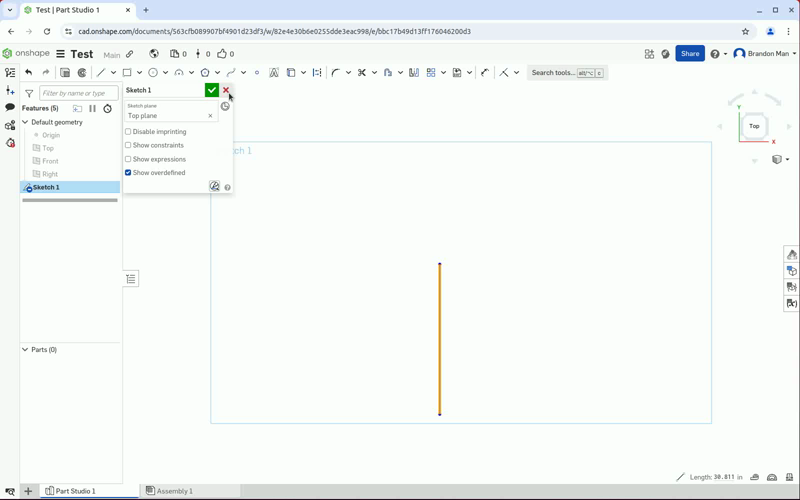
key(shift+h)
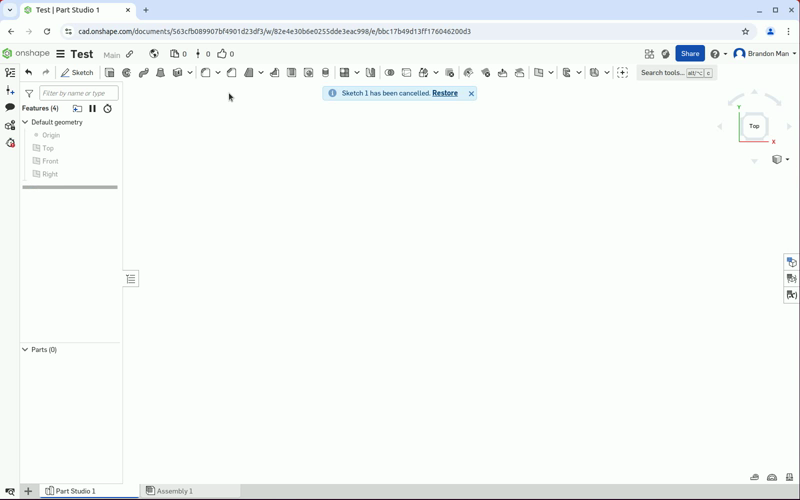
mouse_move(73, 352)
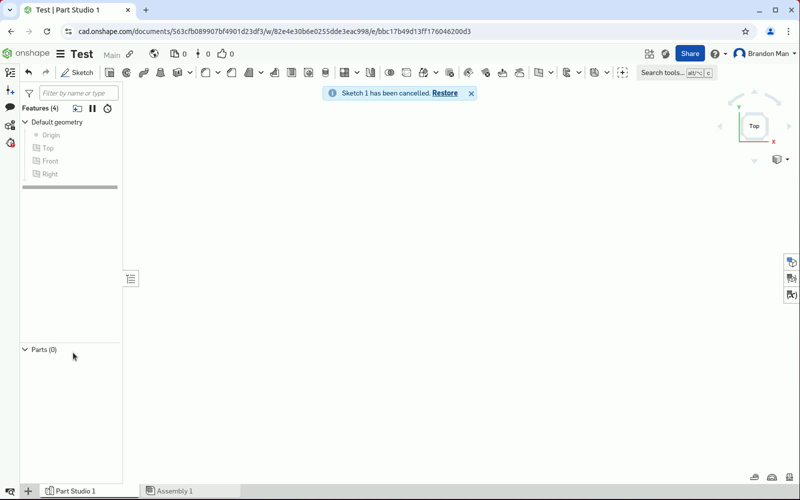
key(y)
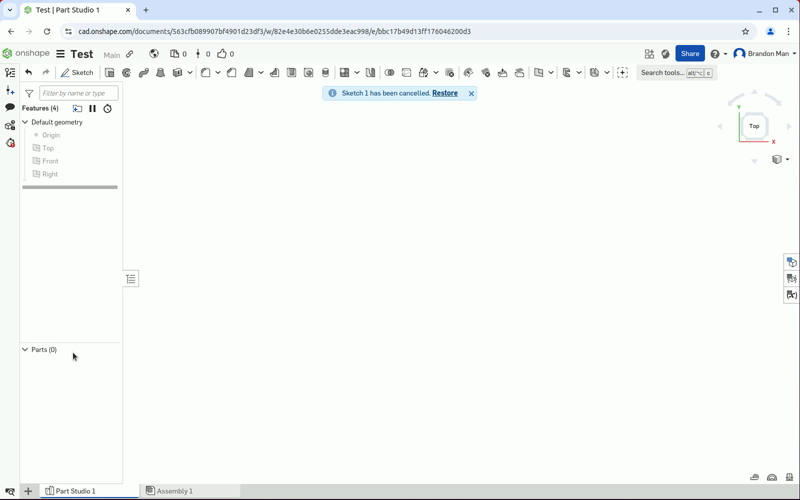
key(shift+p)
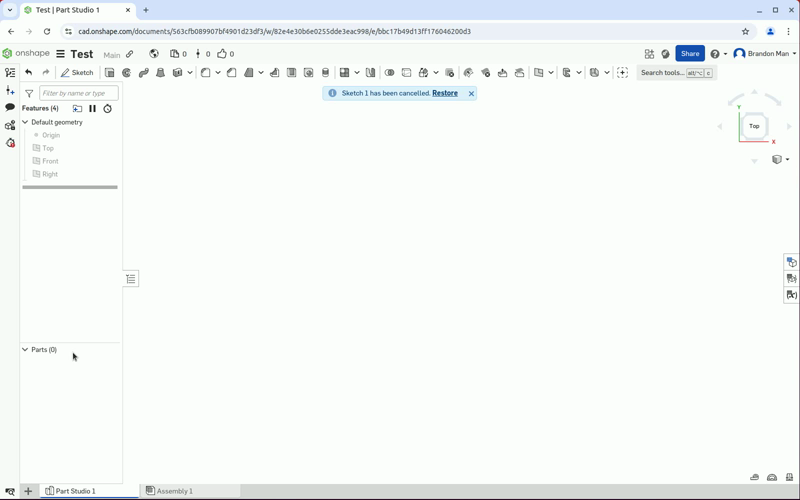
key(space)
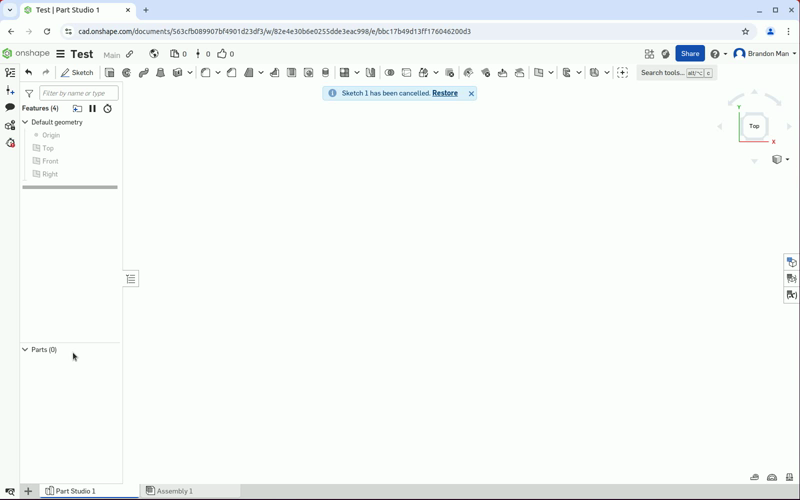
key_down(shift)
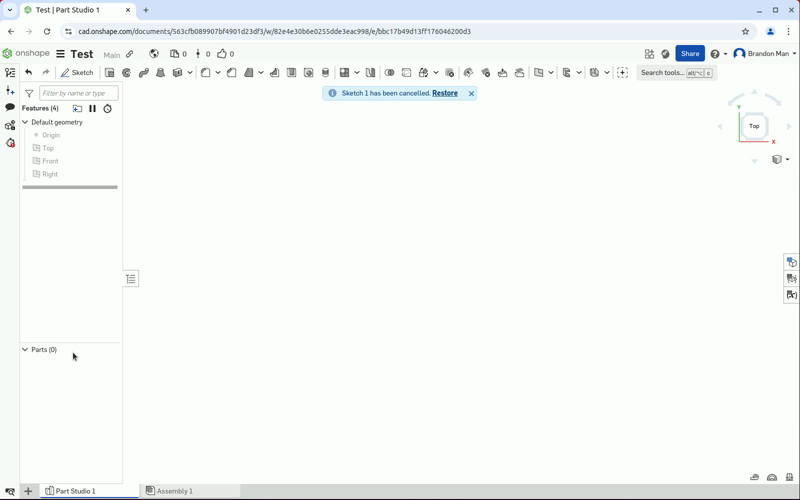
key(up)
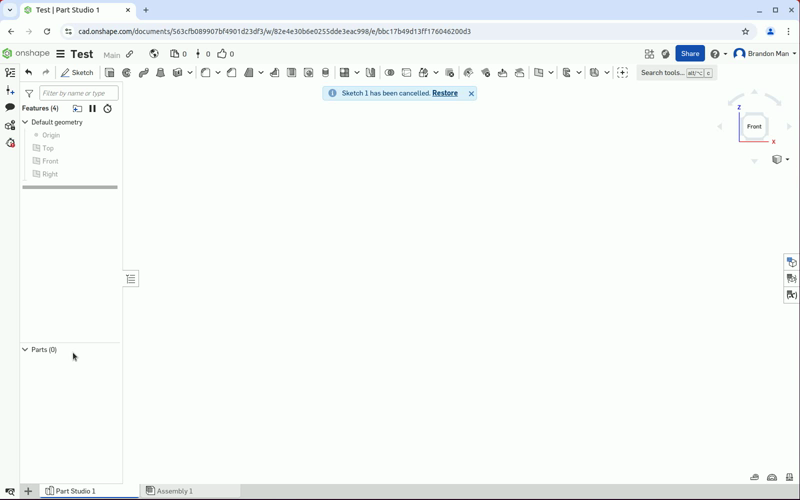
key_up(shift)
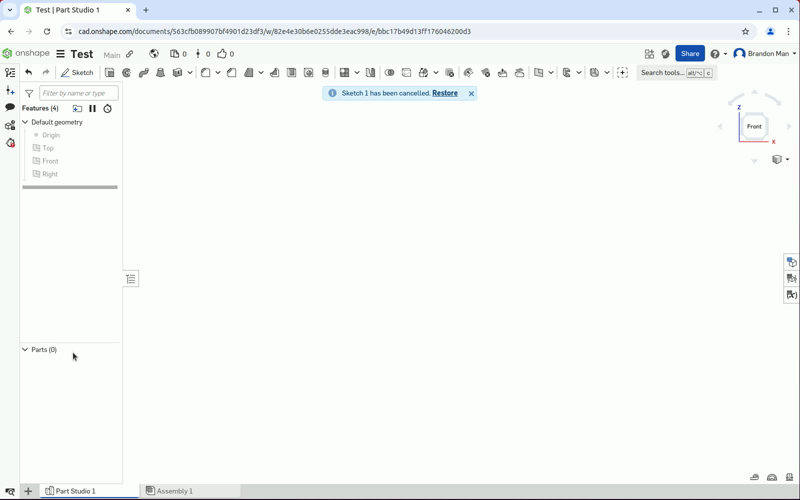
mouse_move(73, 352)
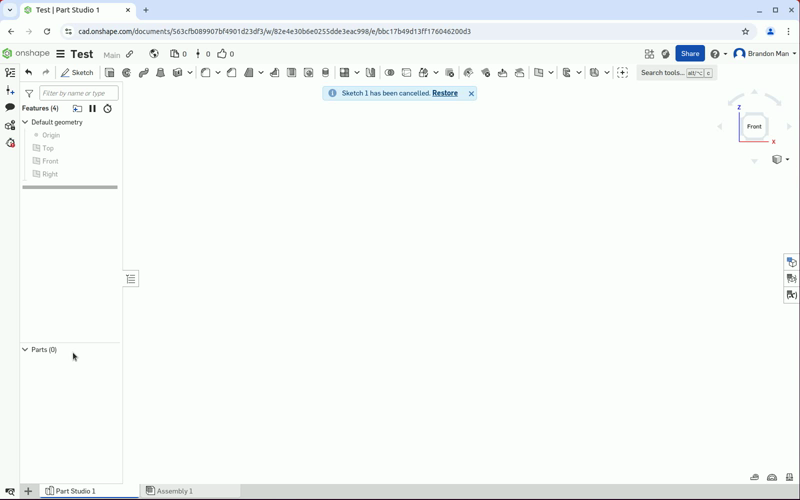
key(shift+y)
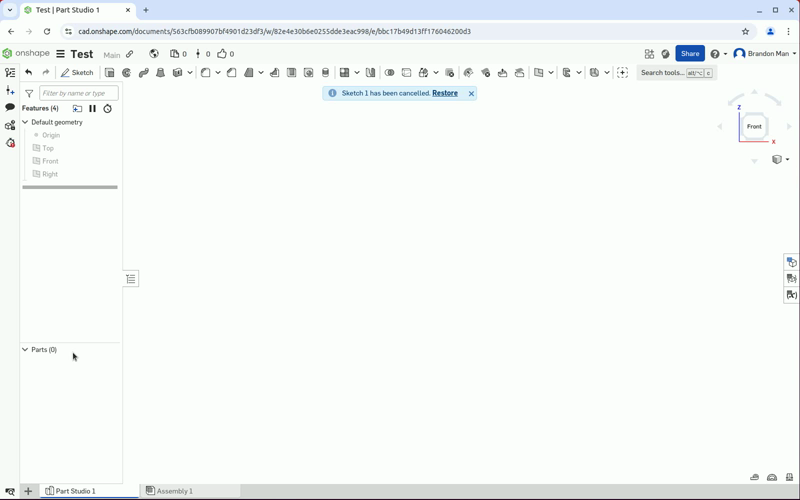
key(shift+s)
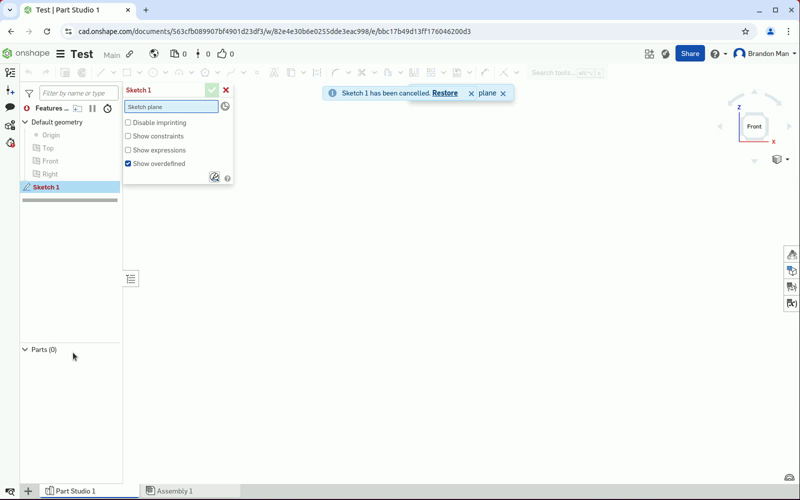
mouse_move(73, 163)
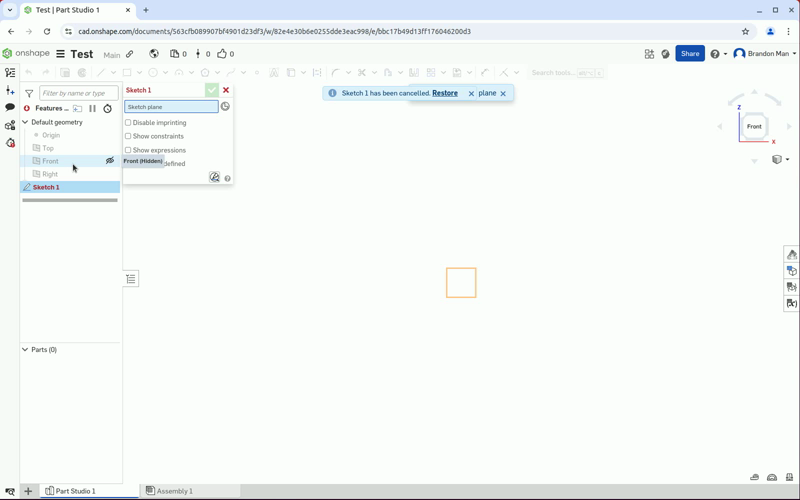
click(73, 163)
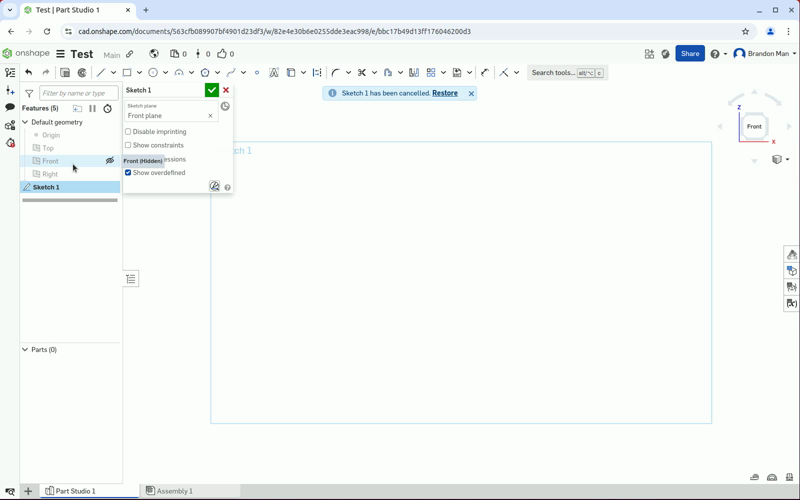
mouse_move(73, 352)
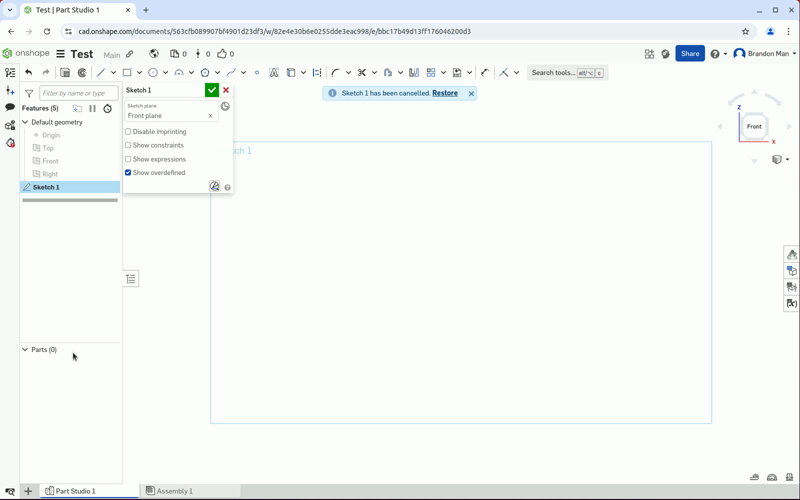
key(y)
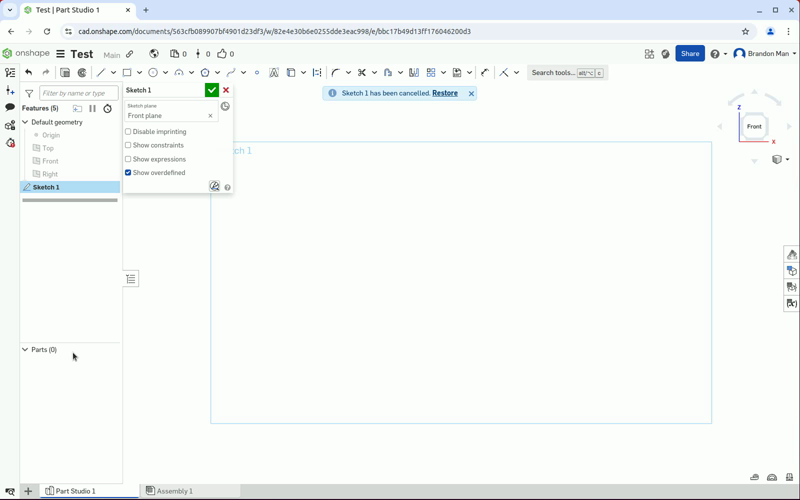
key(l)
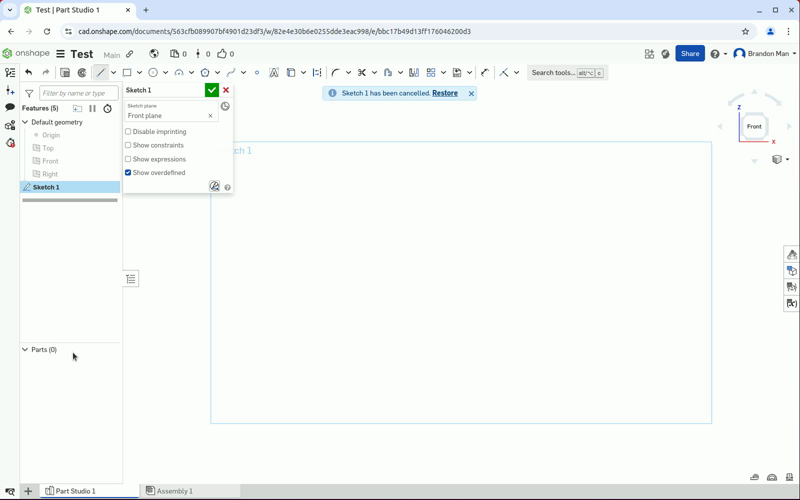
key_down(shift)
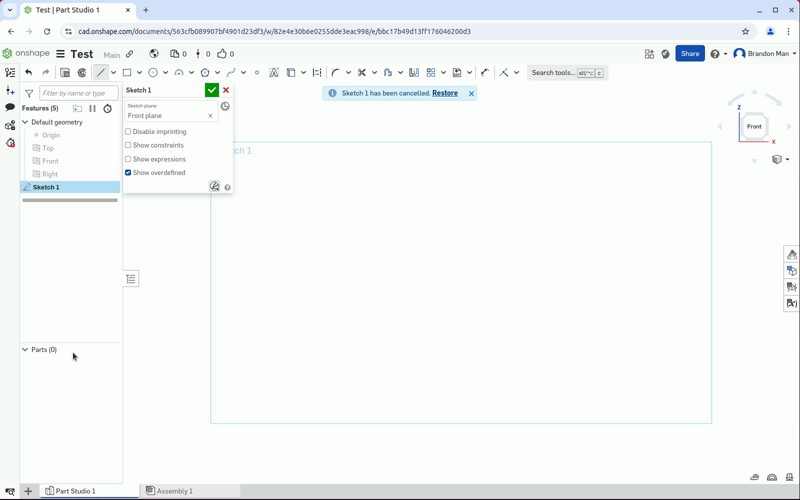
mouse_move(460, 349)
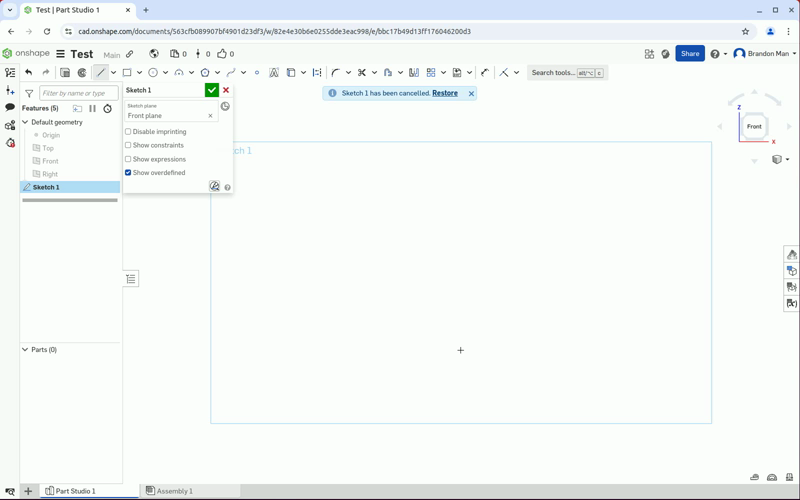
click(460, 349)
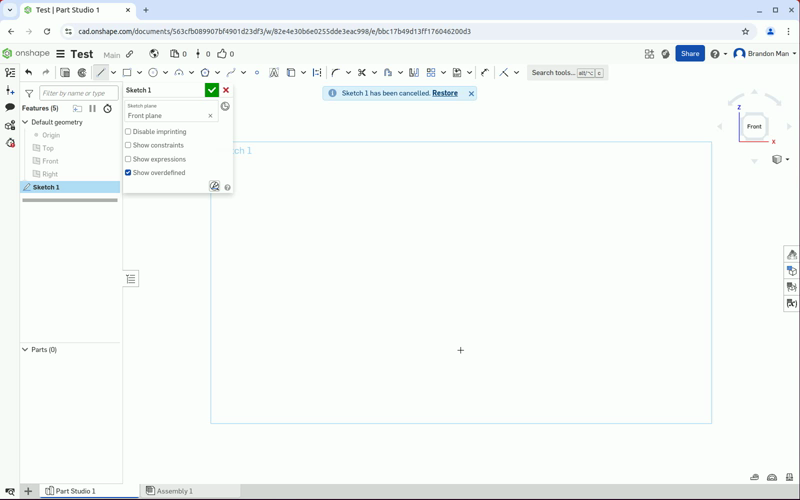
key_up(shift)
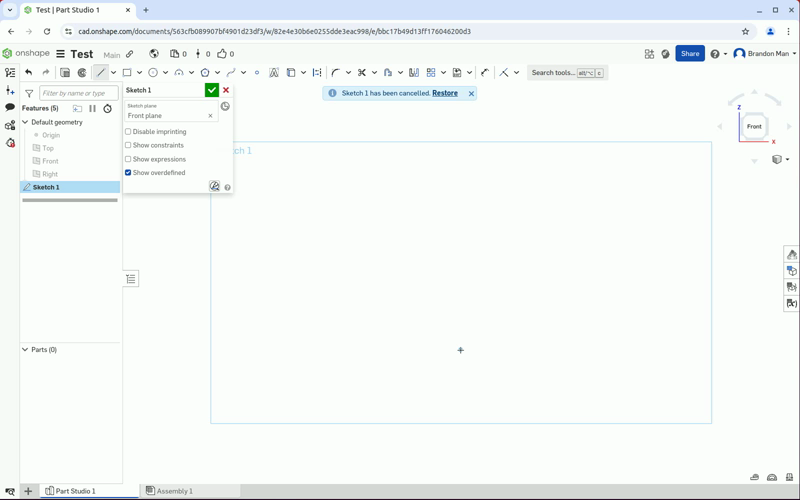
key_down(shift)
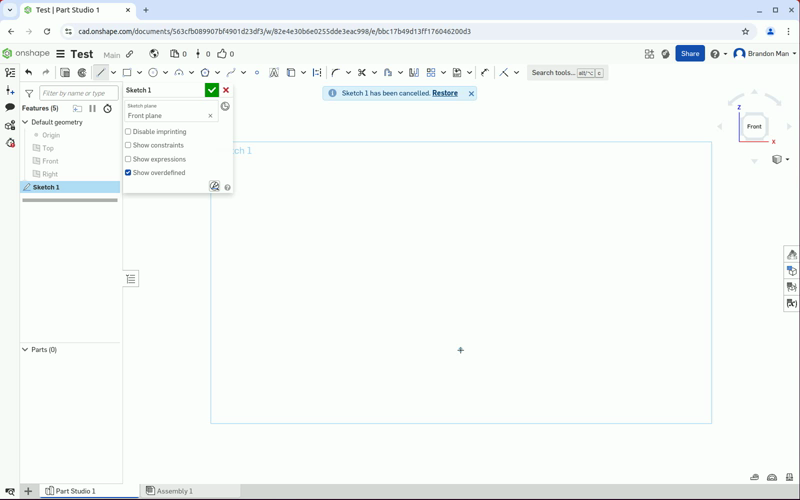
mouse_move(490, 349)
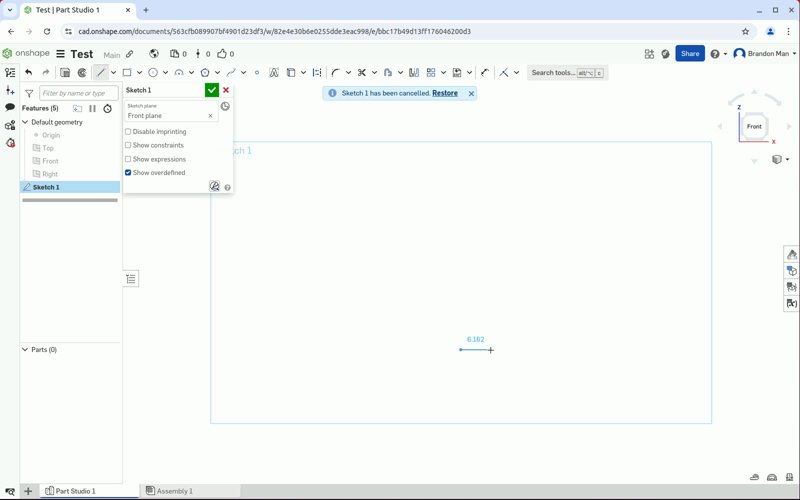
mouse_move(468, 349)
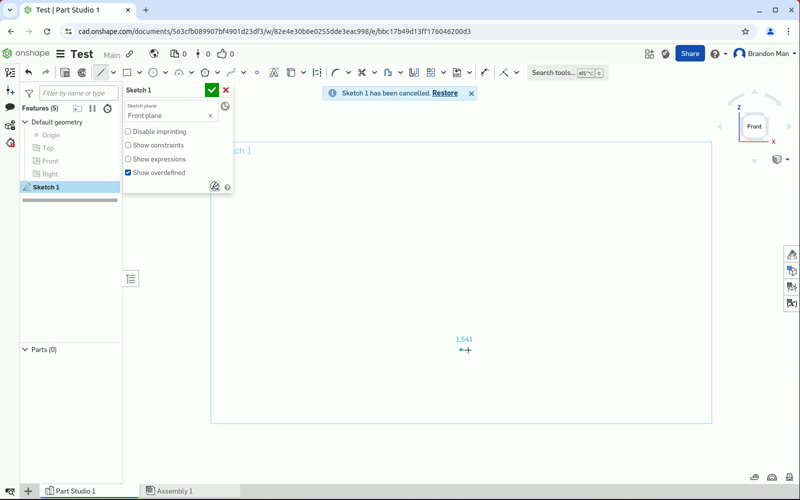
click(468, 349)
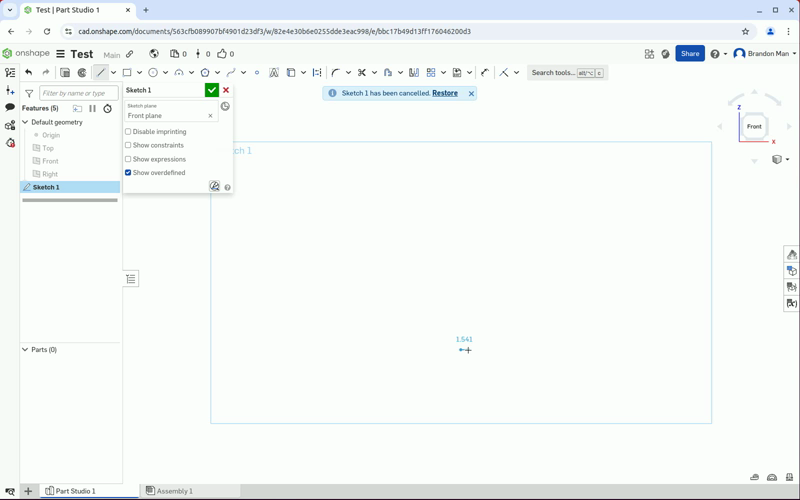
key_up(shift)
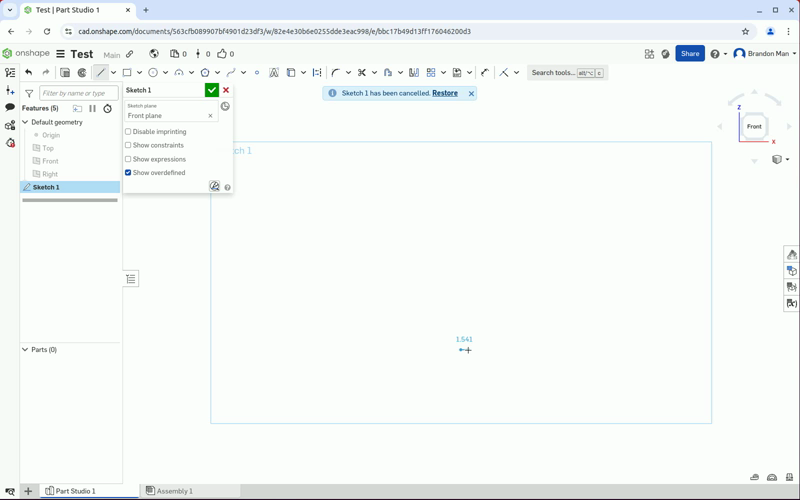
key_down(shift)
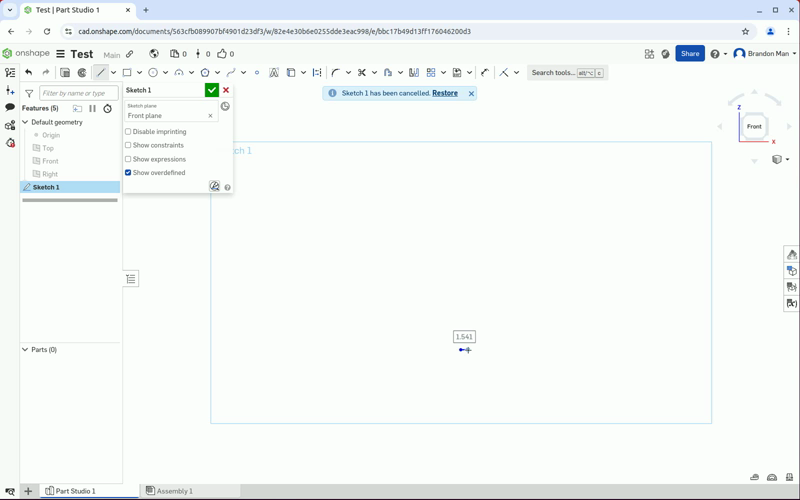
mouse_move(498, 349)
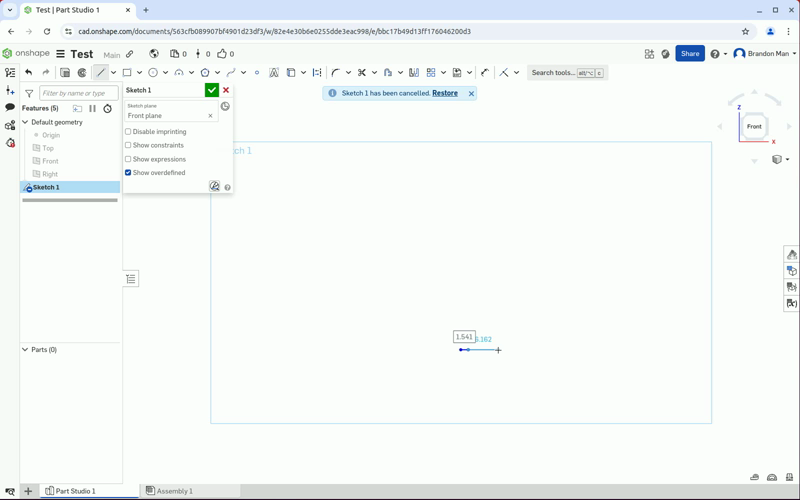
mouse_move(468, 342)
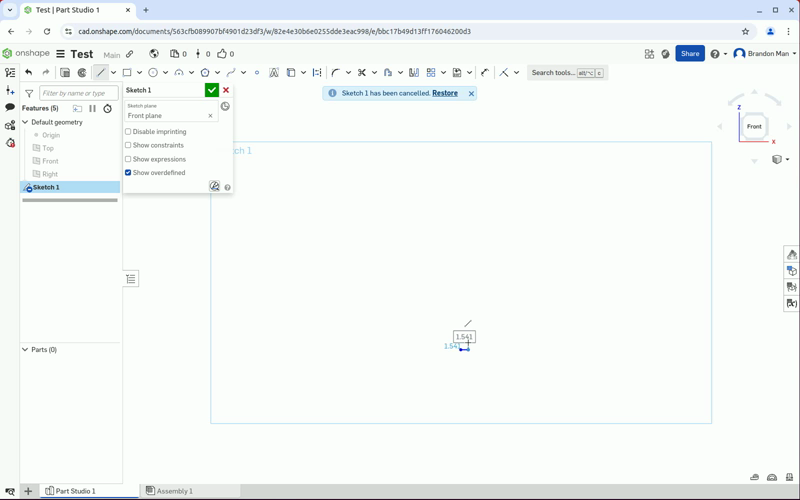
click(468, 342)
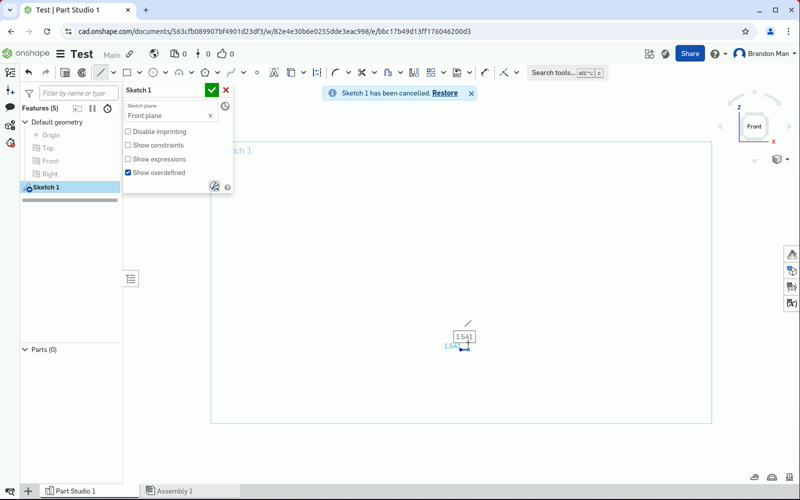
key_up(shift)
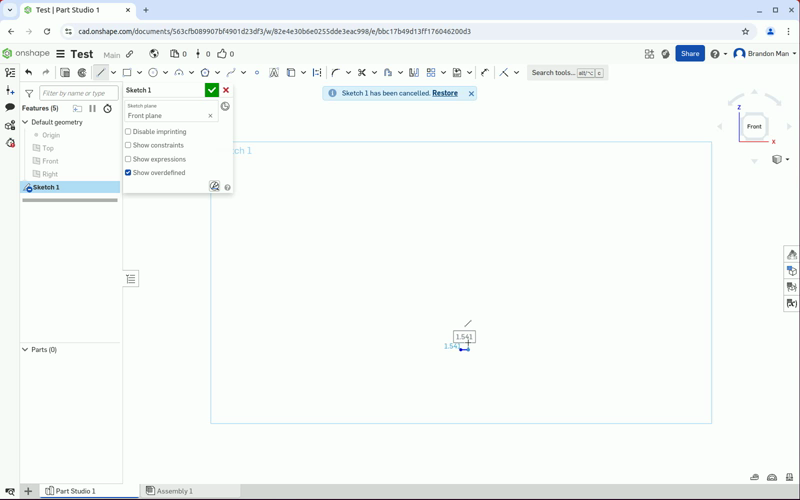
key_down(shift)
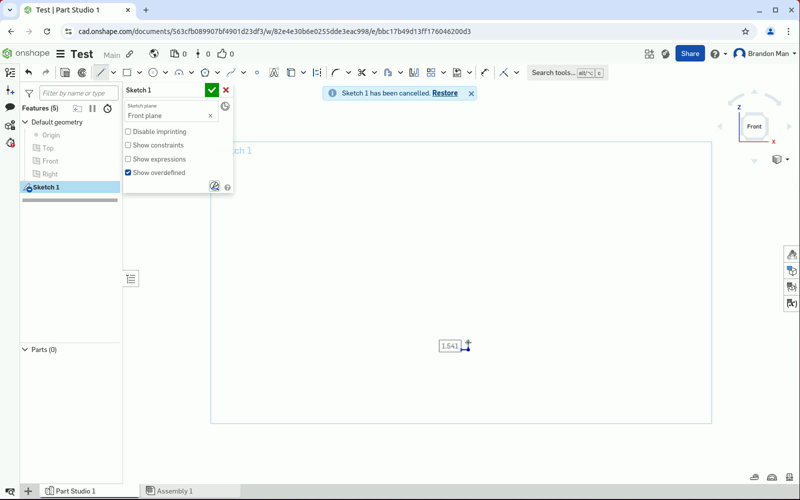
mouse_move(468, 170)
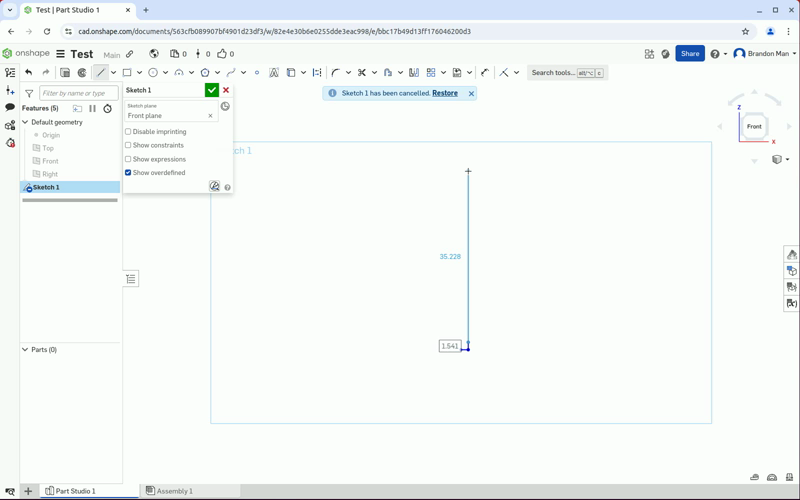
click(468, 170)
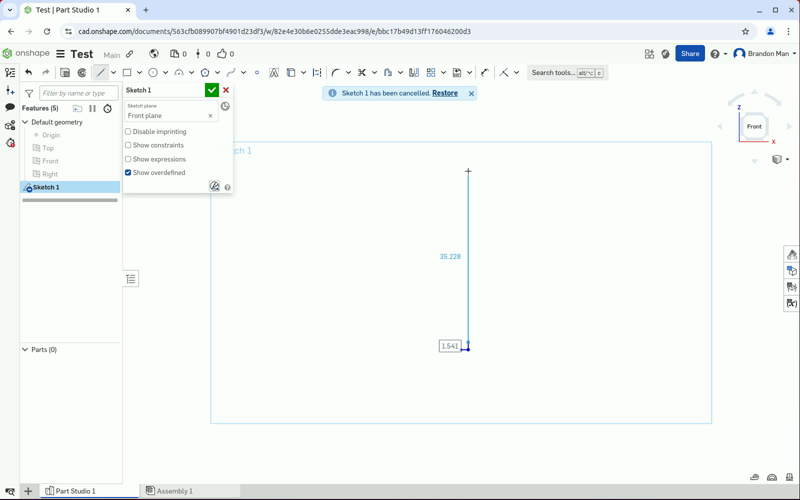
key_up(shift)
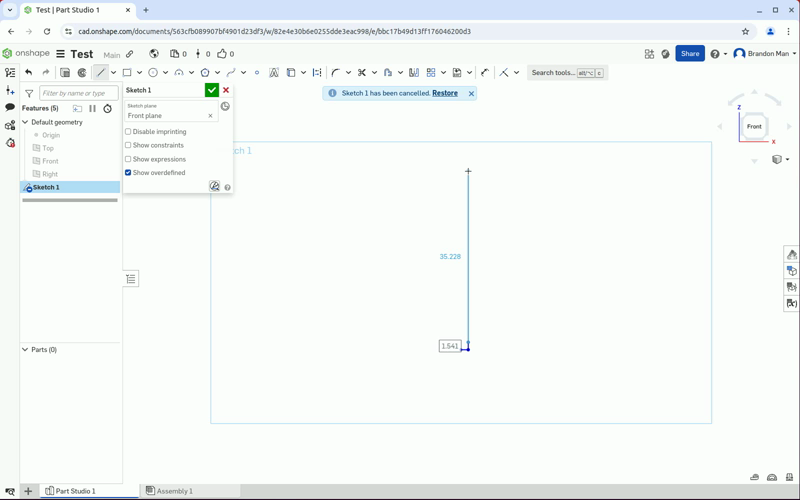
key_down(shift)
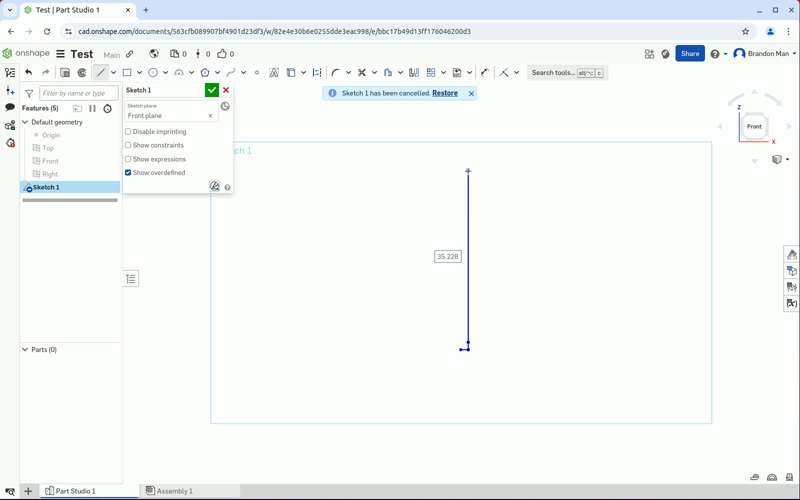
mouse_move(498, 170)
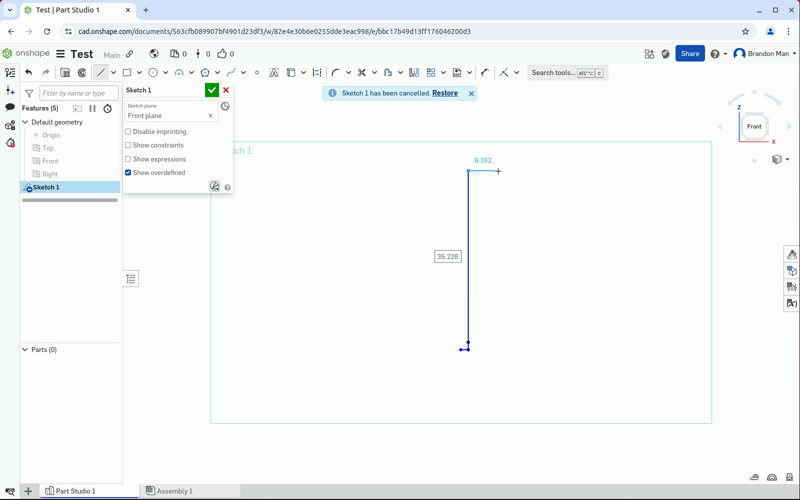
mouse_move(460, 170)
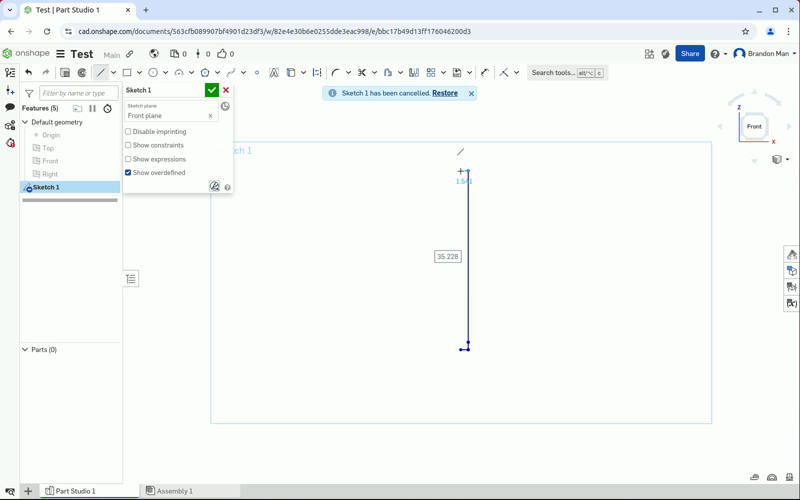
click(460, 170)
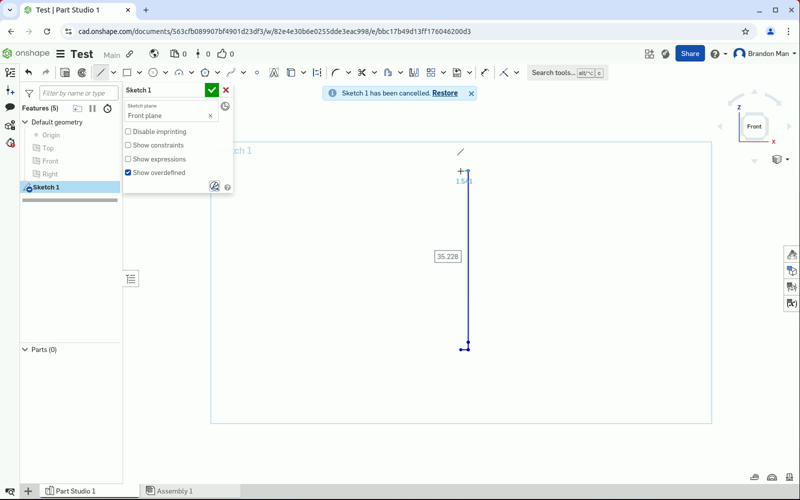
key_up(shift)
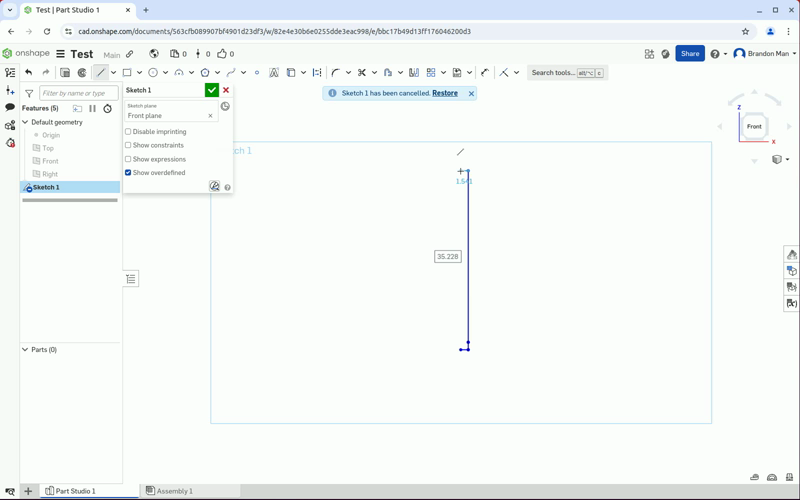
key_down(shift)
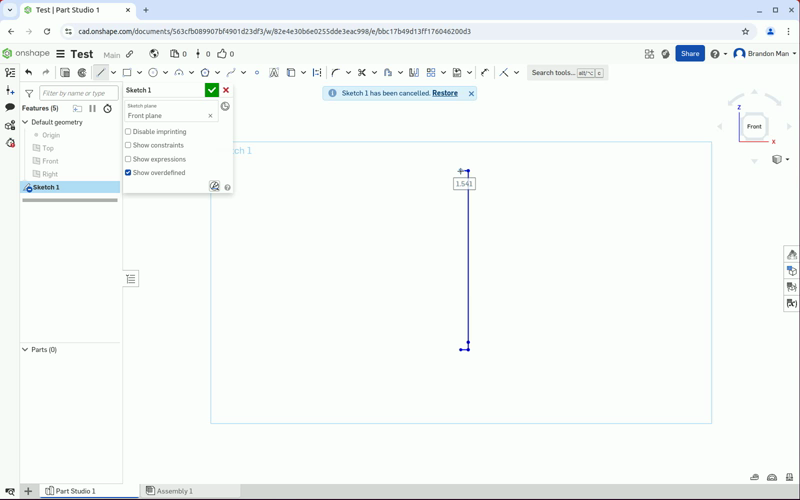
mouse_move(460, 349)
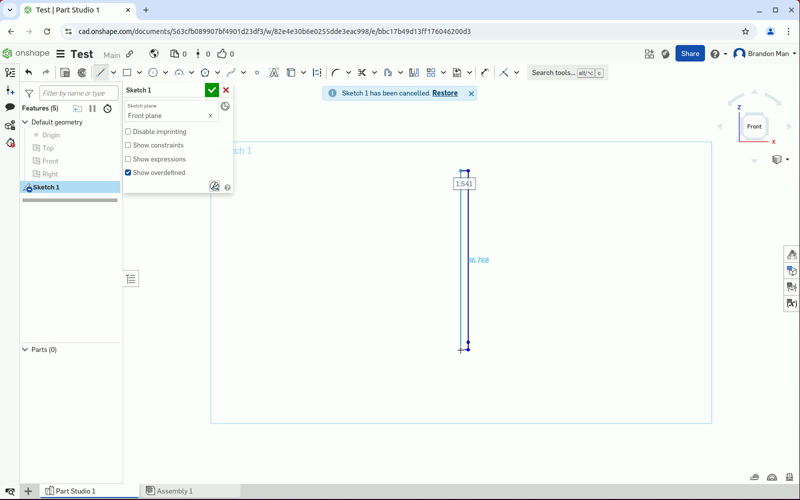
key_up(shift)
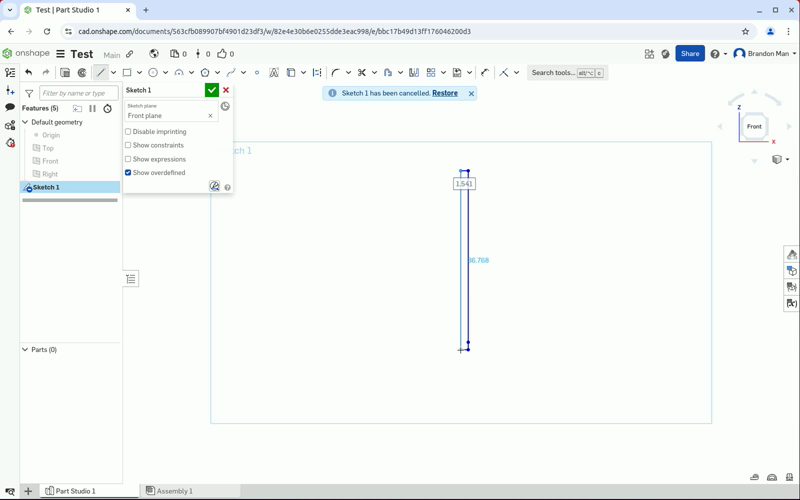
click(460, 349)
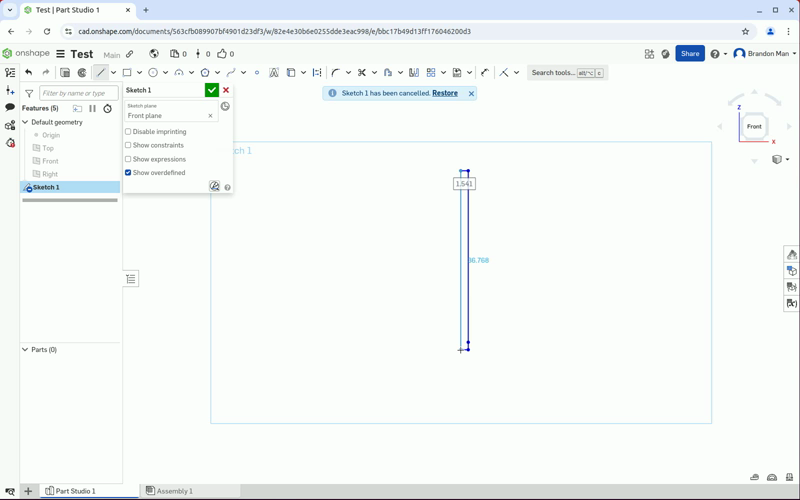
key(esc)
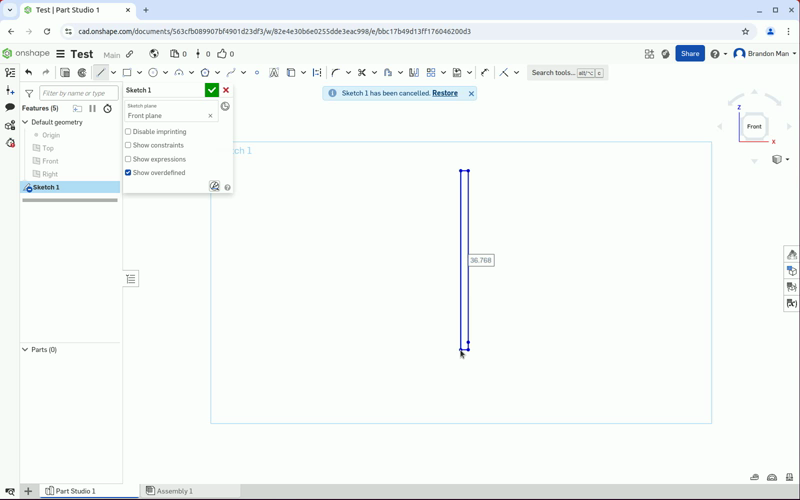
key(c)
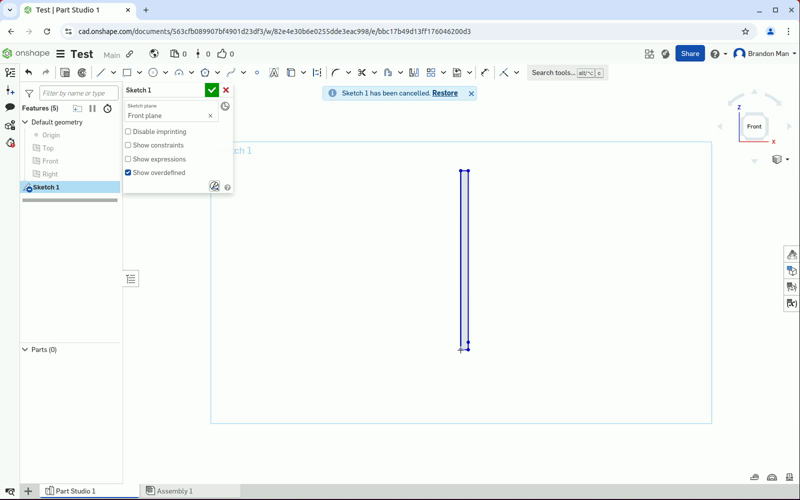
key_down(shift)
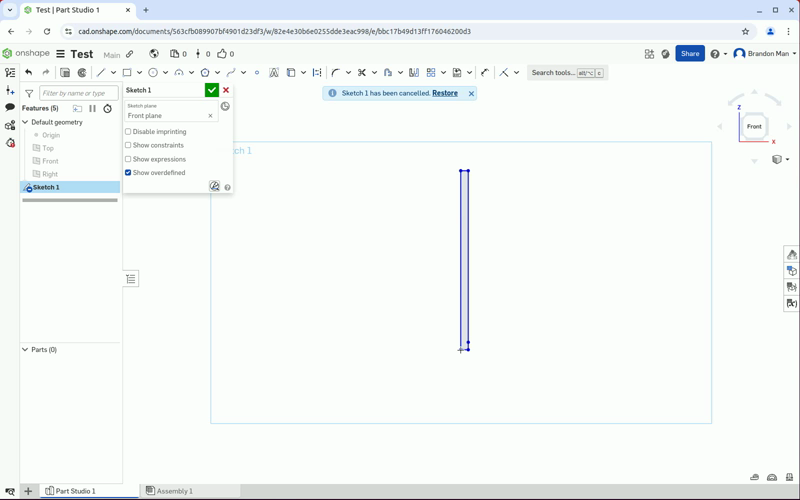
mouse_move(464, 345)
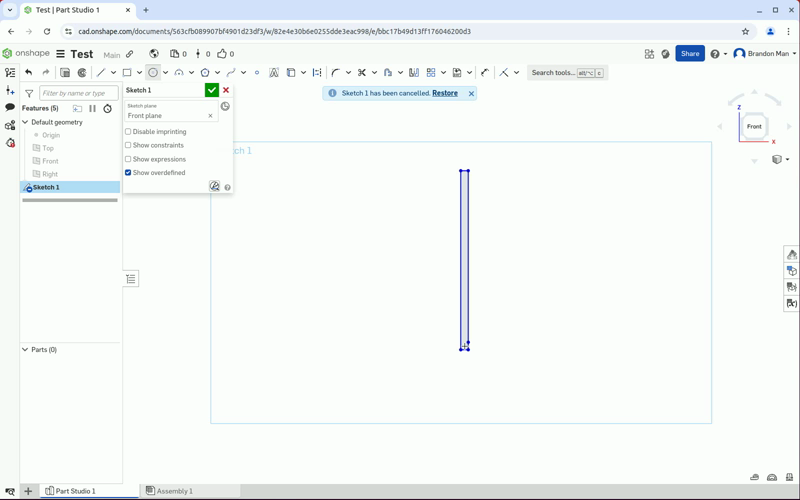
click(464, 345)
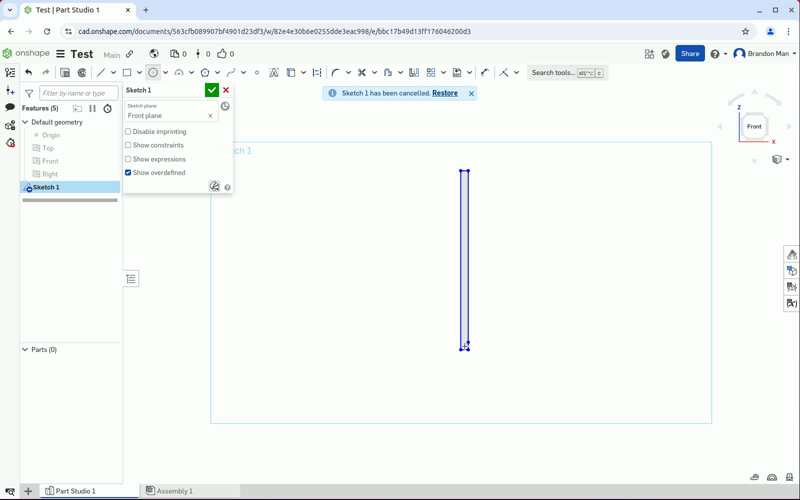
key_up(shift)
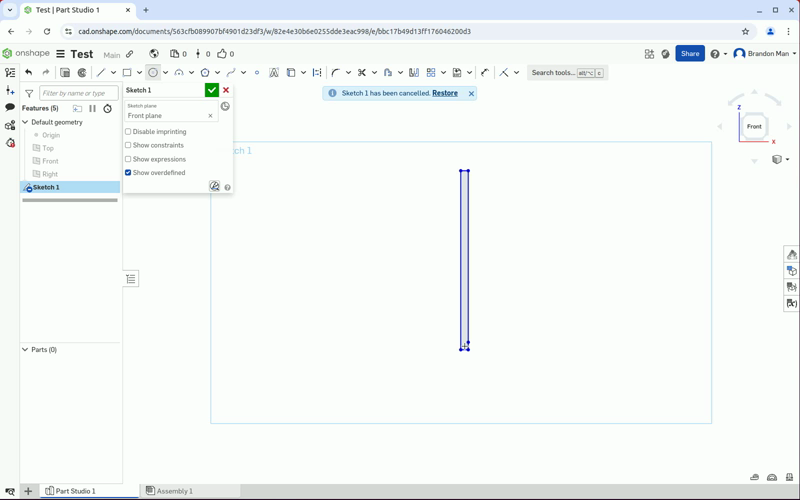
mouse_move(466, 345)
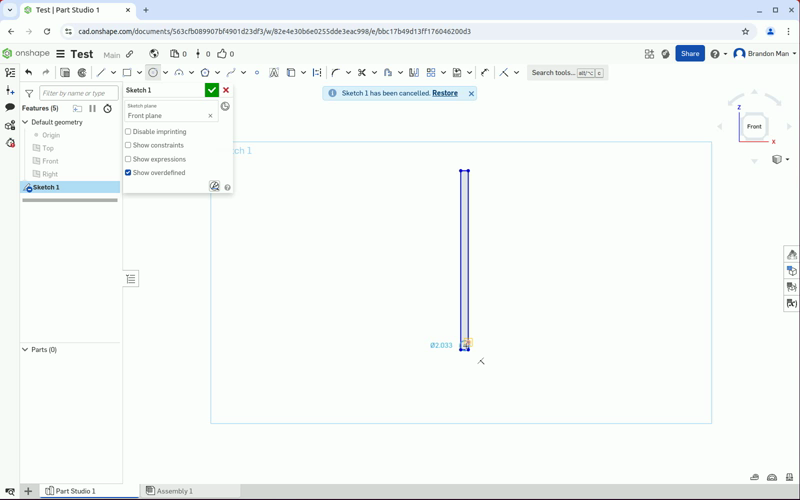
scroll(6)
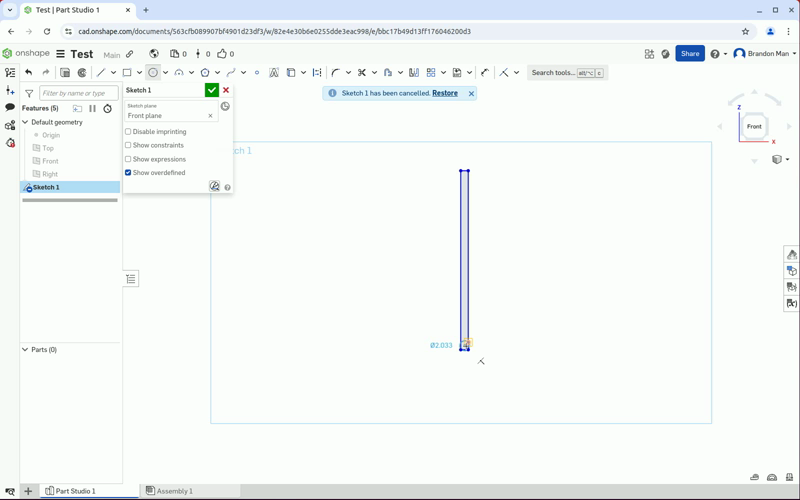
scroll(6)
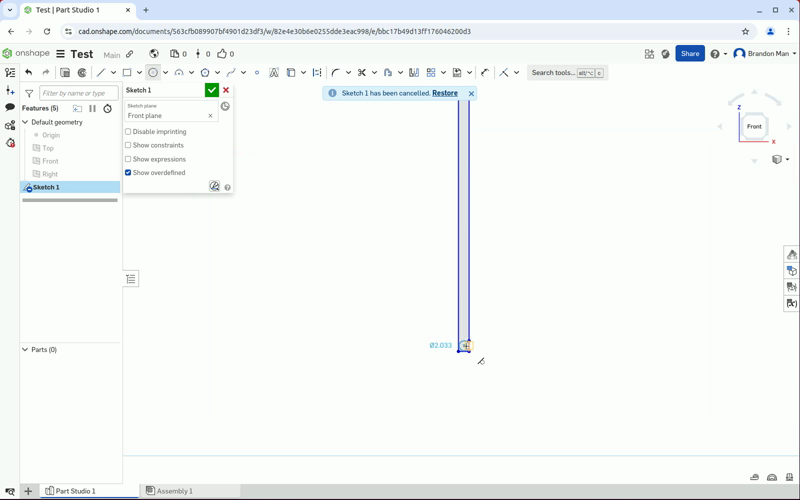
scroll(6)
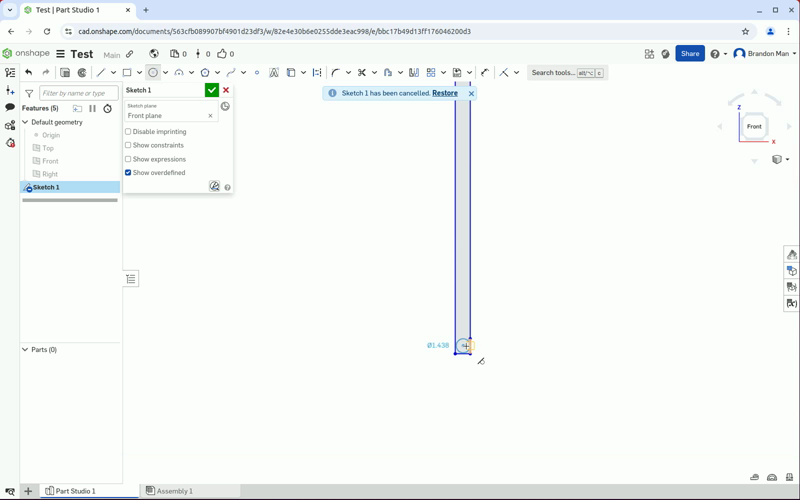
scroll(6)
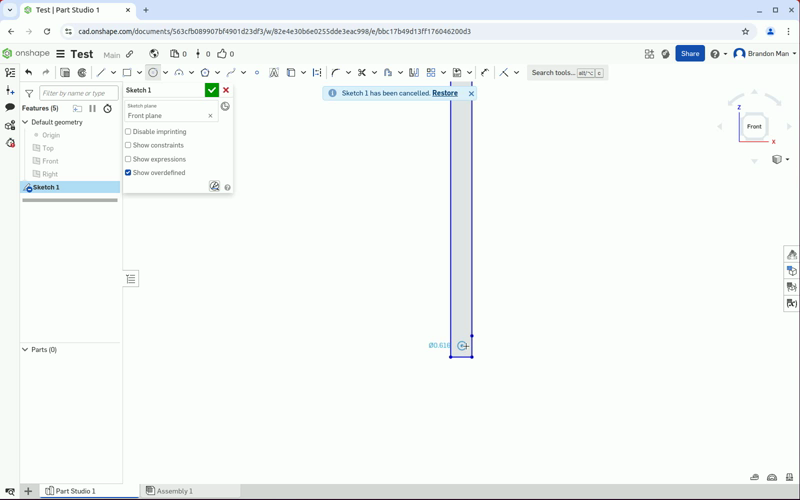
scroll(6)
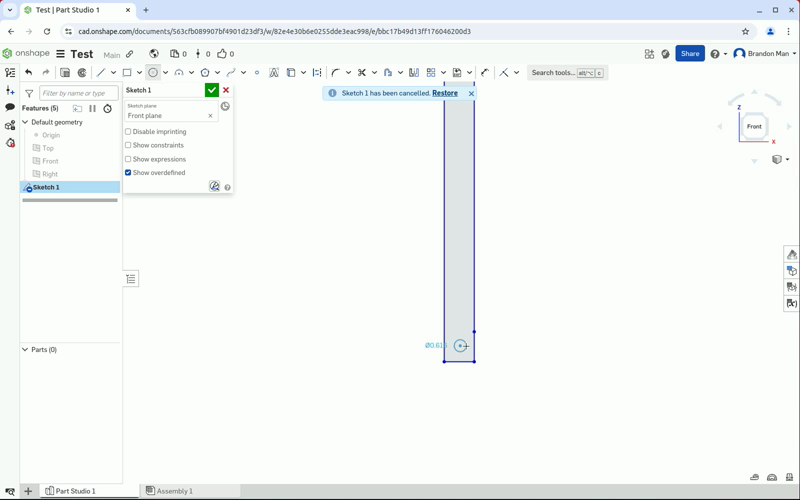
scroll(6)
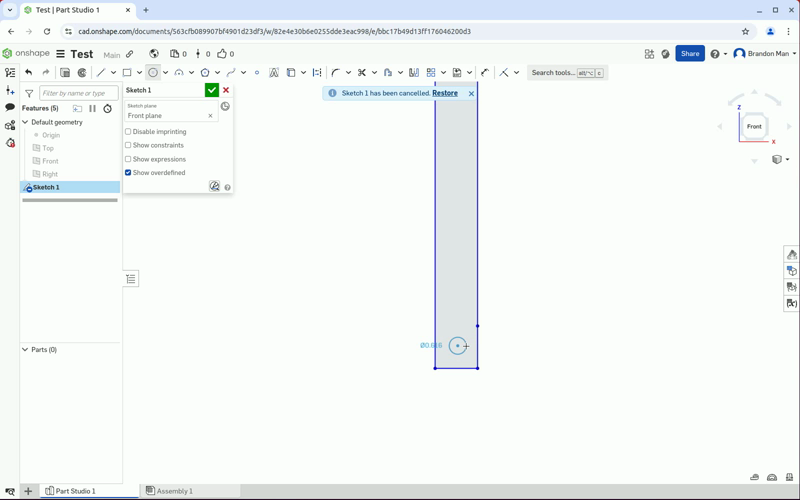
scroll(6)
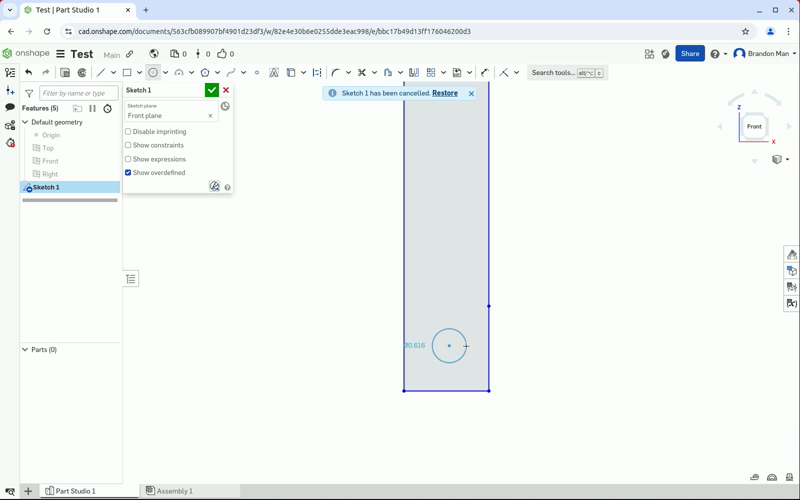
click(466, 345)
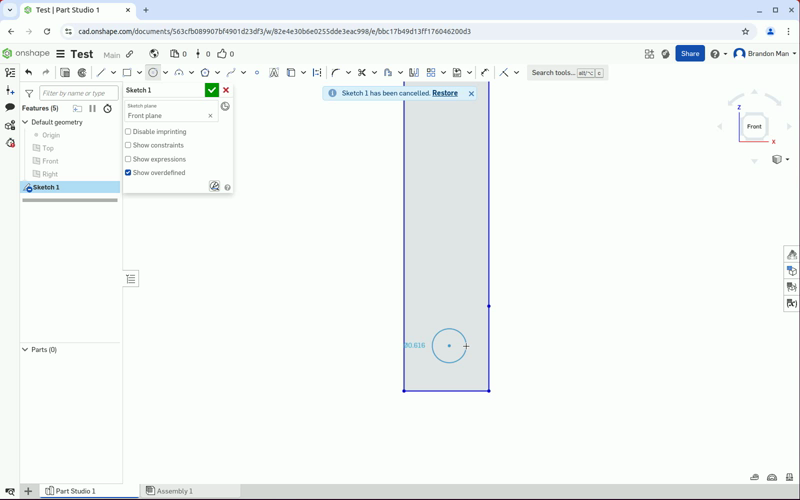
scroll(-6)
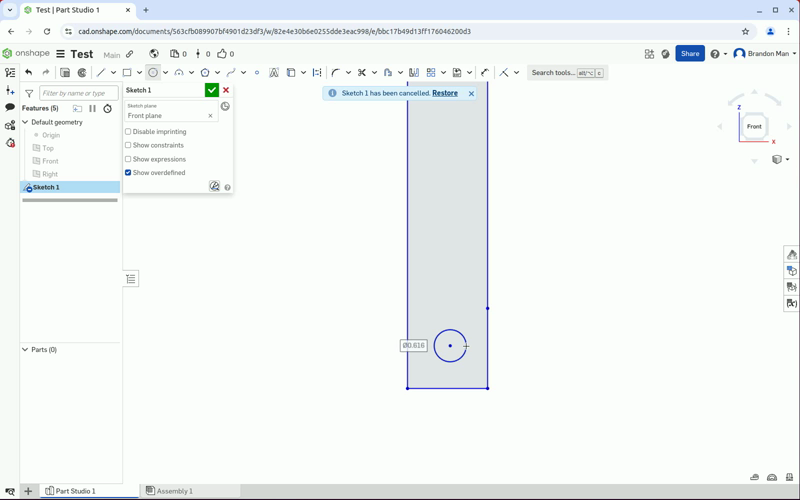
scroll(-6)
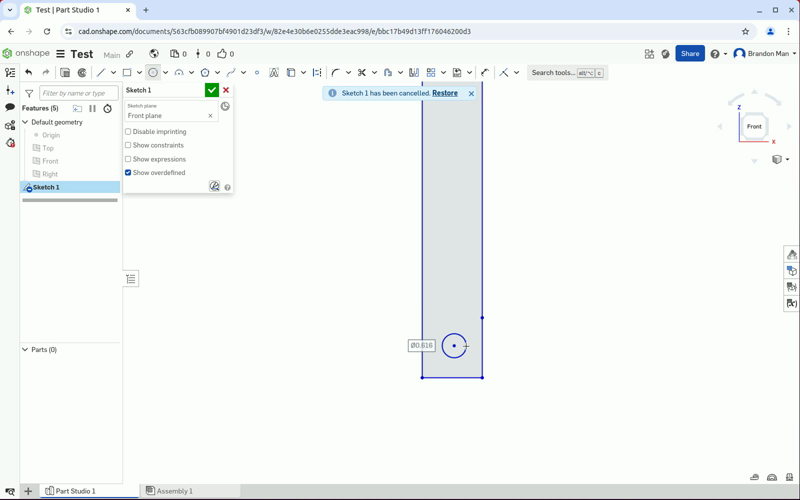
scroll(-6)
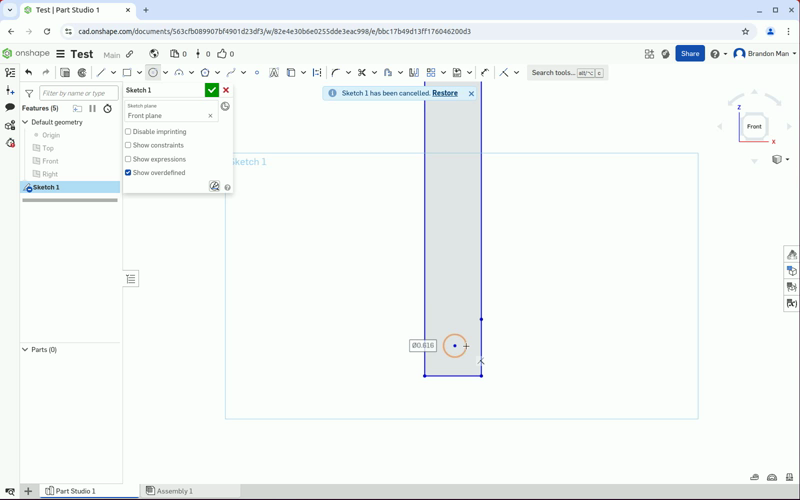
scroll(-6)
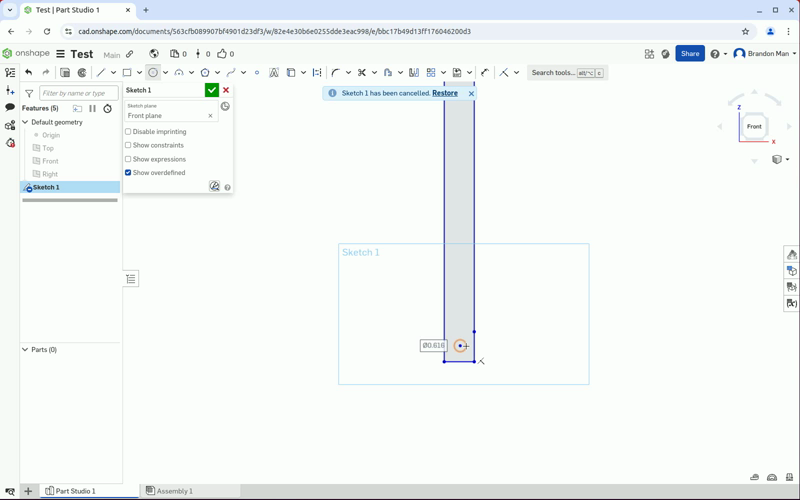
scroll(-6)
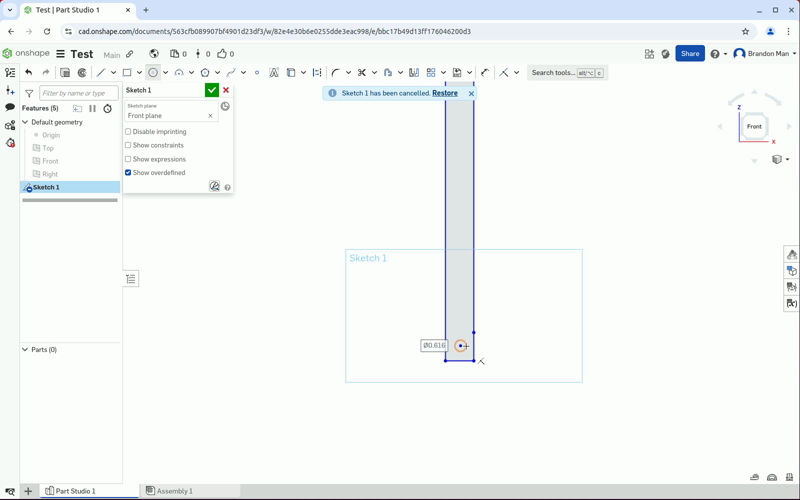
scroll(-6)
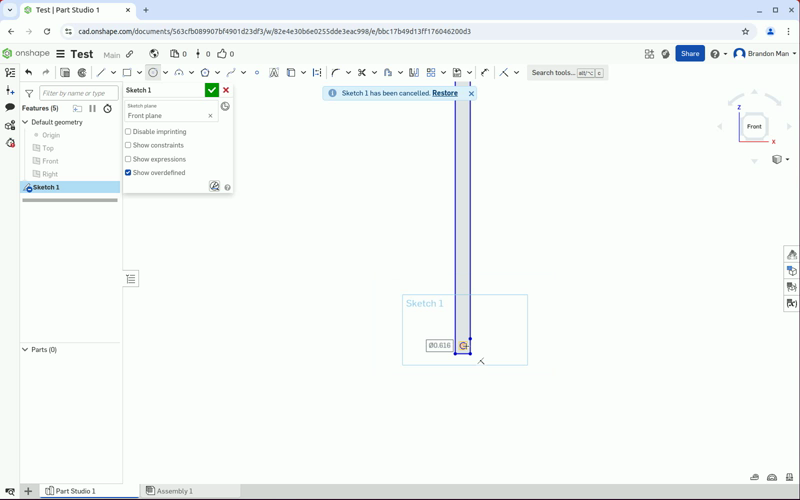
scroll(-6)
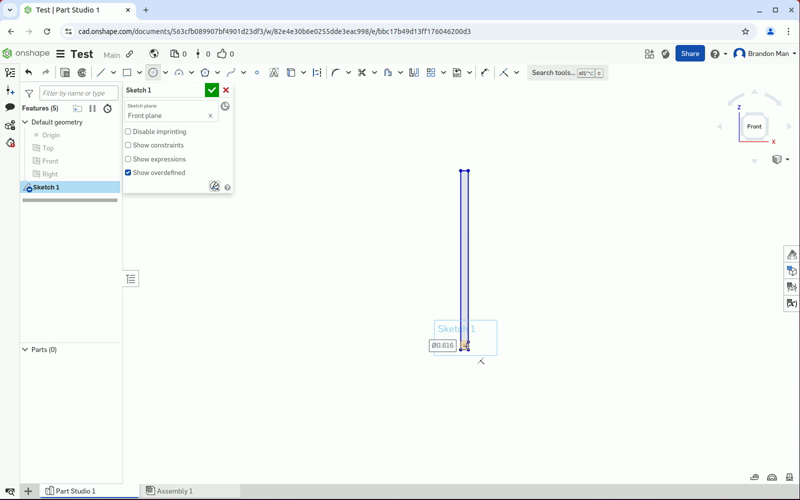
key(esc)
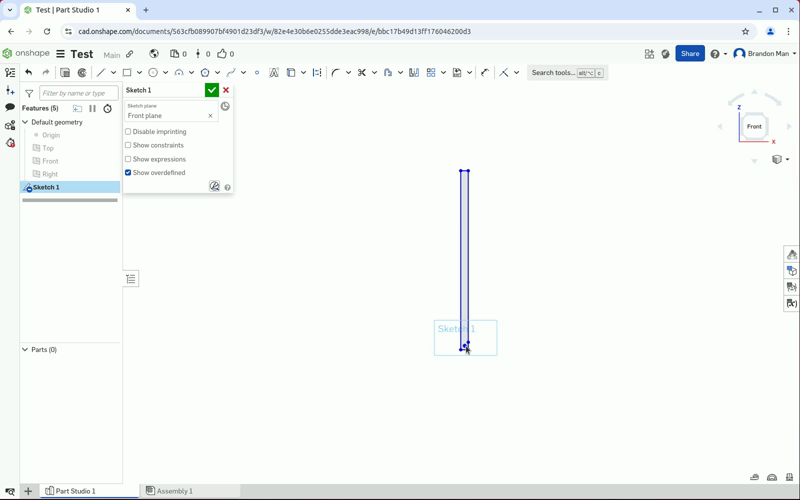
key(c)
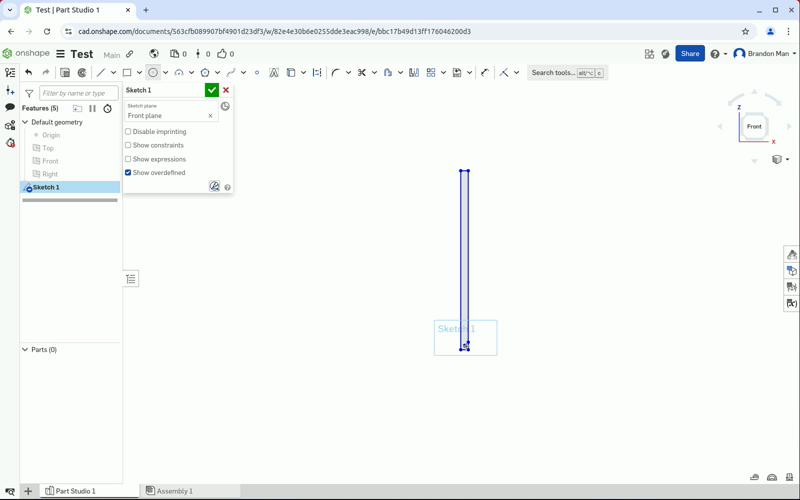
key_down(shift)
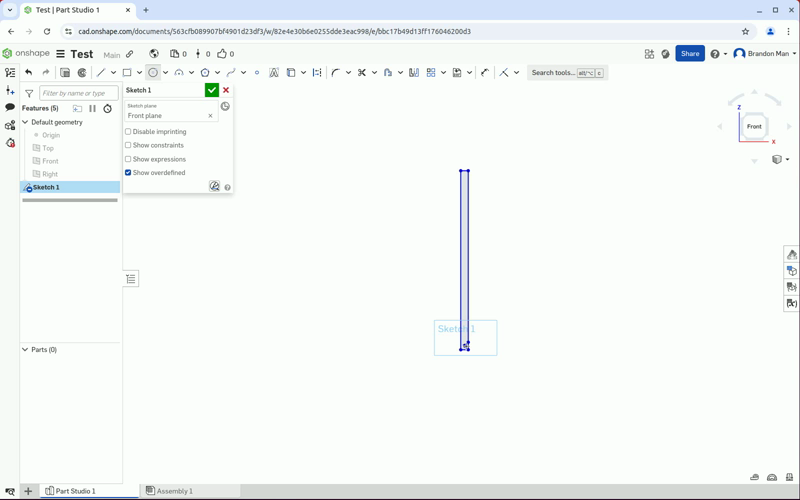
mouse_move(464, 174)
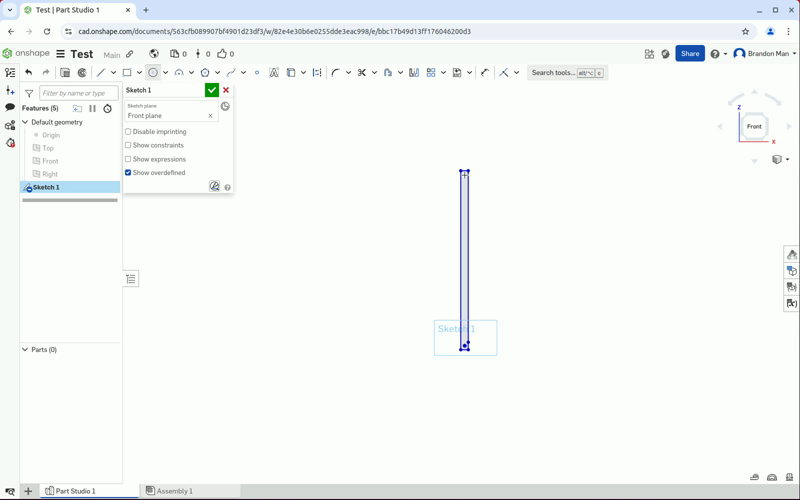
click(464, 174)
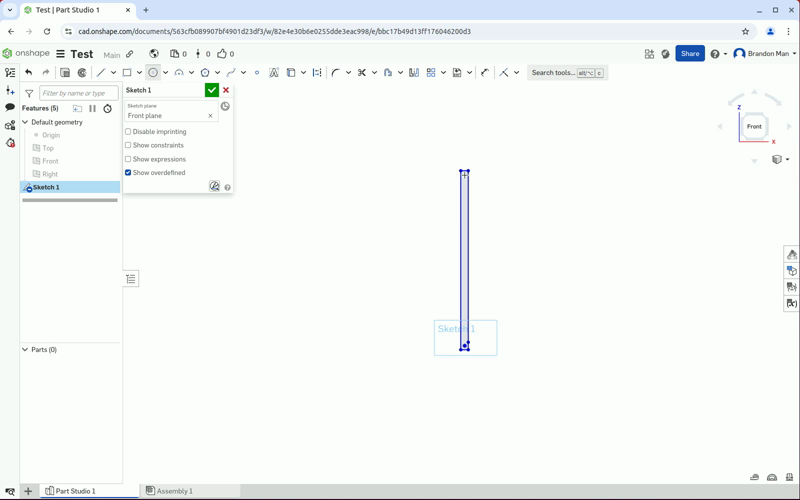
key_up(shift)
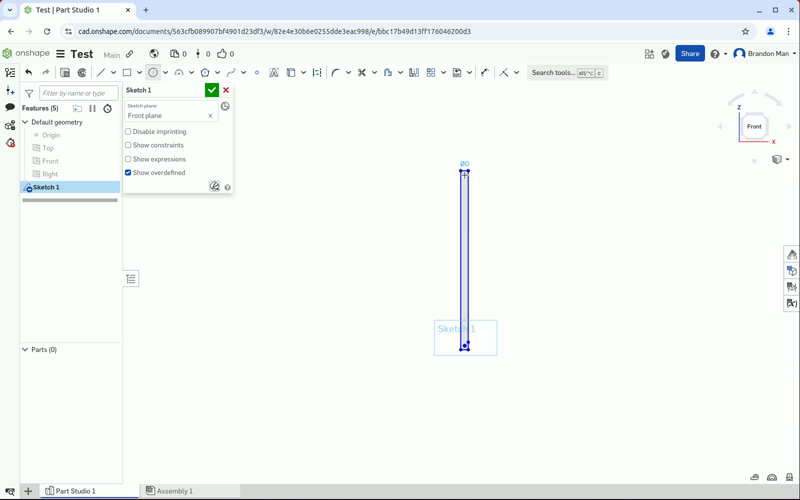
mouse_move(466, 174)
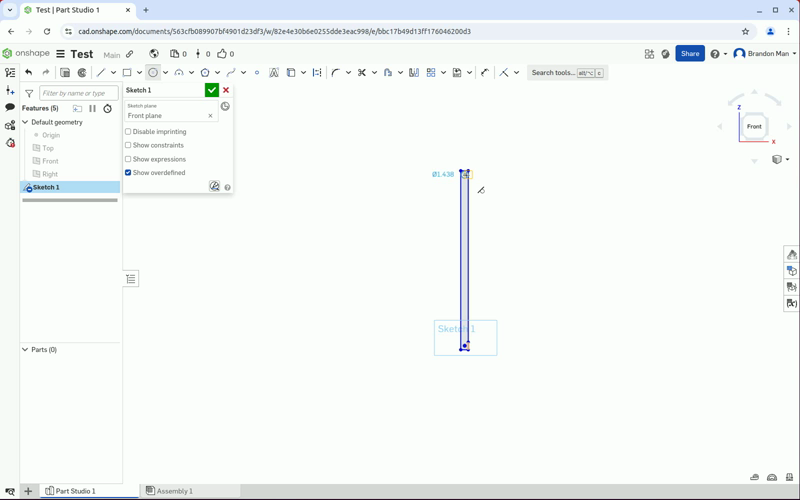
scroll(6)
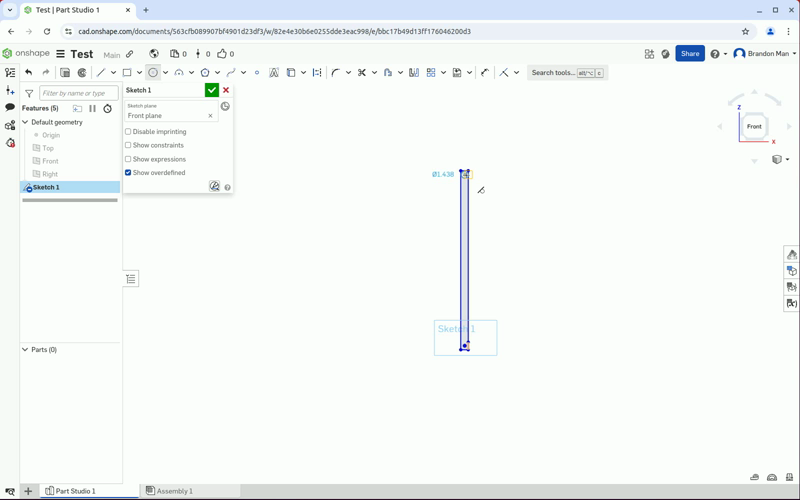
scroll(6)
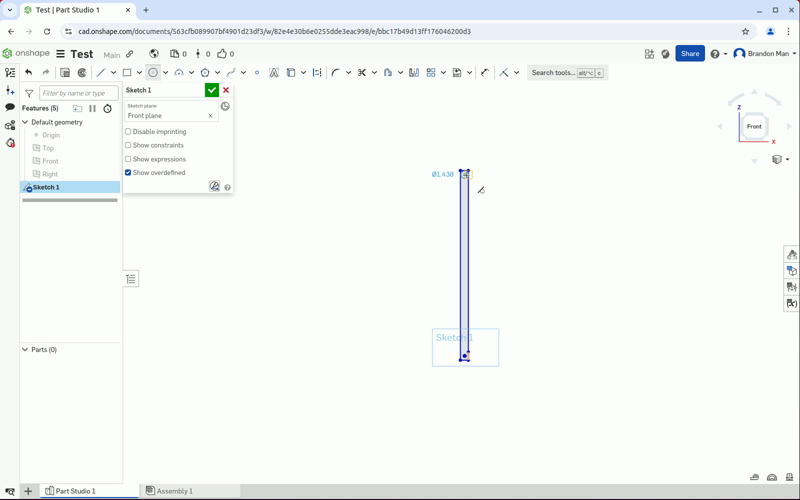
scroll(6)
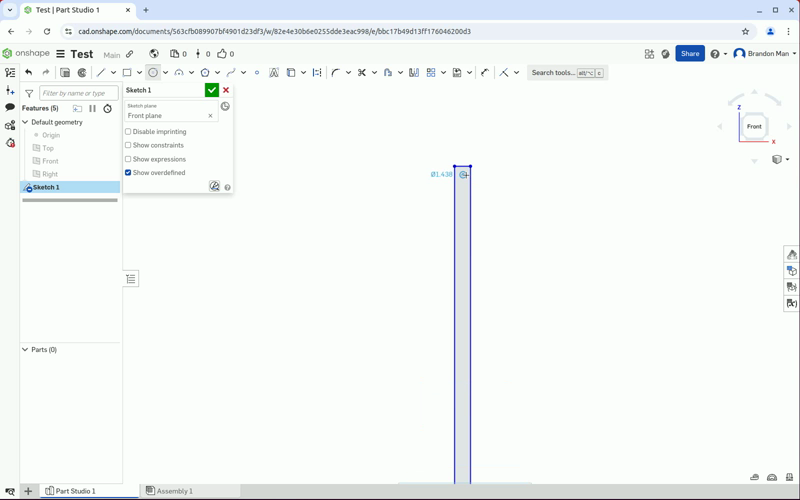
scroll(6)
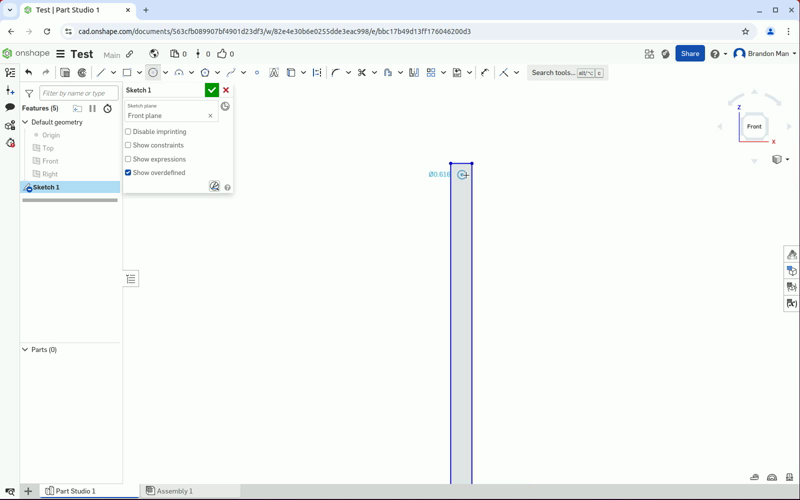
scroll(6)
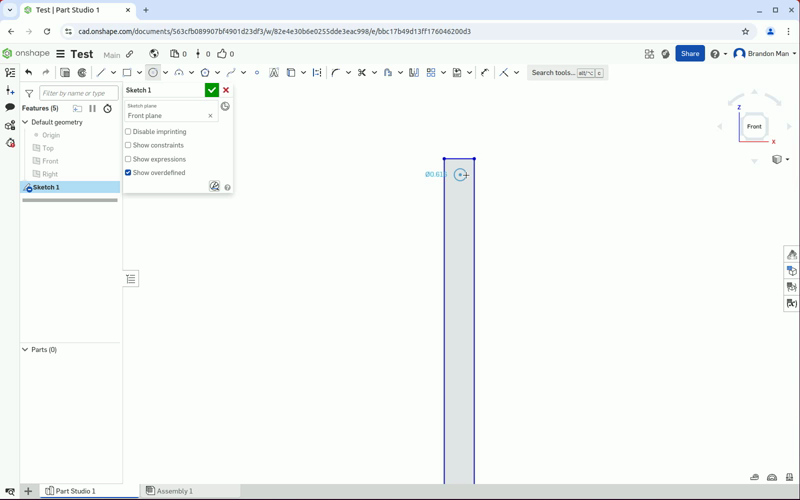
scroll(6)
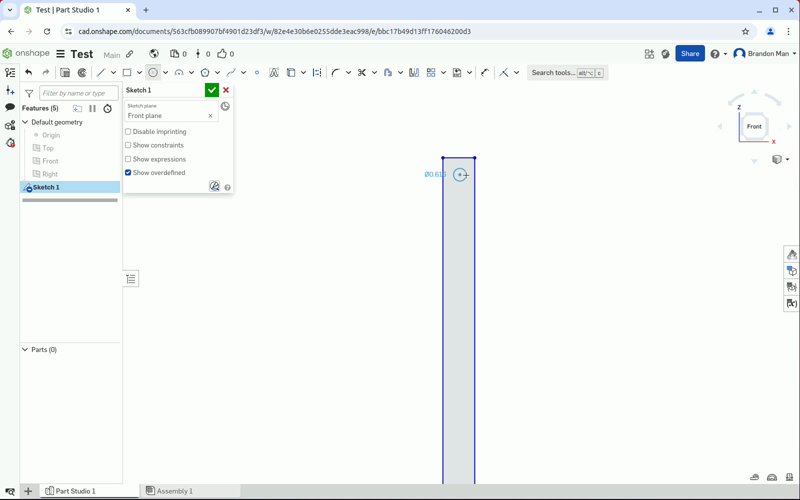
scroll(6)
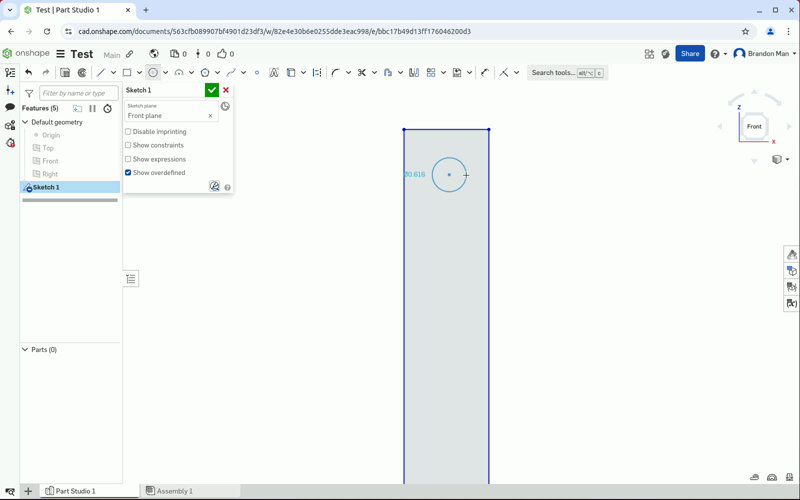
click(466, 174)
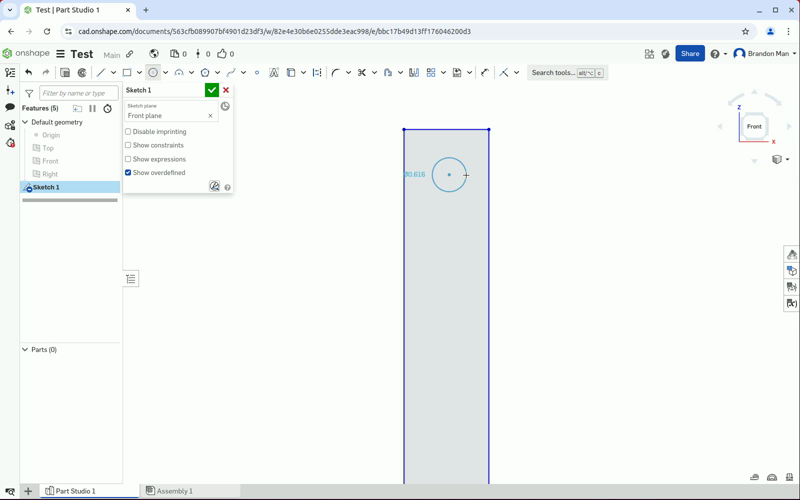
scroll(-6)
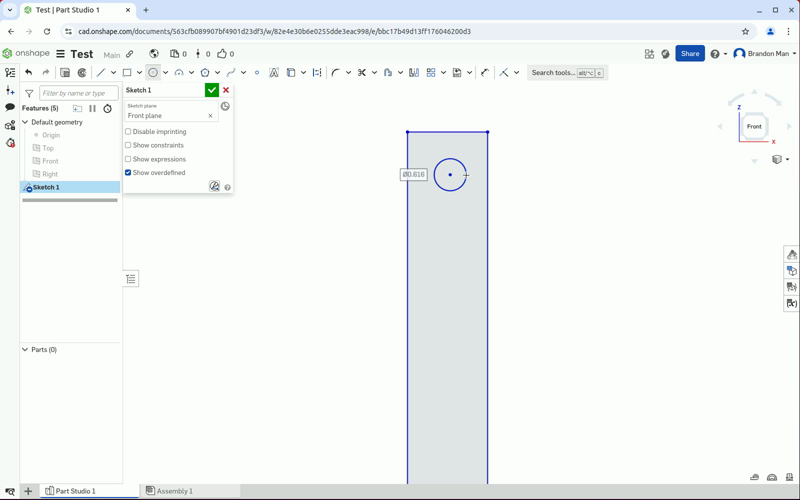
scroll(-6)
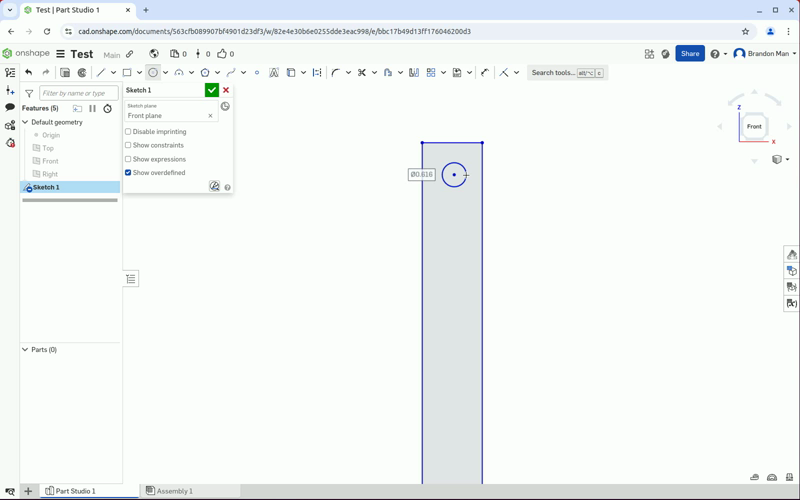
scroll(-6)
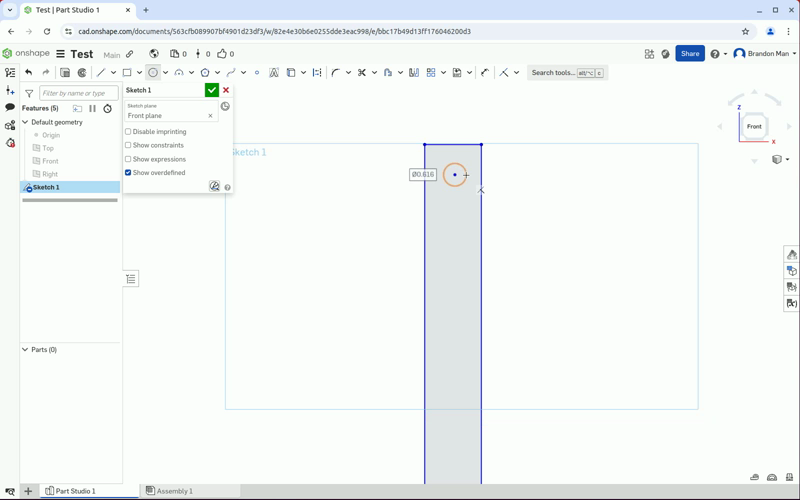
scroll(-6)
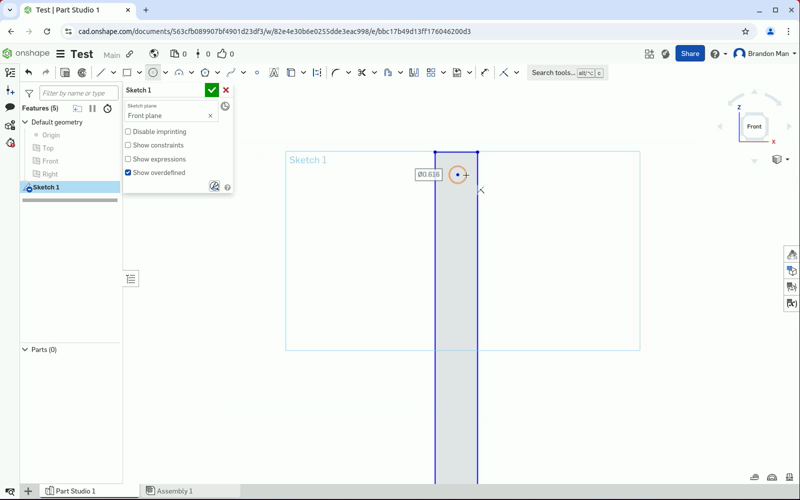
scroll(-6)
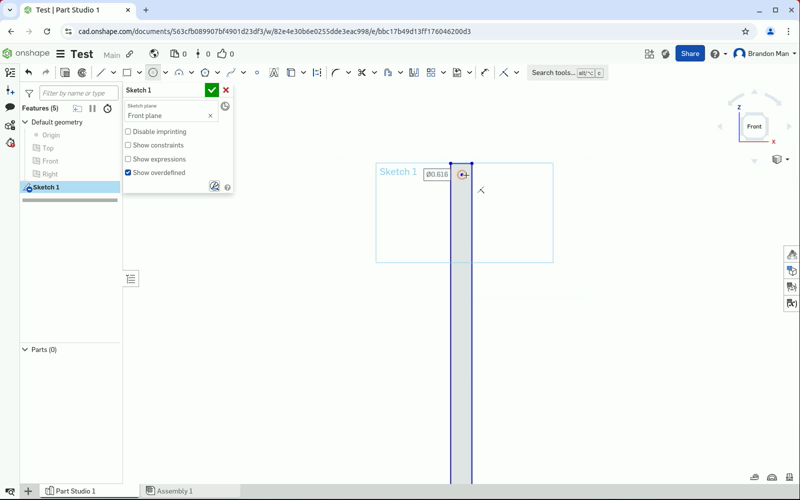
scroll(-6)
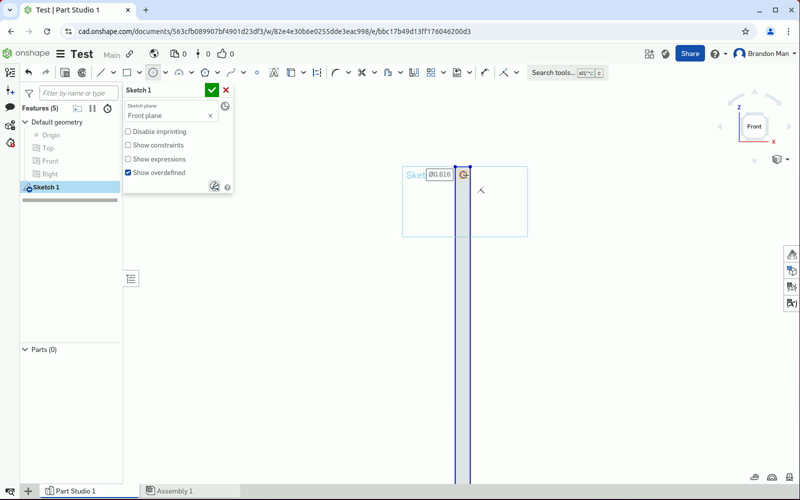
scroll(-6)
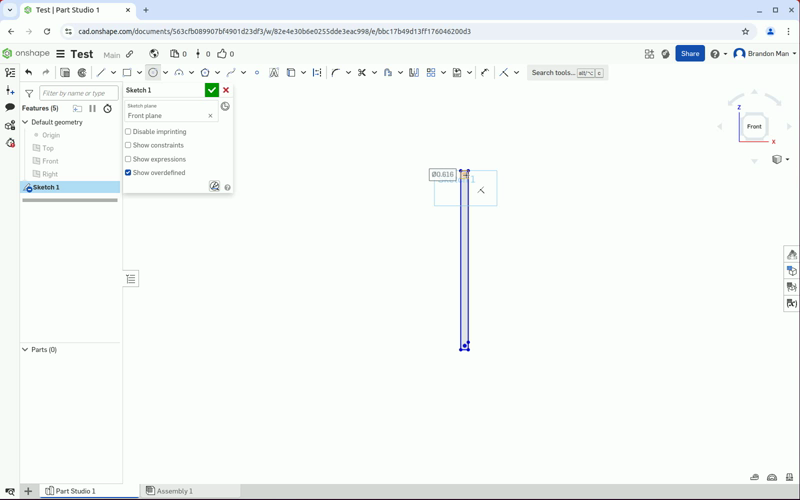
key(esc)
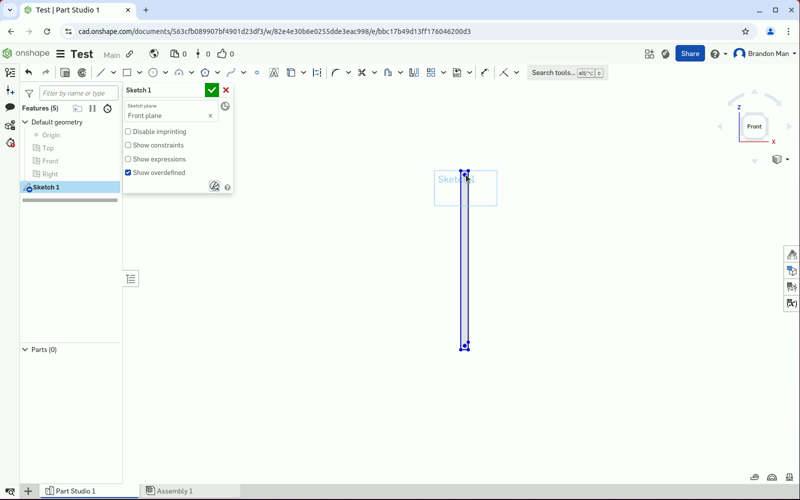
mouse_move(462, 312)
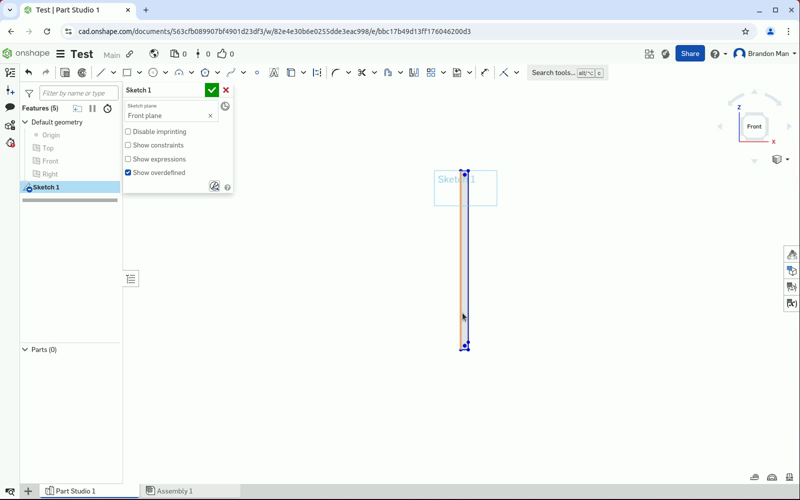
scroll(6)
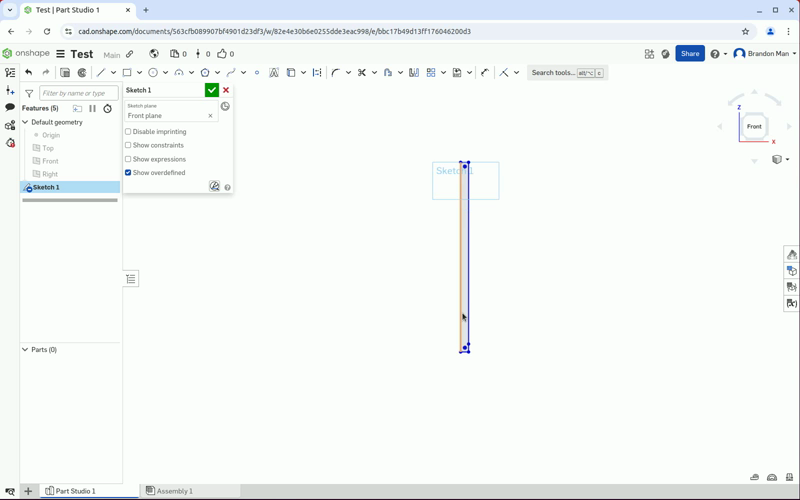
scroll(6)
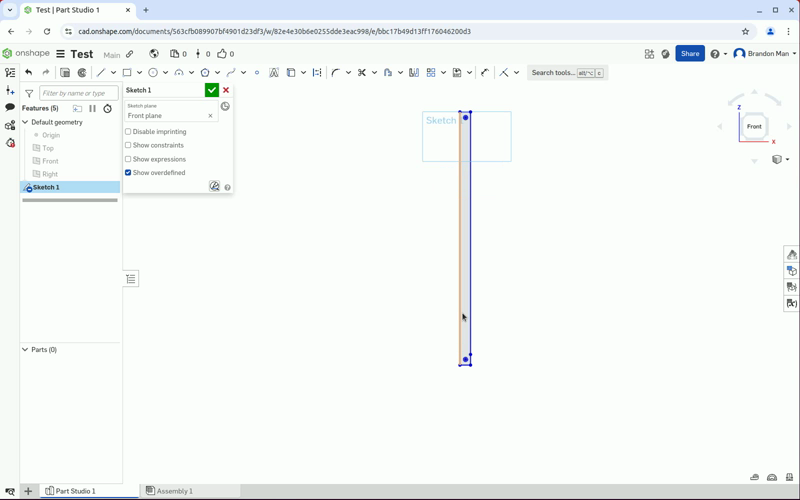
scroll(6)
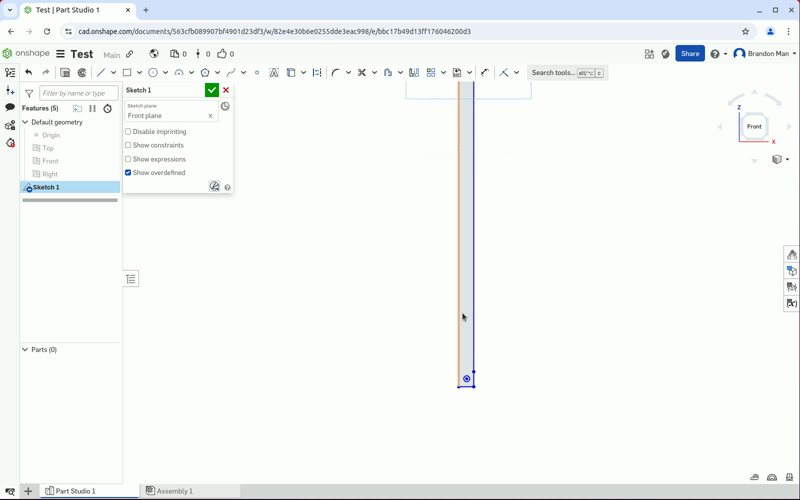
scroll(6)
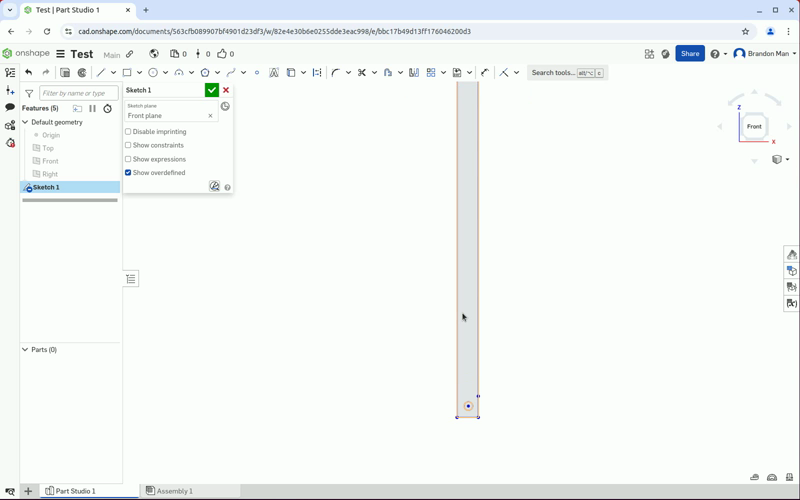
scroll(6)
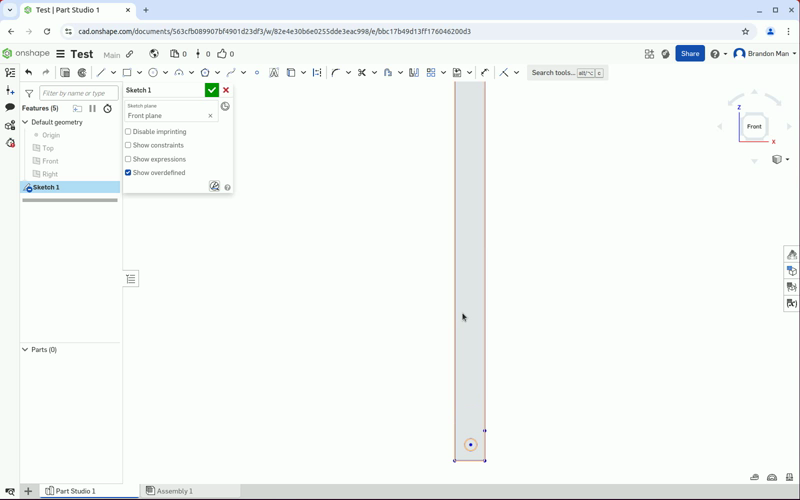
scroll(6)
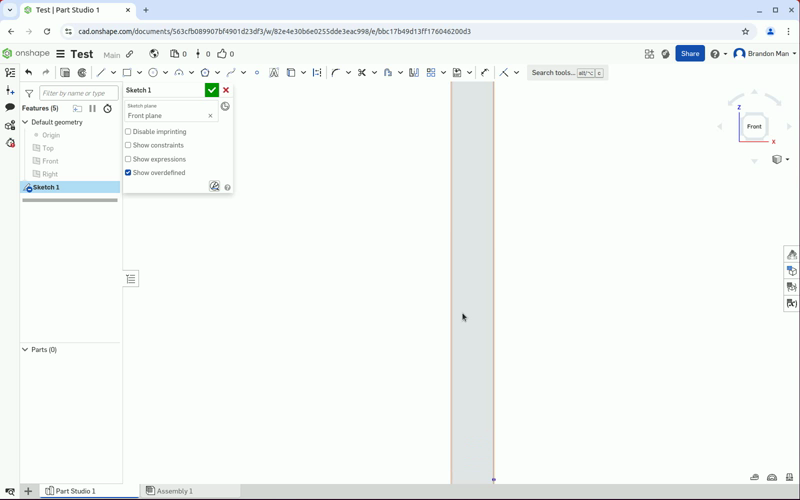
scroll(6)
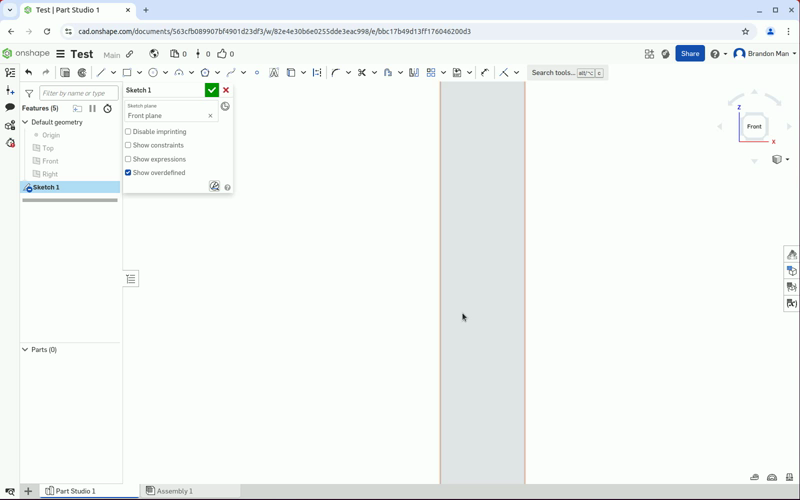
click(462, 312)
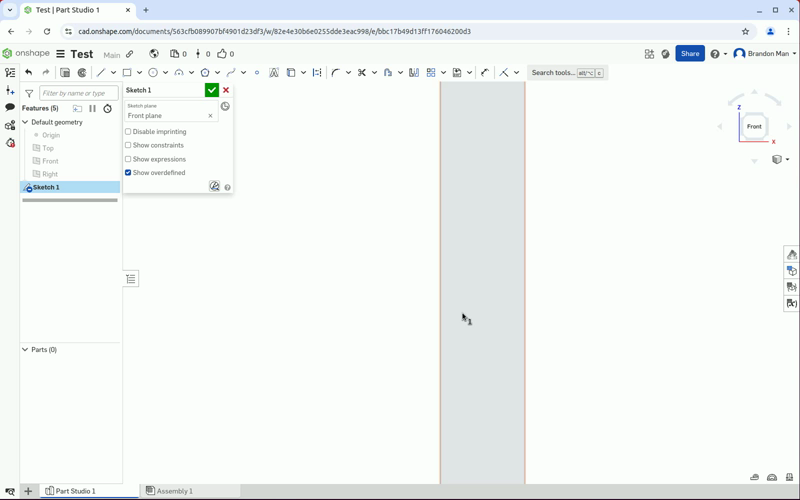
scroll(-6)
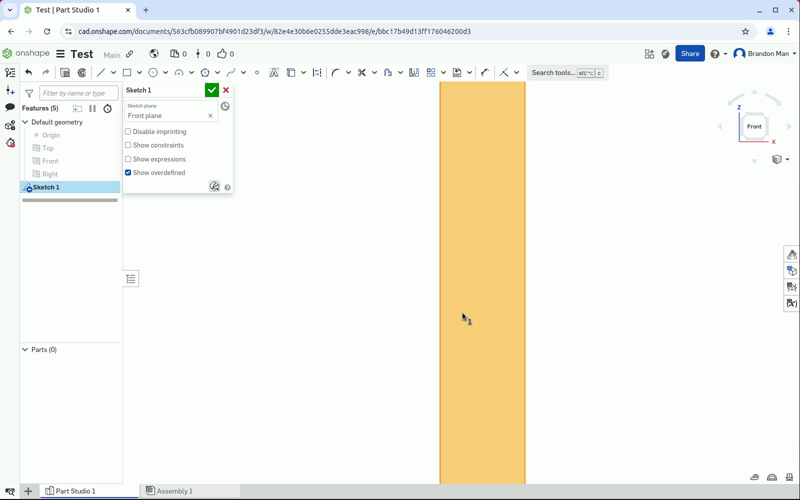
scroll(-6)
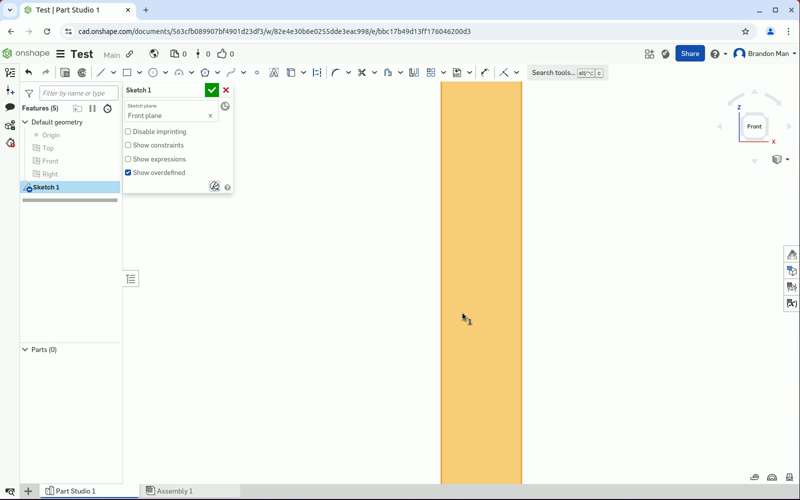
scroll(-6)
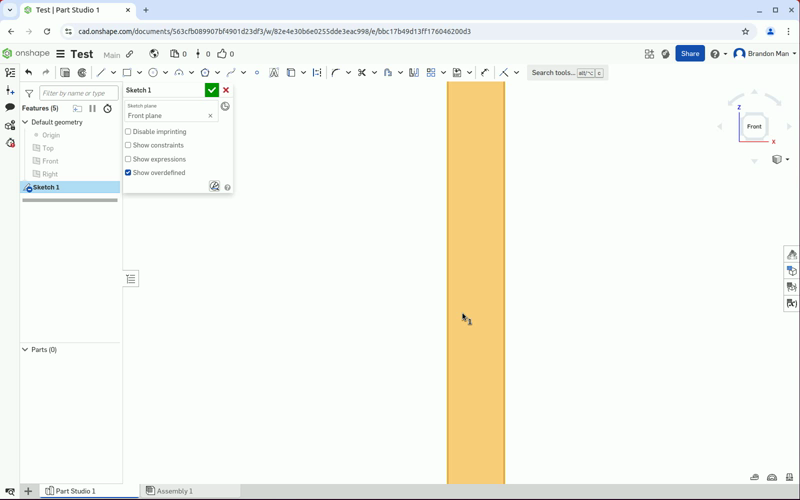
scroll(-6)
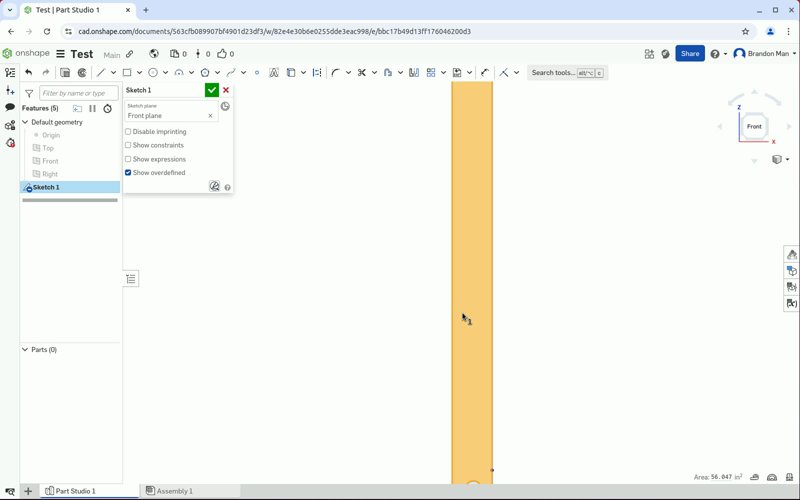
scroll(-6)
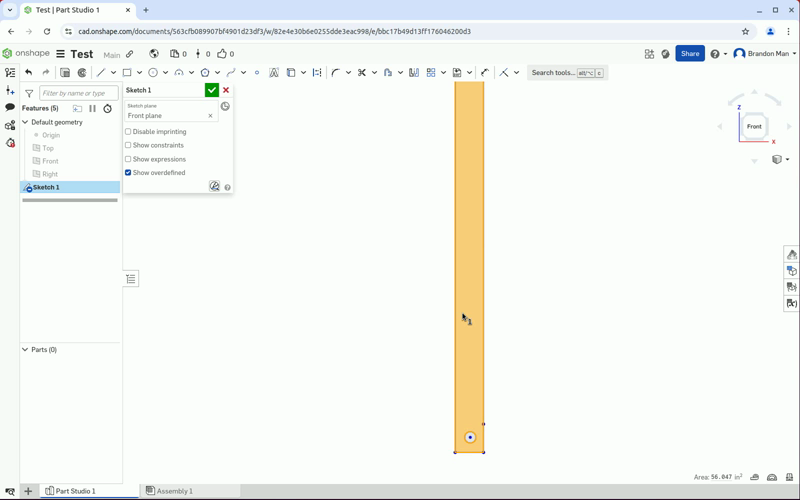
scroll(-6)
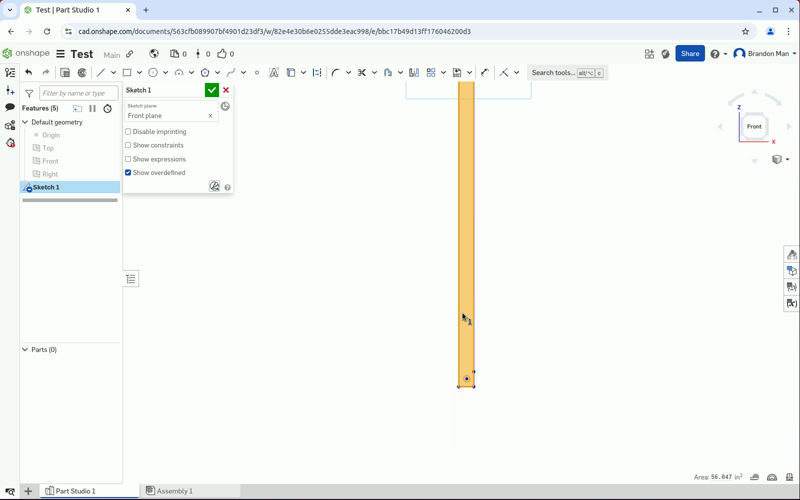
scroll(-6)
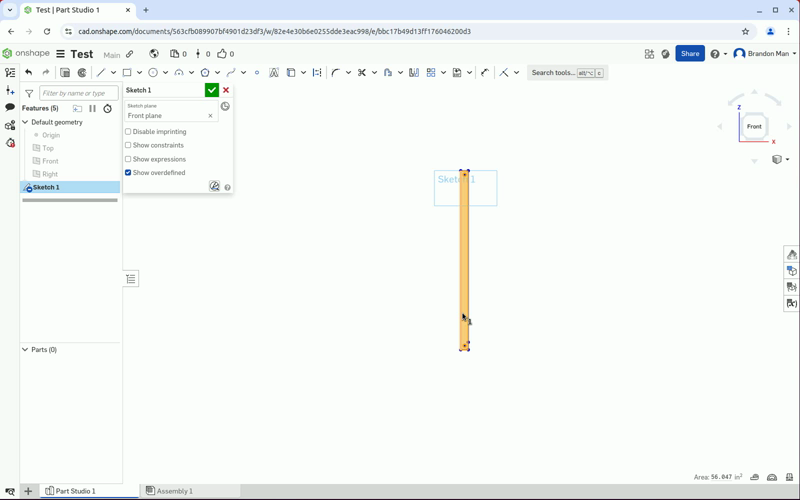
mouse_move(73, 352)
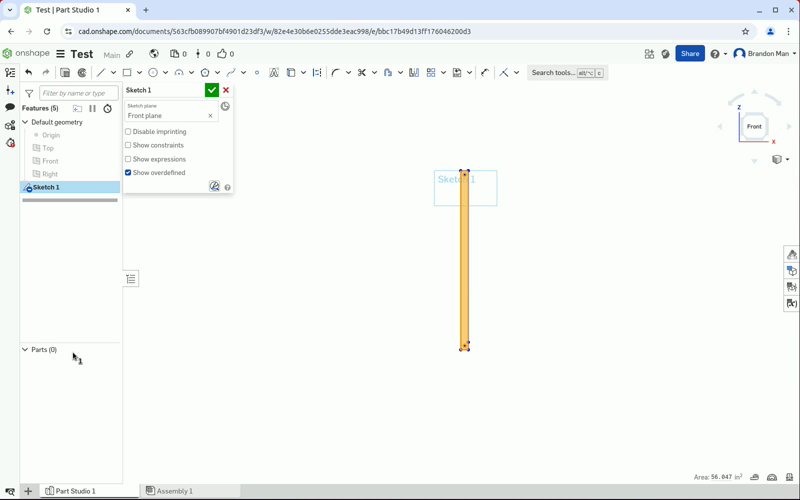
key(shift+y)
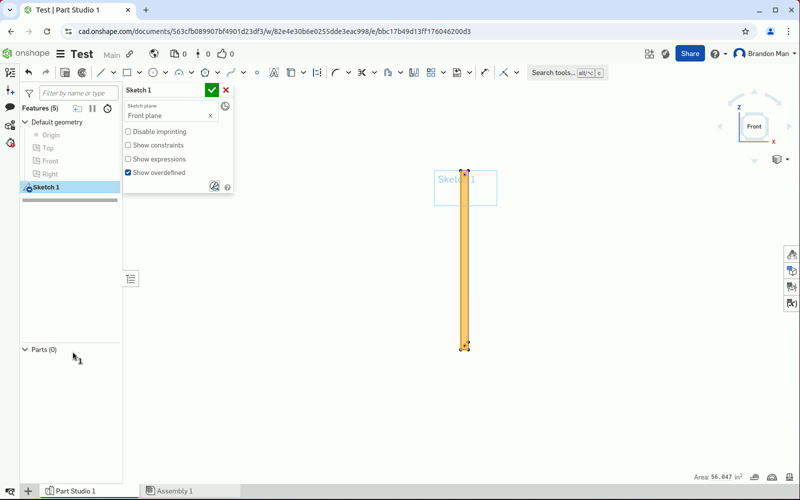
key(shift+e)
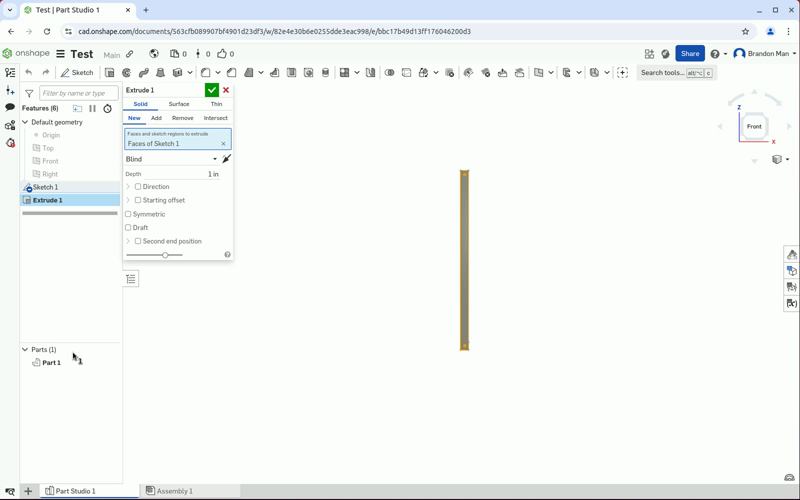
mouse_move(143, 106)
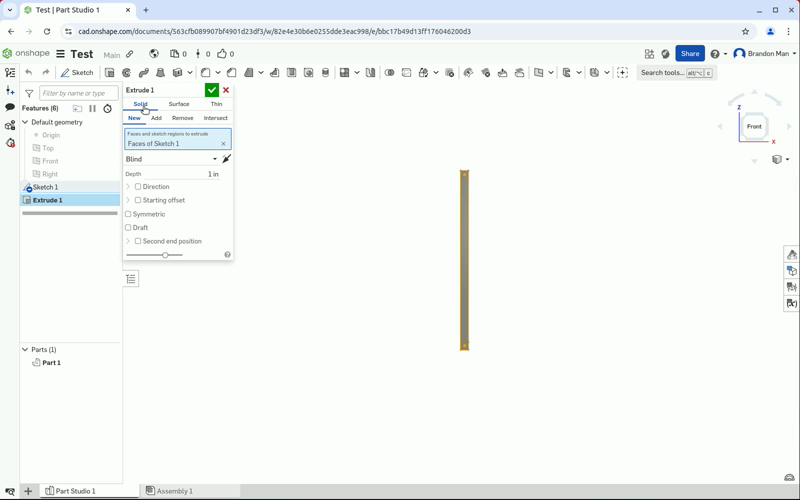
click(143, 106)
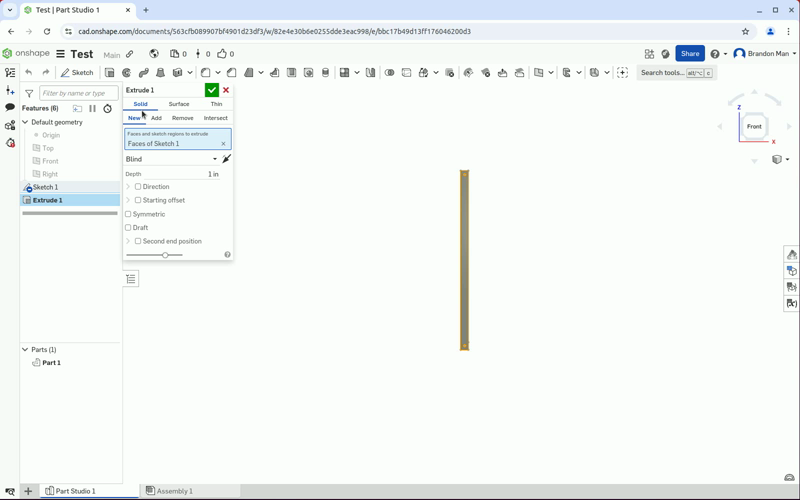
mouse_move(137, 120)
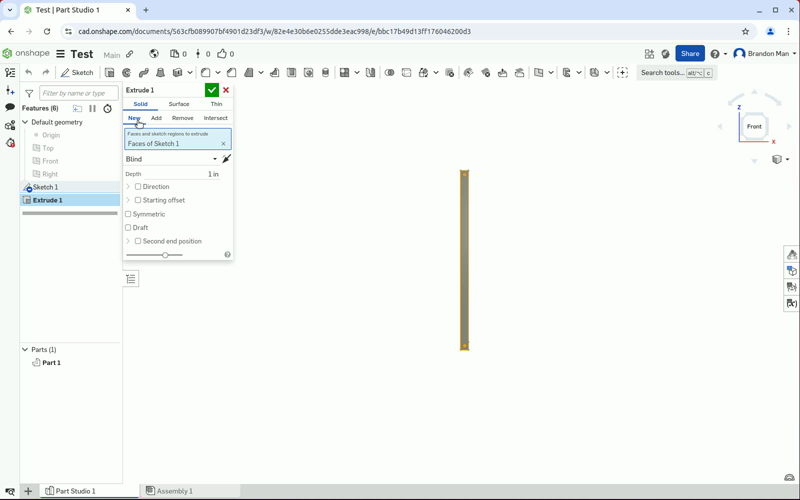
click(137, 120)
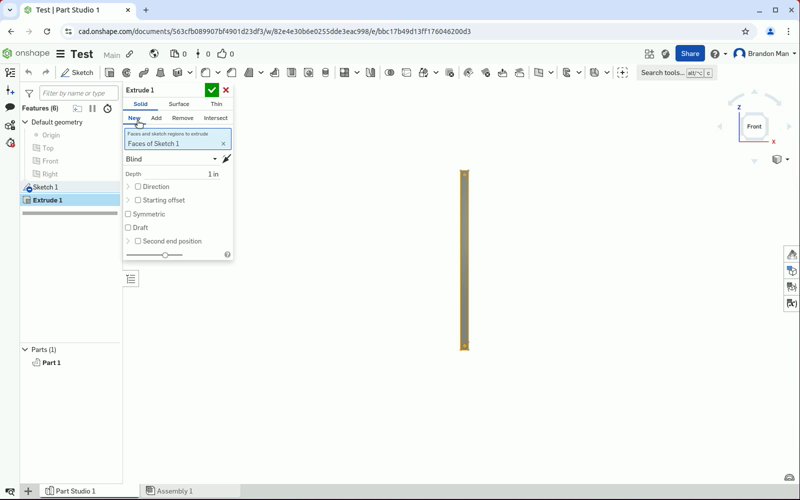
key(tab, 4)
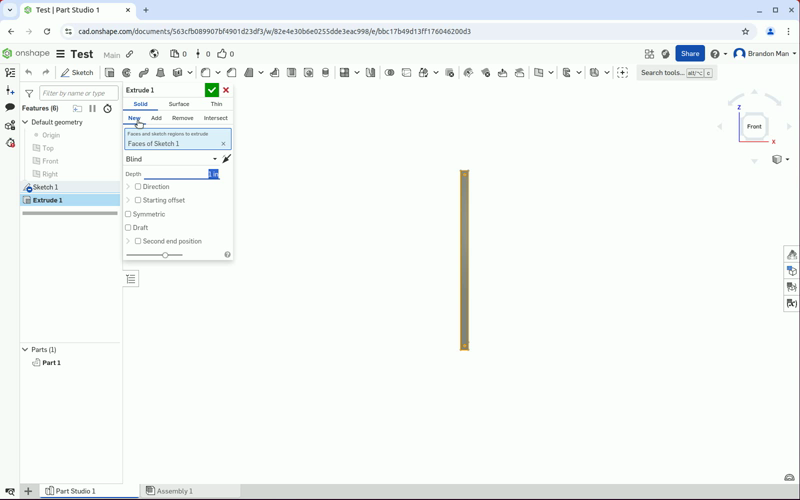
text(1.444)
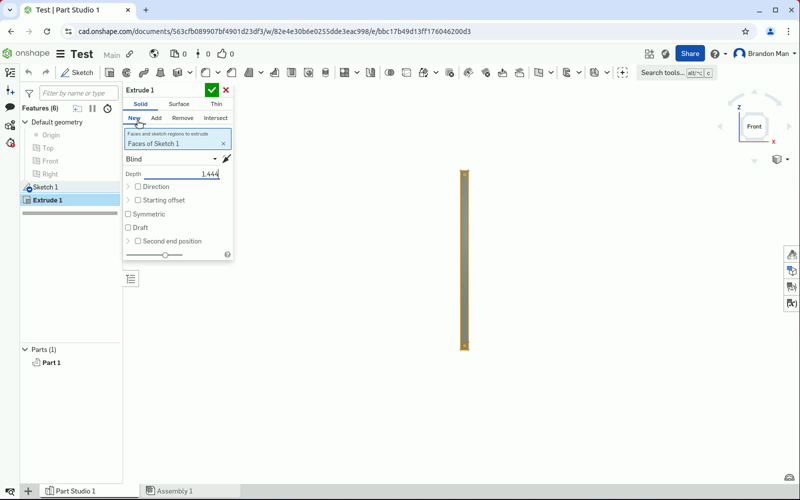
key(tab, 3)
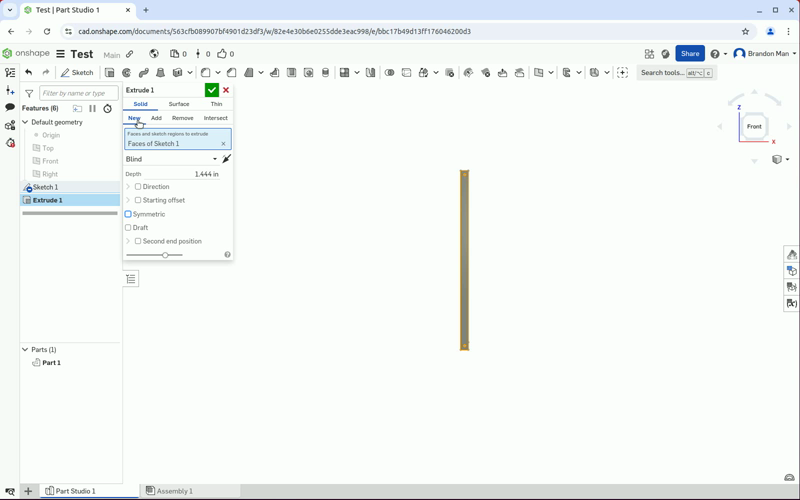
key(space)
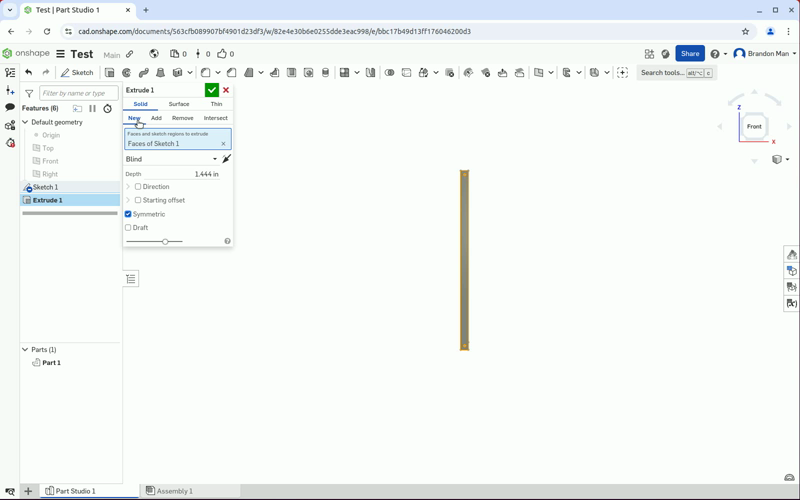
key(enter)
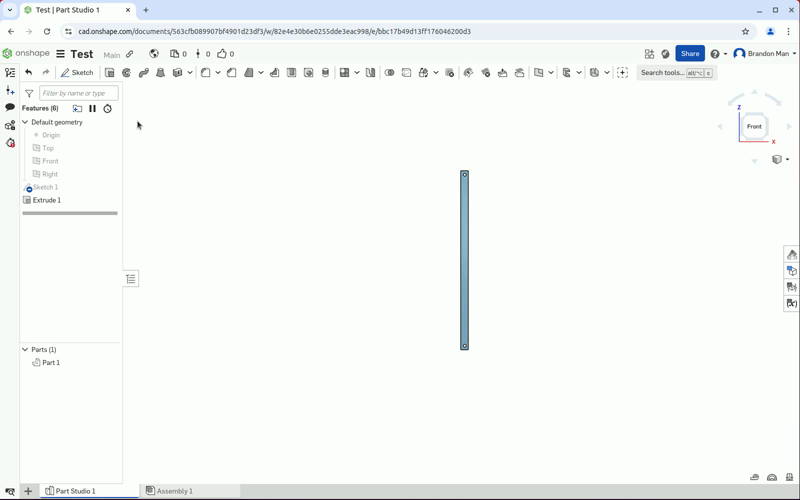
key(shift+h)
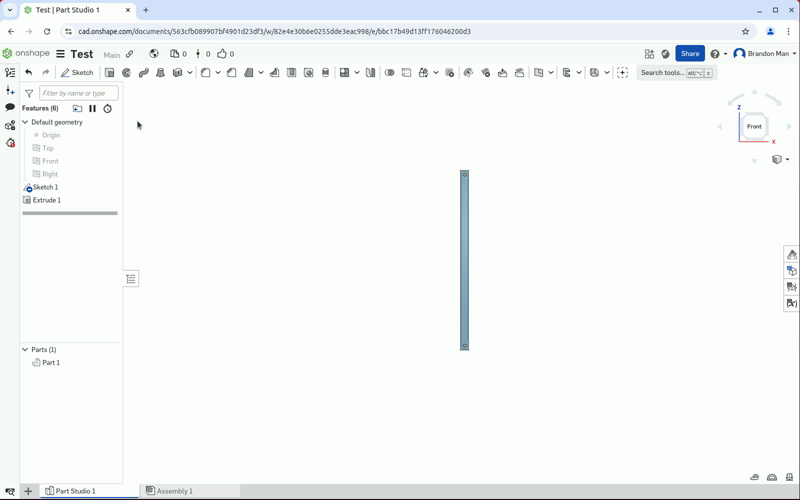
key(shift+h)
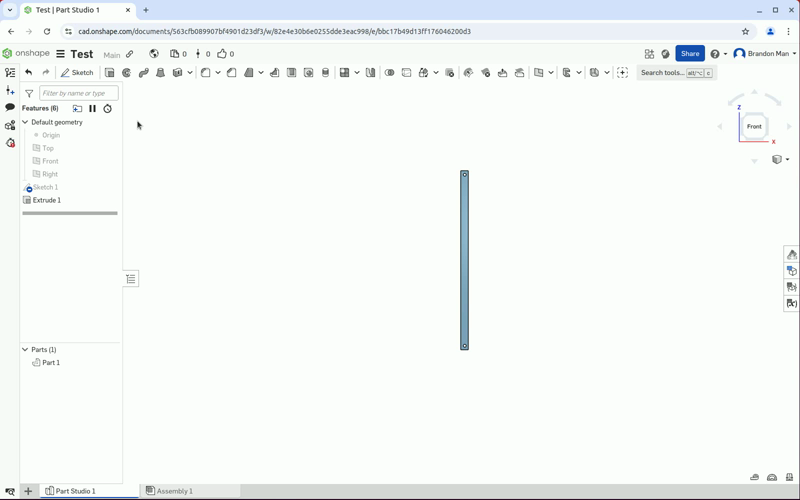
mouse_move(73, 189)
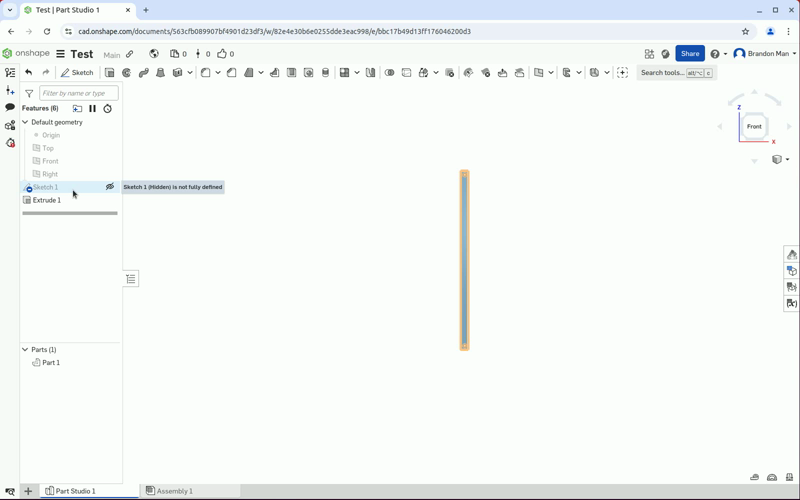
click(73, 189)
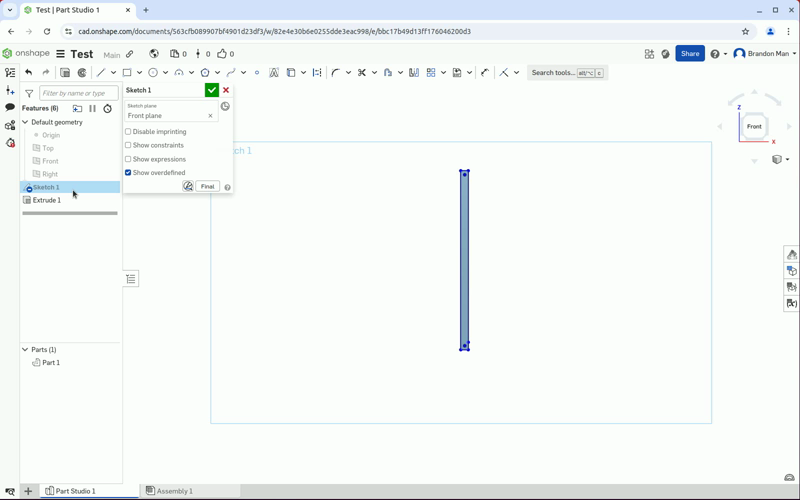
mouse_move(229, 92)
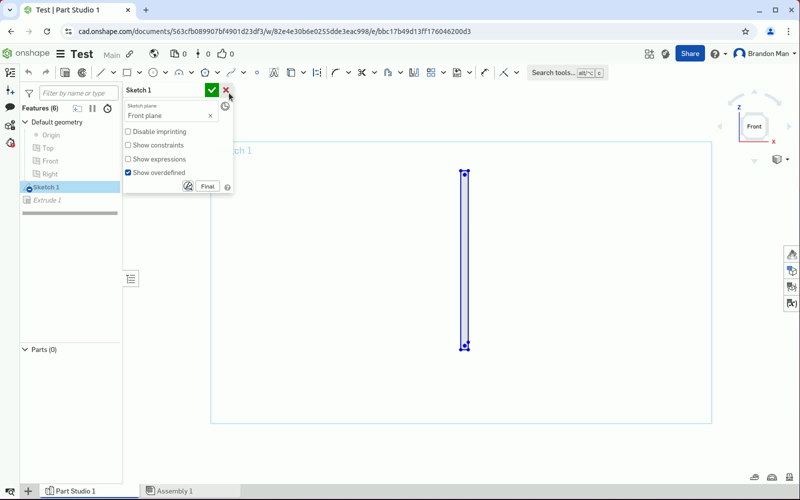
click(229, 92)
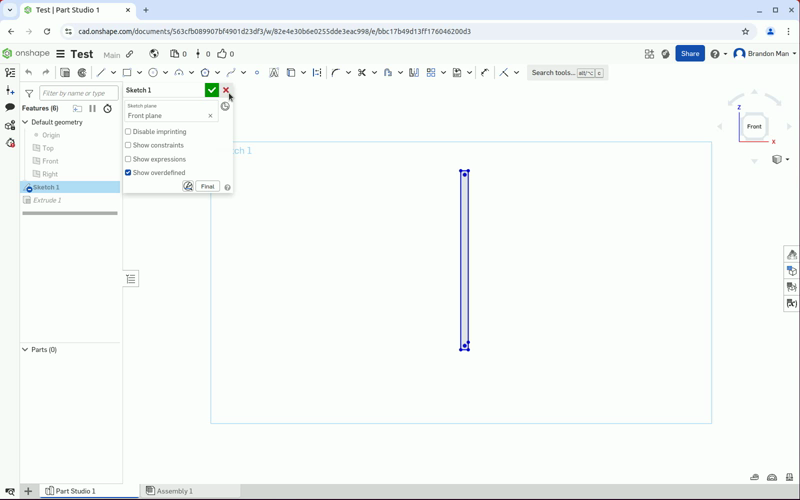
key(shift+s)
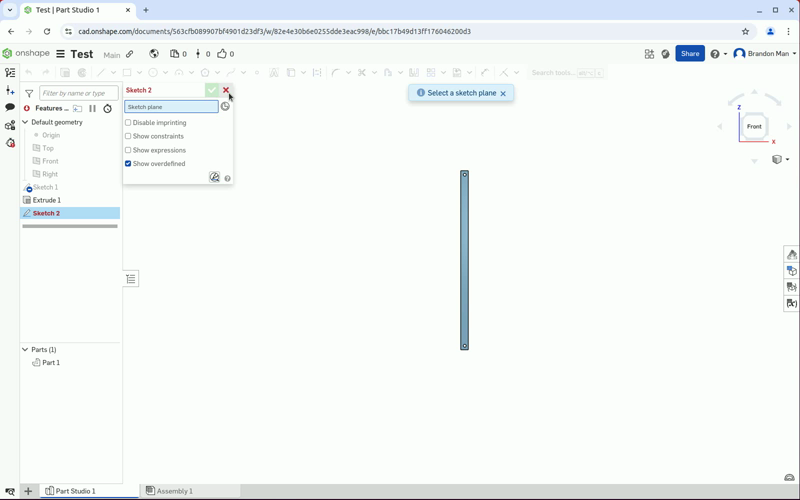
mouse_move(73, 163)
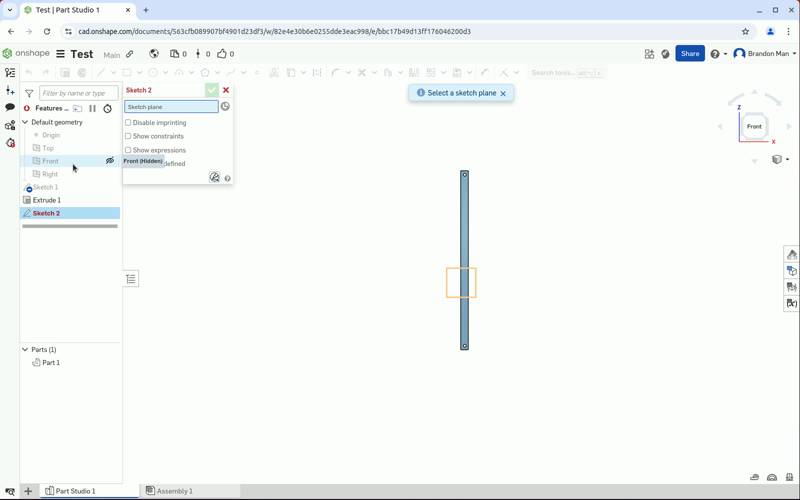
click(73, 163)
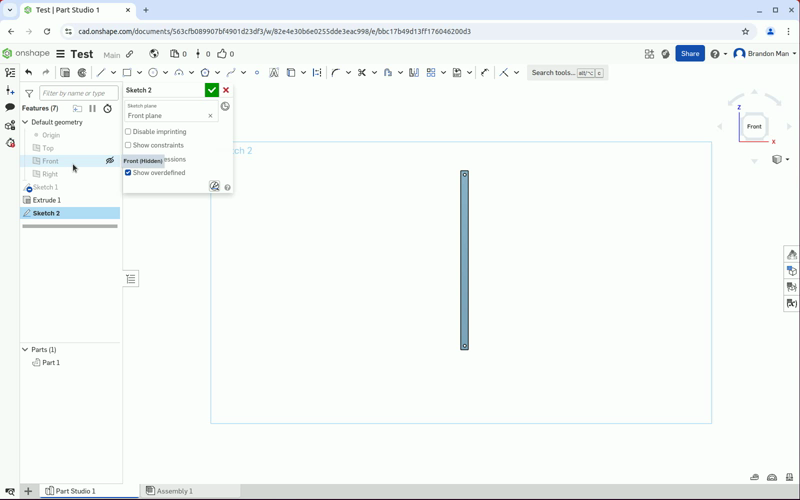
mouse_move(73, 352)
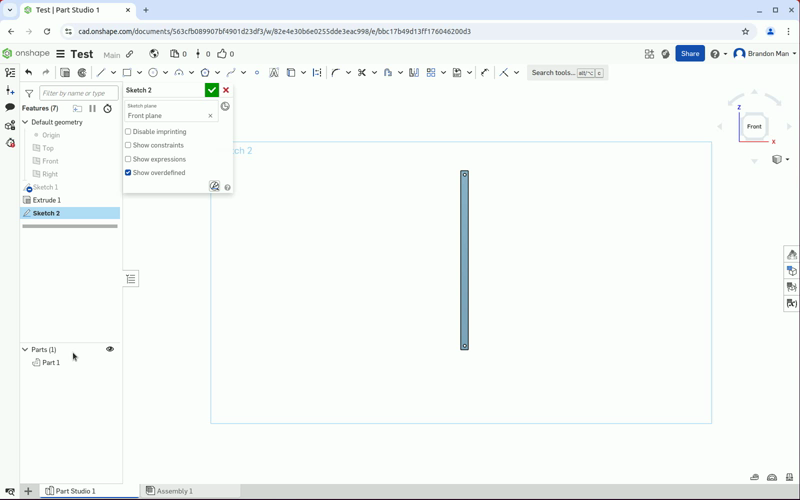
key(y)
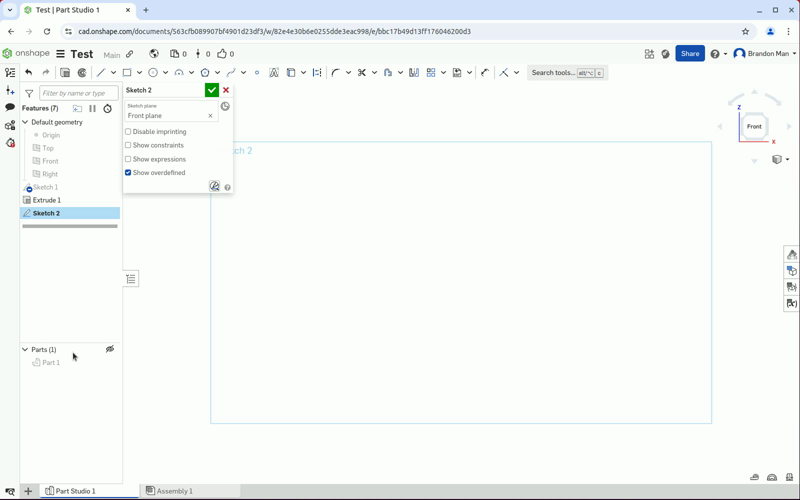
key(l)
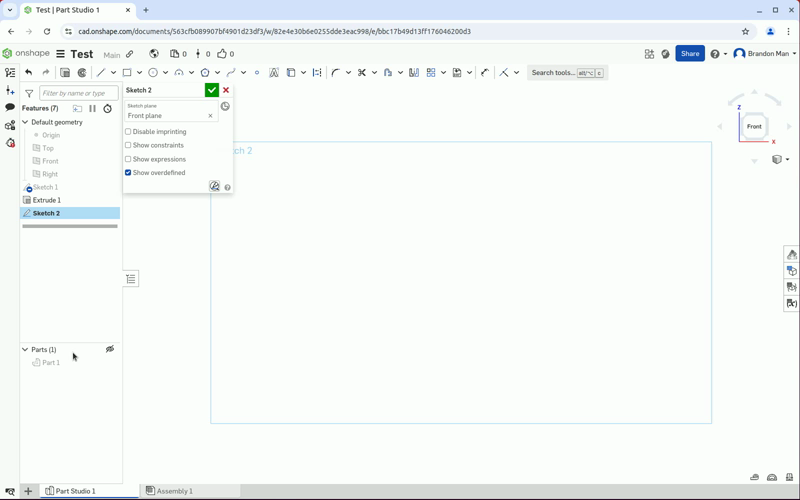
key_down(shift)
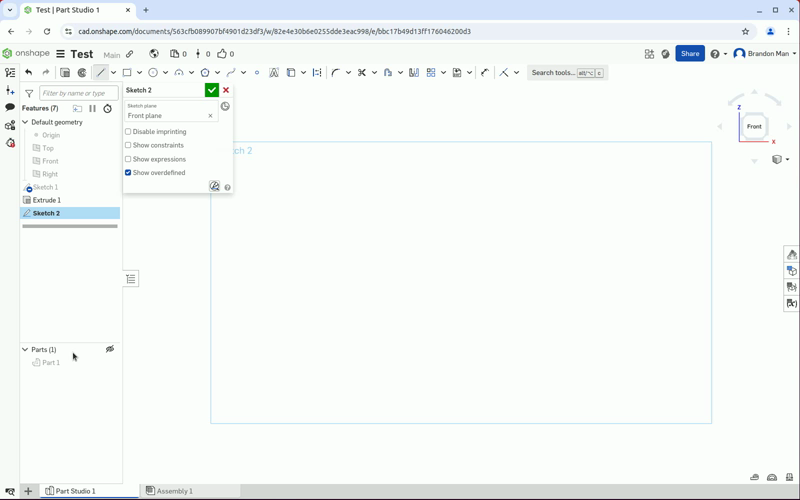
mouse_move(467, 349)
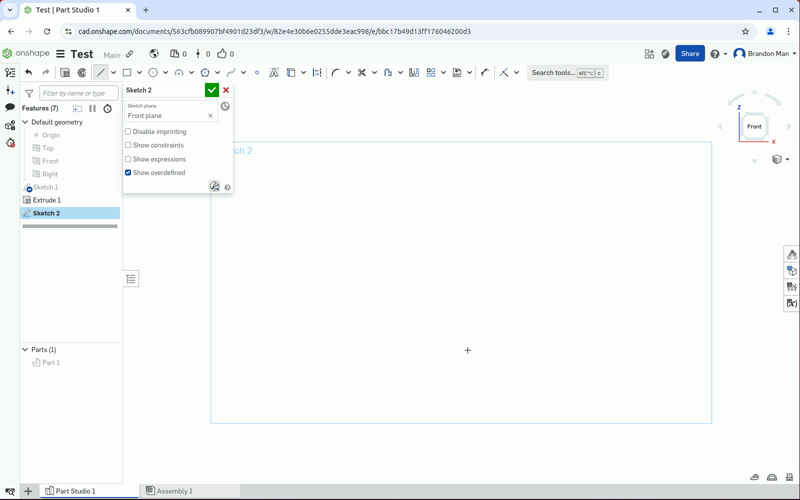
click(467, 349)
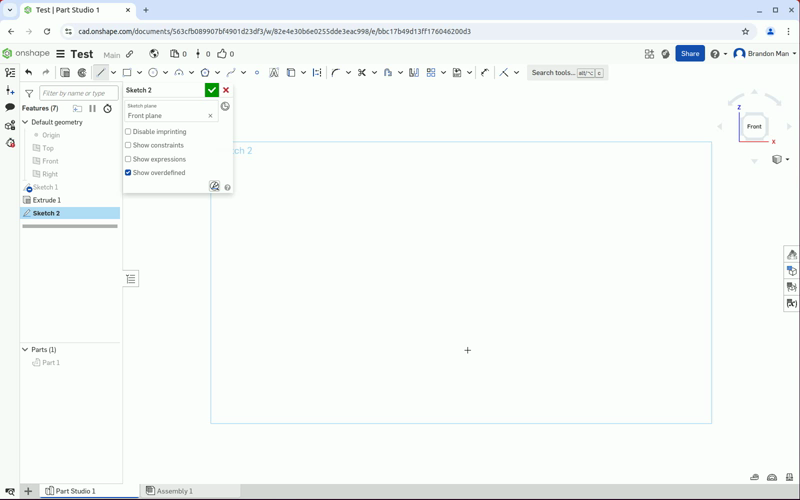
key_up(shift)
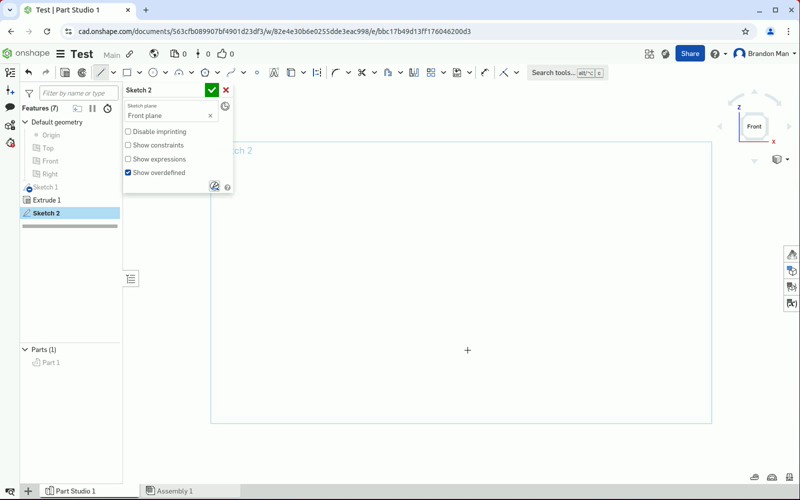
key_down(shift)
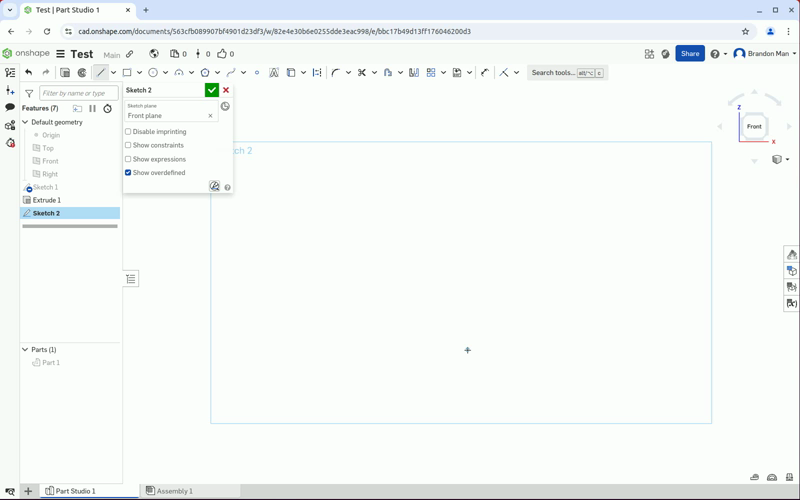
mouse_move(497, 349)
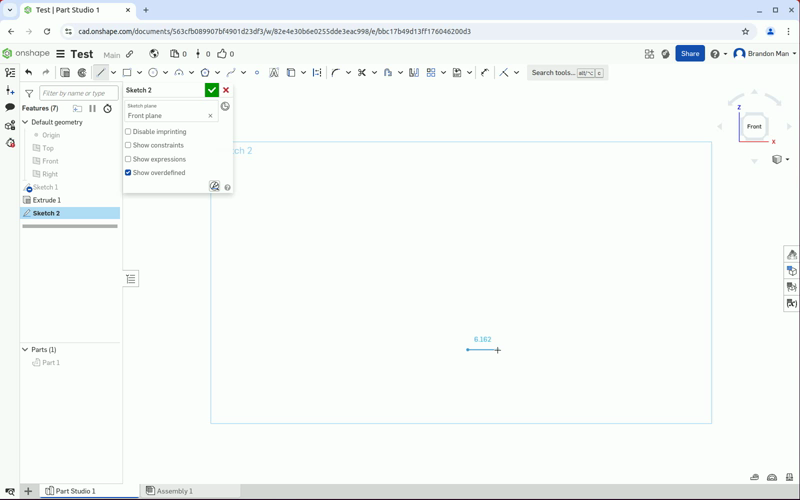
mouse_move(485, 349)
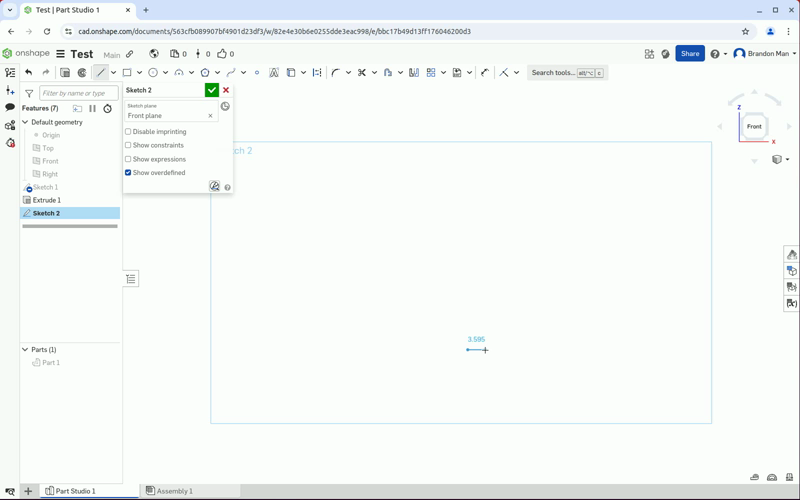
click(485, 349)
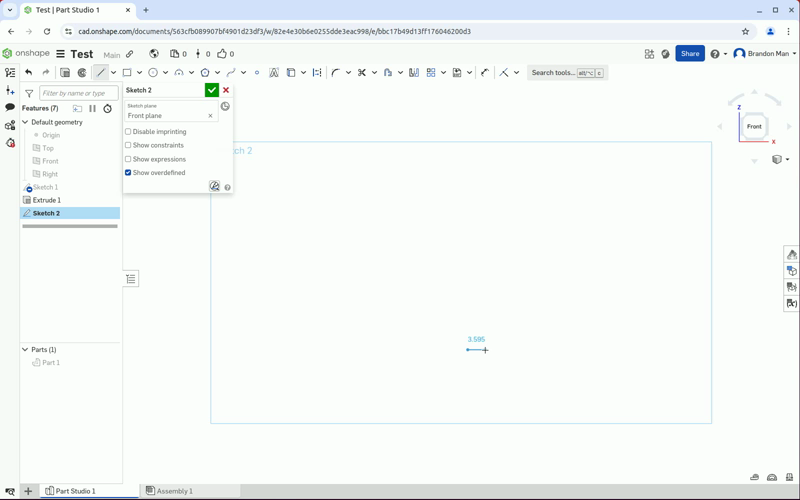
key_up(shift)
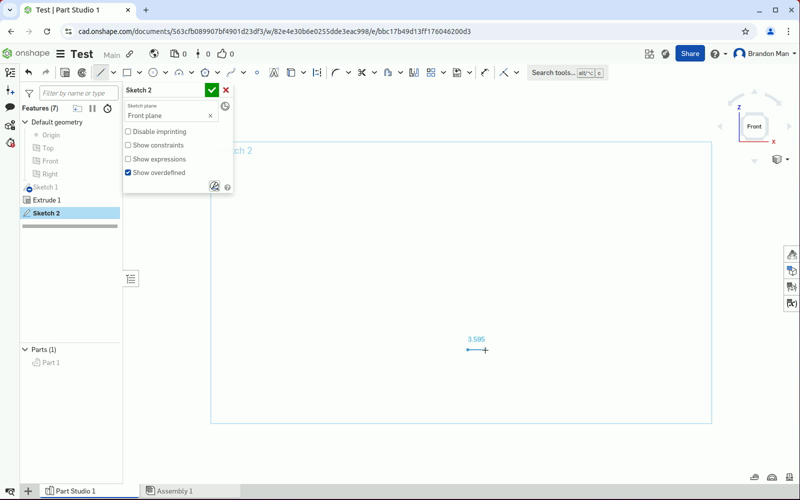
key_down(shift)
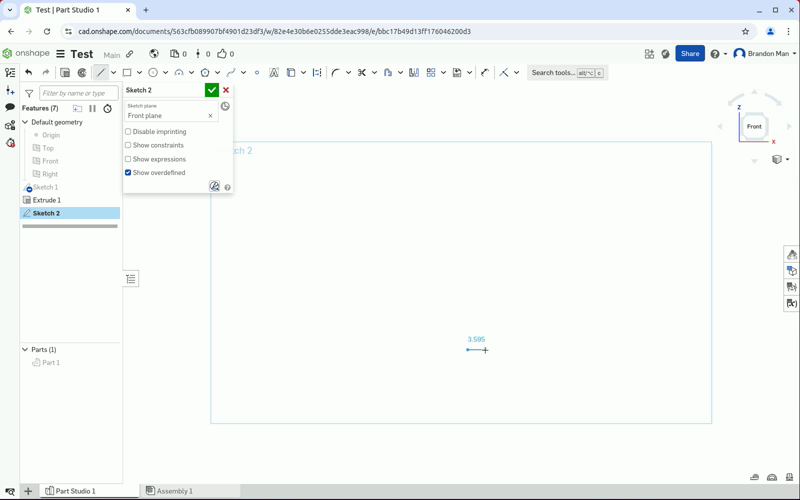
mouse_move(515, 349)
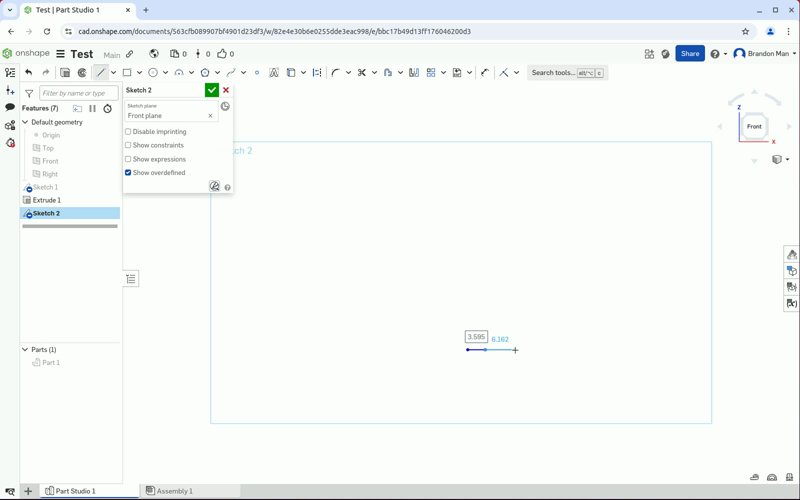
mouse_move(485, 341)
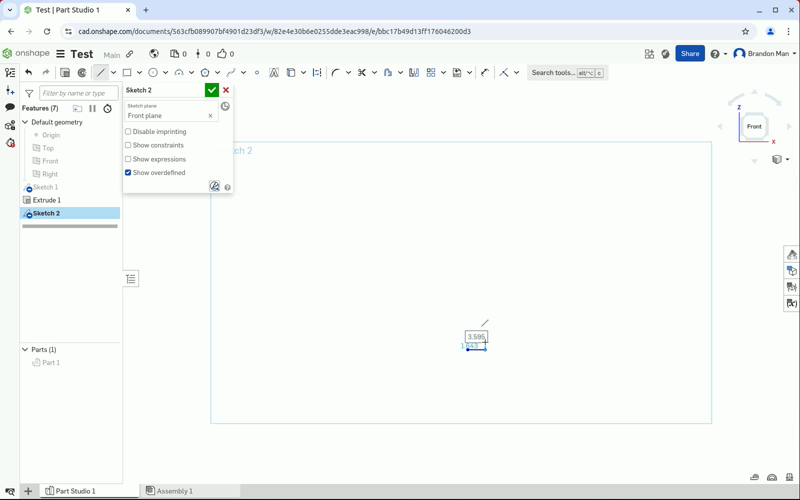
click(485, 341)
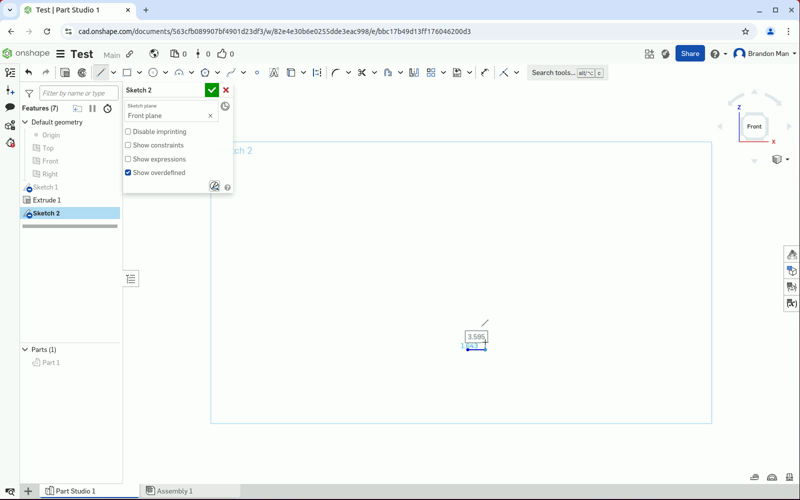
key_up(shift)
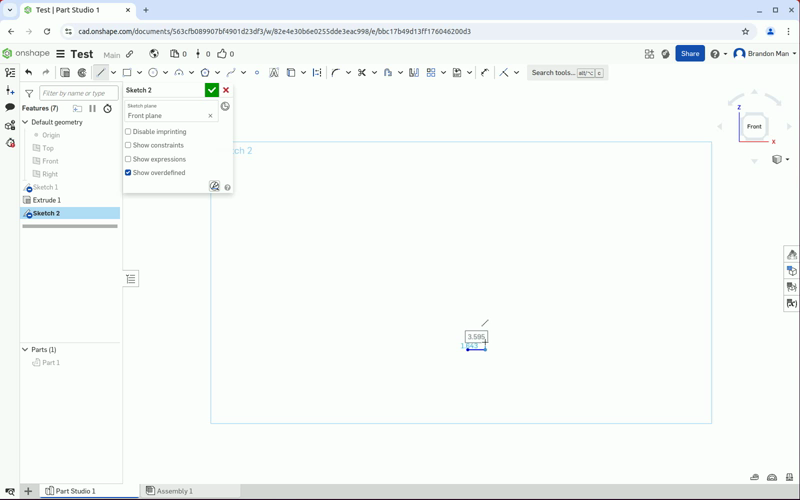
key_down(shift)
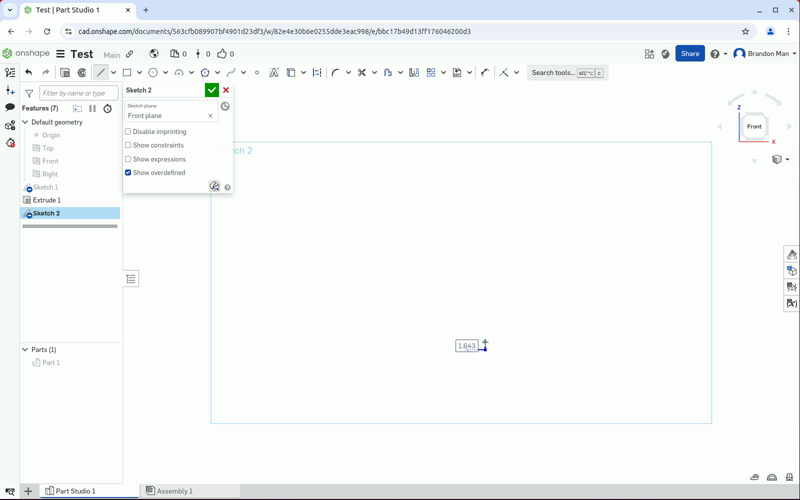
mouse_move(515, 341)
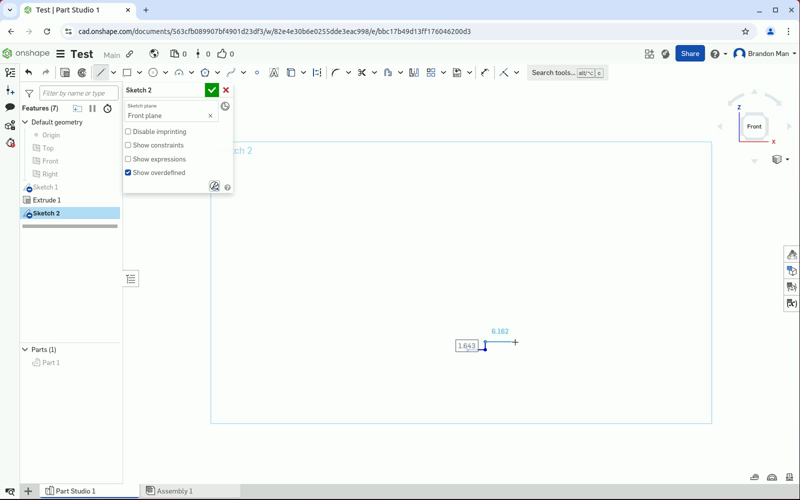
mouse_move(467, 341)
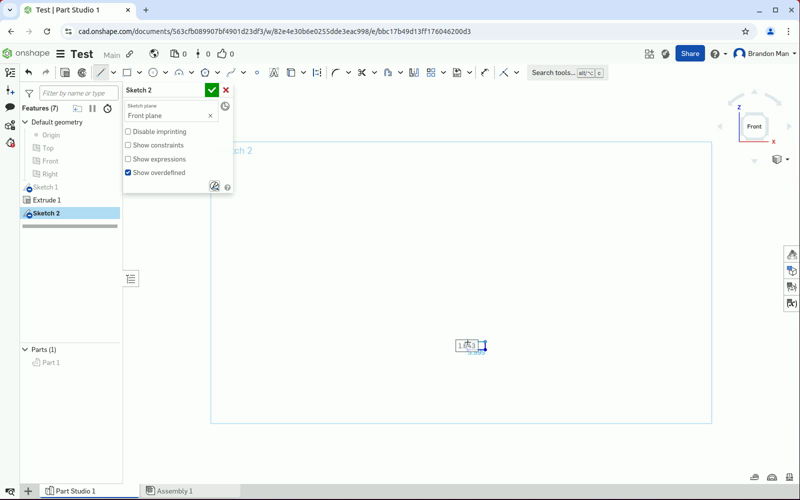
click(467, 341)
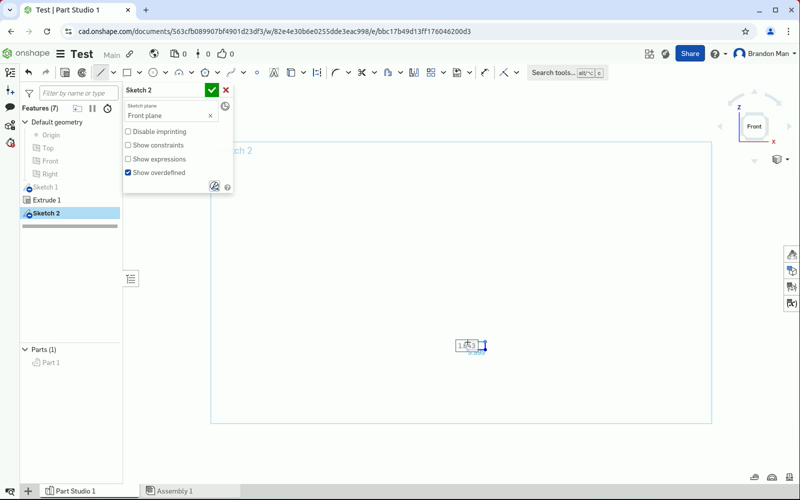
key_up(shift)
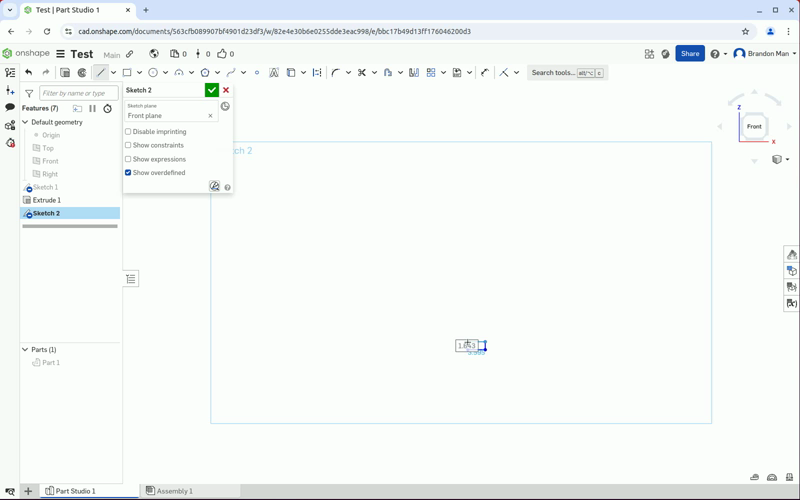
mouse_move(497, 341)
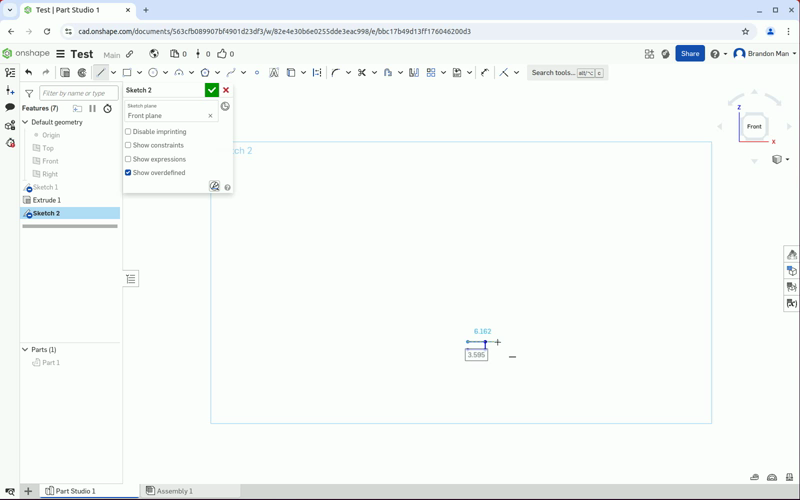
key_down(shift)
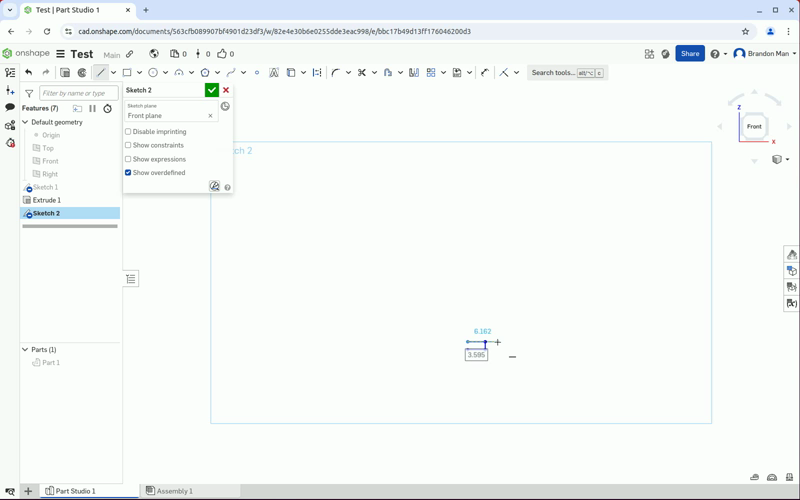
mouse_move(467, 349)
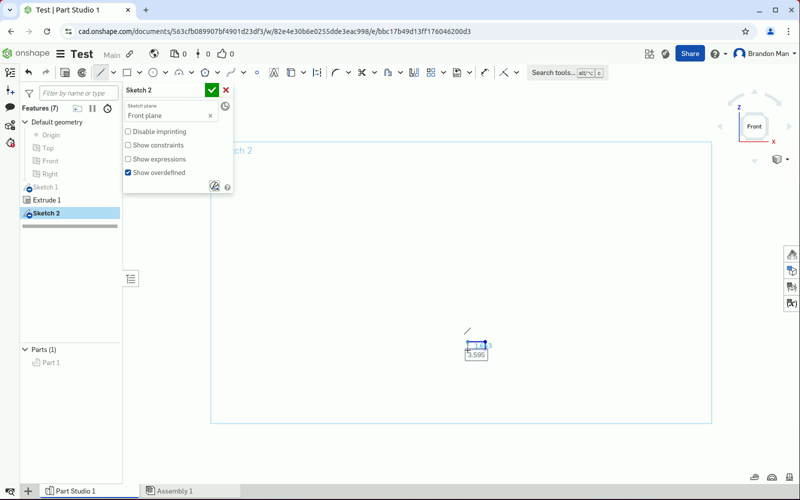
key_up(shift)
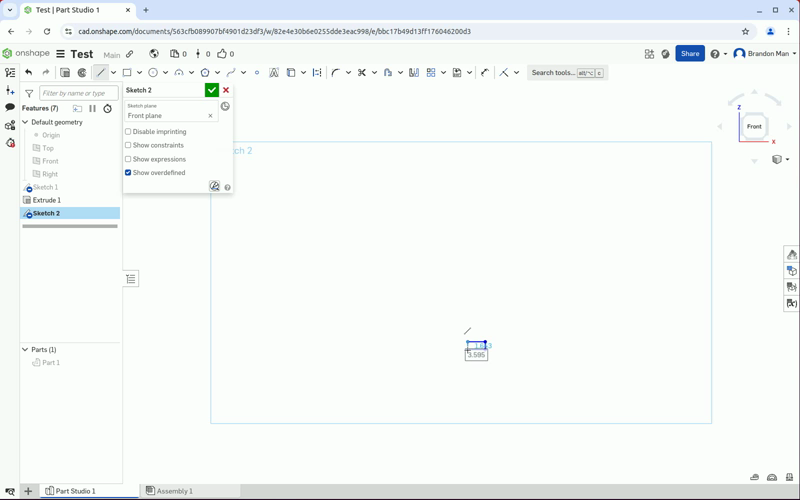
click(467, 349)
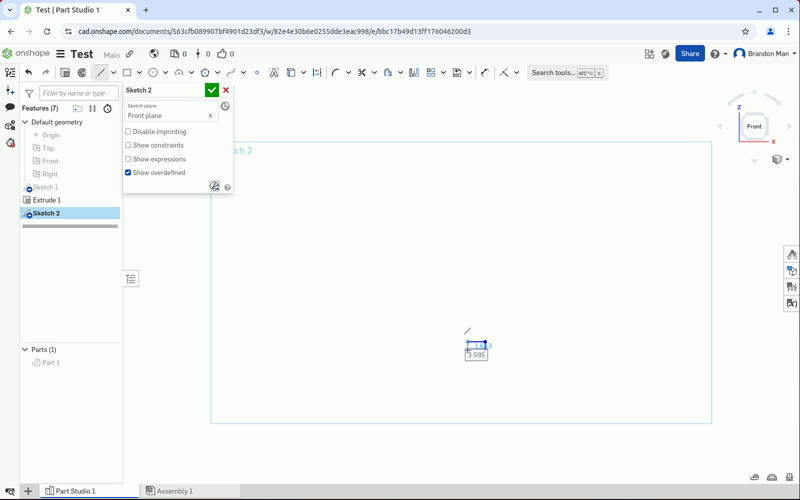
key(esc)
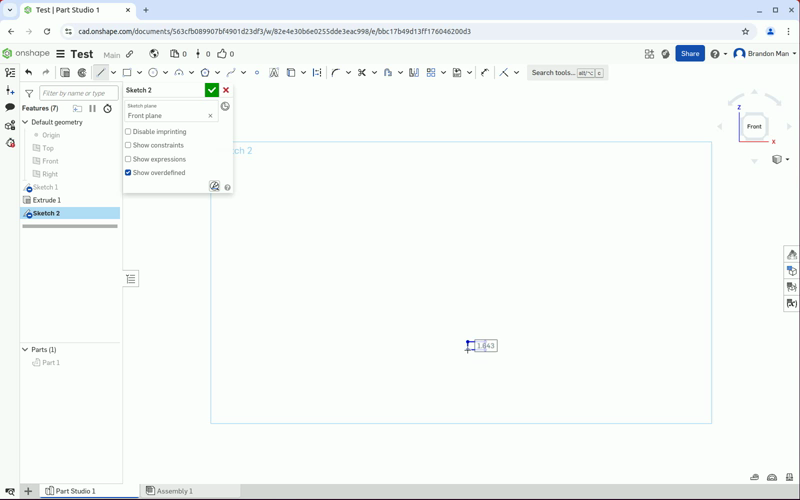
mouse_move(471, 346)
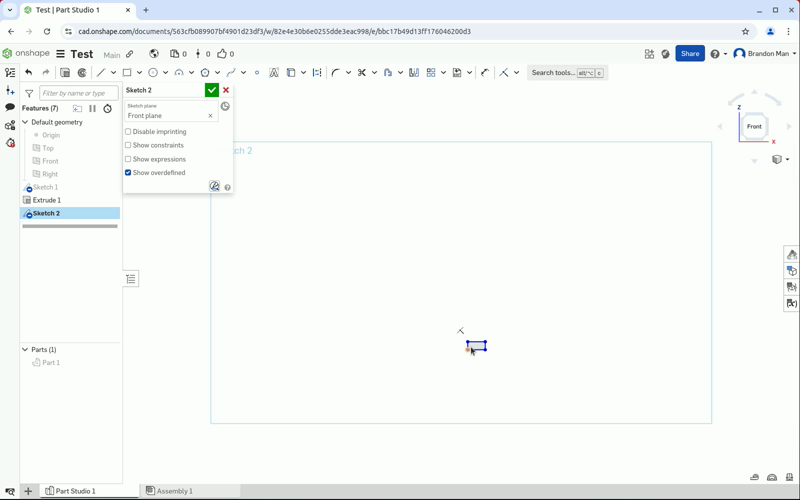
scroll(6)
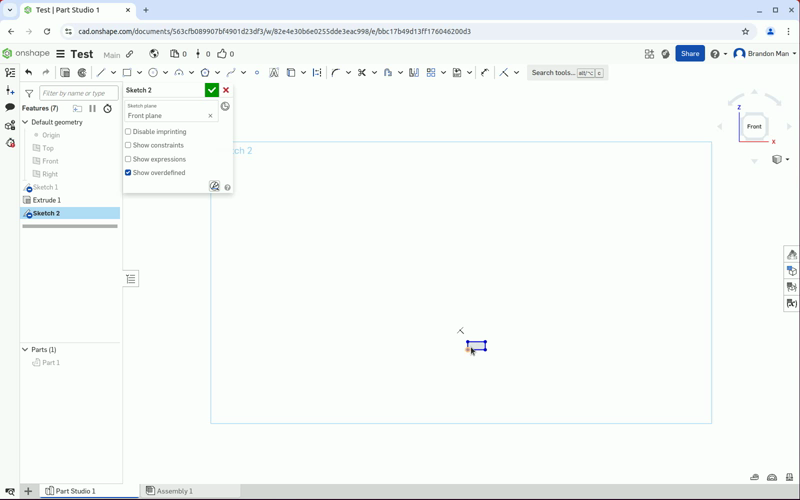
scroll(6)
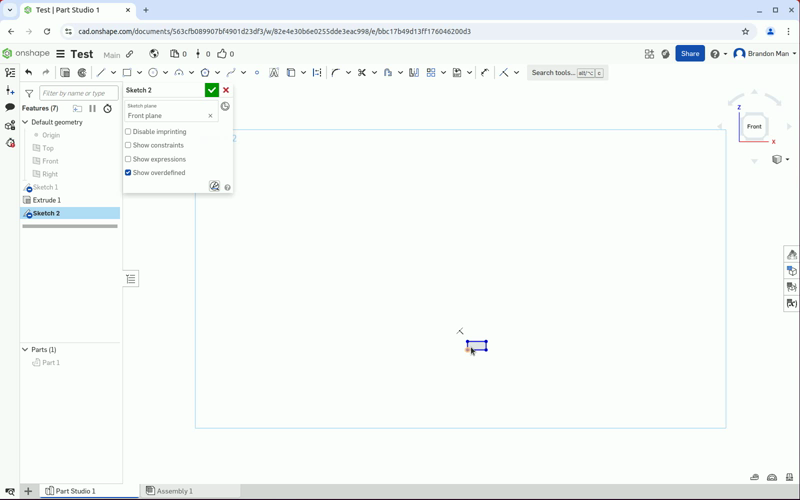
scroll(6)
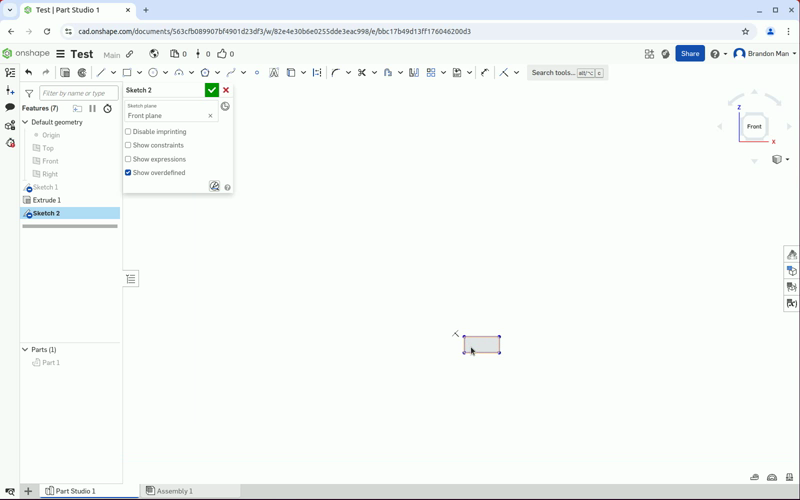
scroll(6)
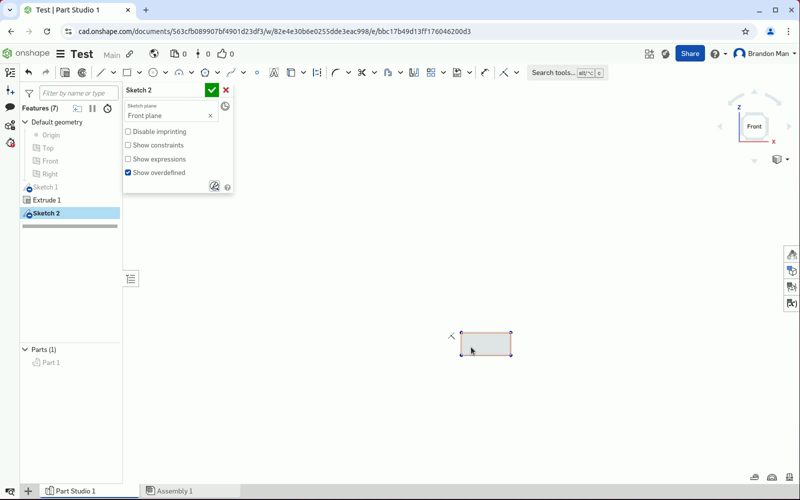
scroll(6)
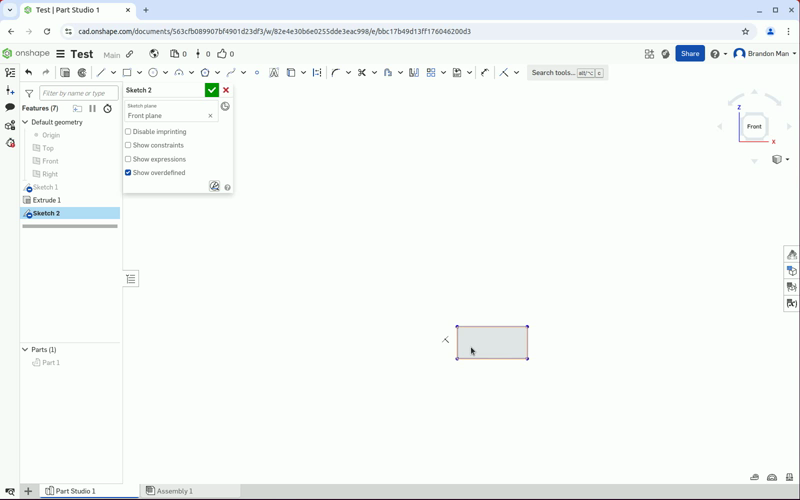
scroll(6)
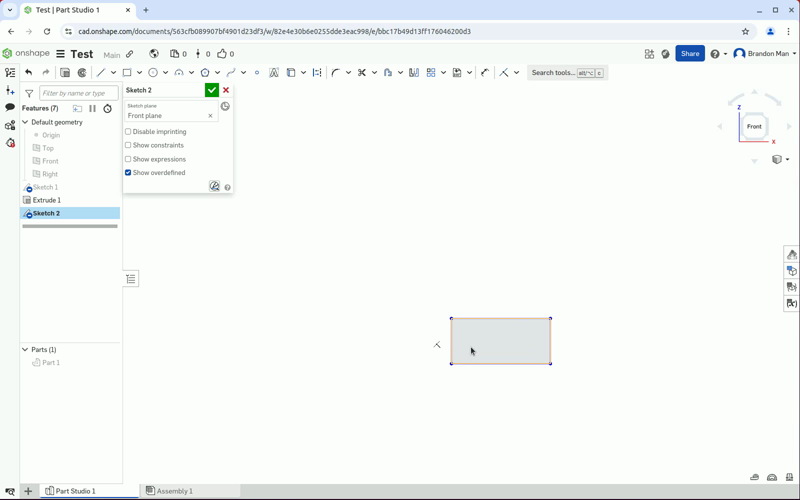
scroll(6)
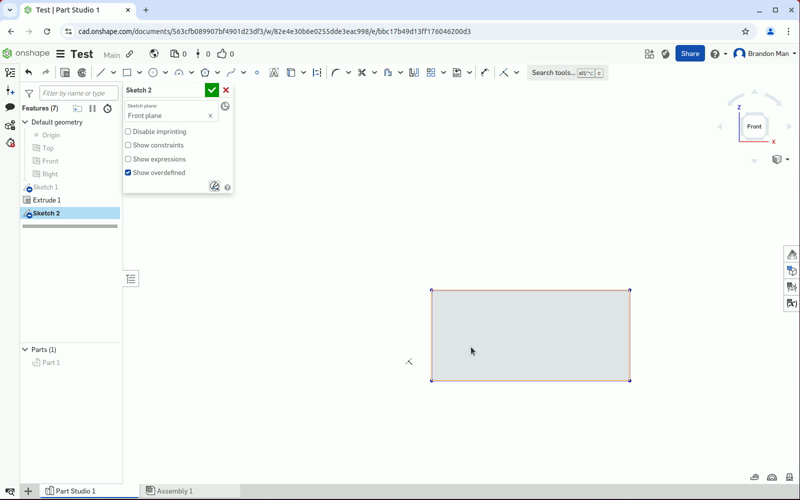
click(471, 346)
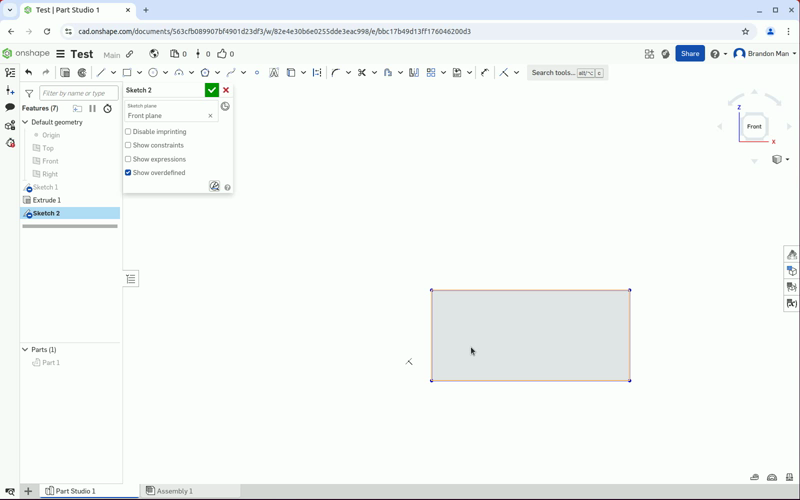
scroll(-6)
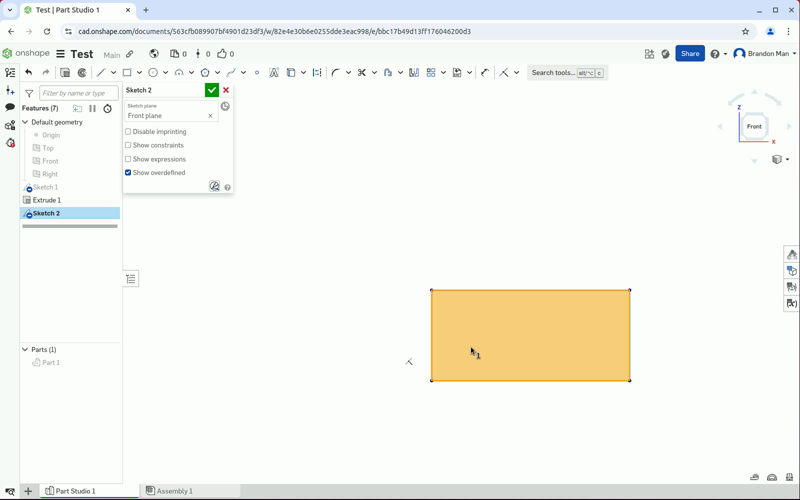
scroll(-6)
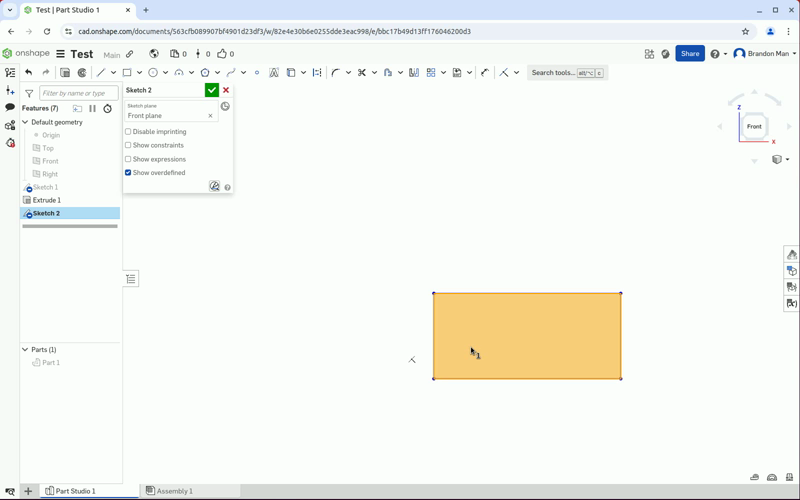
scroll(-6)
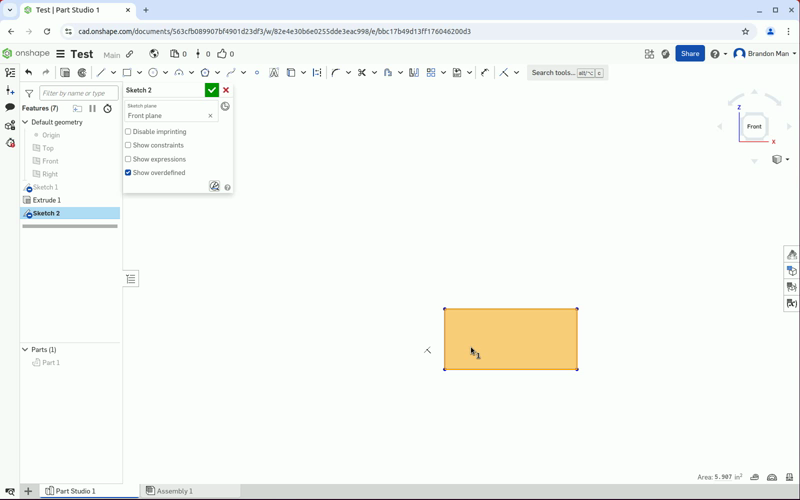
scroll(-6)
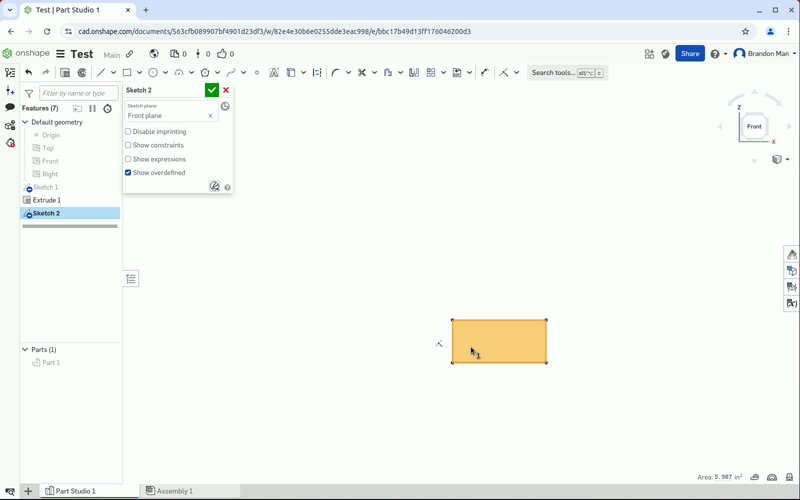
scroll(-6)
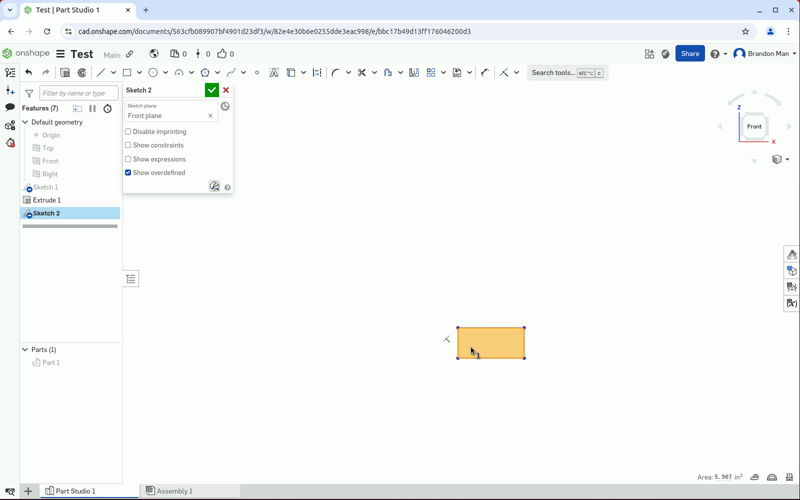
scroll(-6)
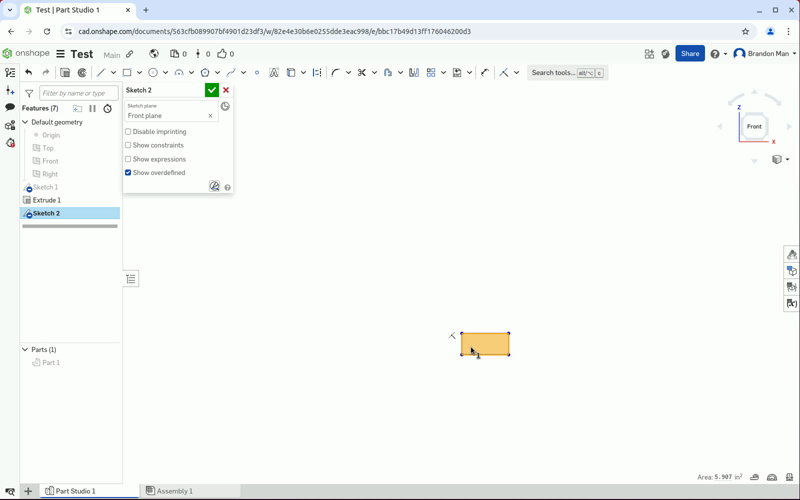
scroll(-6)
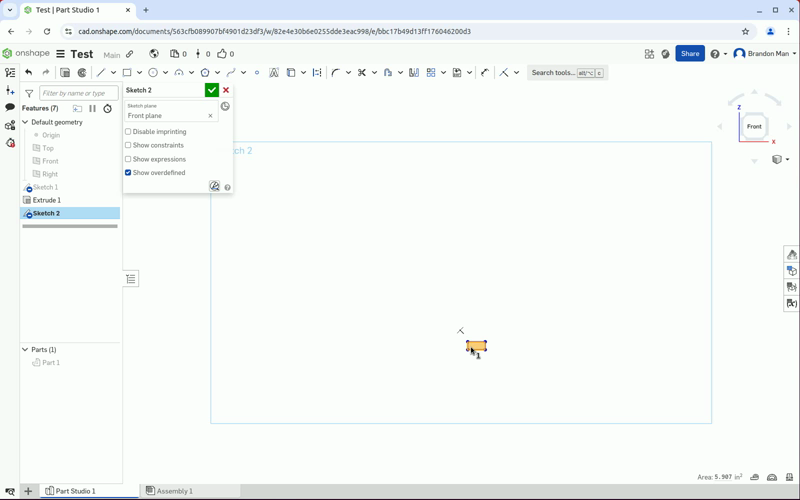
mouse_move(73, 352)
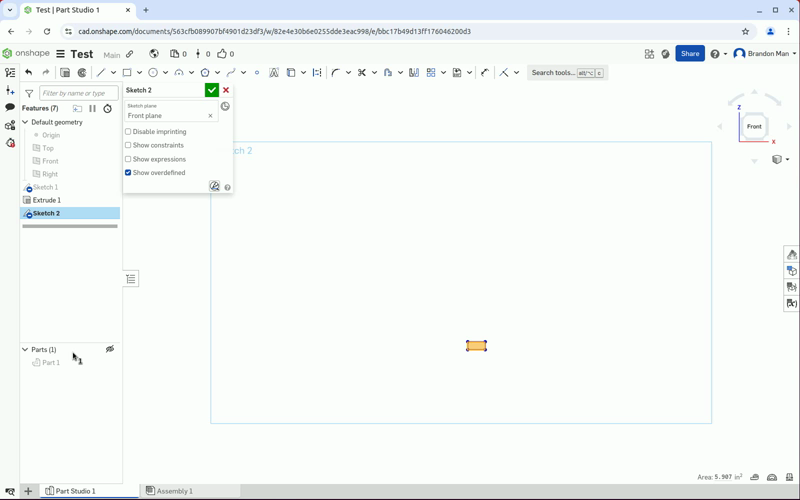
key(shift+y)
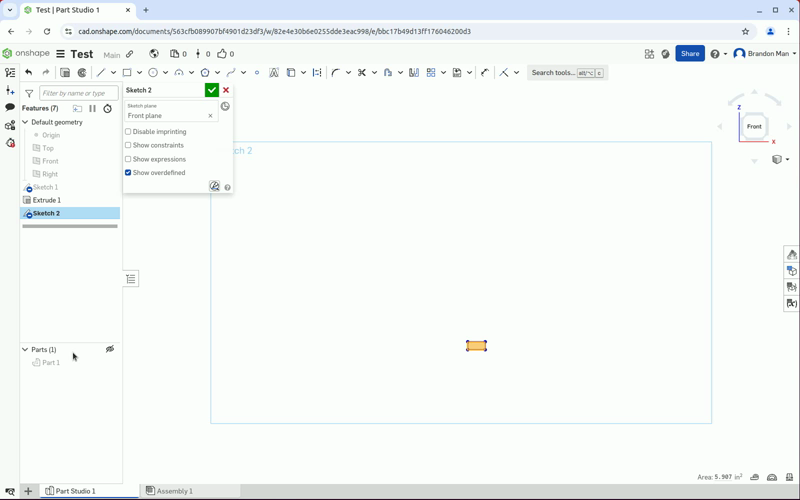
key(shift+e)
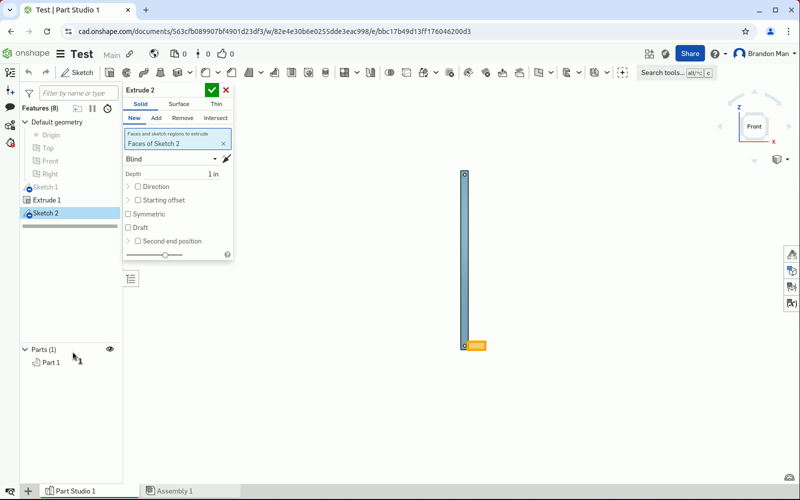
mouse_move(143, 106)
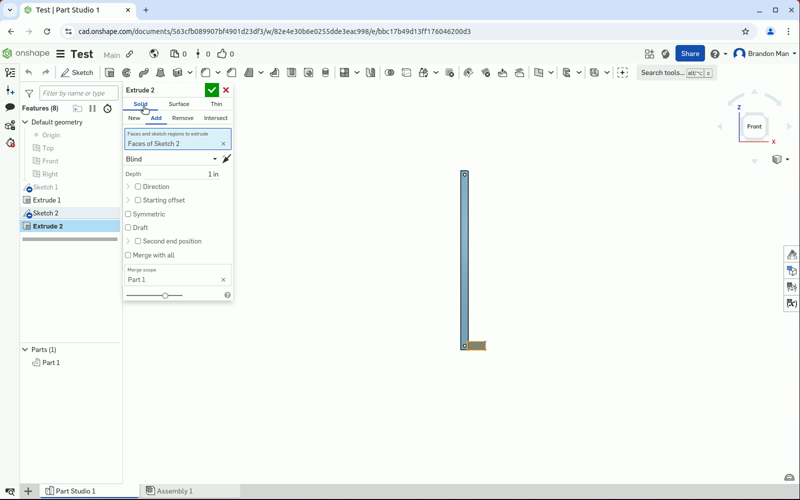
click(143, 106)
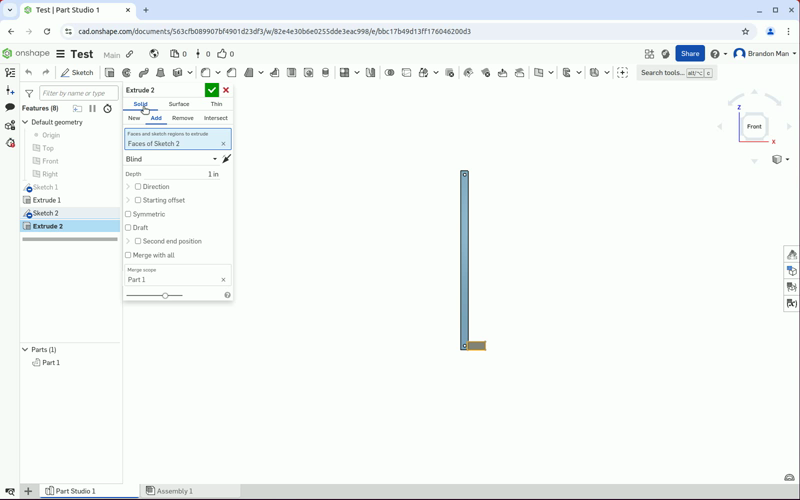
mouse_move(137, 120)
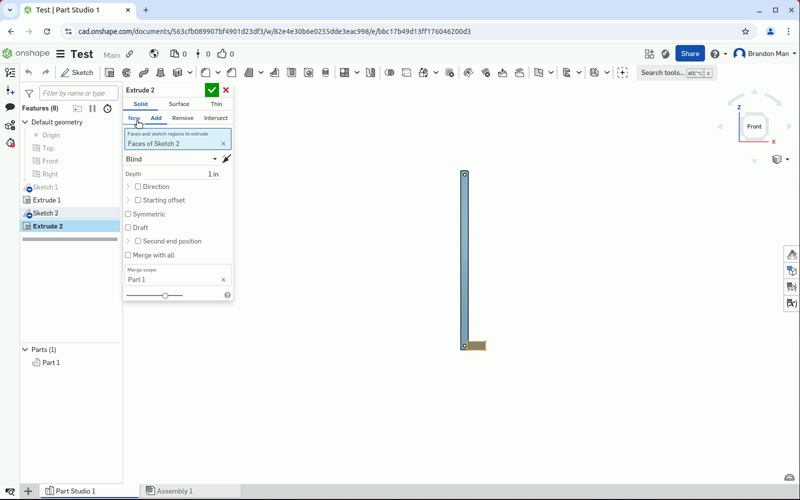
click(137, 120)
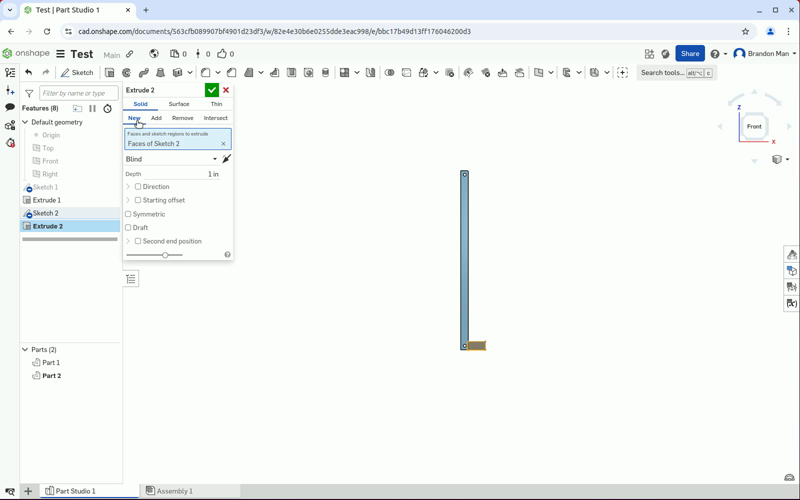
key(tab, 4)
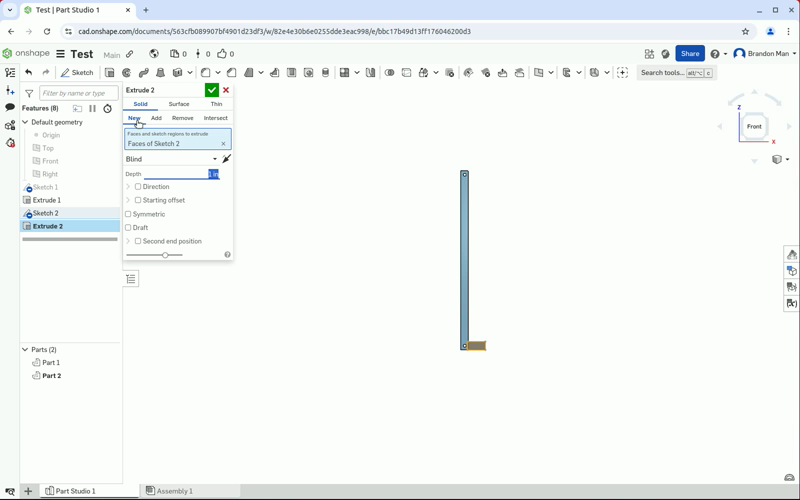
text(1.444)
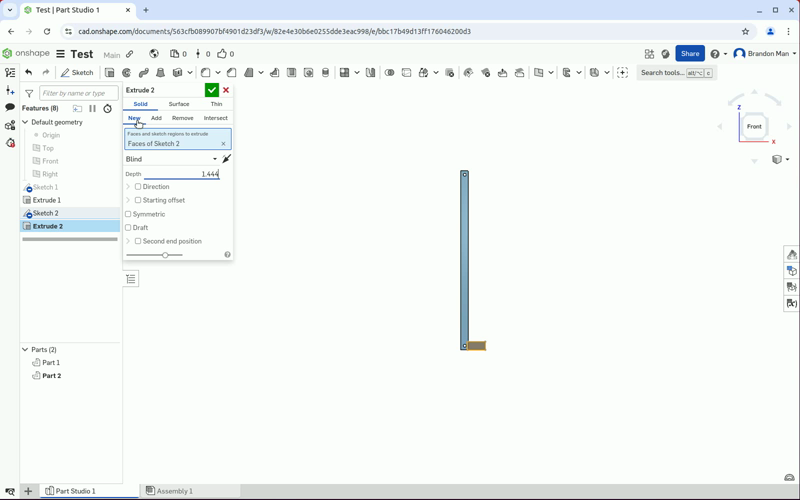
key(tab, 3)
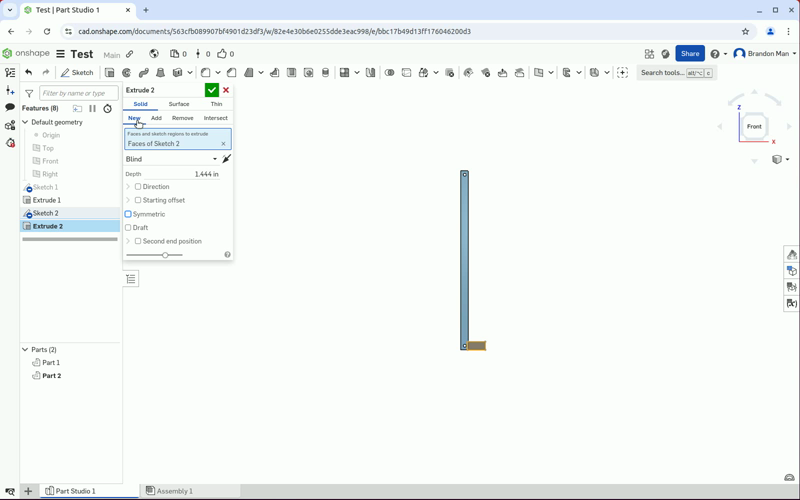
key(space)
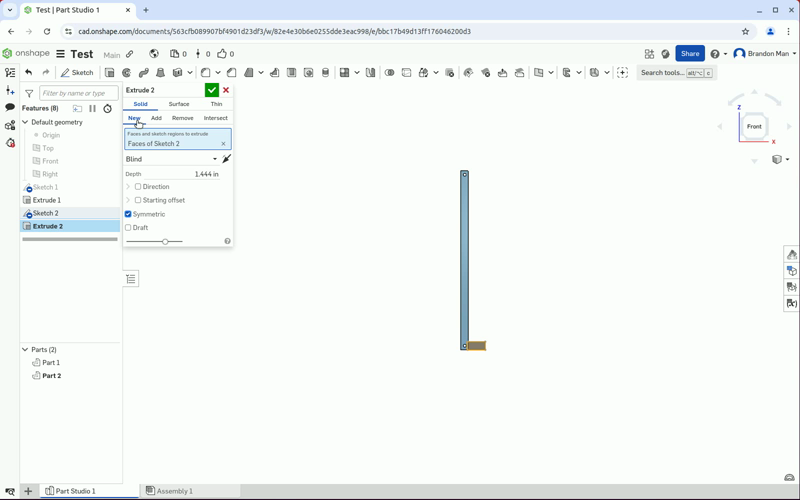
key(enter)
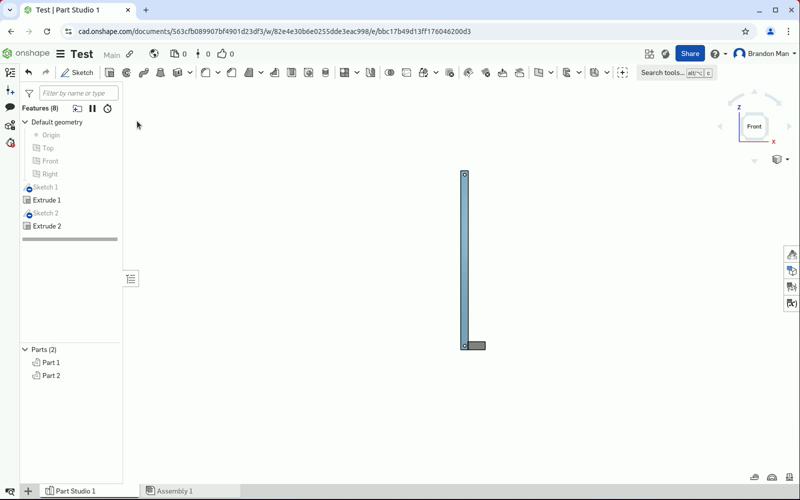
key(shift+h)
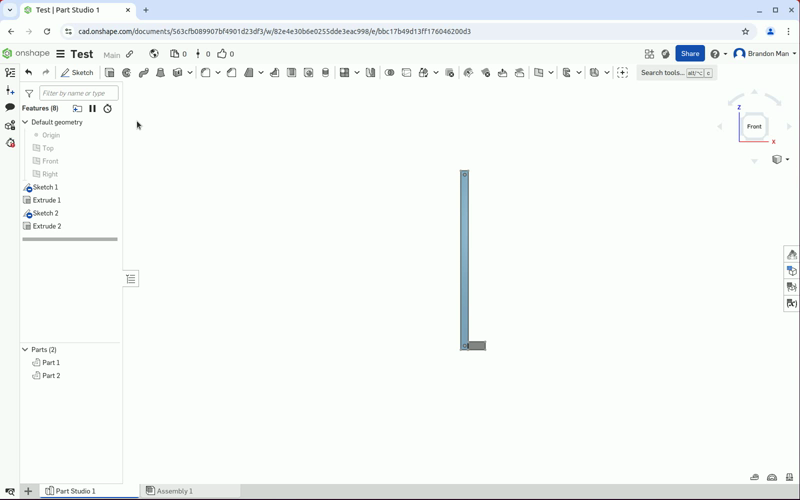
key(shift+h)
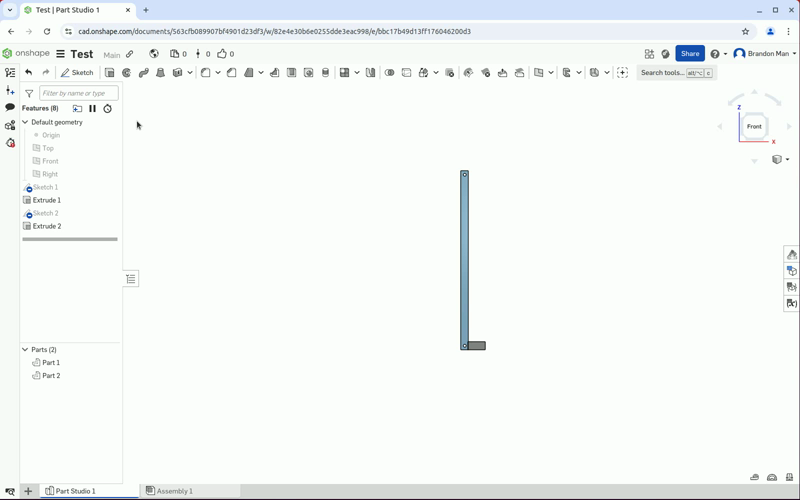
mouse_move(73, 189)
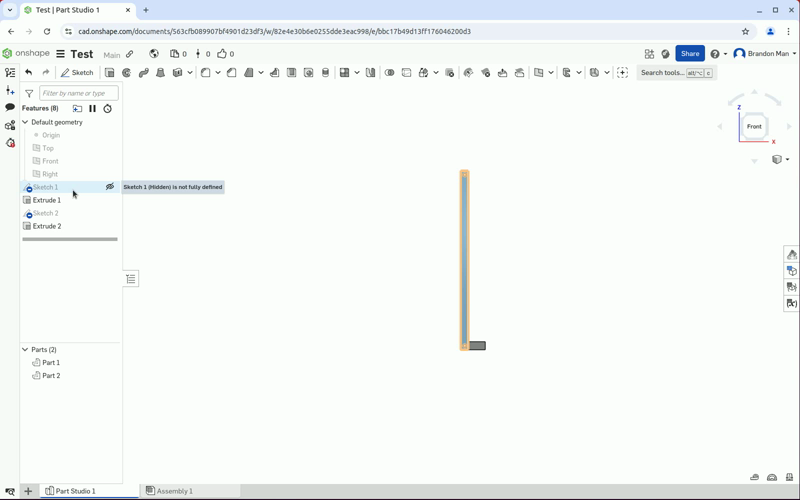
click(73, 189)
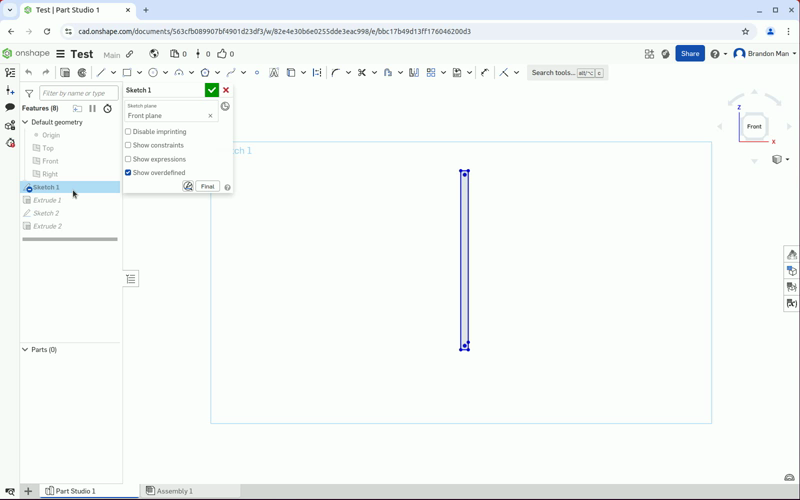
mouse_move(229, 92)
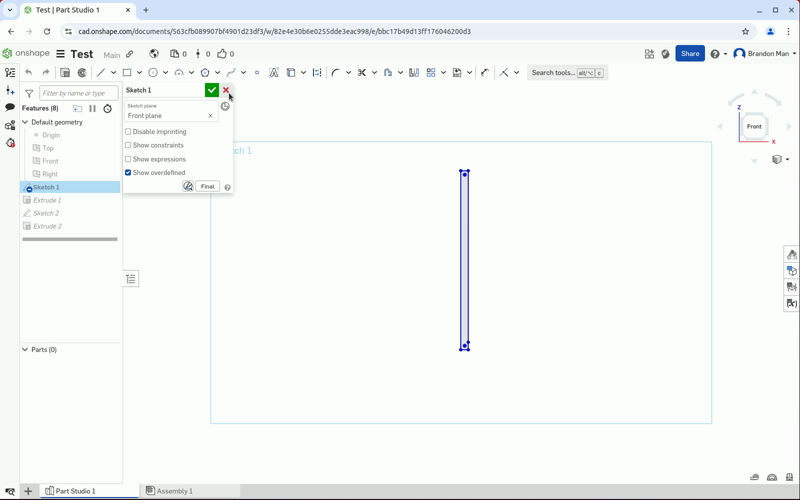
click(229, 92)
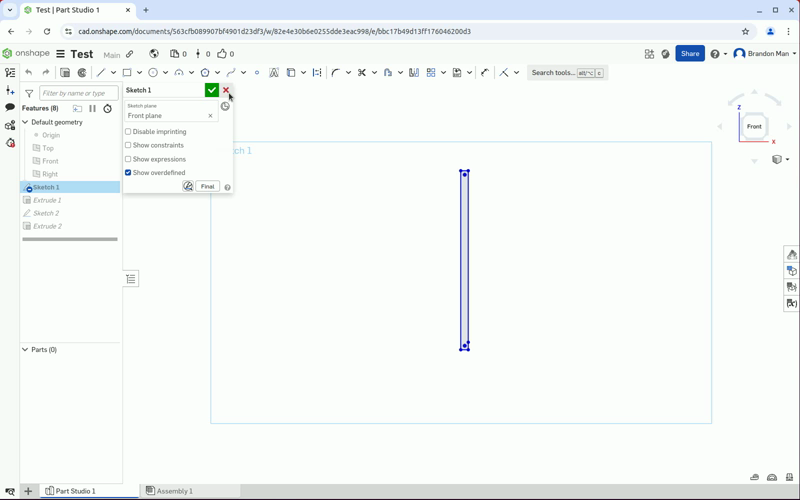
key(shift+s)
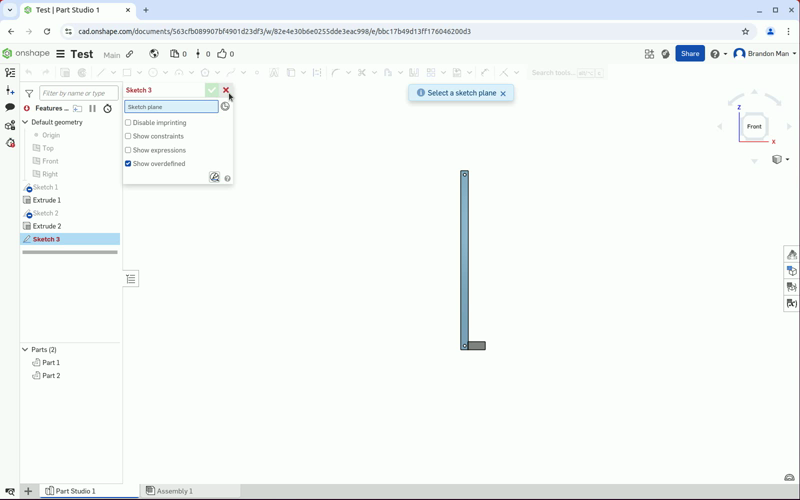
mouse_move(73, 163)
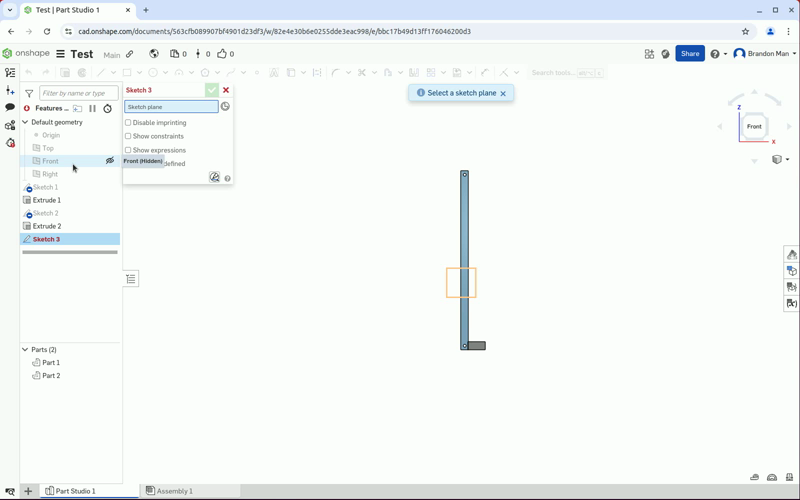
click(73, 163)
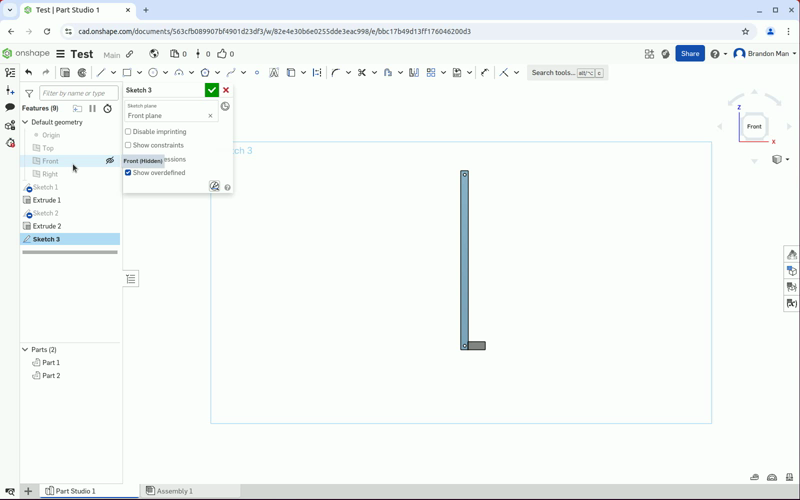
mouse_move(73, 352)
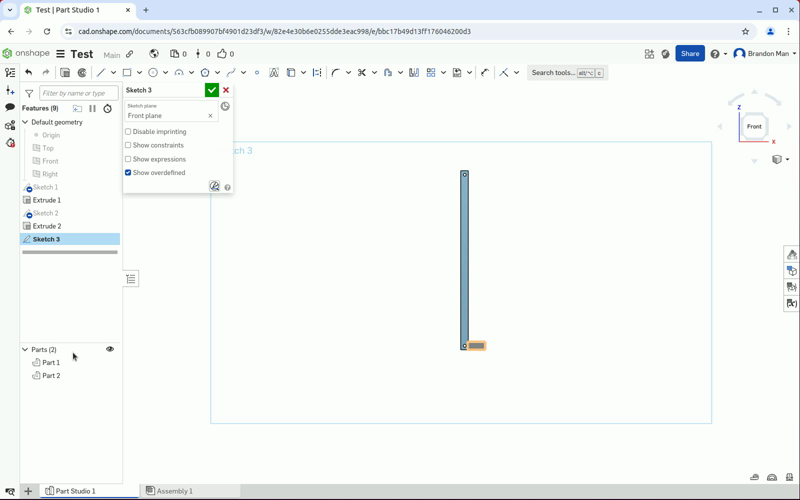
key(y)
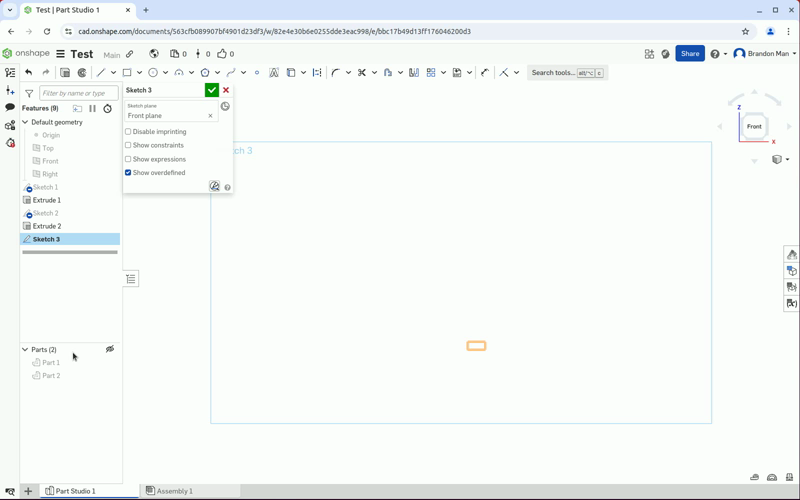
key(l)
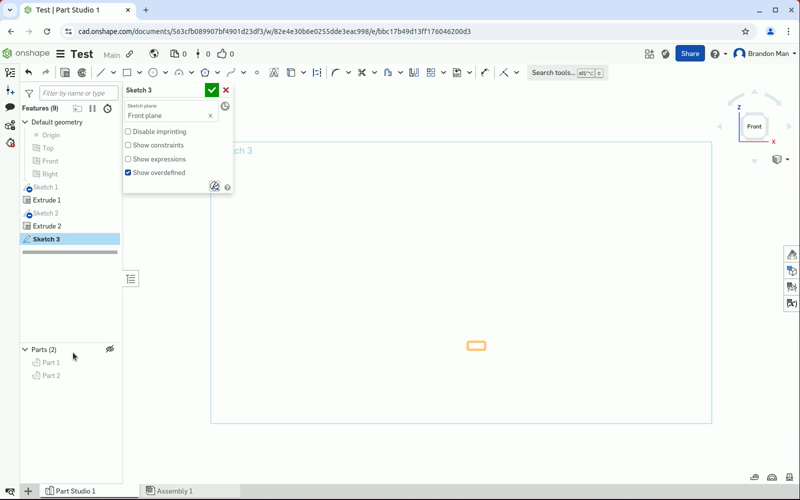
key_down(shift)
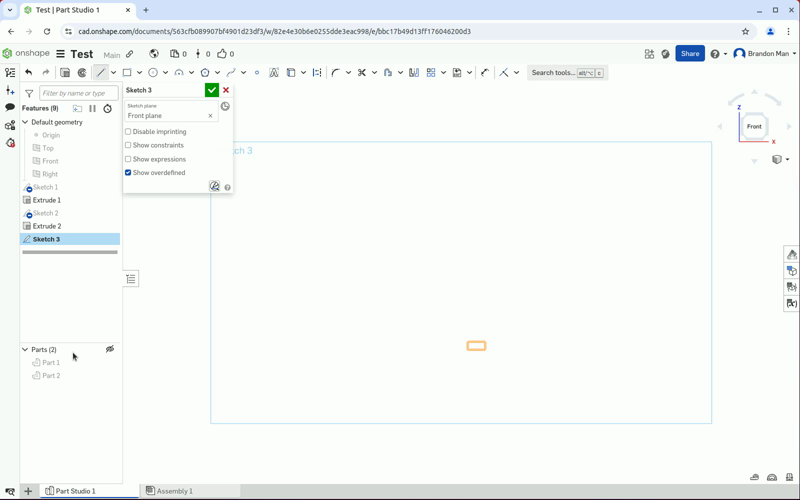
mouse_move(485, 349)
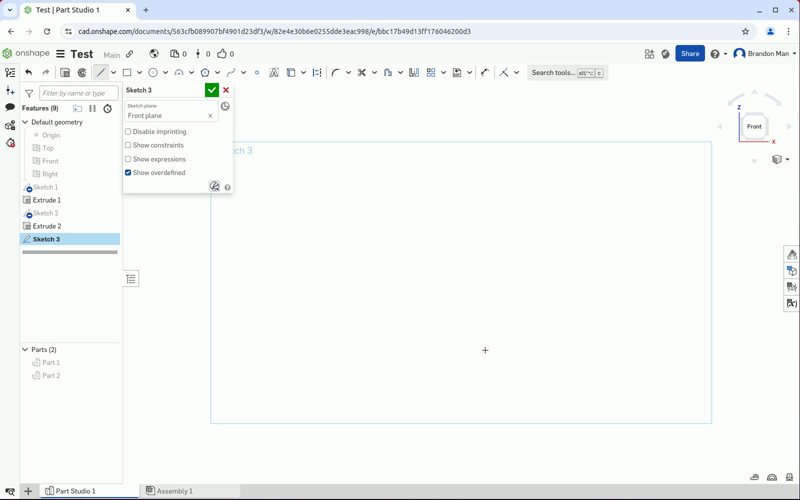
click(485, 349)
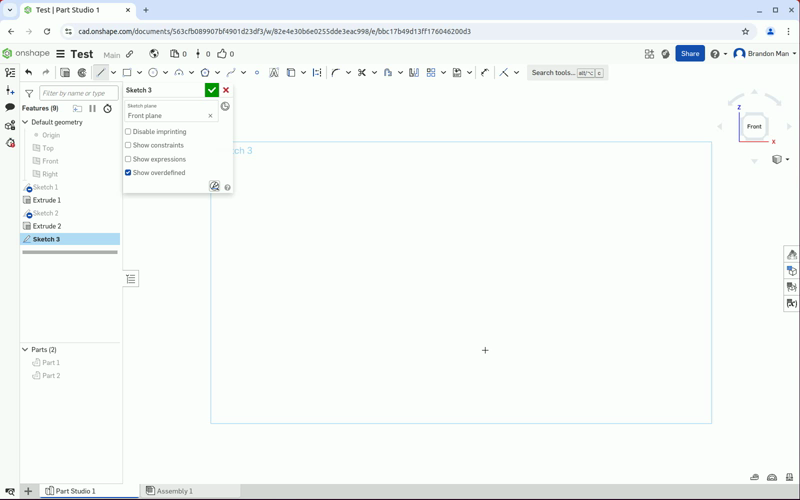
key_up(shift)
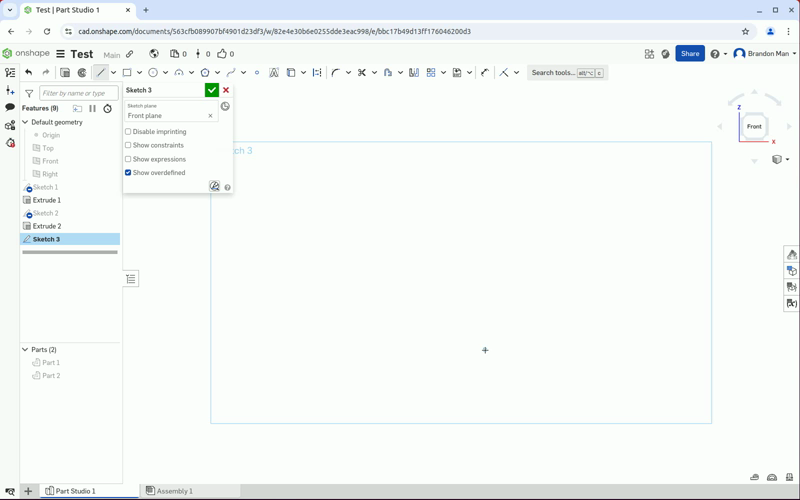
key_down(shift)
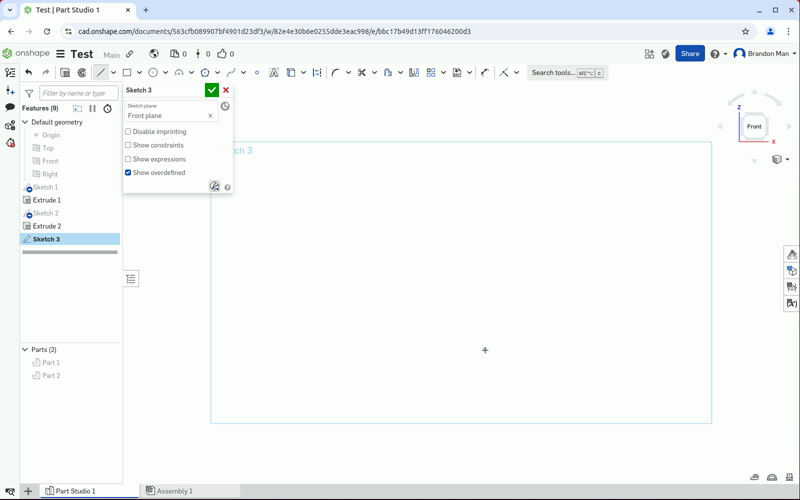
mouse_move(515, 349)
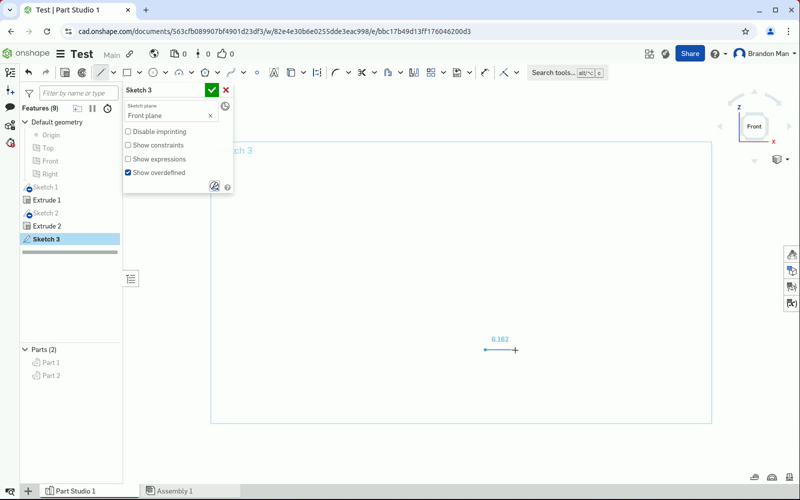
mouse_move(492, 349)
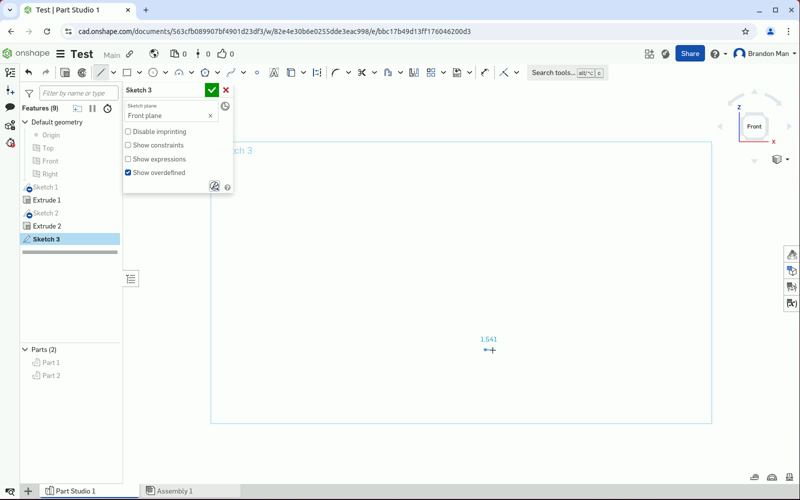
scroll(6)
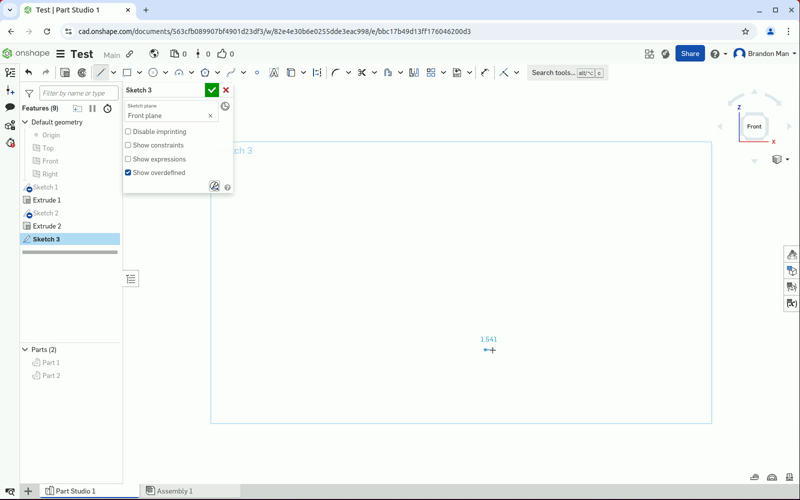
scroll(6)
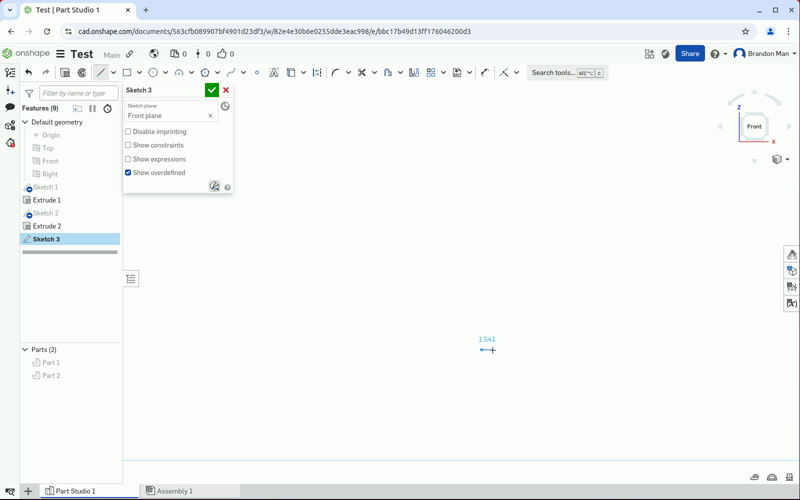
scroll(6)
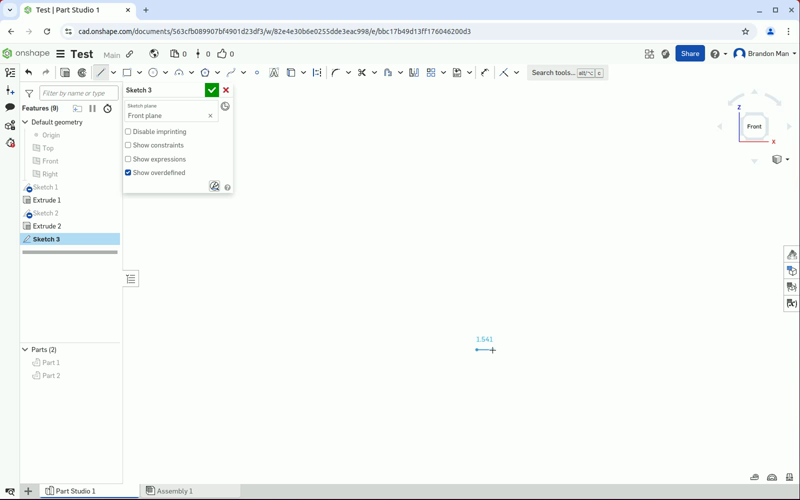
scroll(6)
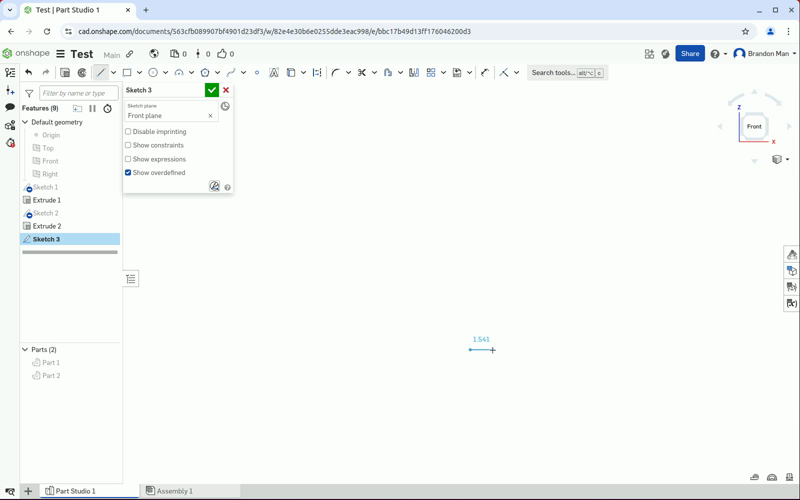
scroll(6)
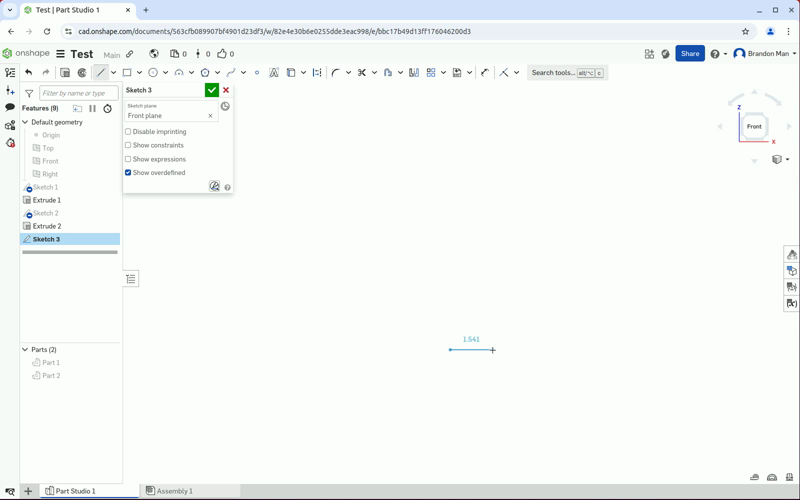
scroll(6)
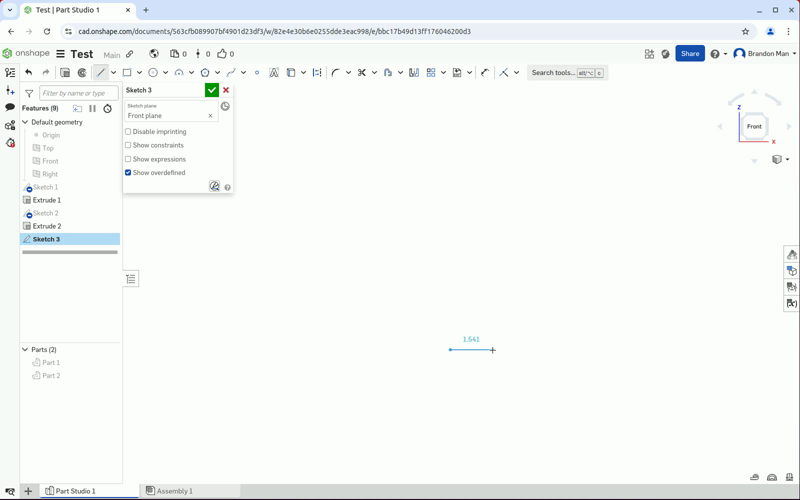
scroll(6)
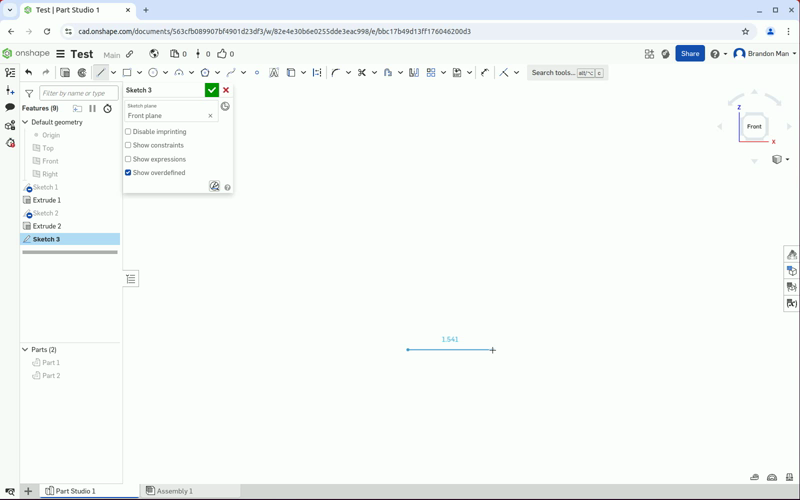
click(492, 349)
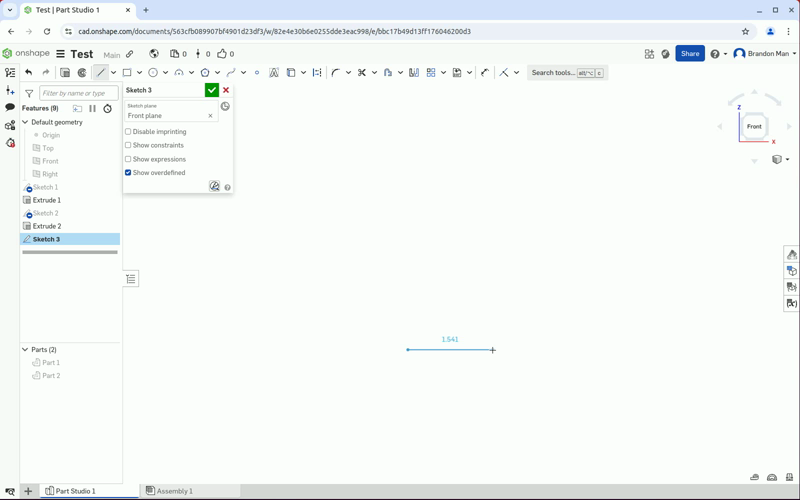
scroll(-6)
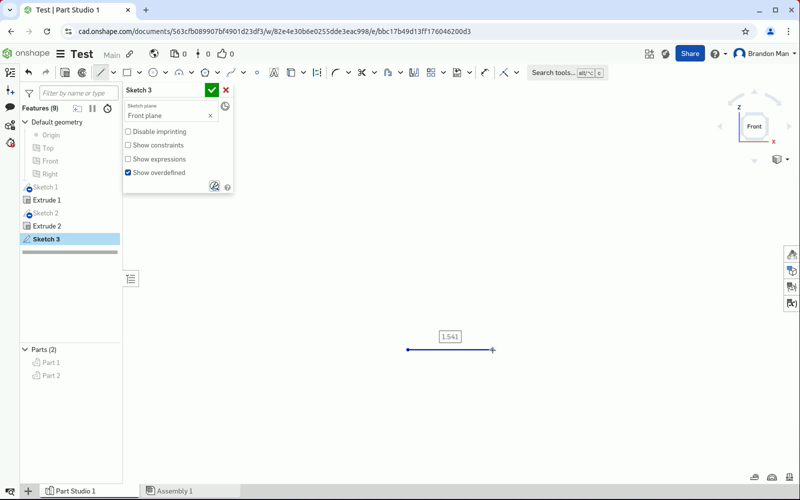
scroll(-6)
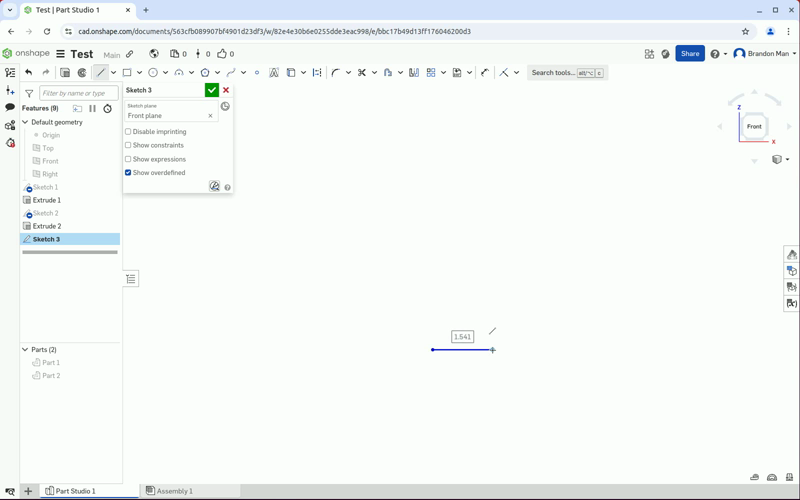
scroll(-6)
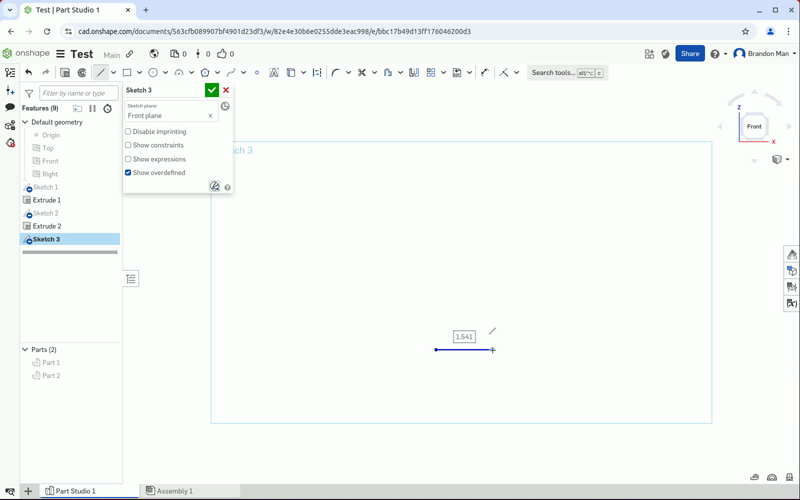
scroll(-6)
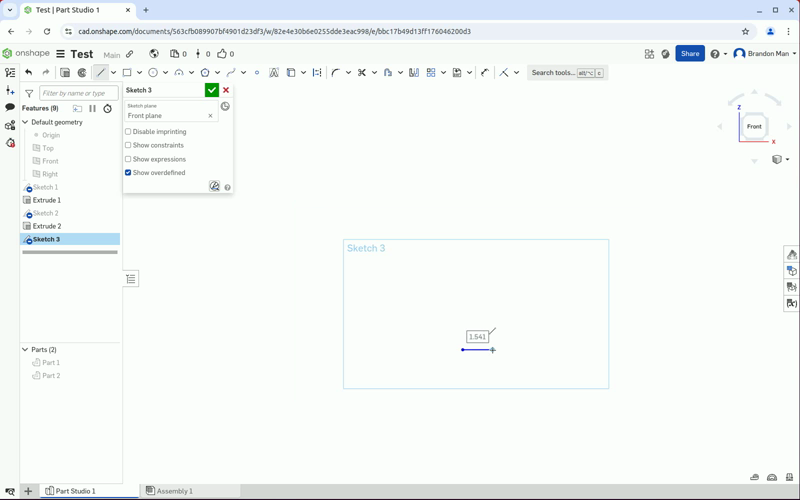
scroll(-6)
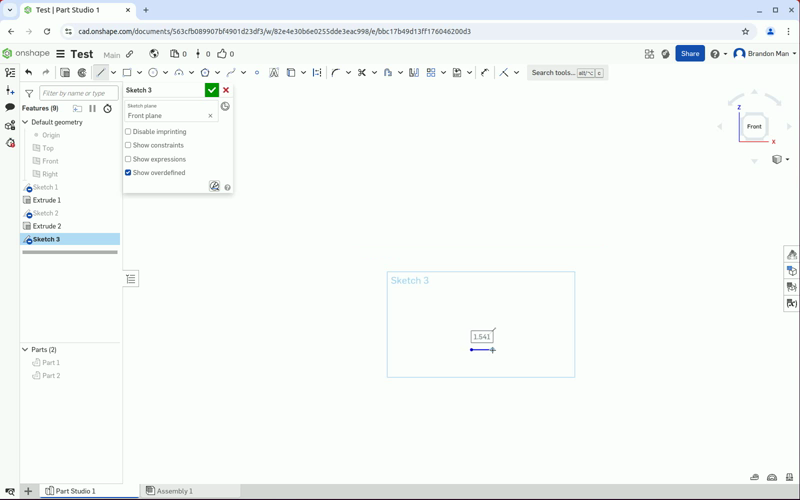
scroll(-6)
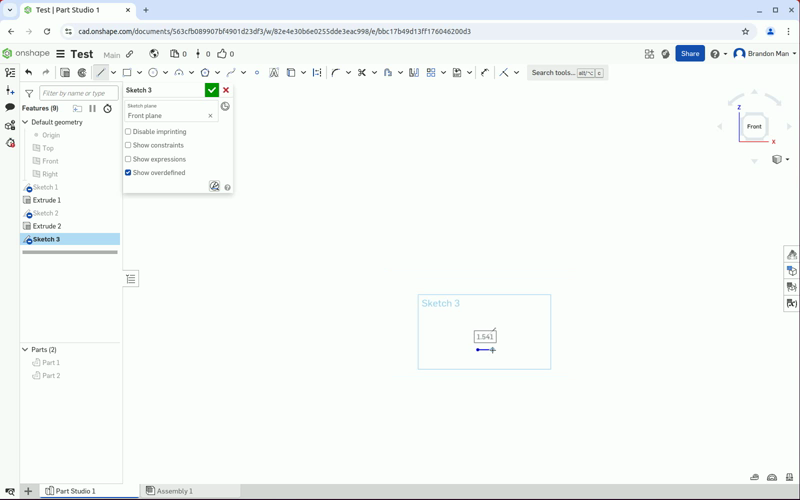
scroll(-6)
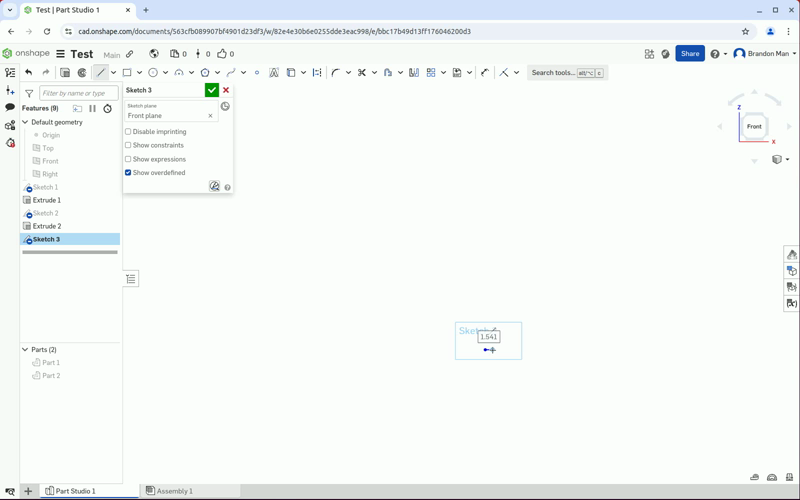
key_up(shift)
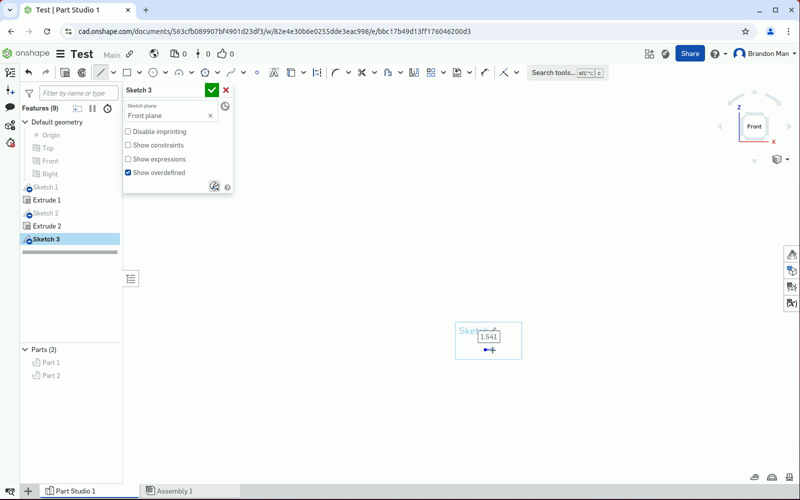
key_down(shift)
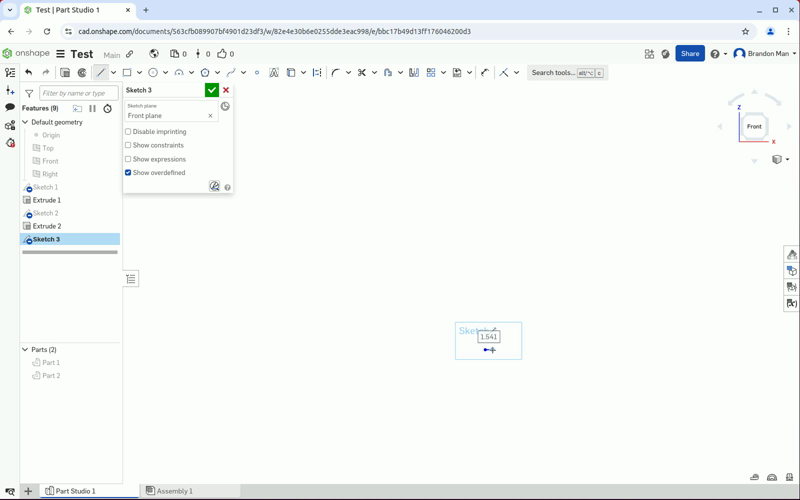
mouse_move(492, 251)
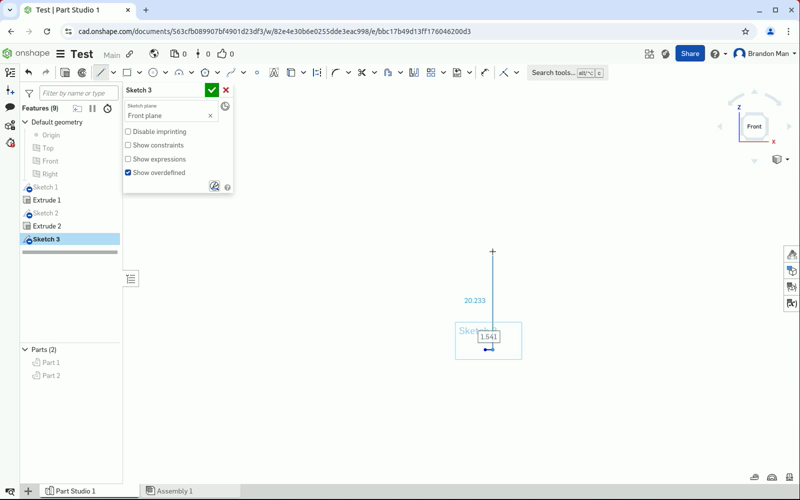
click(492, 251)
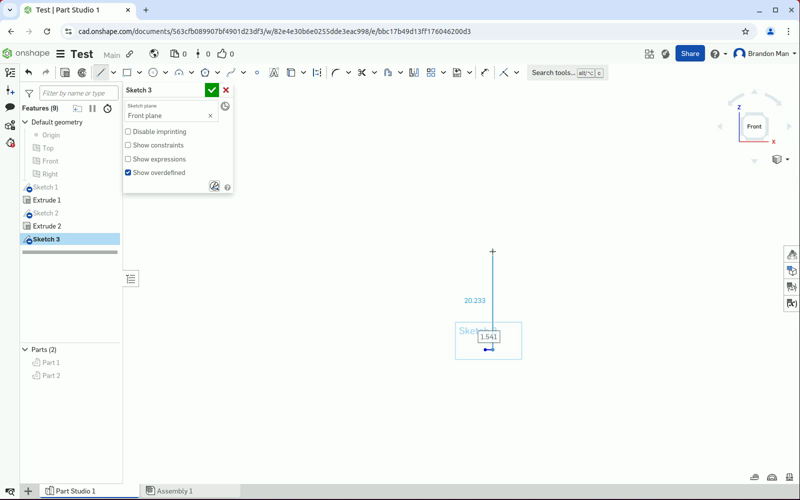
key_up(shift)
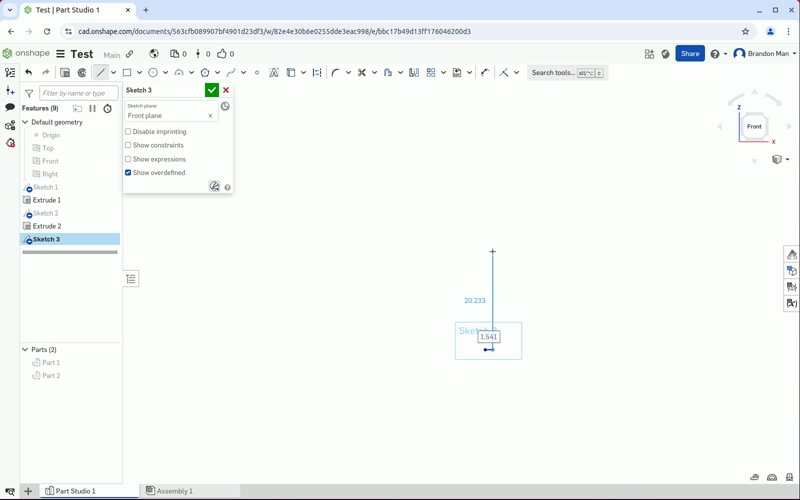
key_down(shift)
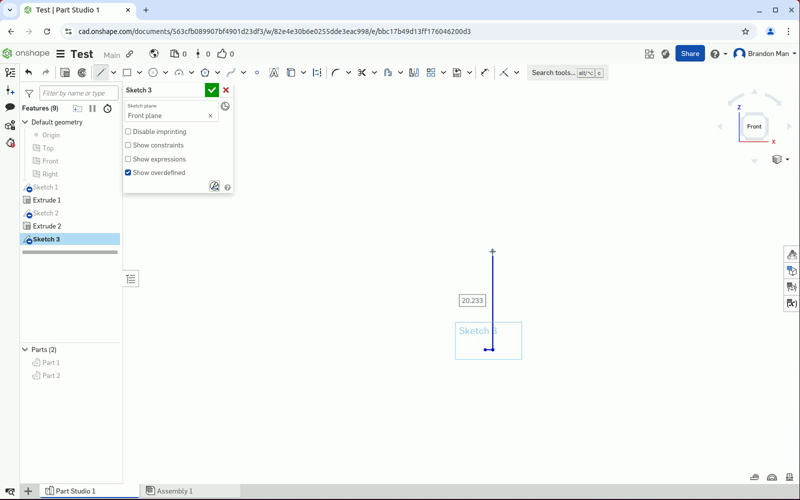
mouse_move(522, 251)
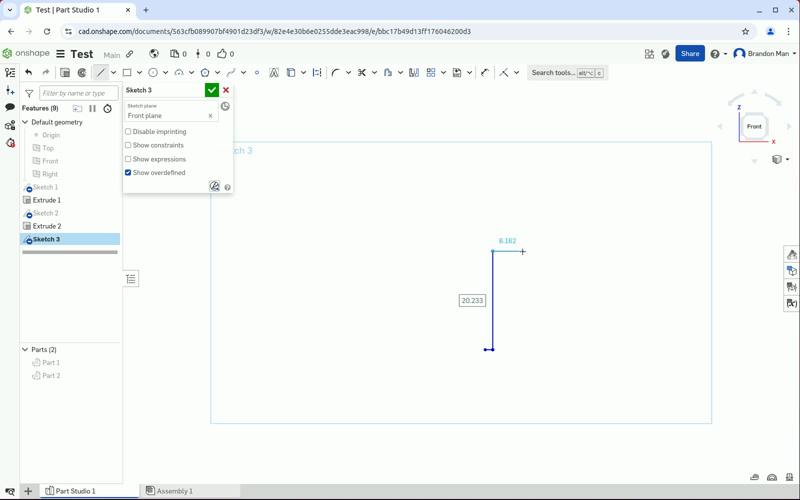
mouse_move(485, 251)
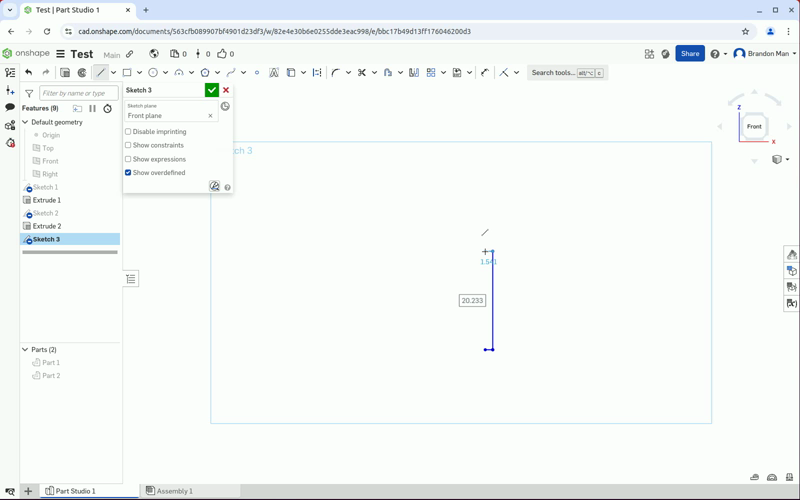
scroll(6)
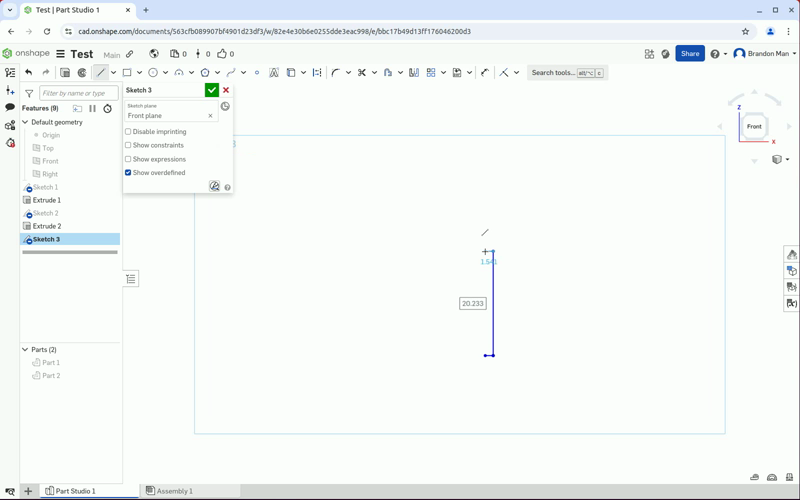
scroll(6)
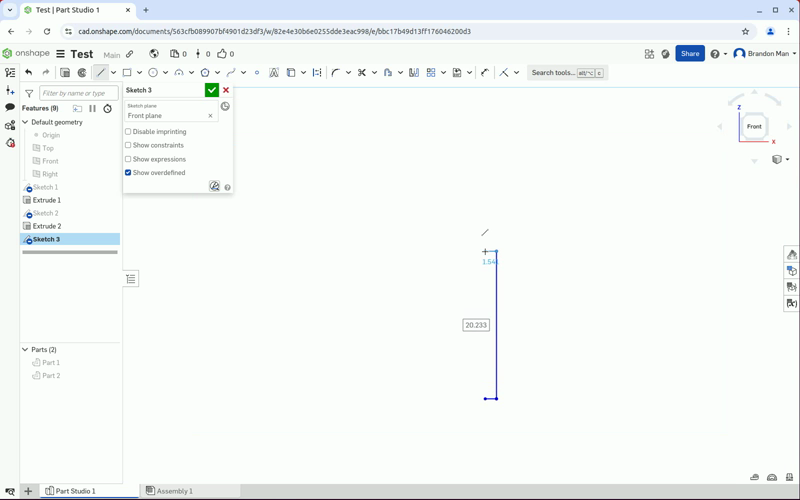
scroll(6)
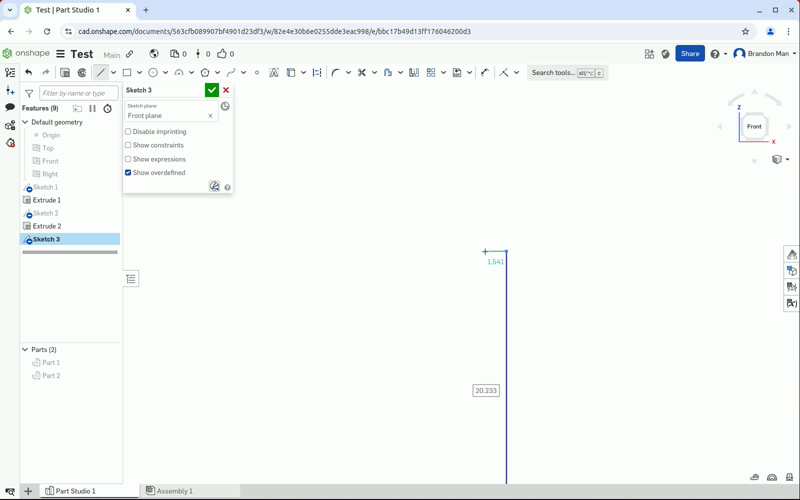
scroll(6)
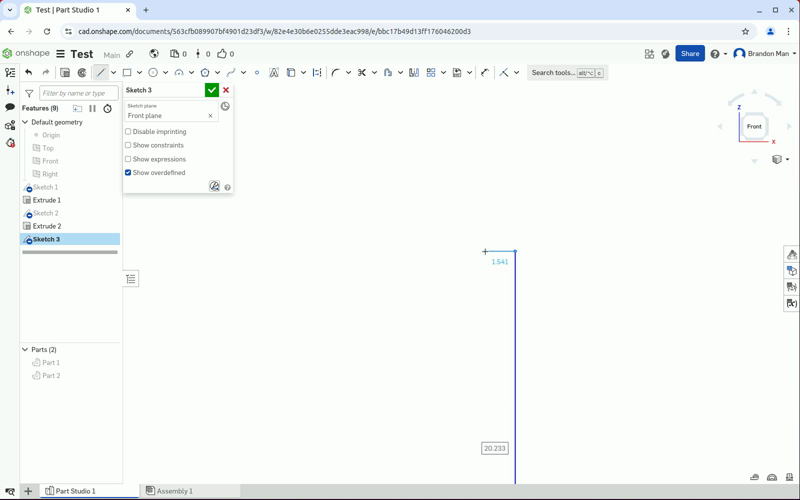
scroll(6)
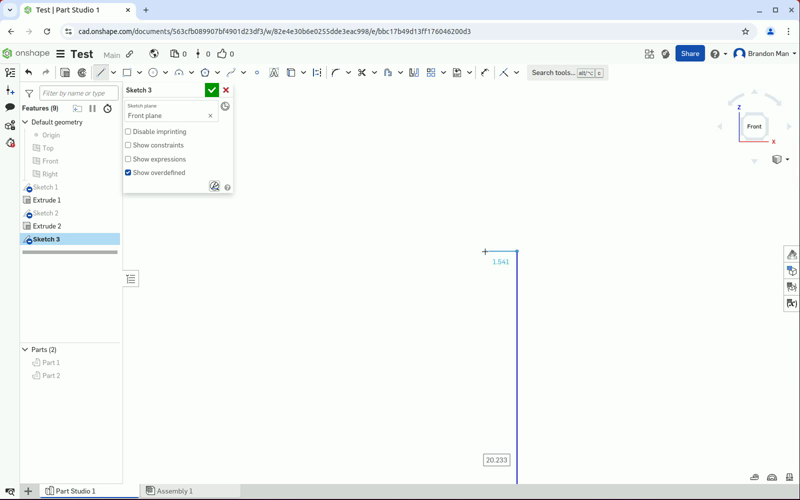
scroll(6)
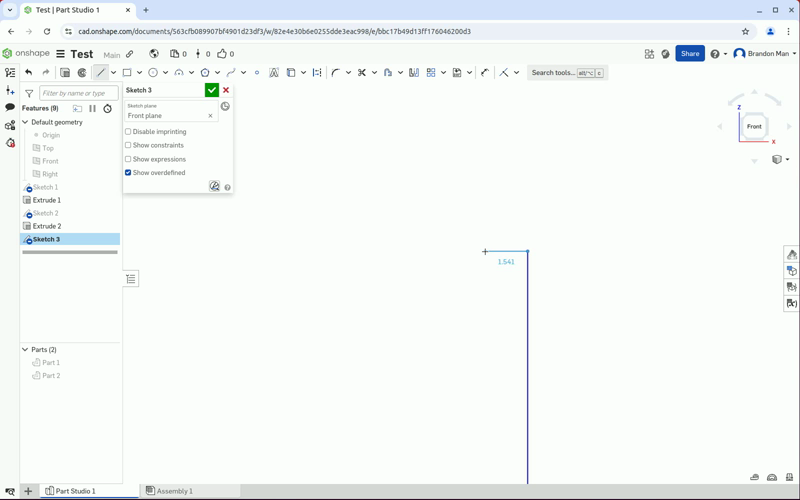
scroll(6)
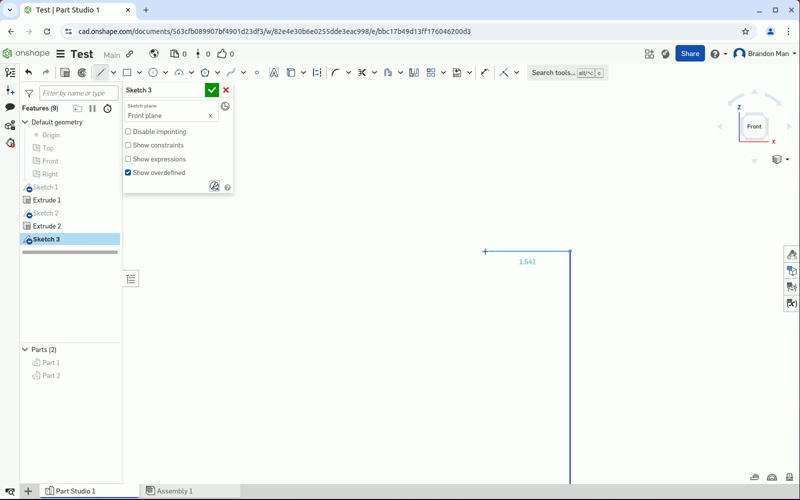
click(485, 251)
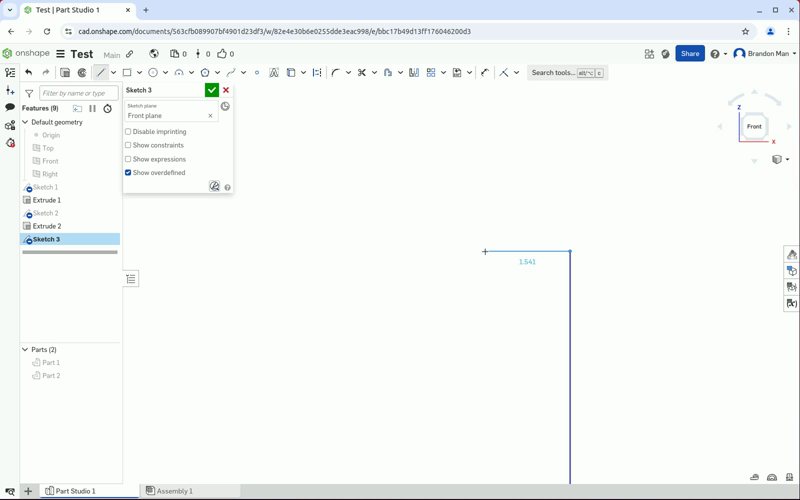
scroll(-6)
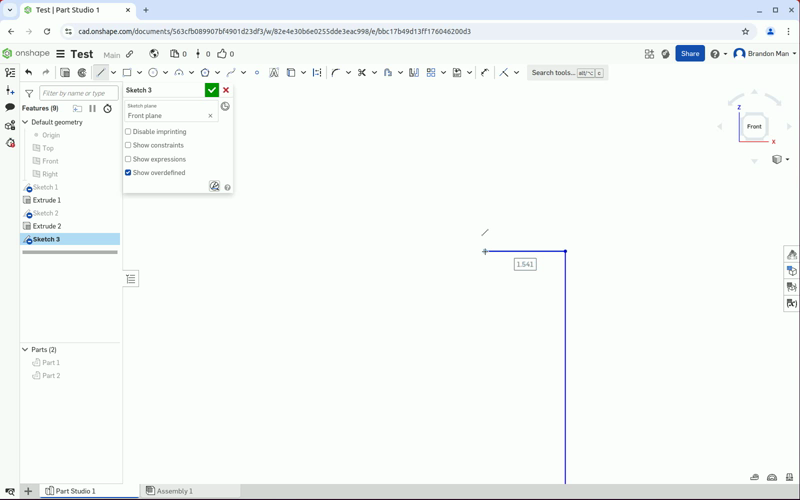
scroll(-6)
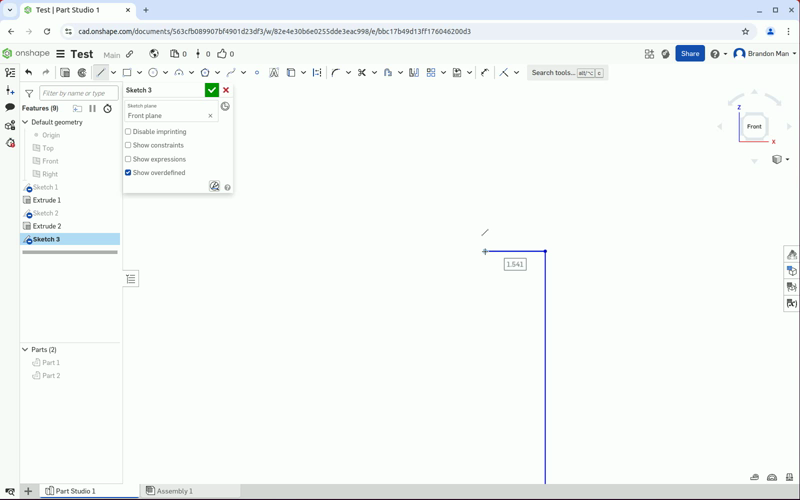
scroll(-6)
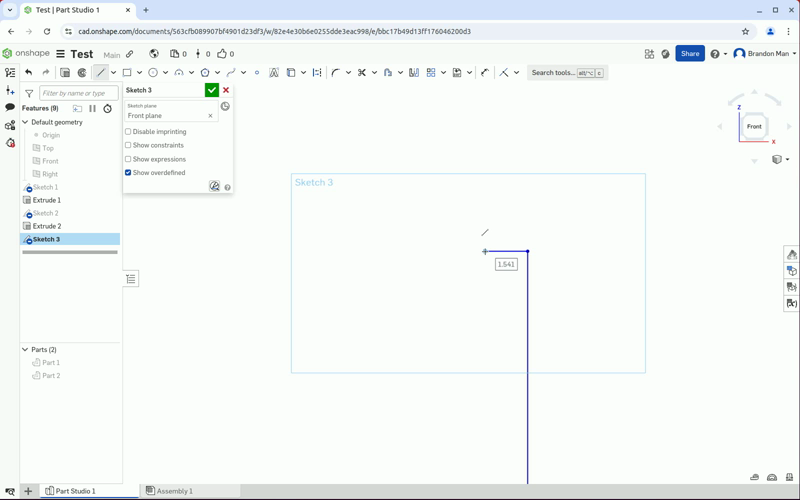
scroll(-6)
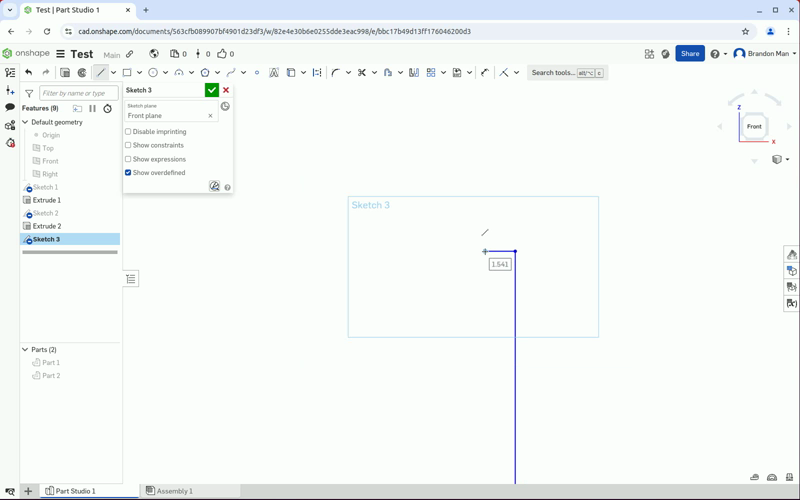
scroll(-6)
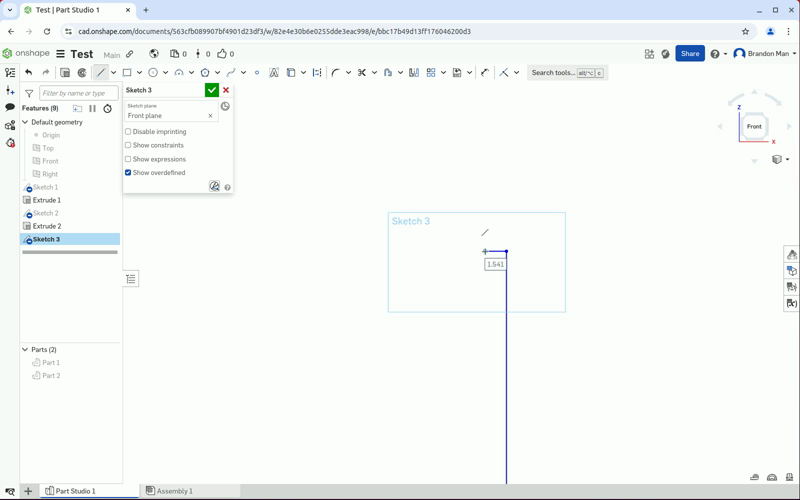
scroll(-6)
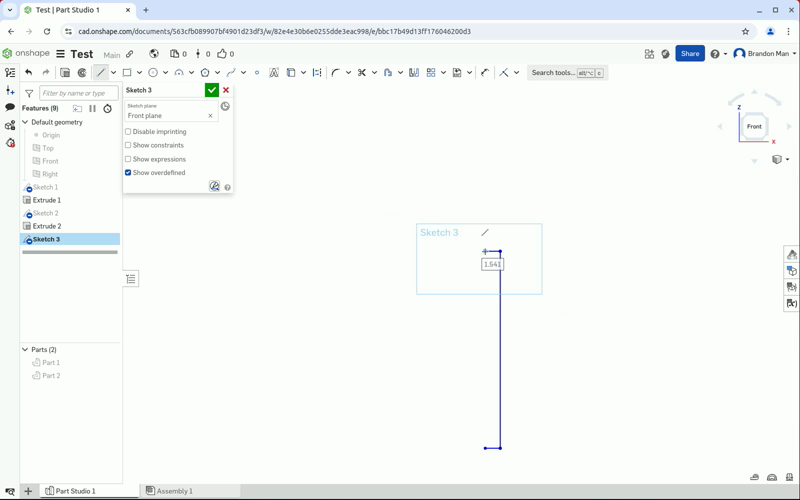
scroll(-6)
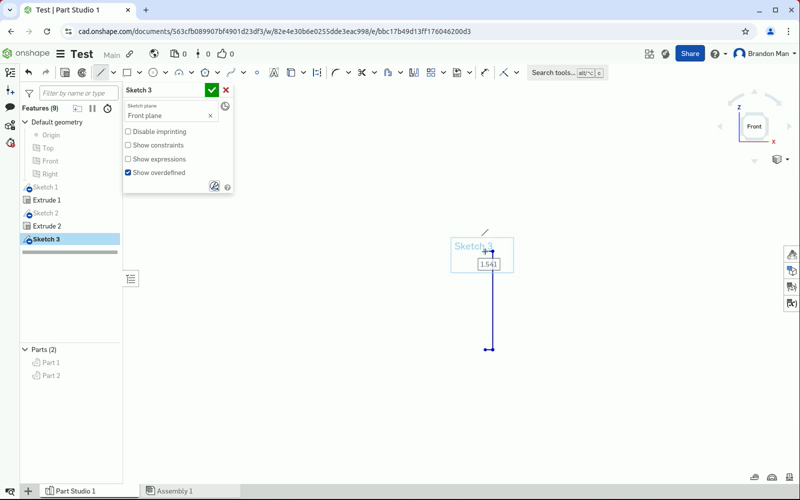
key_up(shift)
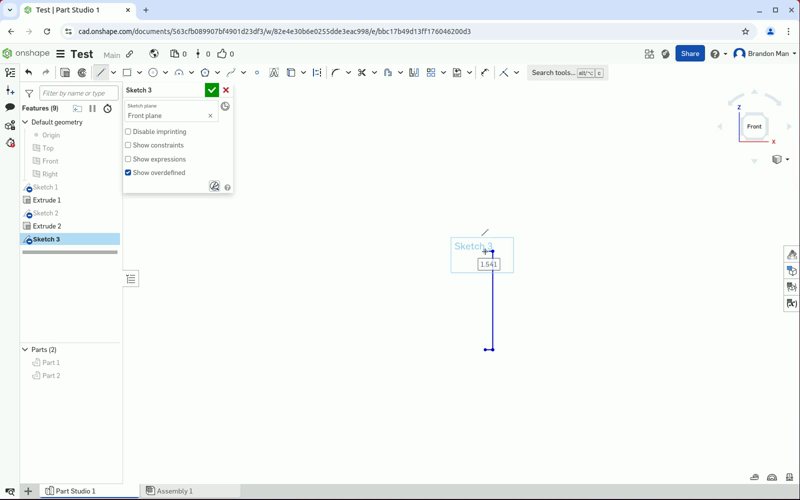
key_down(shift)
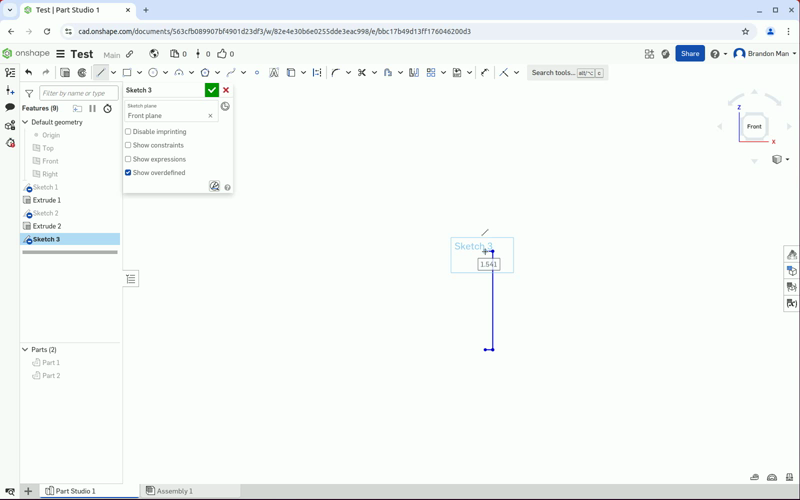
mouse_move(485, 342)
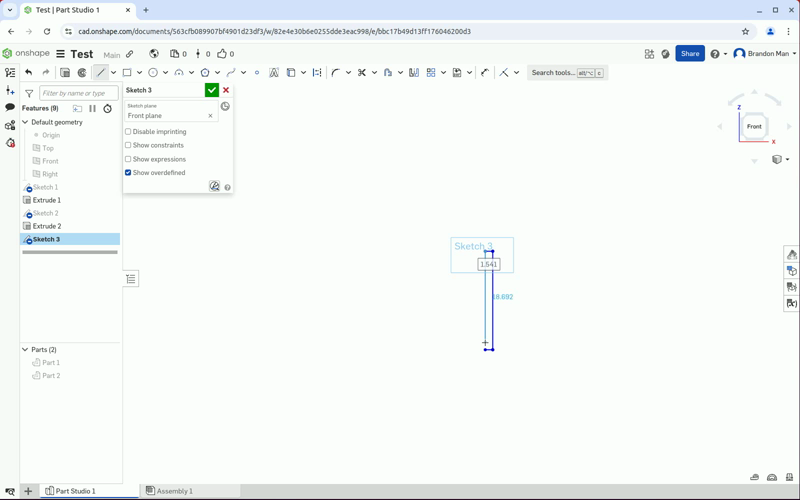
click(485, 342)
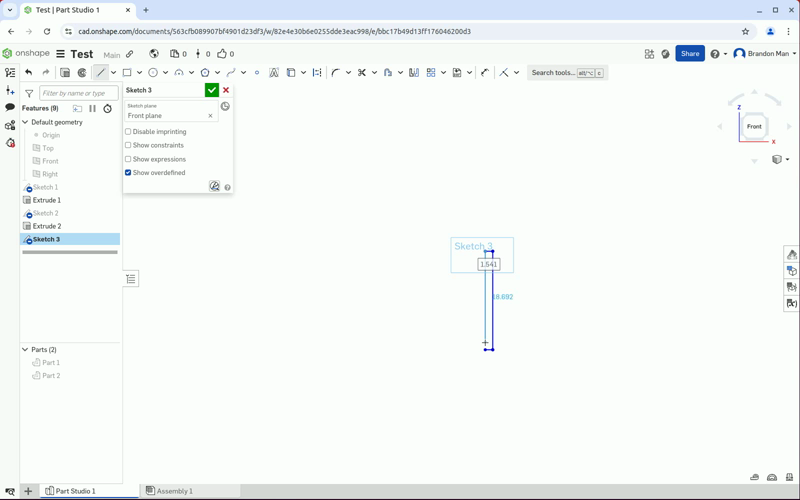
key_up(shift)
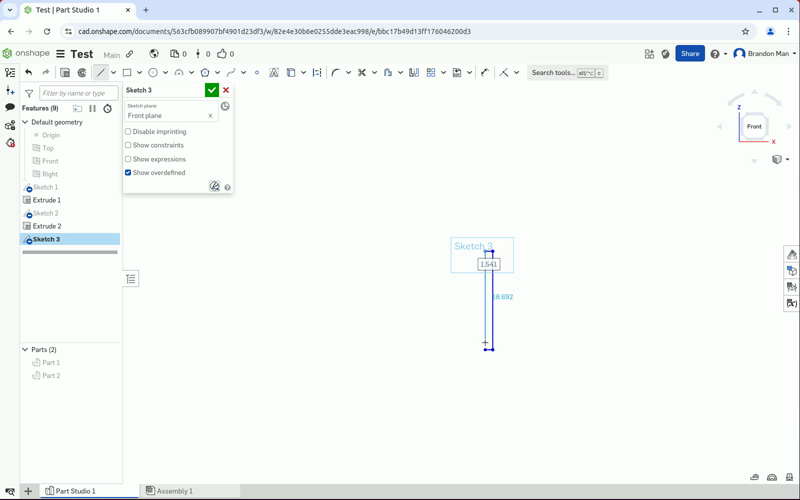
mouse_move(515, 342)
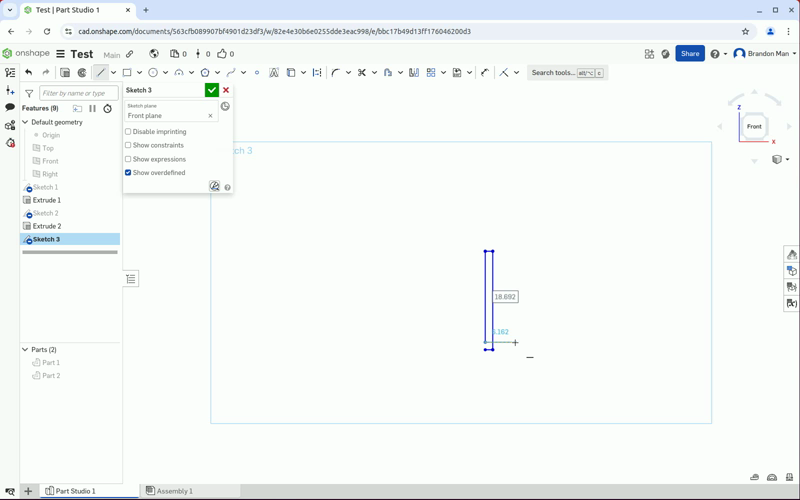
key_down(shift)
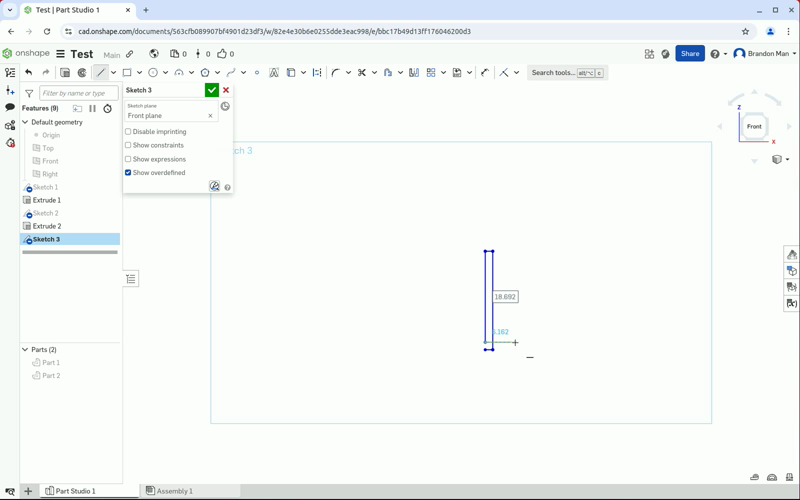
mouse_move(485, 349)
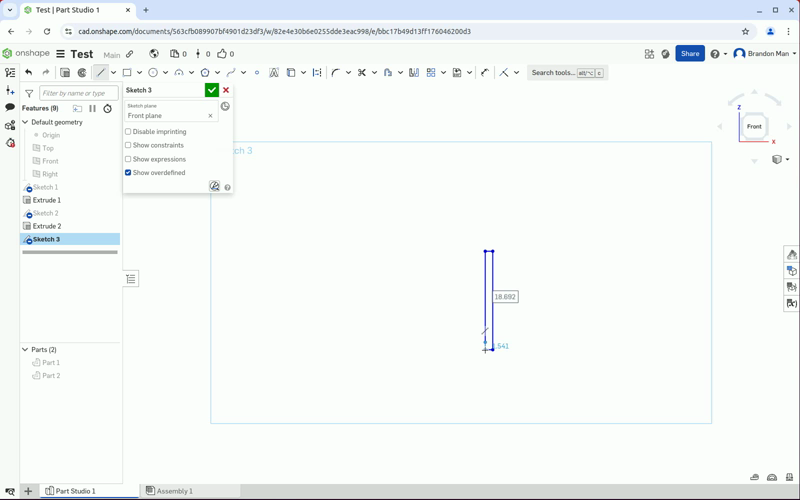
scroll(6)
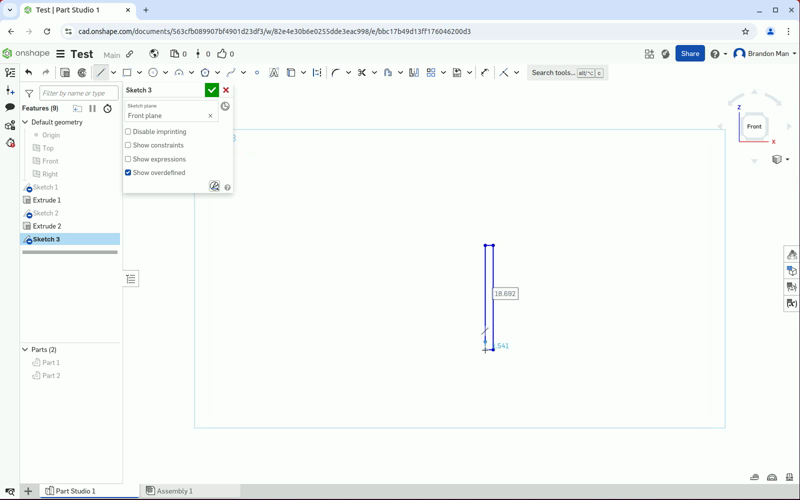
scroll(6)
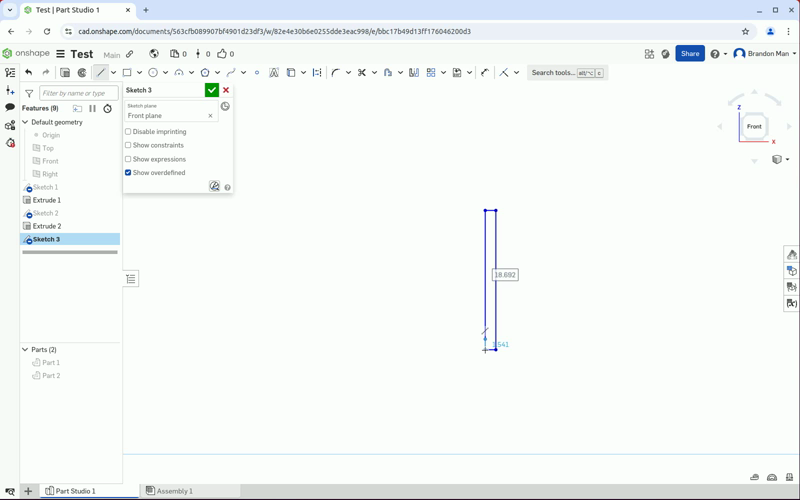
scroll(6)
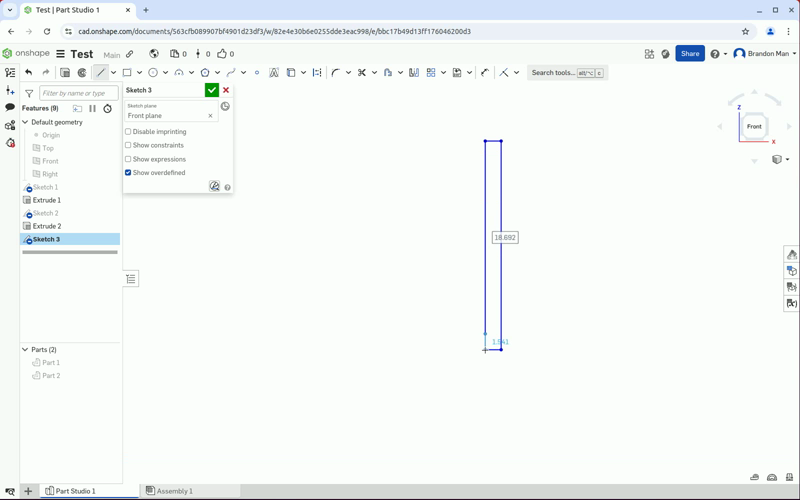
scroll(6)
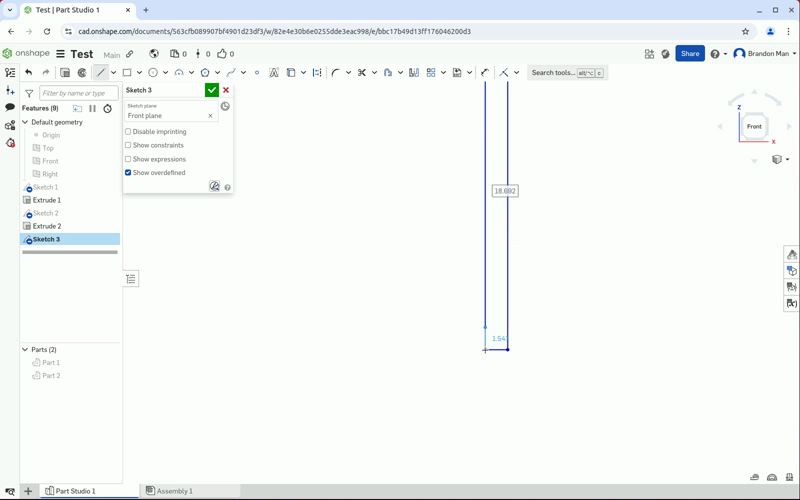
scroll(6)
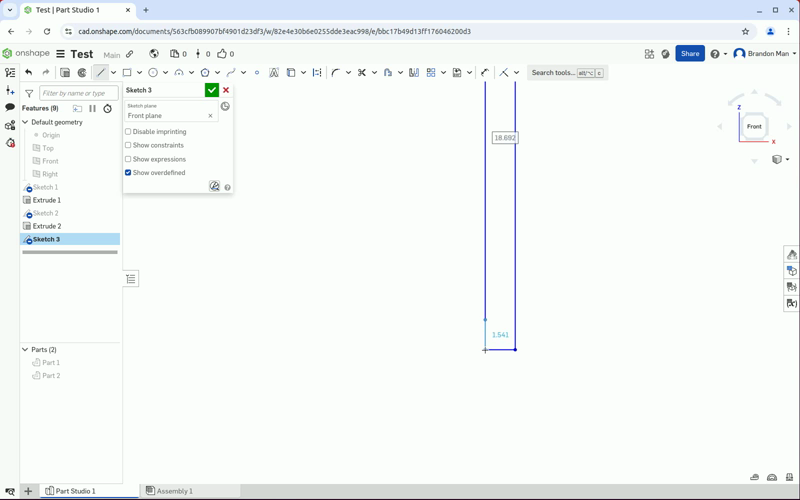
scroll(6)
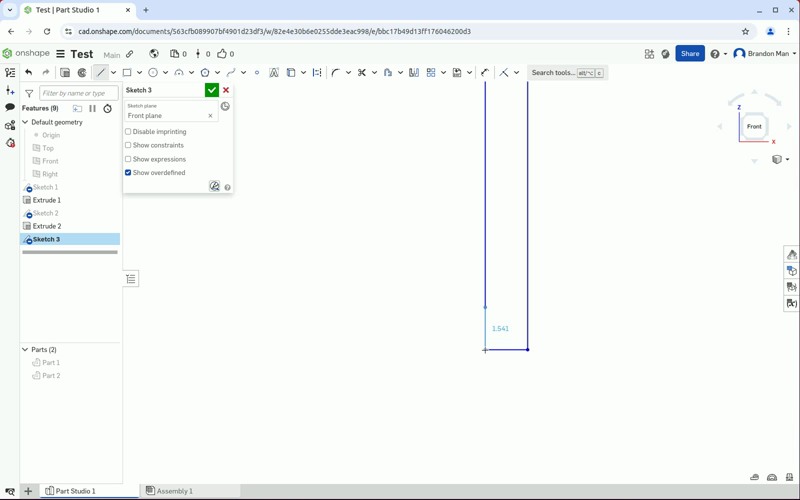
scroll(6)
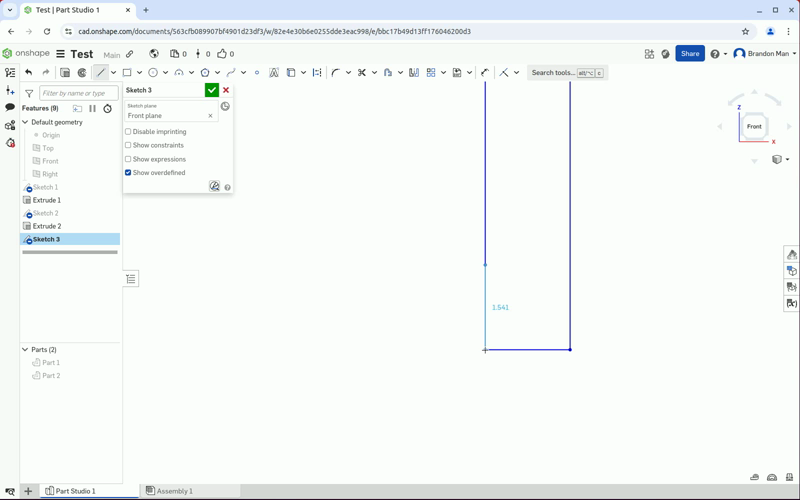
key_up(shift)
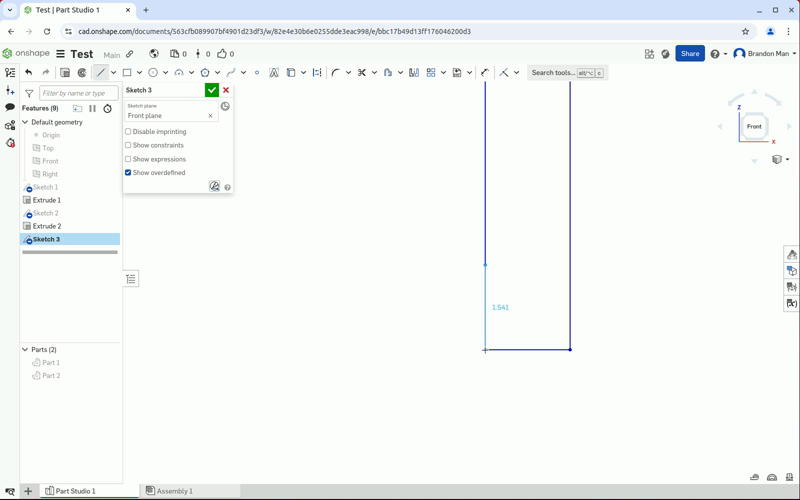
click(485, 349)
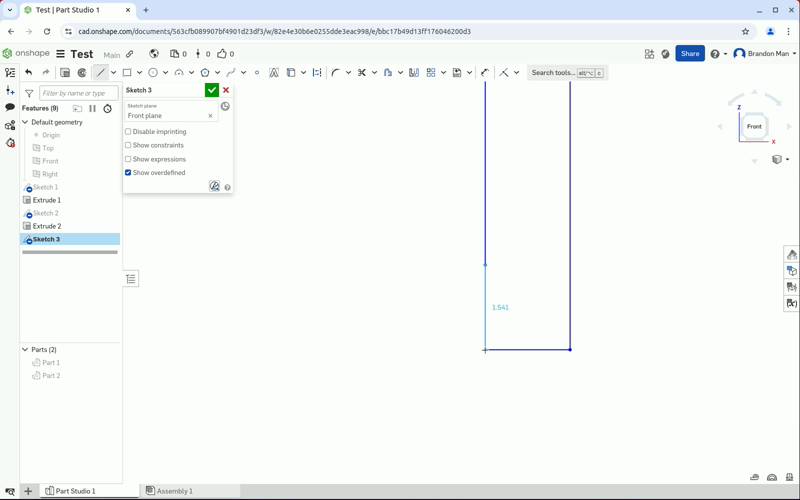
scroll(-6)
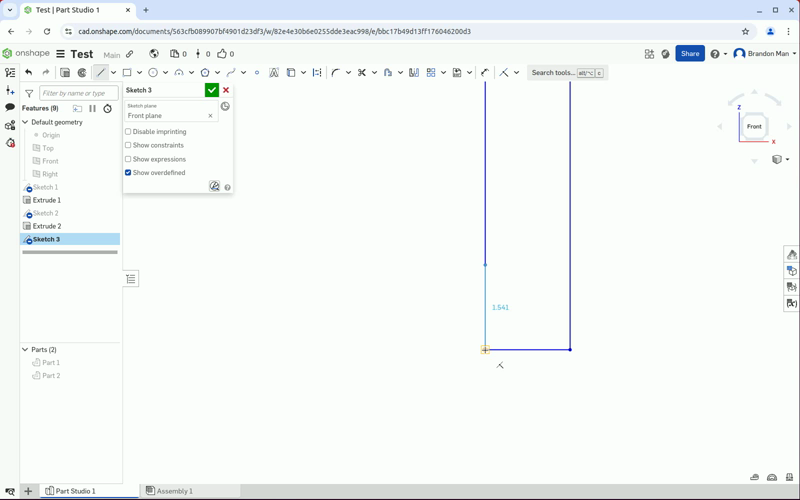
scroll(-6)
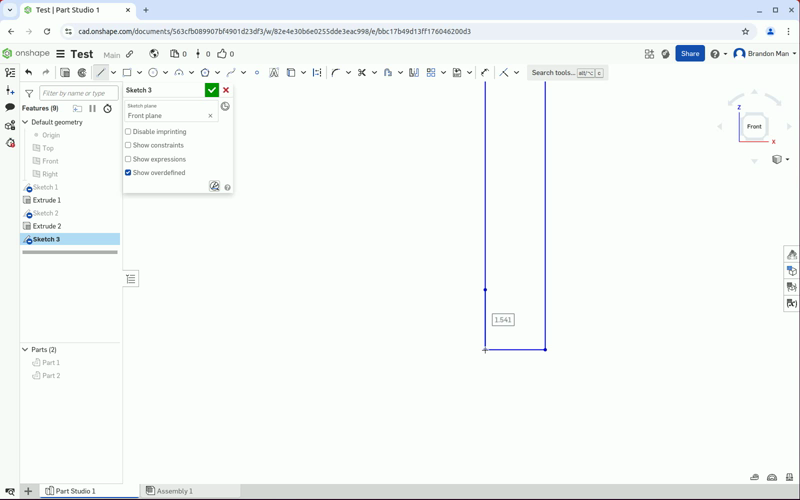
scroll(-6)
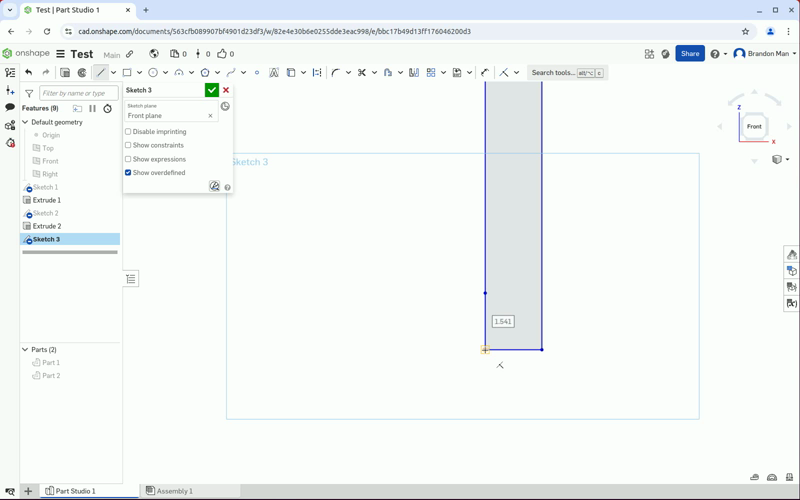
scroll(-6)
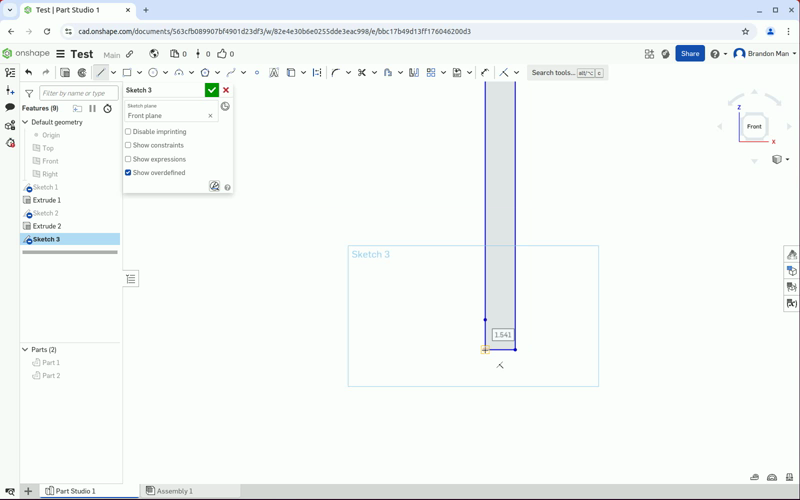
scroll(-6)
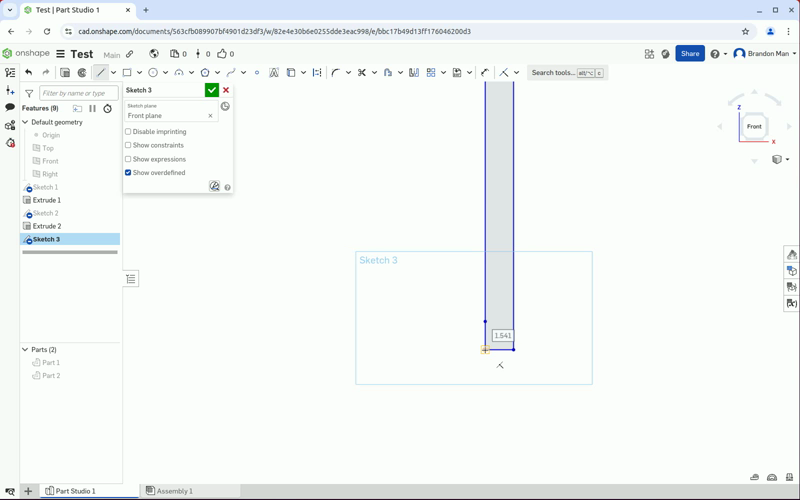
scroll(-6)
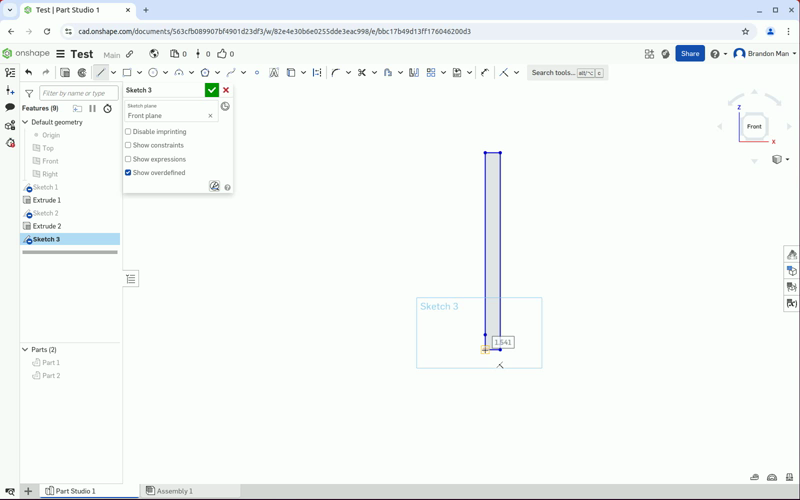
scroll(-6)
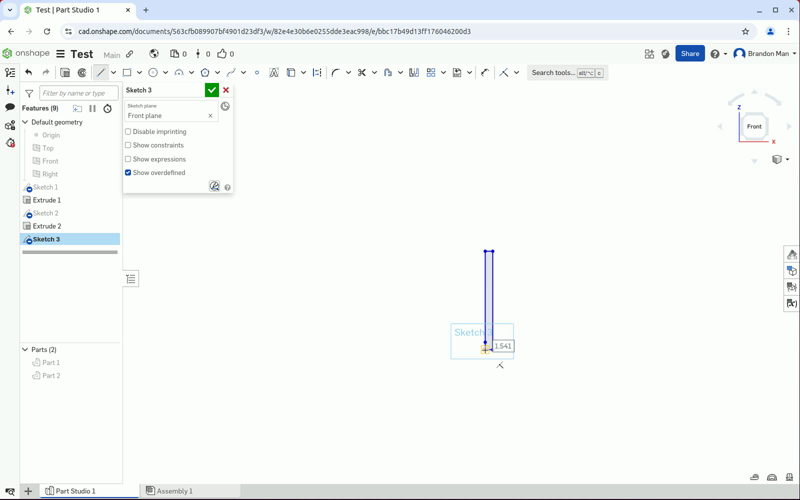
key(esc)
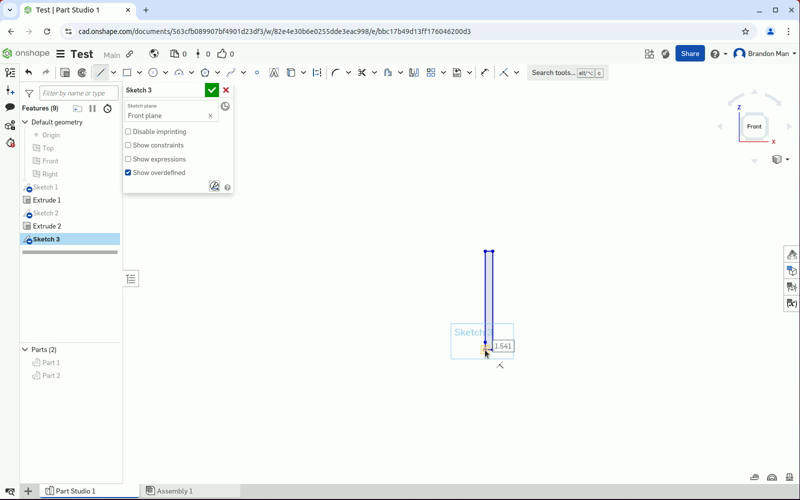
key(c)
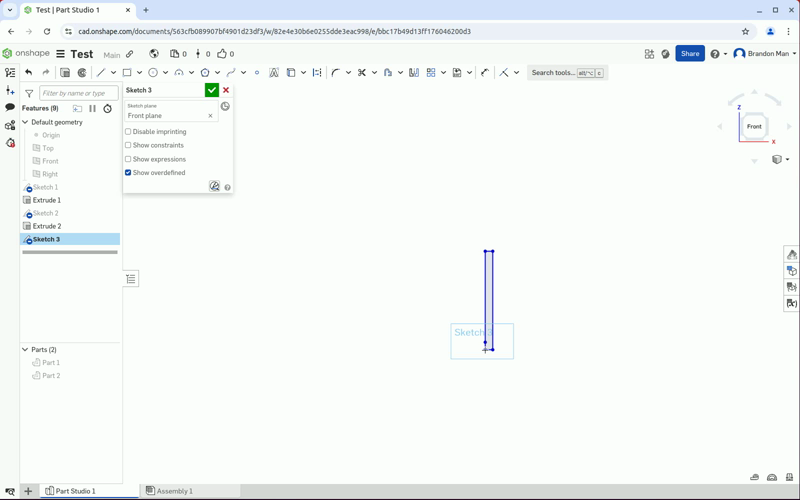
key_down(shift)
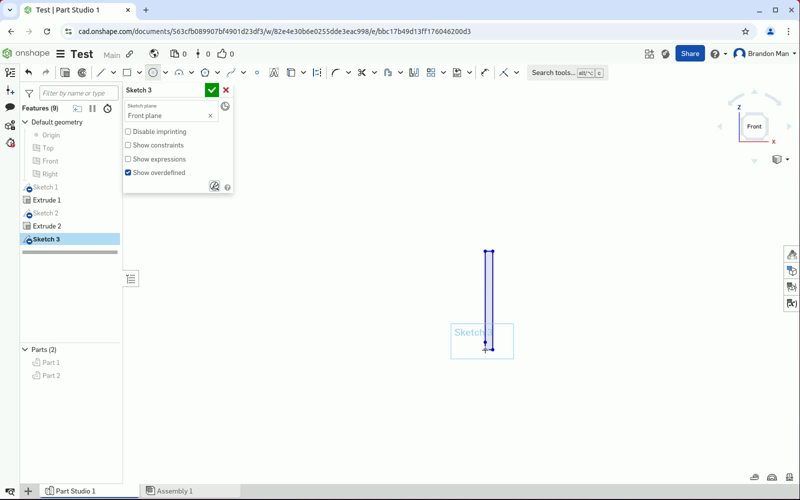
mouse_move(489, 345)
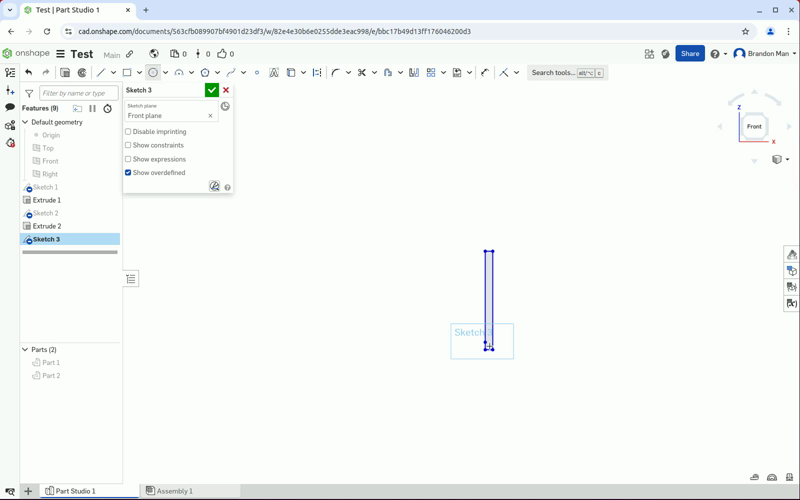
click(489, 345)
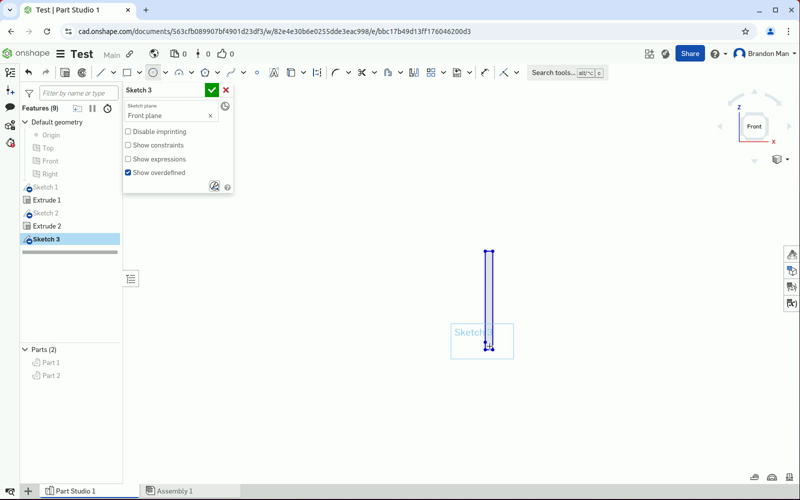
key_up(shift)
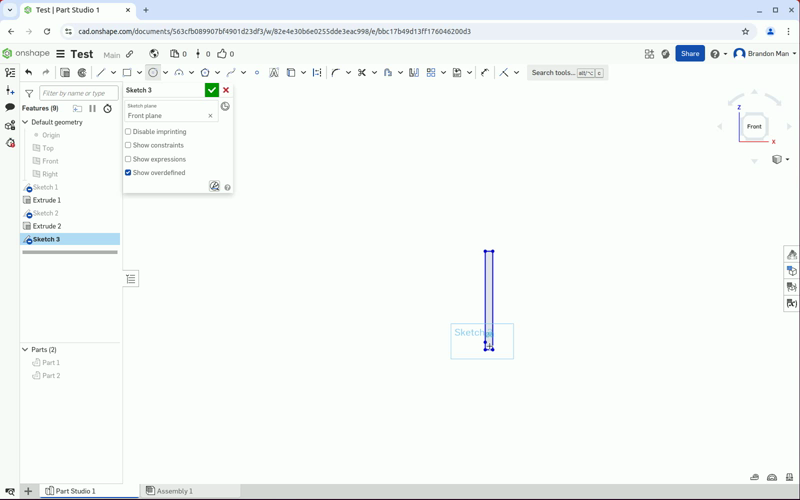
mouse_move(490, 345)
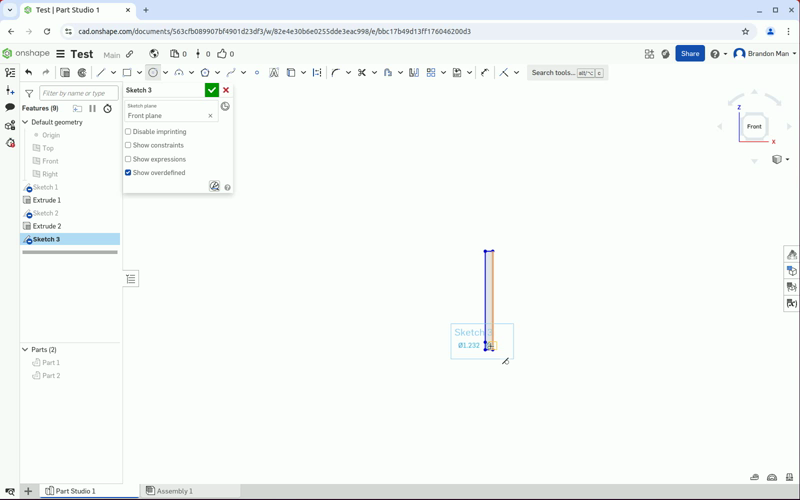
scroll(6)
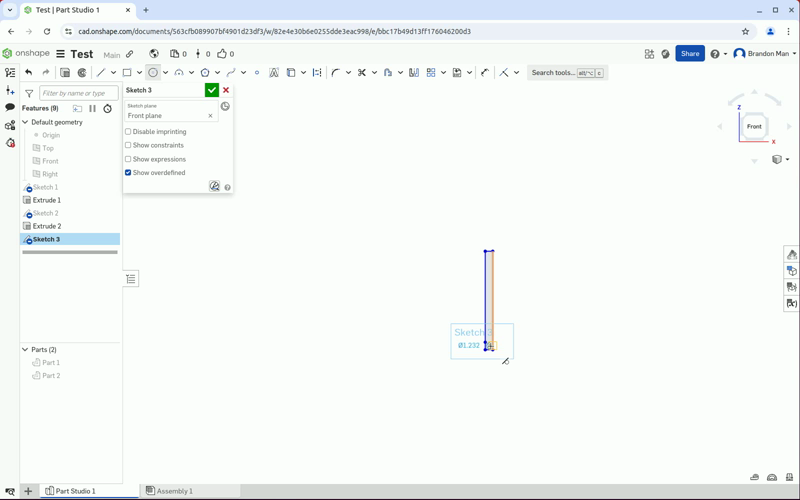
scroll(6)
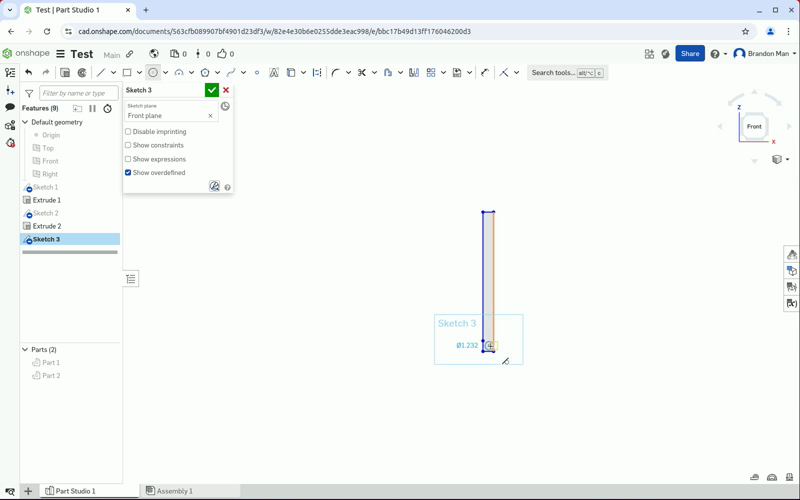
scroll(6)
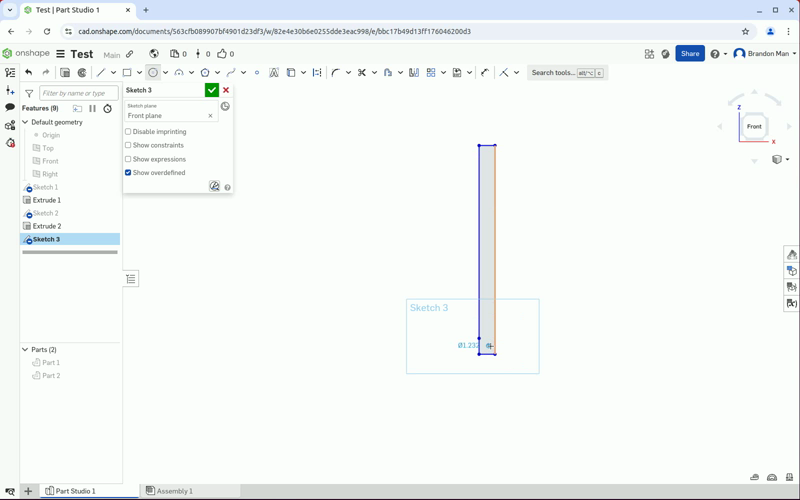
scroll(6)
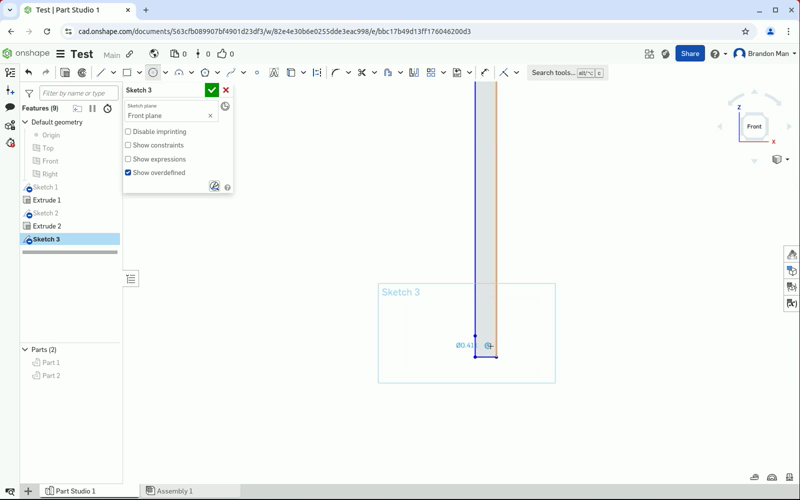
scroll(6)
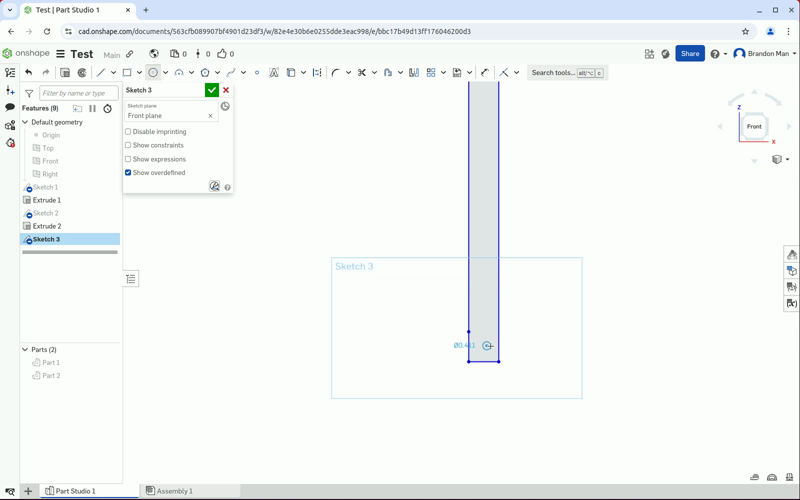
scroll(6)
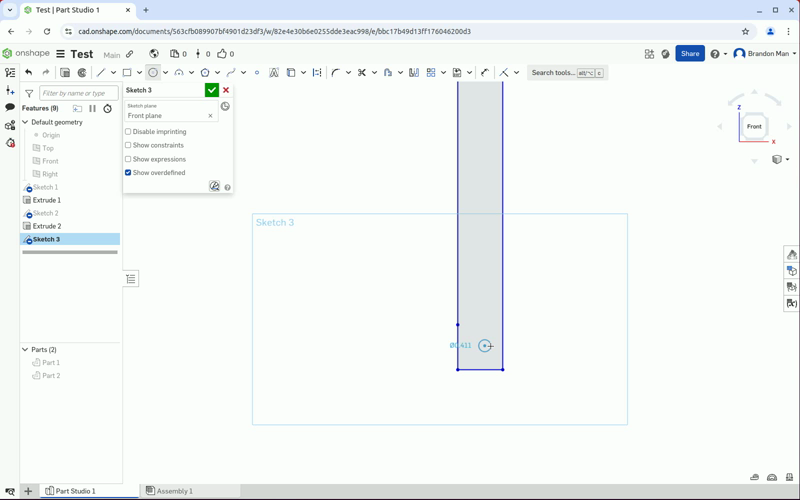
scroll(6)
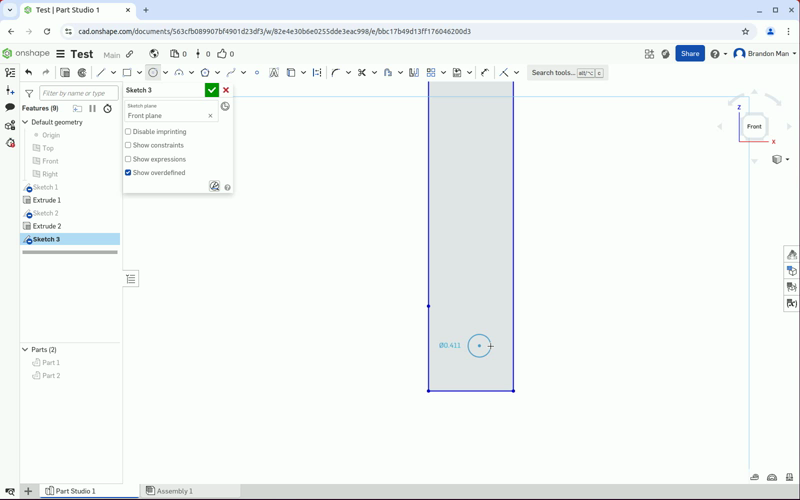
click(490, 345)
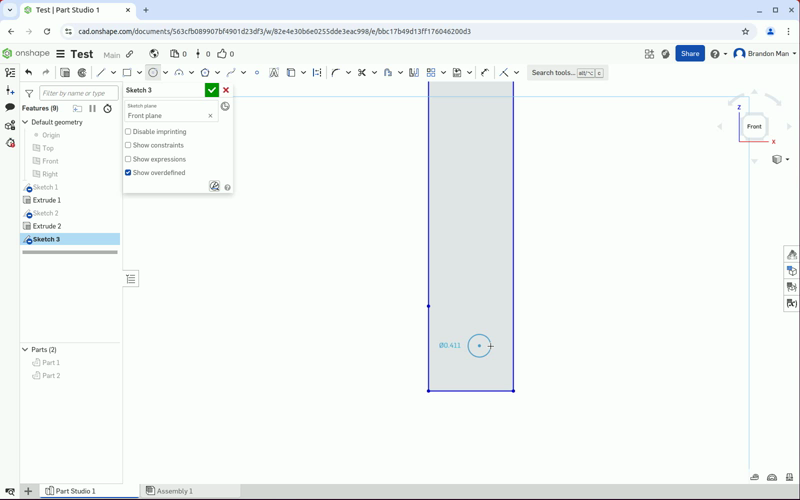
scroll(-6)
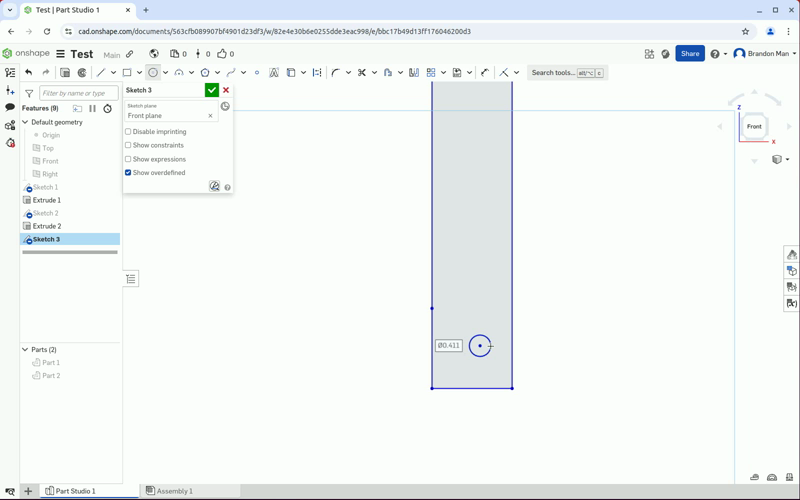
scroll(-6)
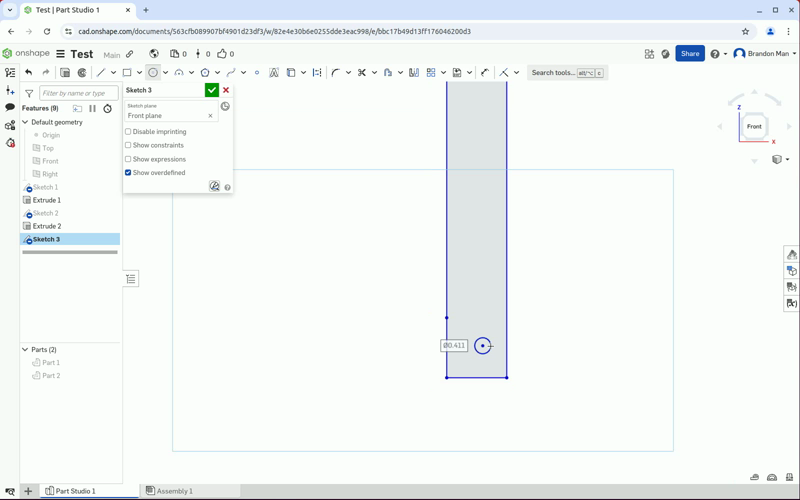
scroll(-6)
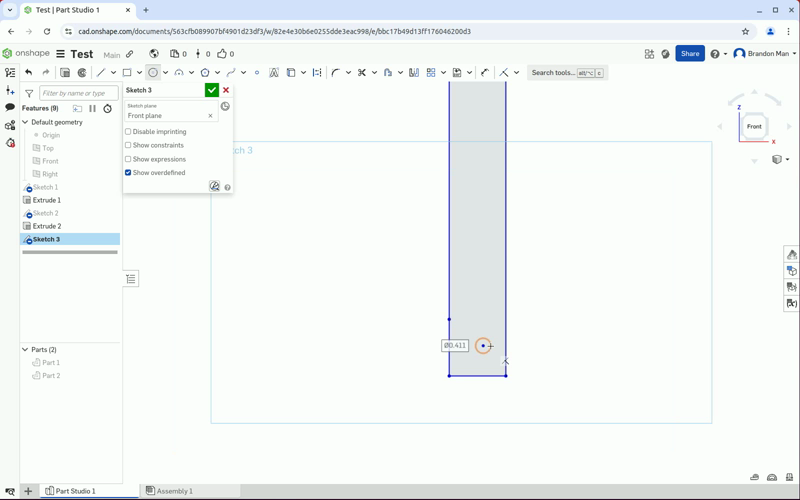
scroll(-6)
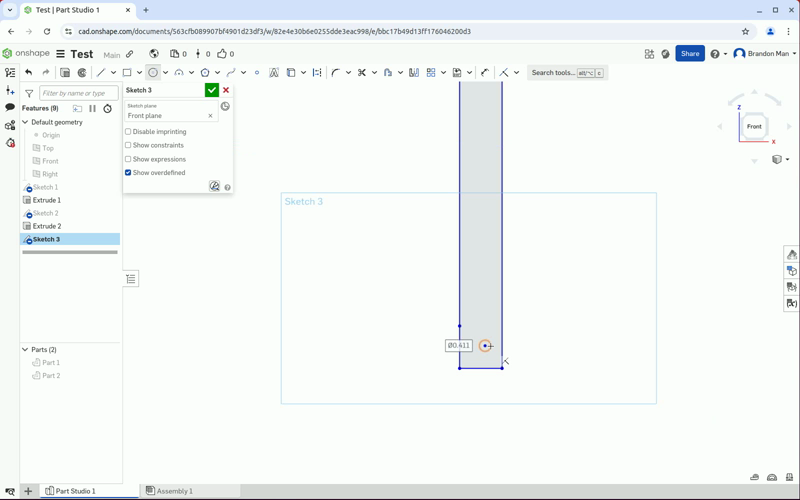
scroll(-6)
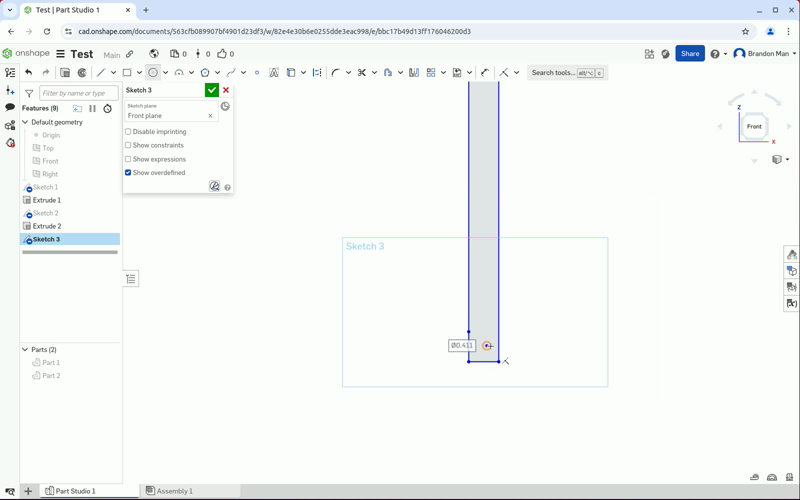
scroll(-6)
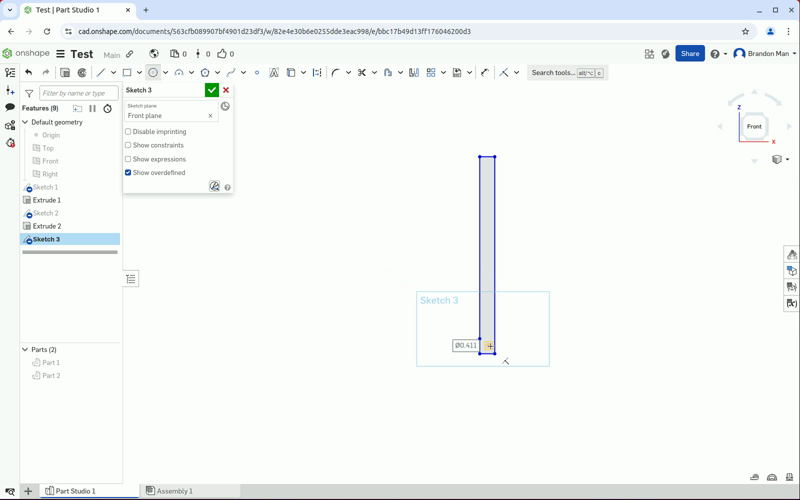
scroll(-6)
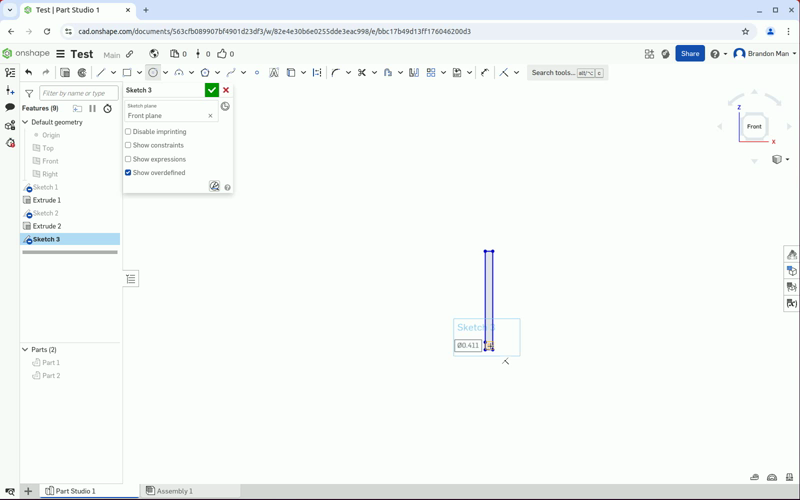
key(esc)
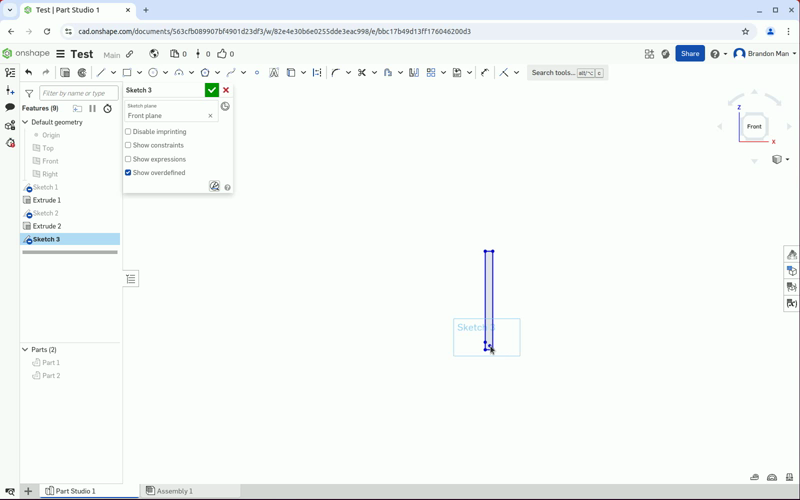
key(c)
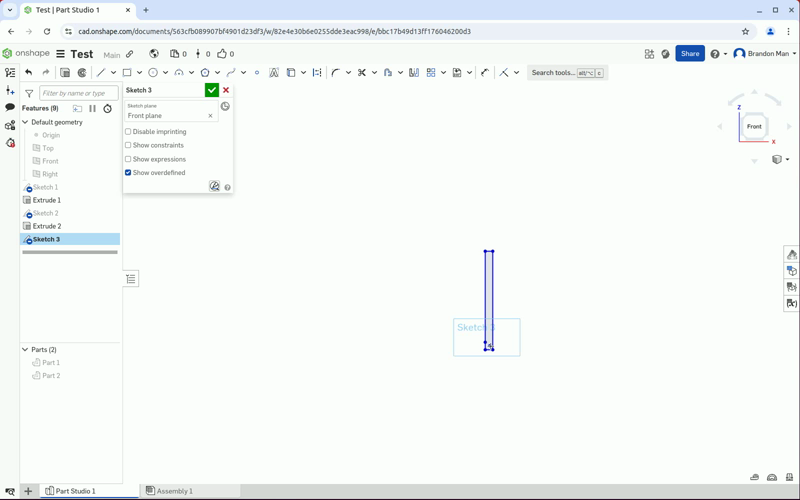
key_down(shift)
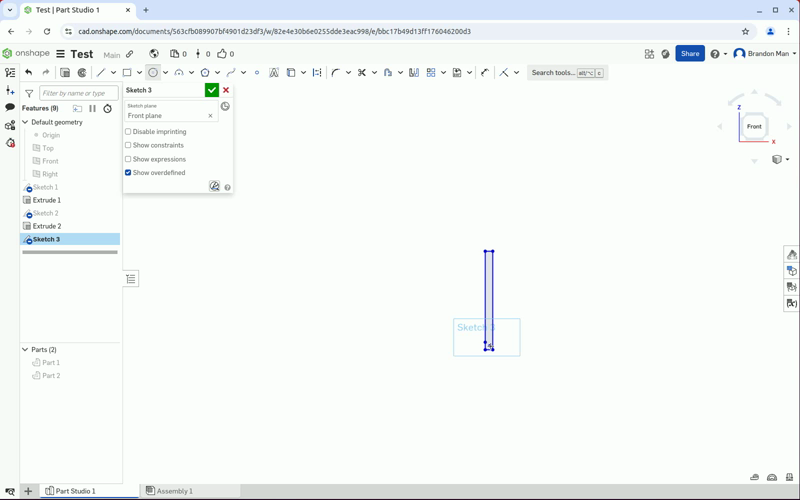
mouse_move(489, 255)
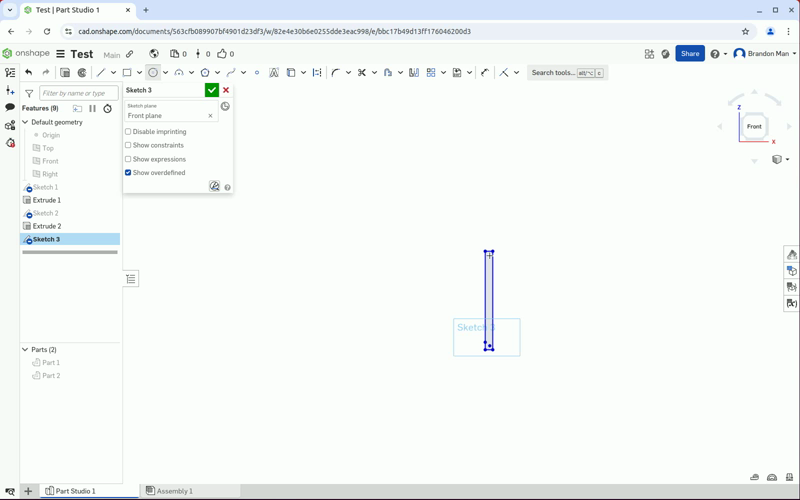
click(489, 255)
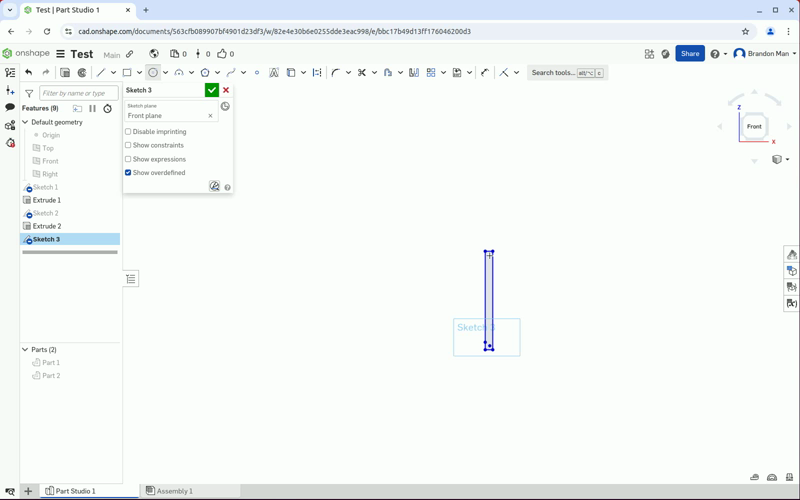
key_up(shift)
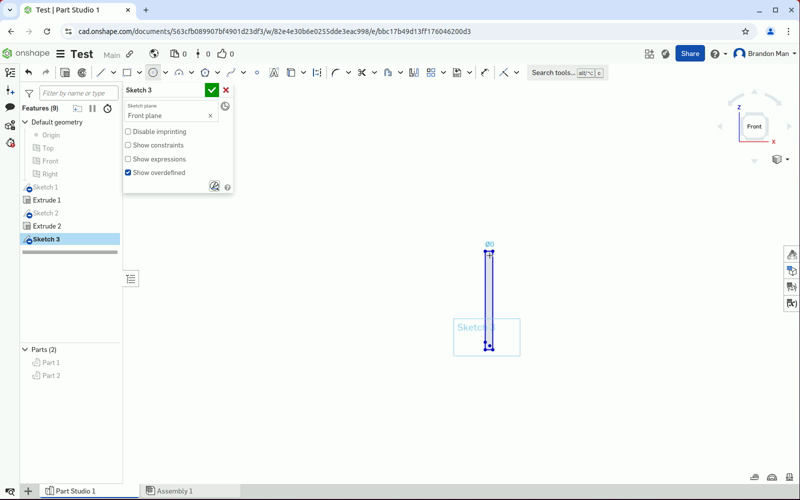
mouse_move(490, 255)
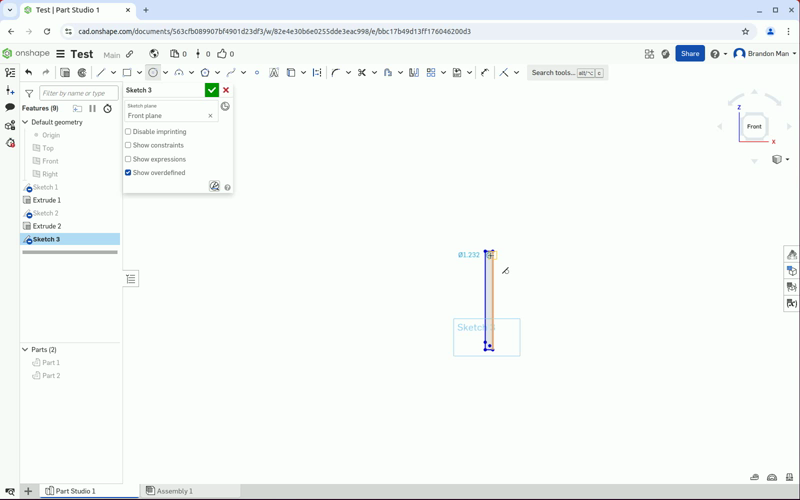
scroll(6)
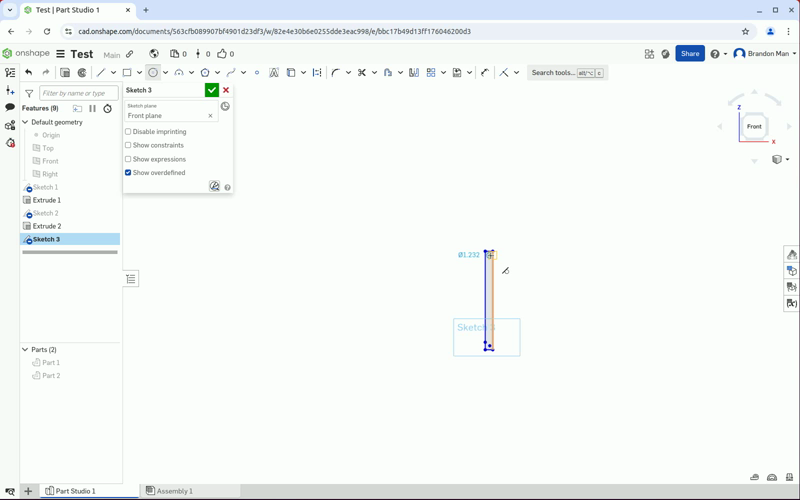
scroll(6)
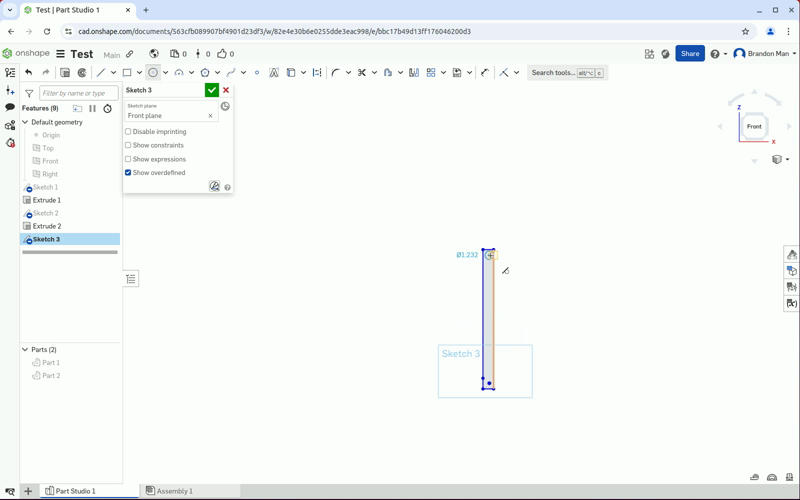
scroll(6)
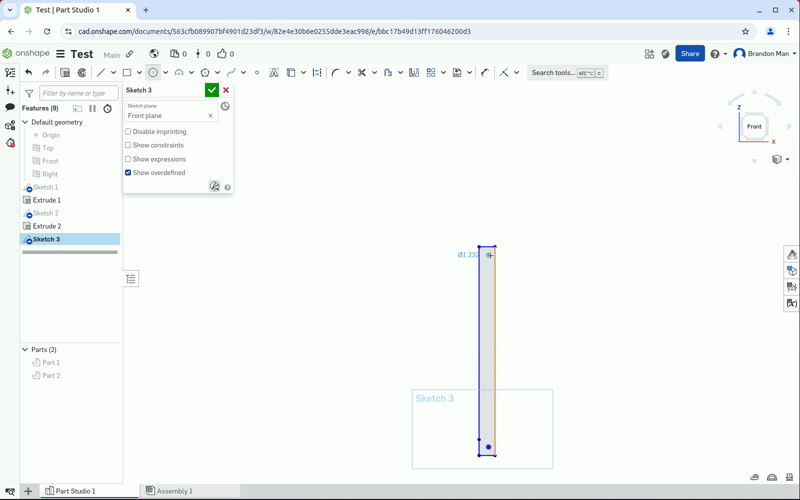
scroll(6)
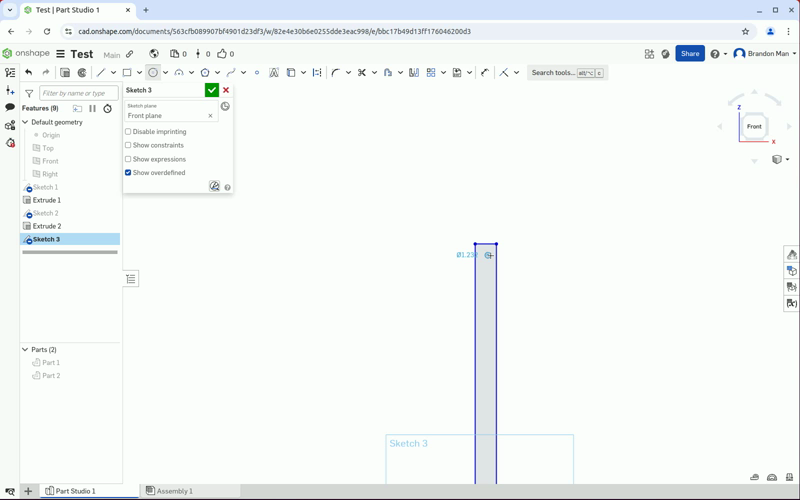
scroll(6)
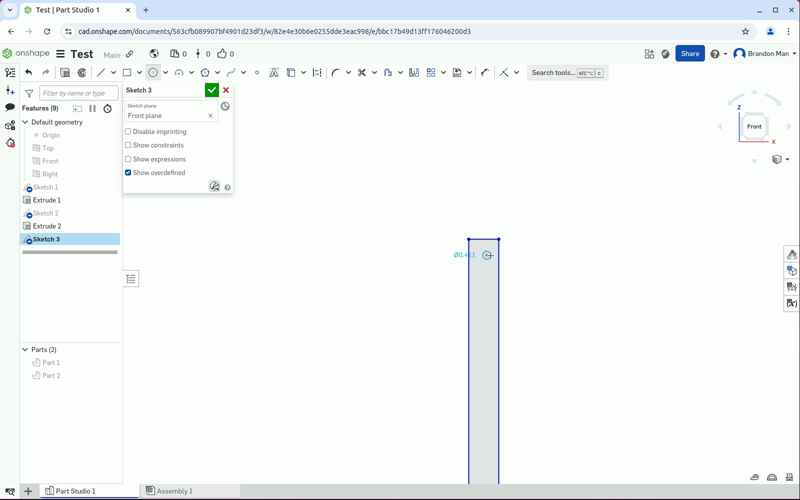
scroll(6)
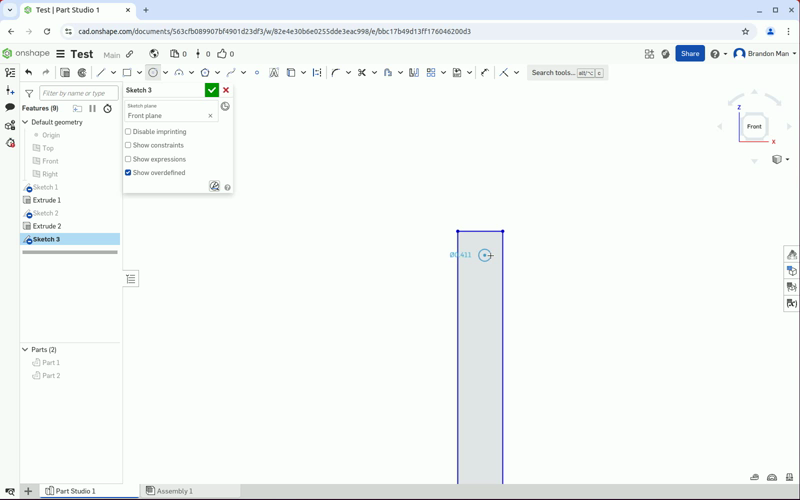
scroll(6)
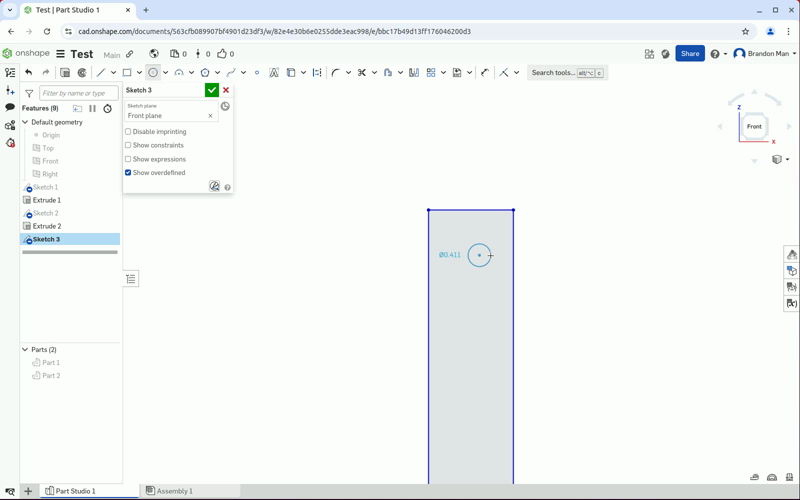
click(490, 255)
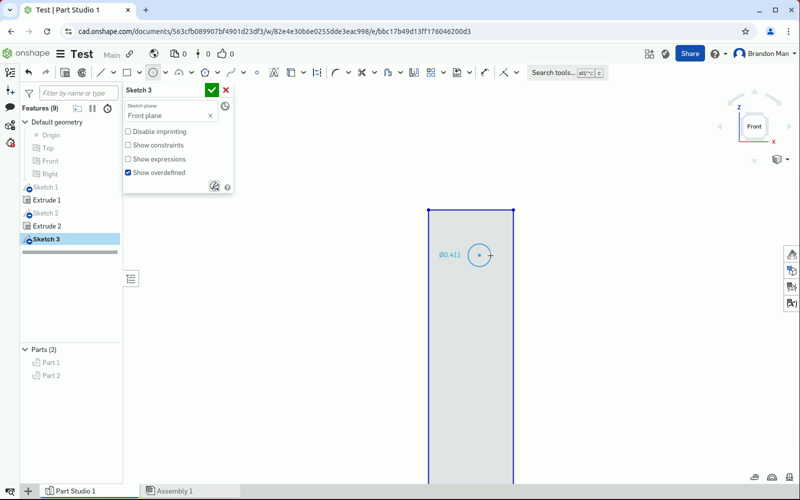
scroll(-6)
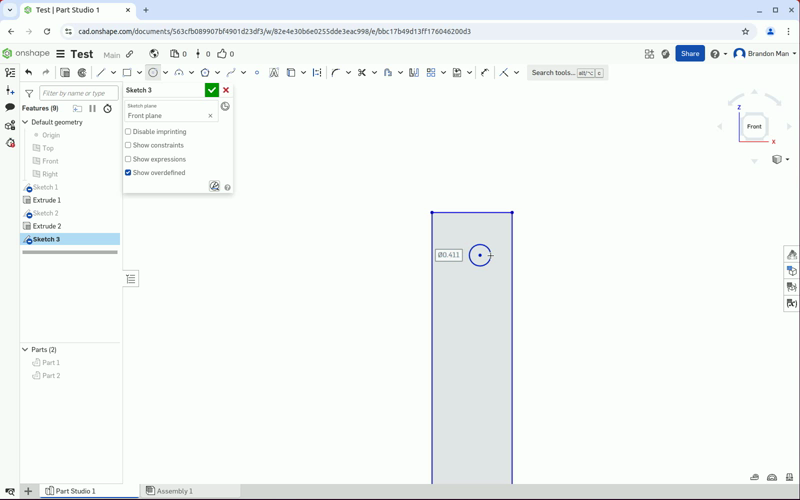
scroll(-6)
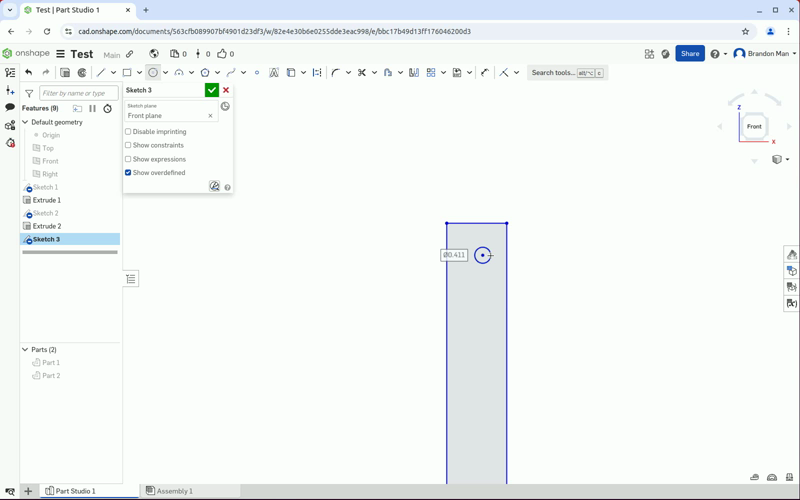
scroll(-6)
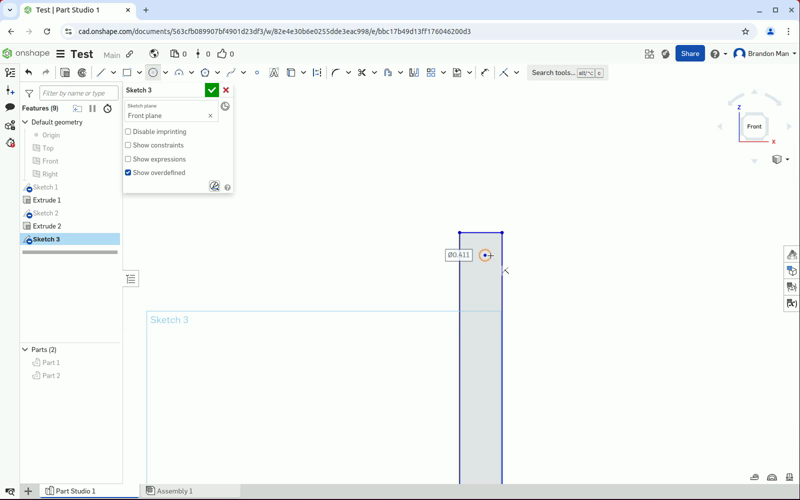
scroll(-6)
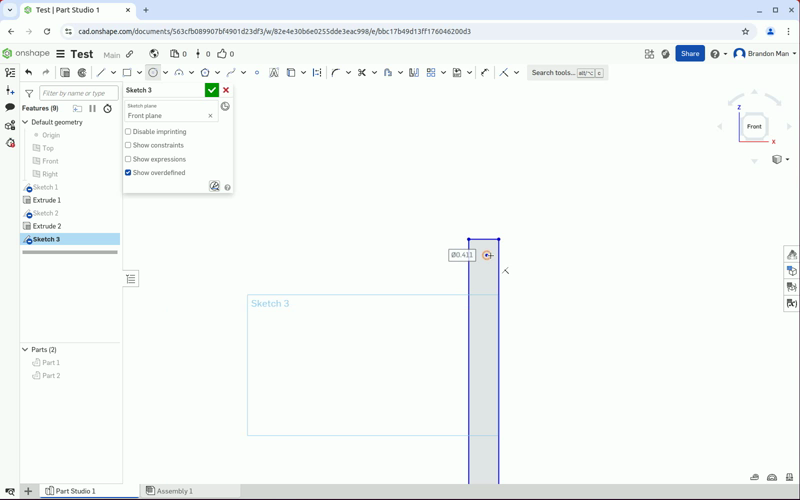
scroll(-6)
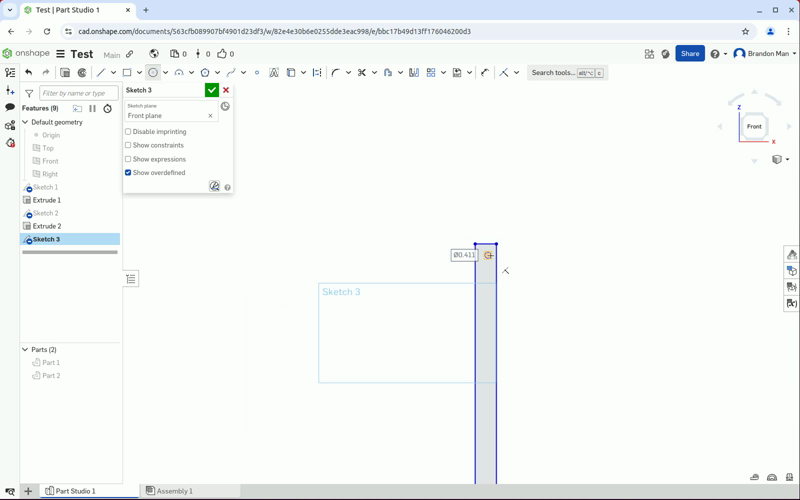
scroll(-6)
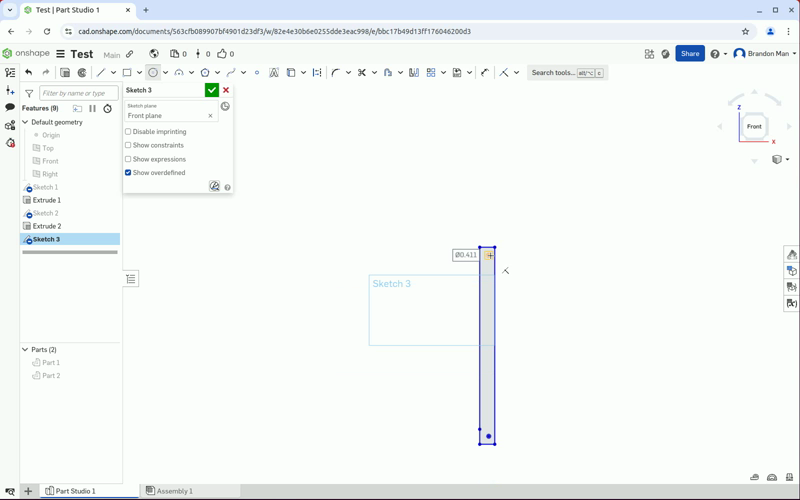
scroll(-6)
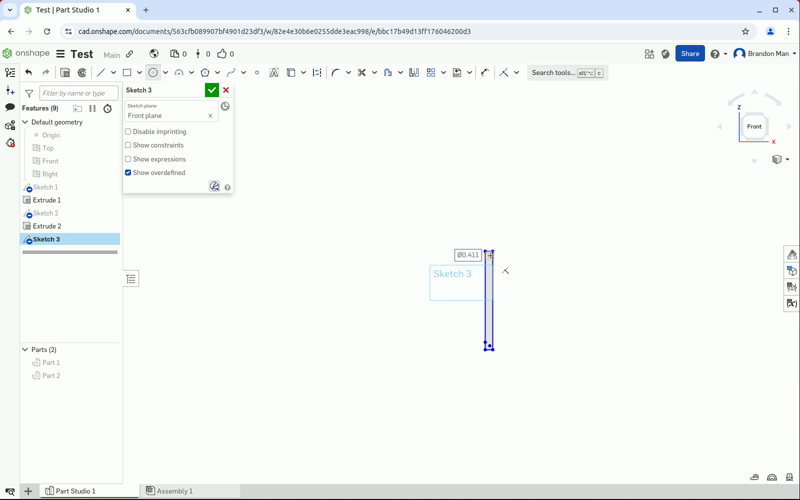
key(esc)
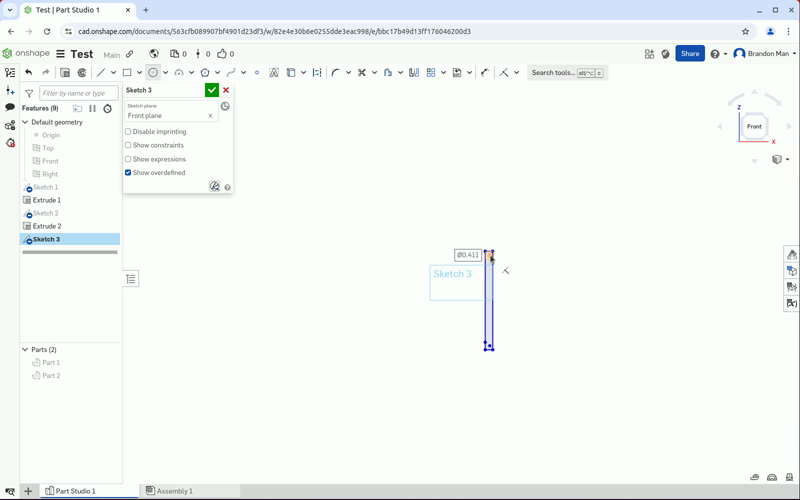
mouse_move(489, 291)
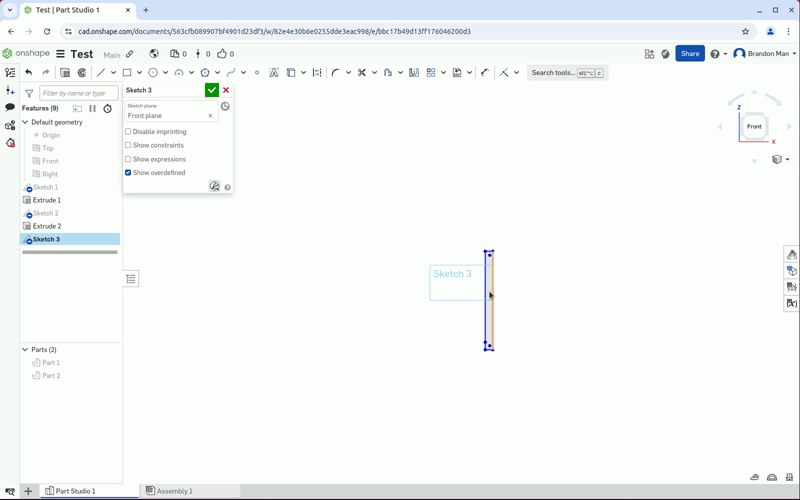
scroll(6)
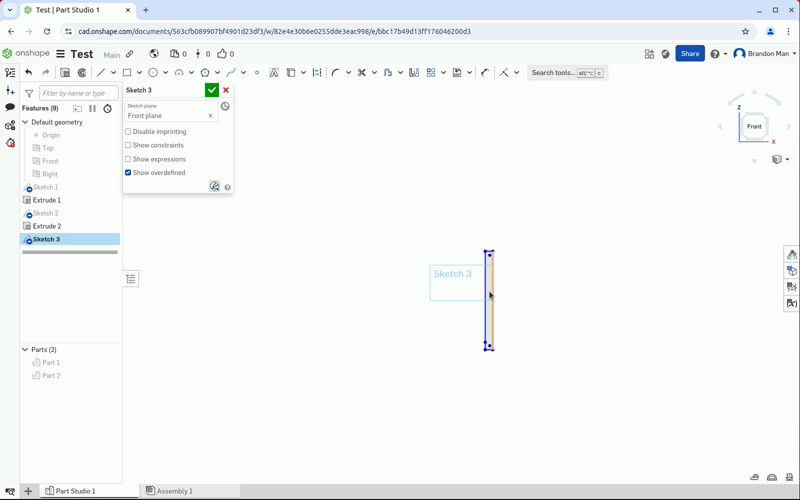
scroll(6)
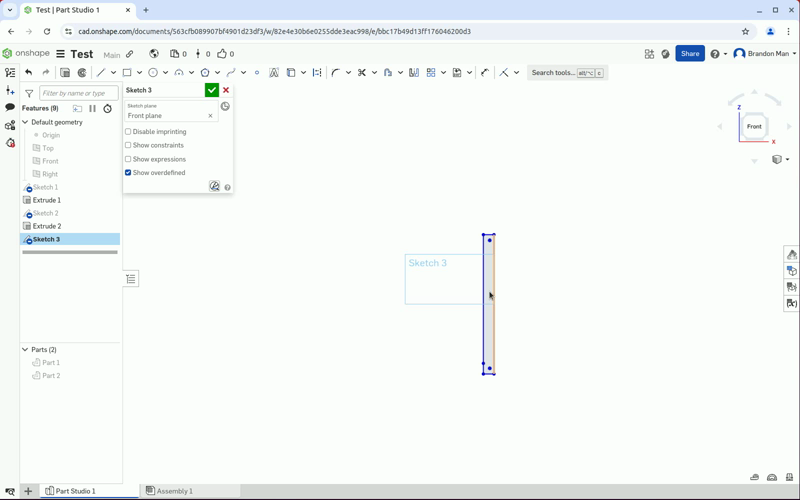
scroll(6)
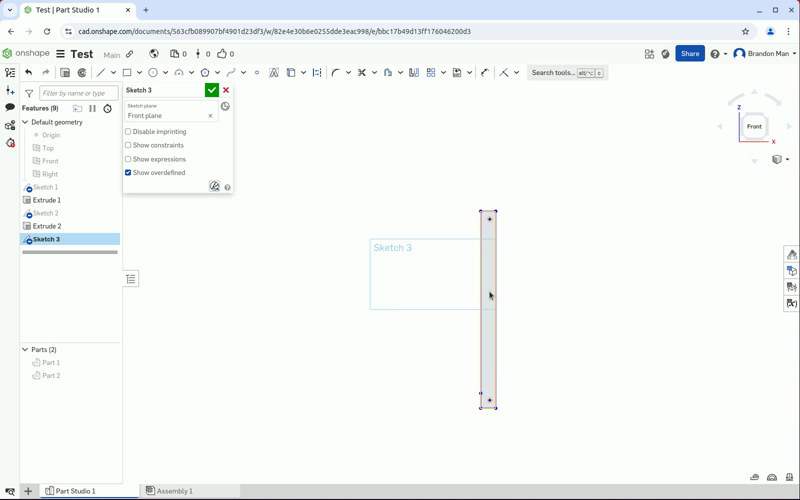
scroll(6)
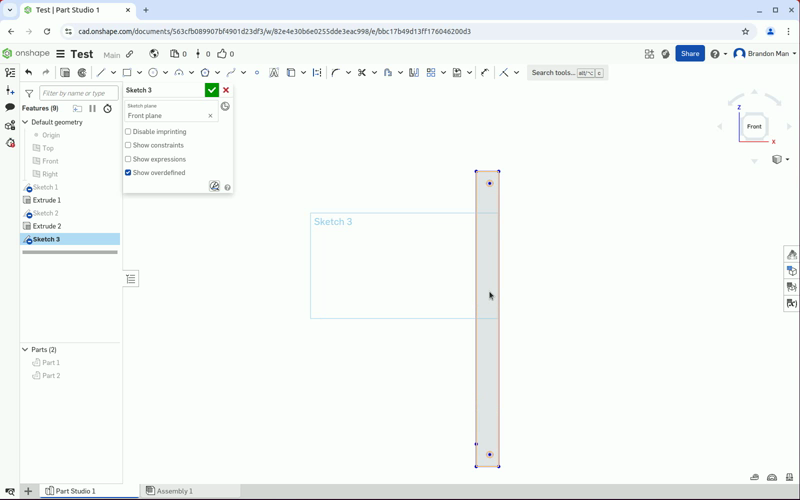
scroll(6)
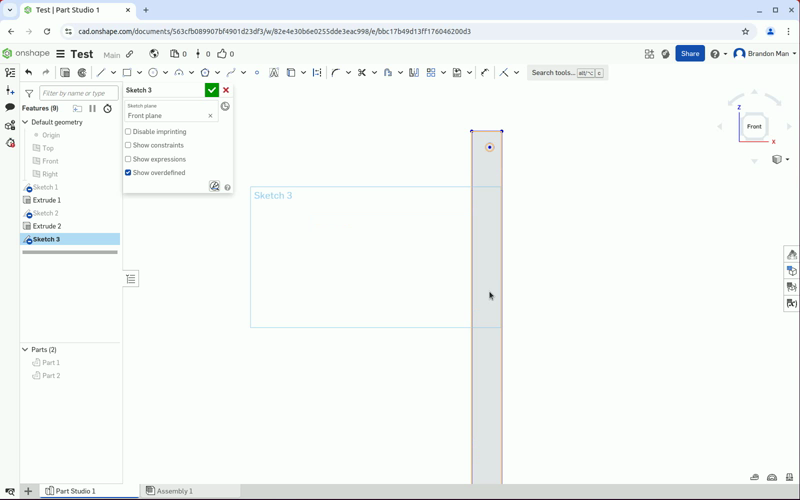
scroll(6)
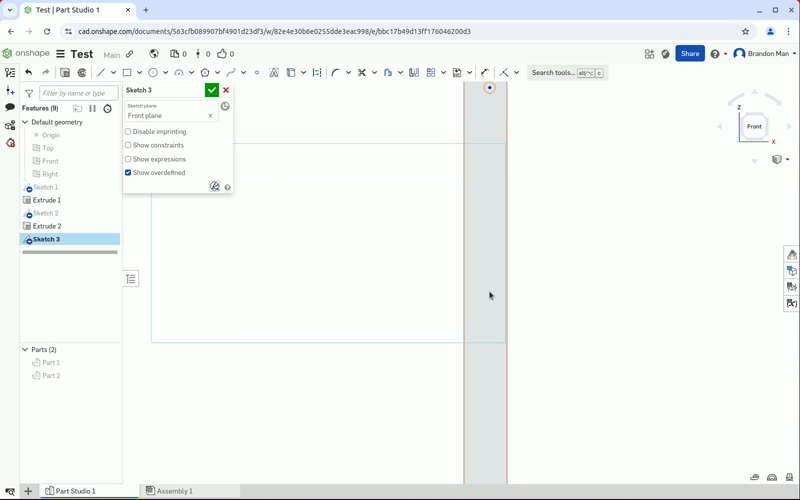
scroll(6)
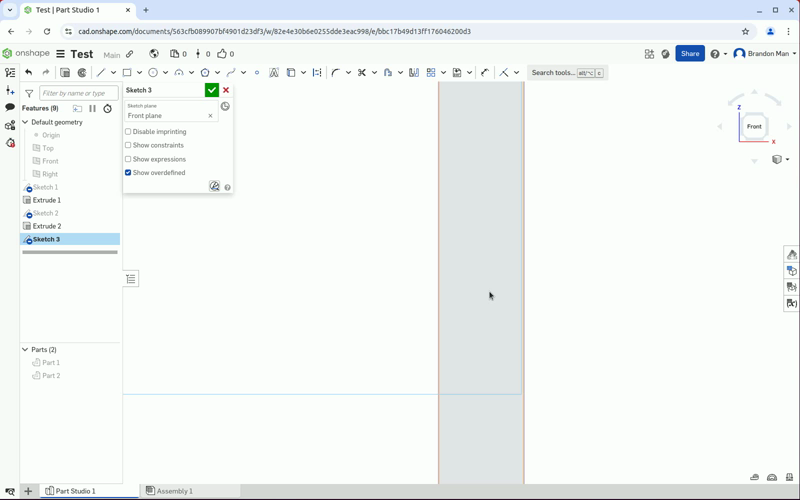
click(489, 291)
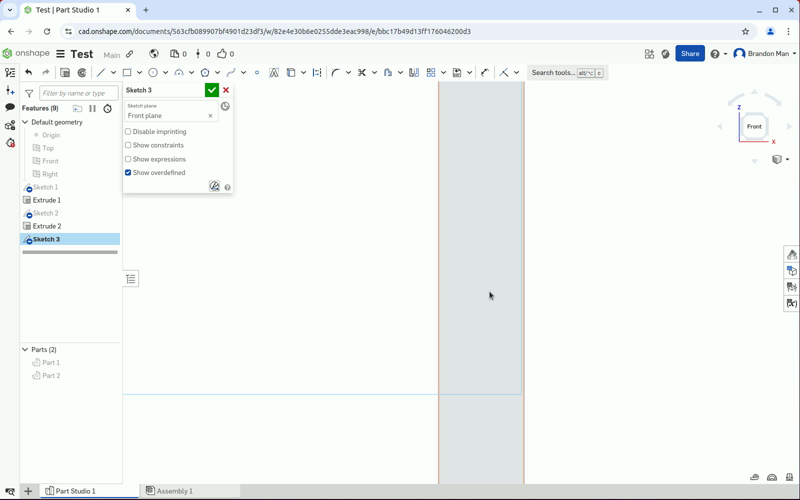
scroll(-6)
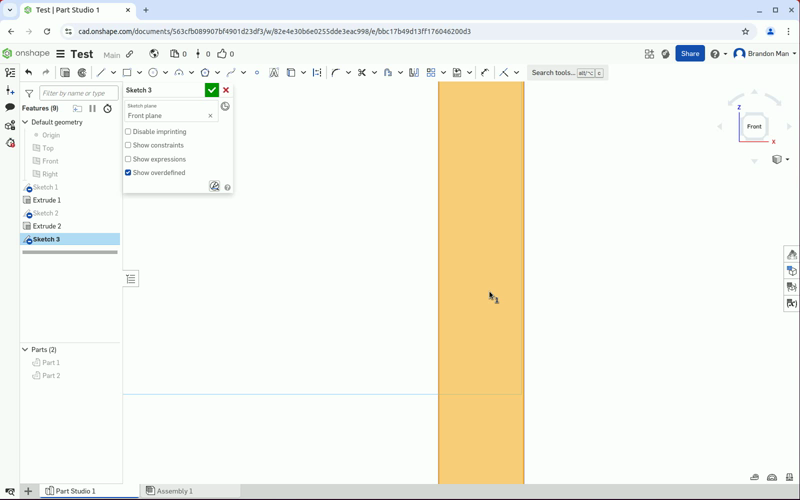
scroll(-6)
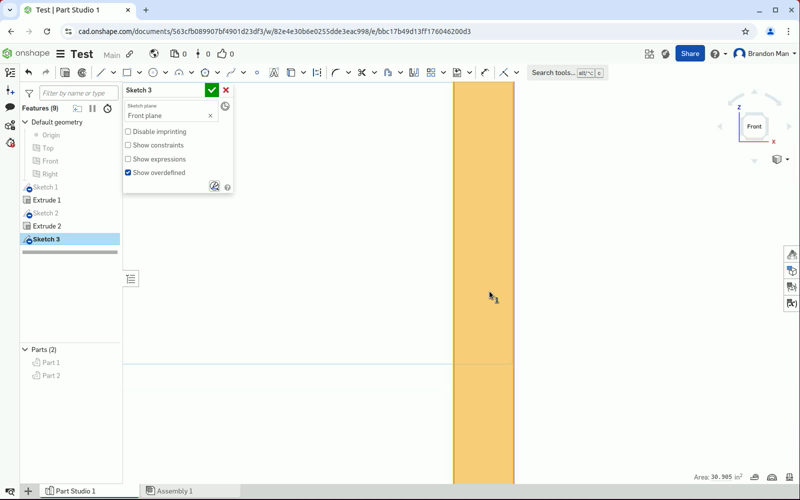
scroll(-6)
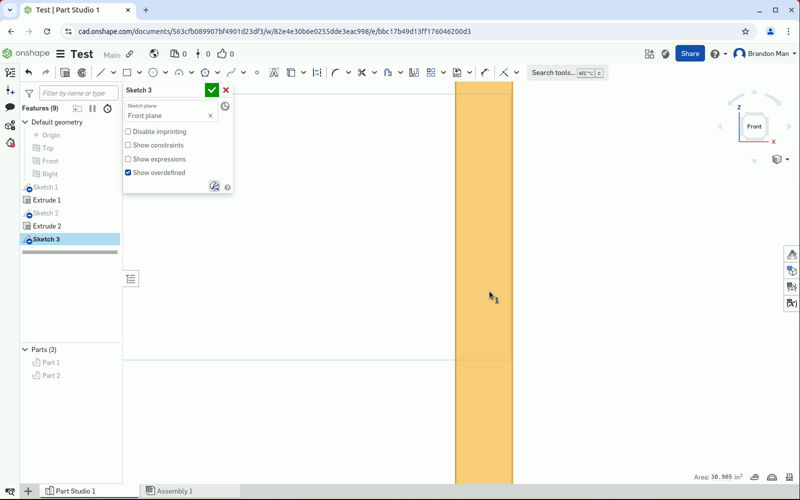
scroll(-6)
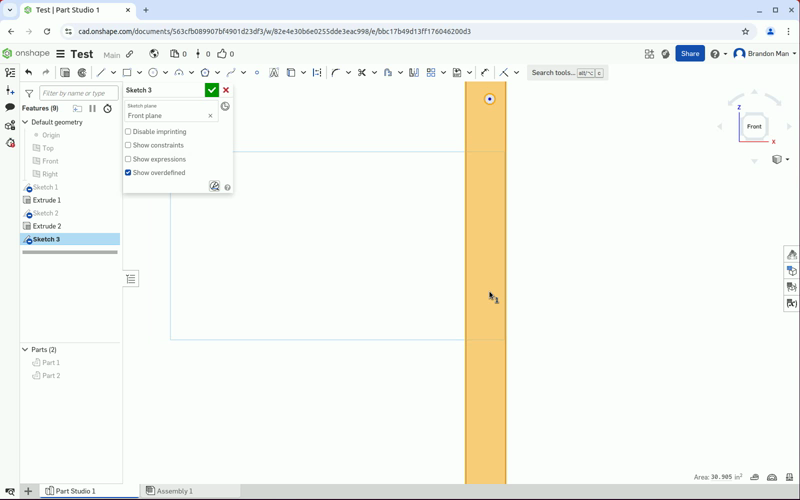
scroll(-6)
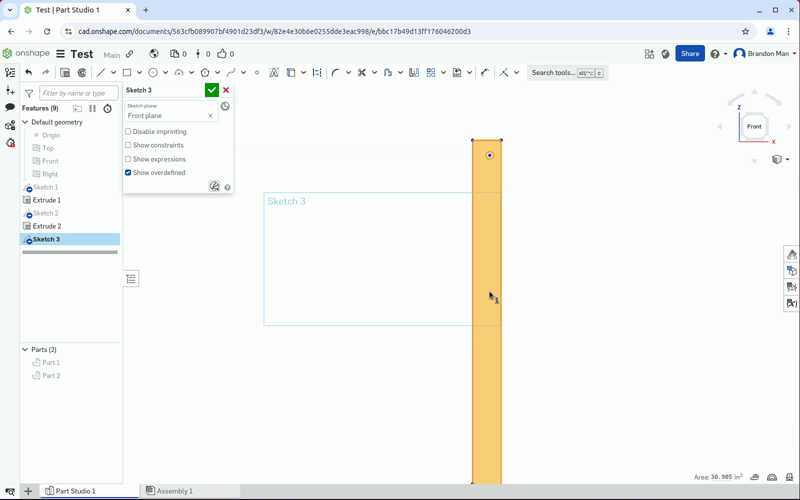
scroll(-6)
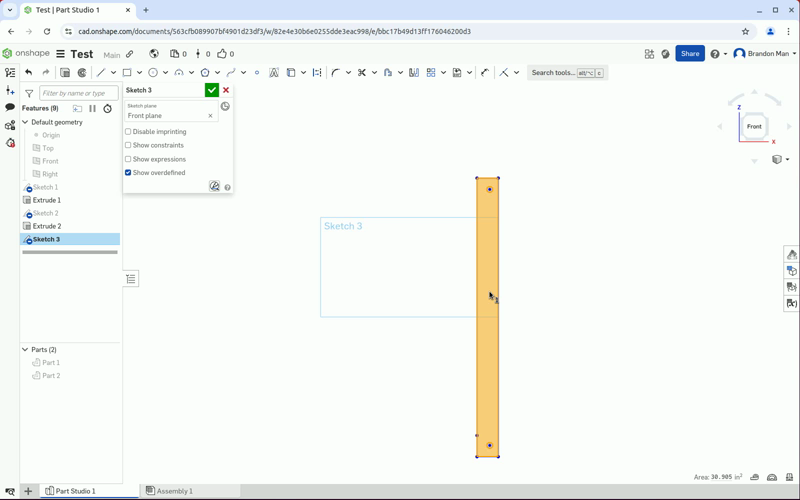
scroll(-6)
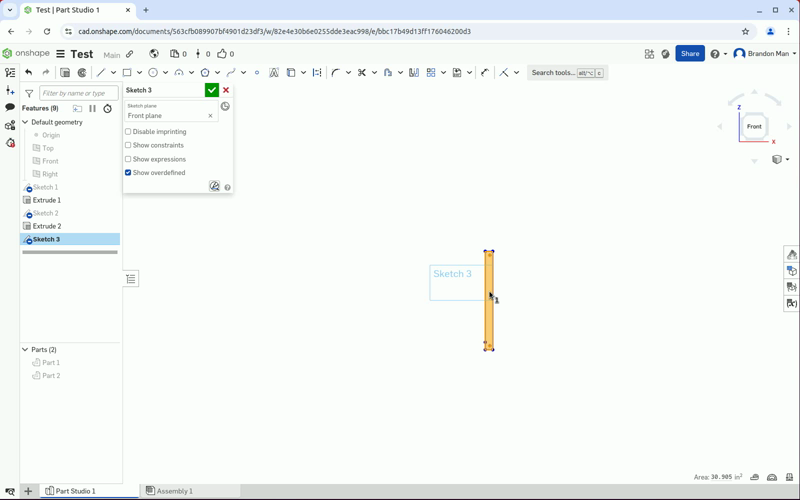
mouse_move(73, 352)
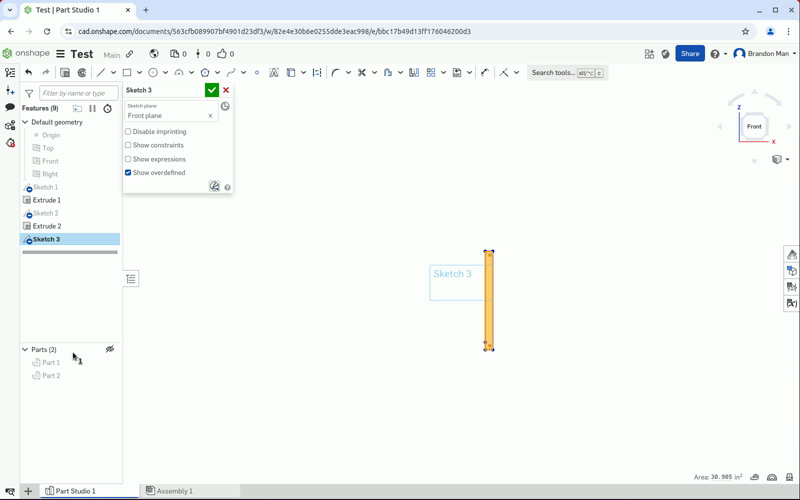
key(shift+y)
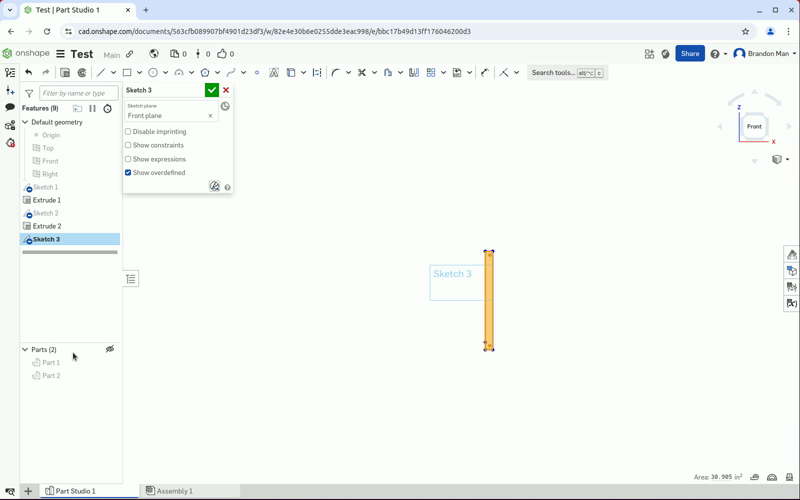
key(shift+e)
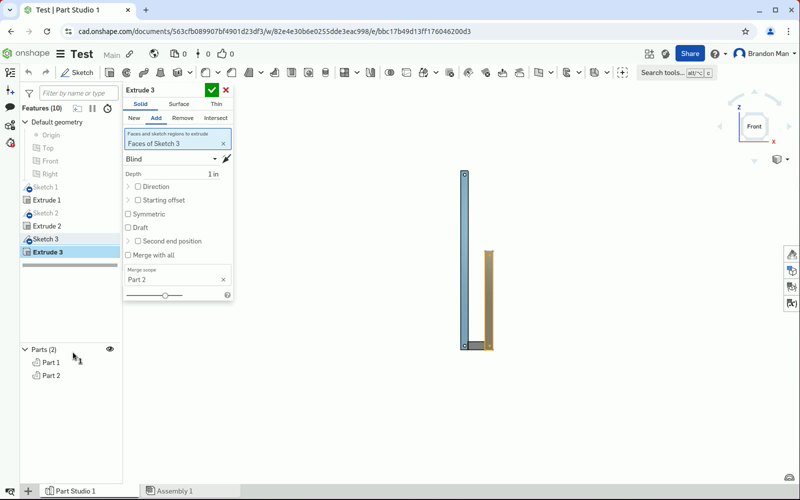
mouse_move(143, 106)
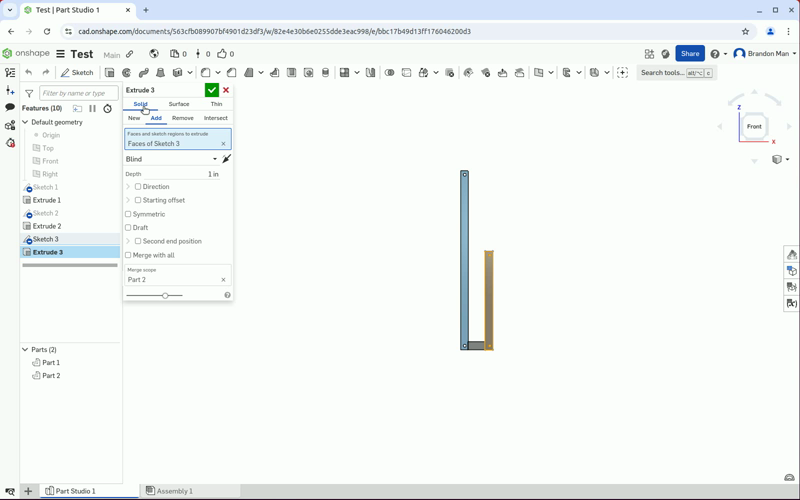
click(143, 106)
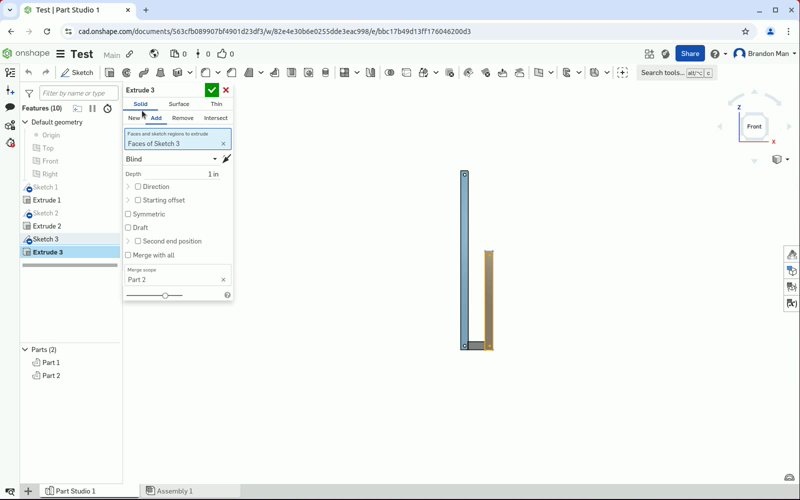
mouse_move(137, 120)
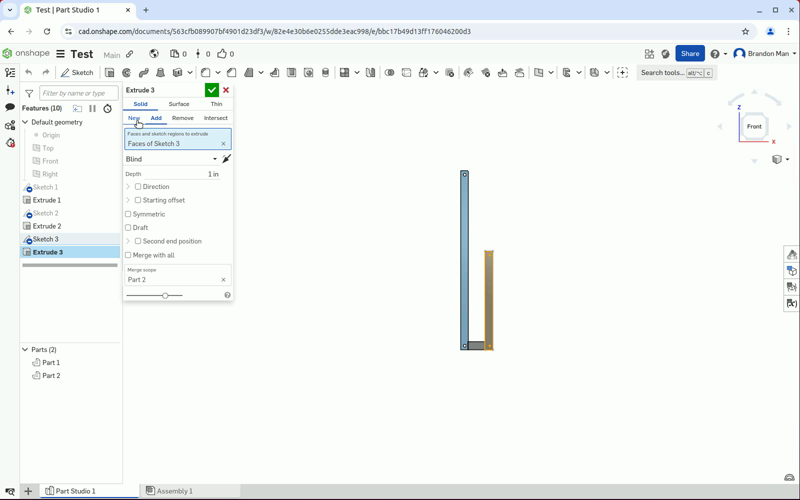
click(137, 120)
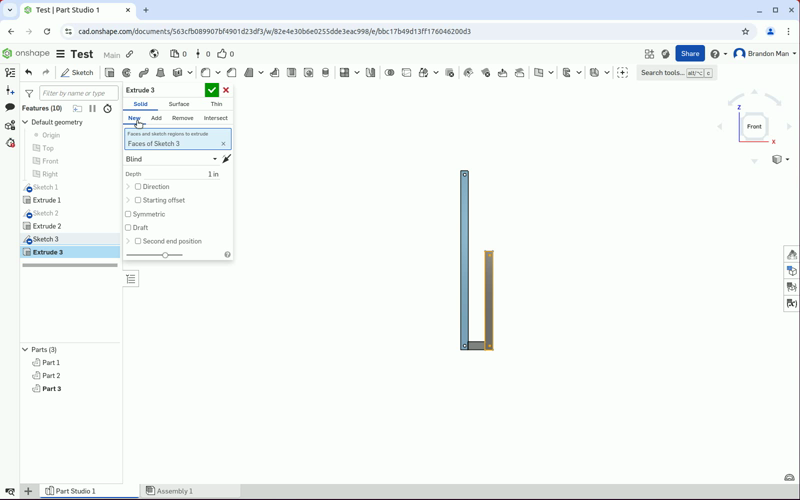
key(tab, 4)
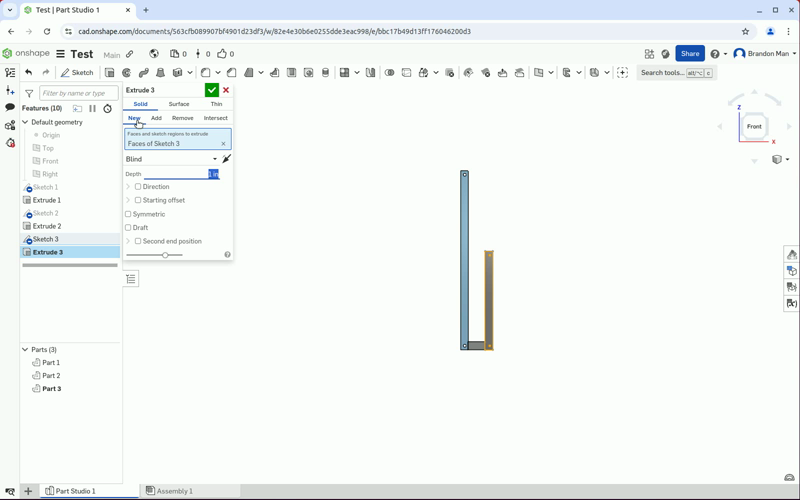
text(1.444)
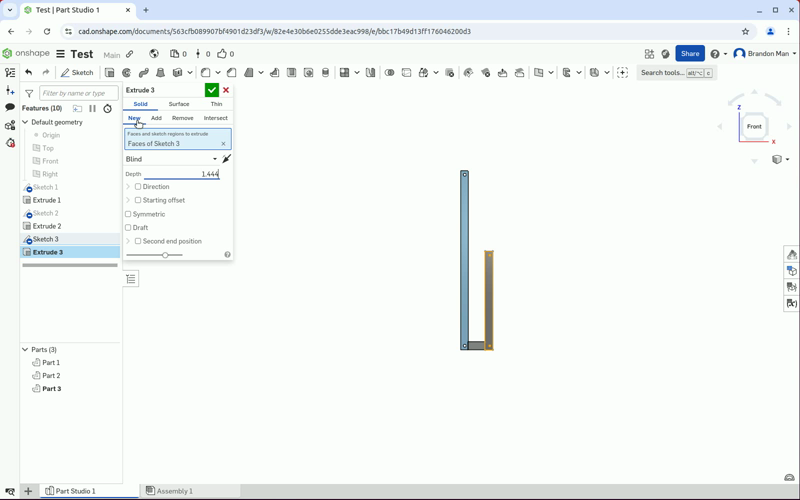
key(tab, 3)
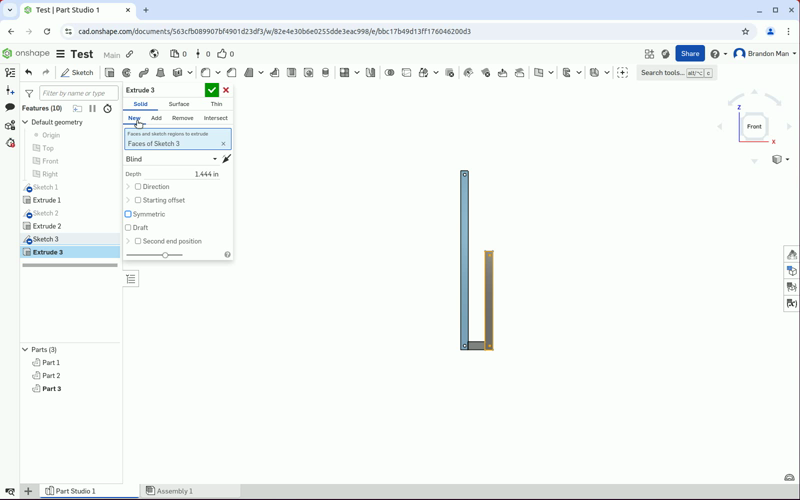
key(space)
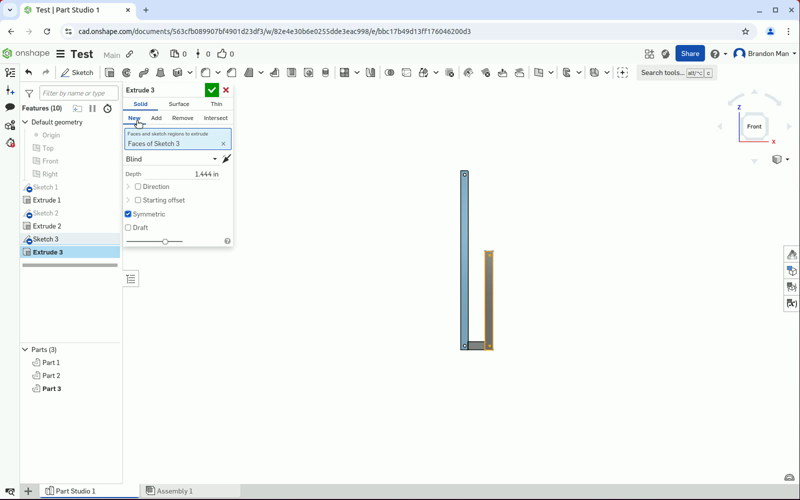
key(enter)
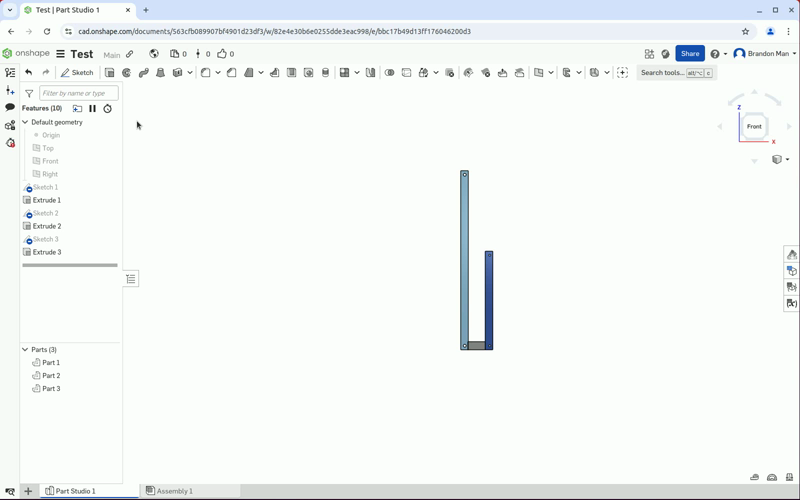
key(shift+h)
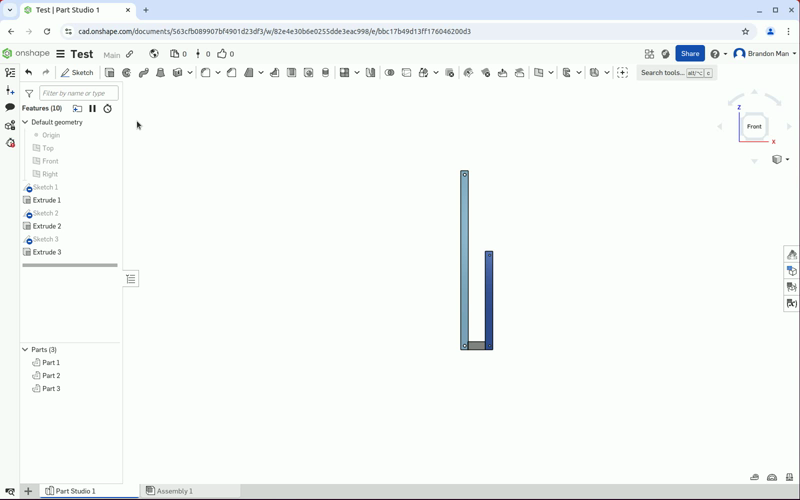
key(shift+h)
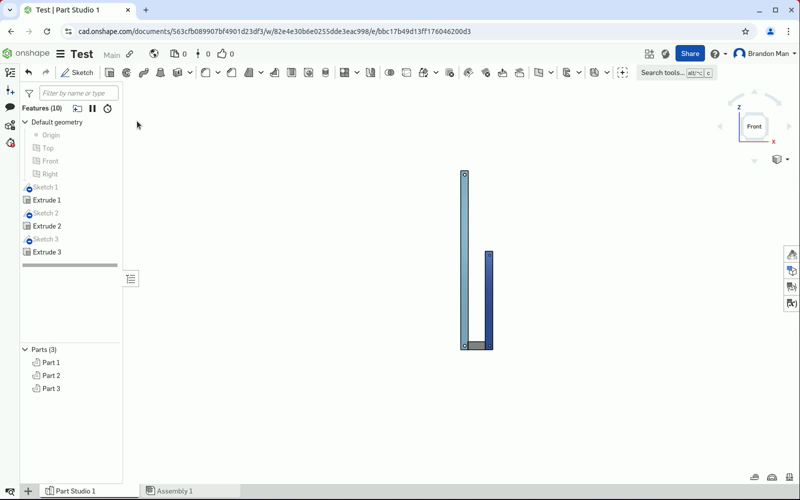
mouse_move(73, 189)
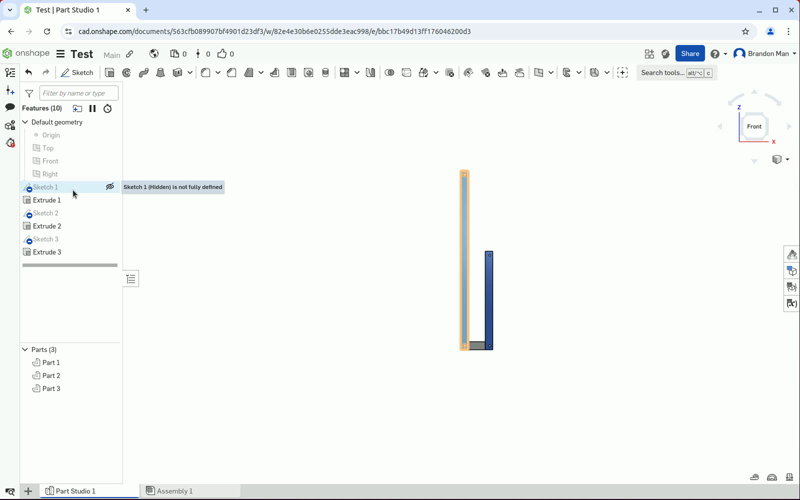
click(73, 189)
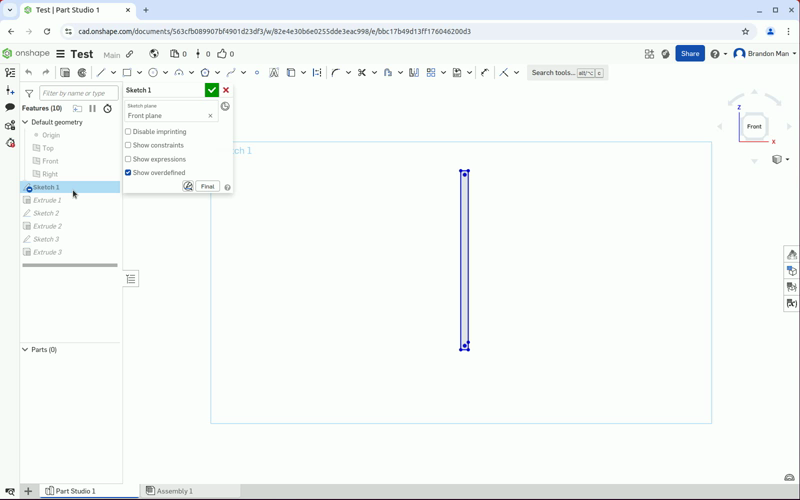
mouse_move(229, 92)
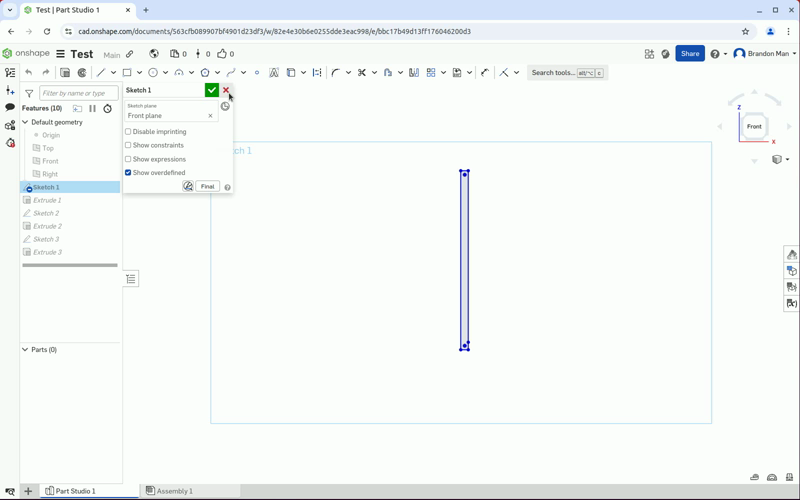
click(229, 92)
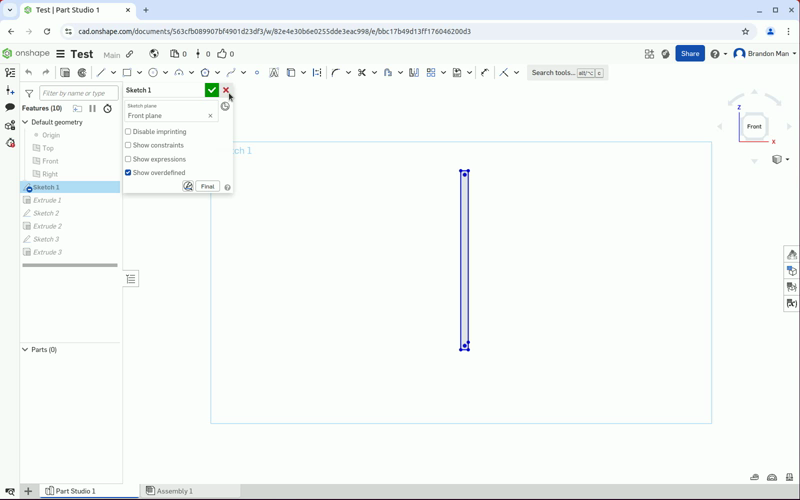
key(shift+s)
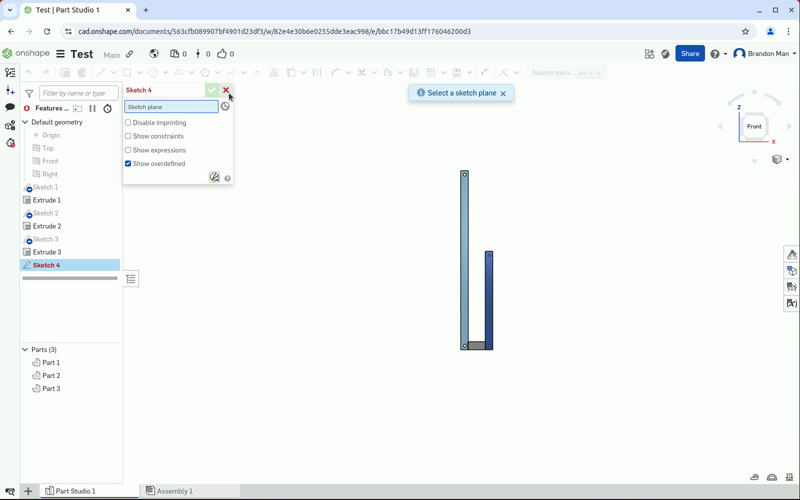
mouse_move(73, 163)
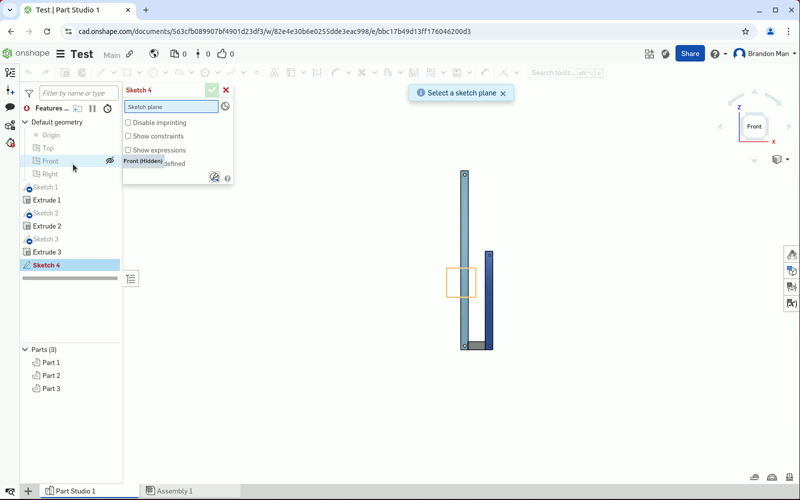
click(73, 163)
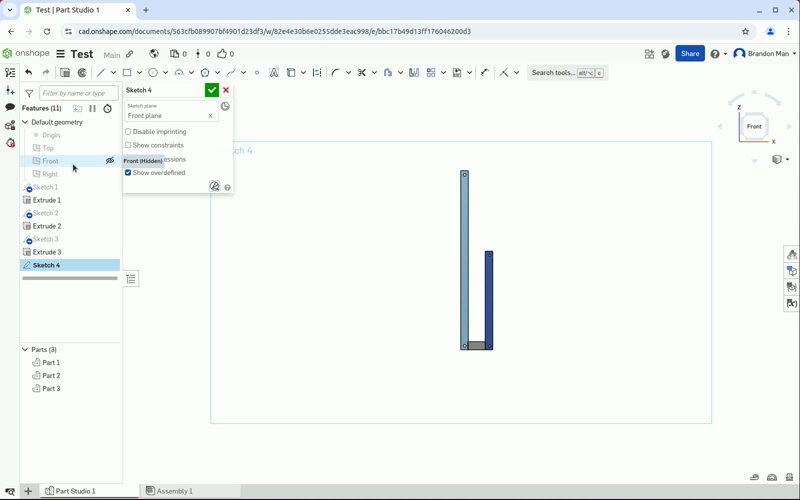
mouse_move(73, 352)
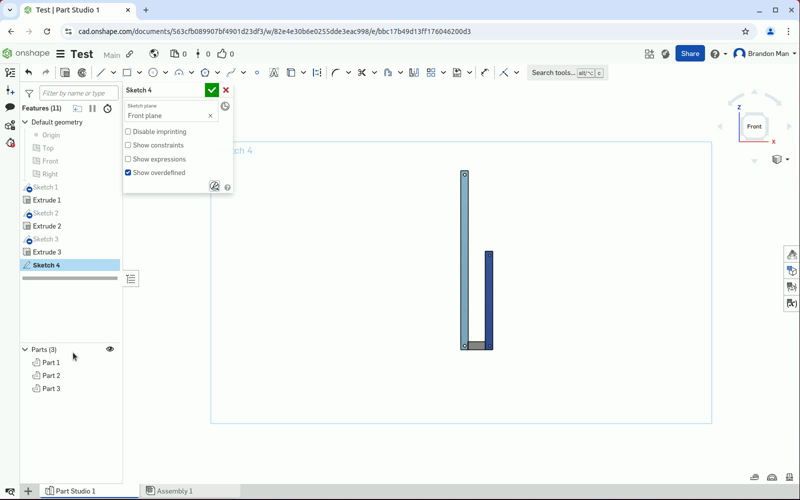
key(y)
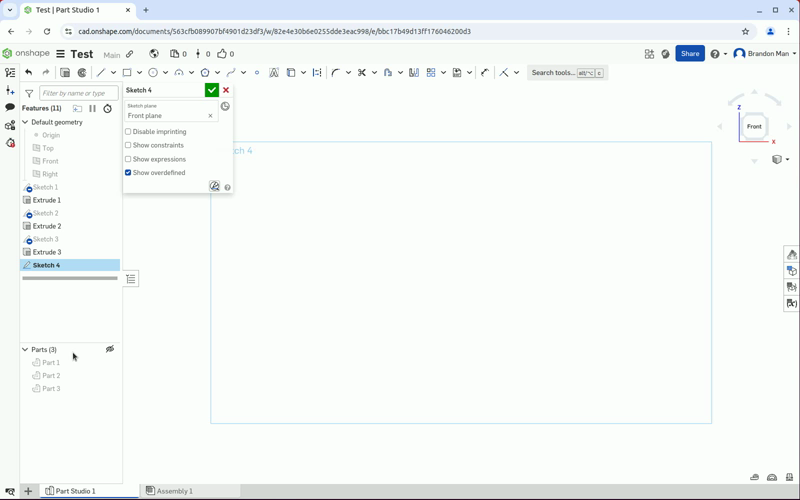
key(c)
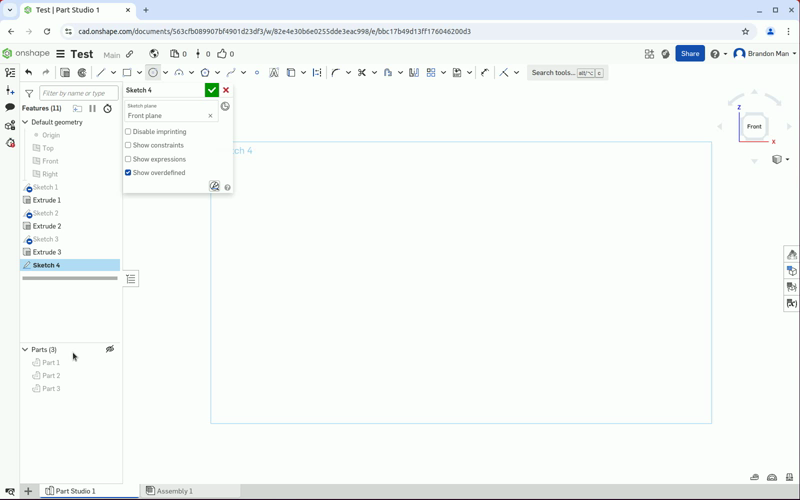
key_down(shift)
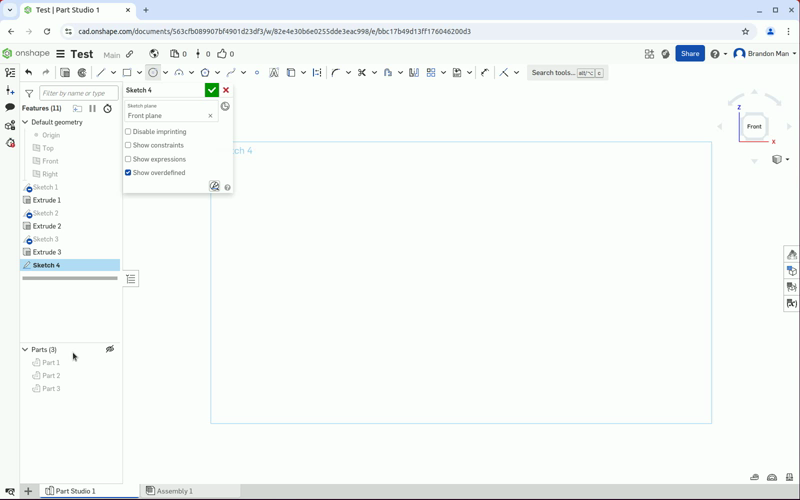
mouse_move(464, 345)
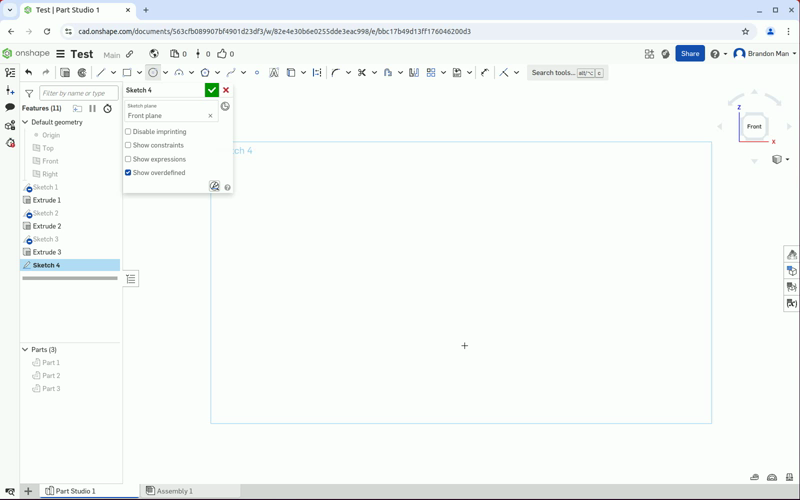
click(464, 345)
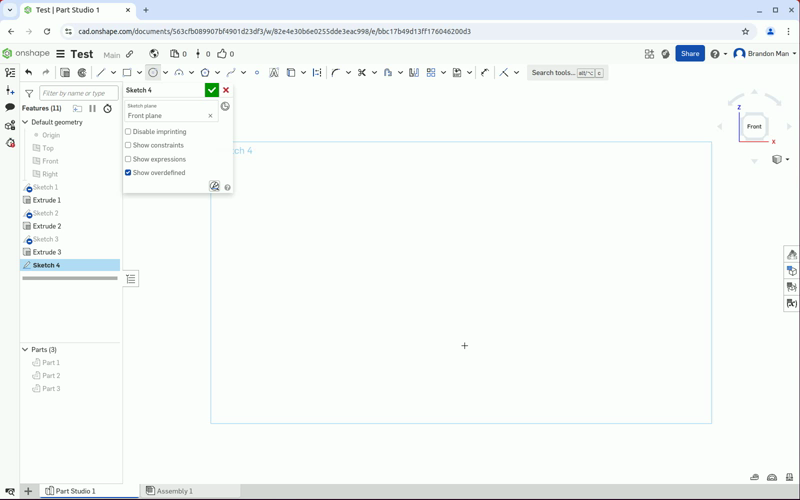
key_up(shift)
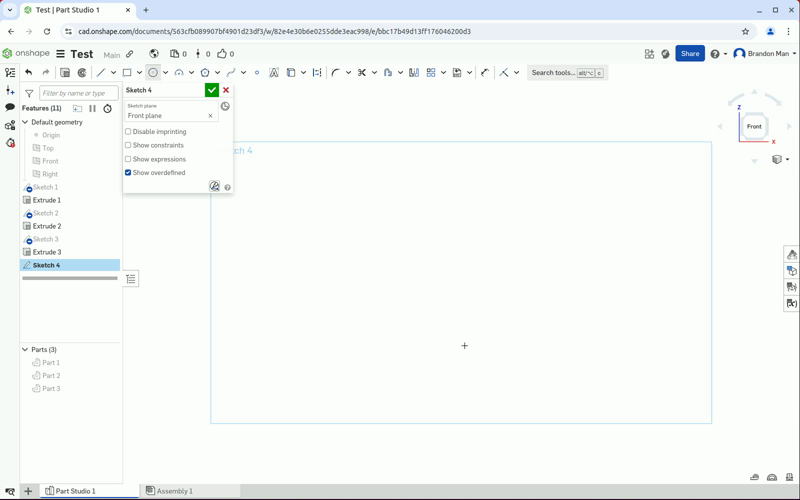
mouse_move(466, 345)
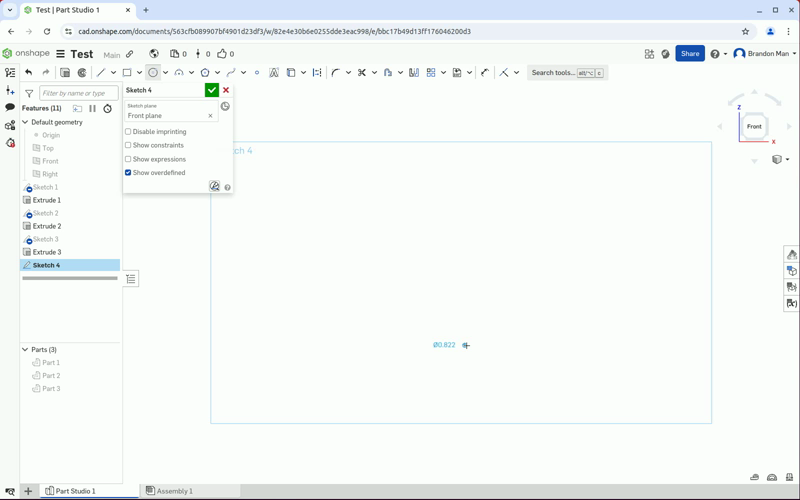
scroll(6)
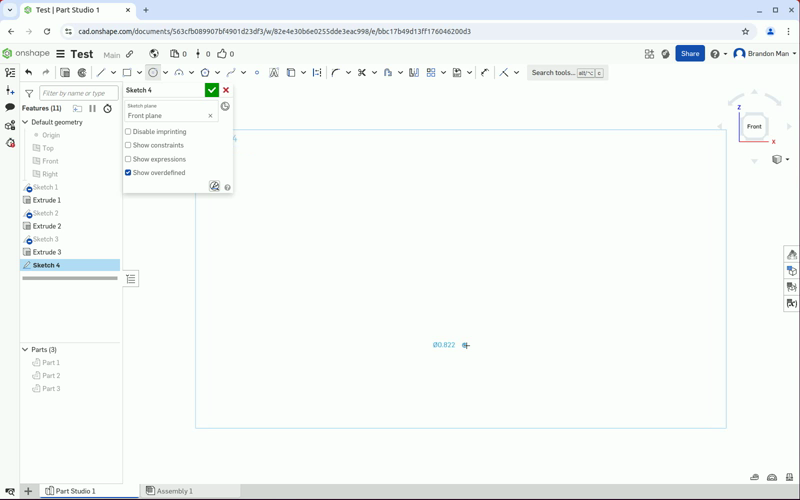
scroll(6)
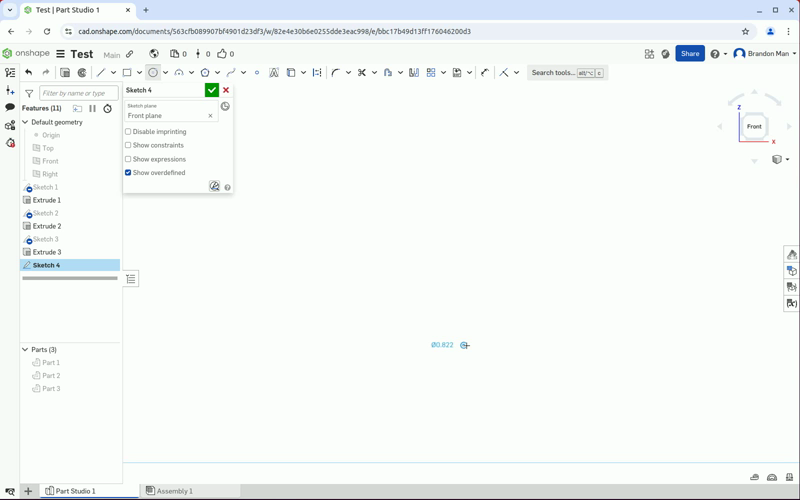
scroll(6)
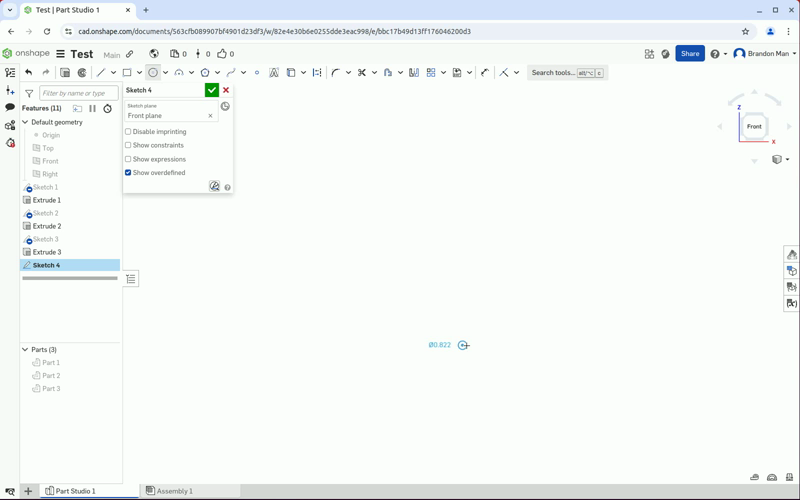
scroll(6)
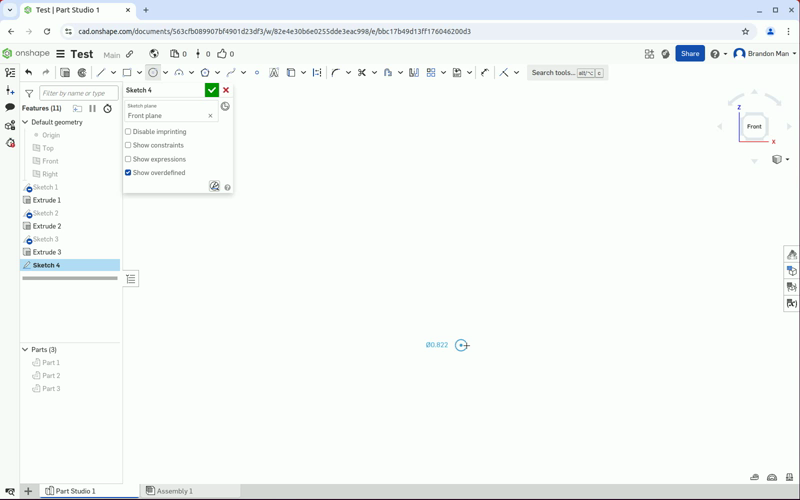
scroll(6)
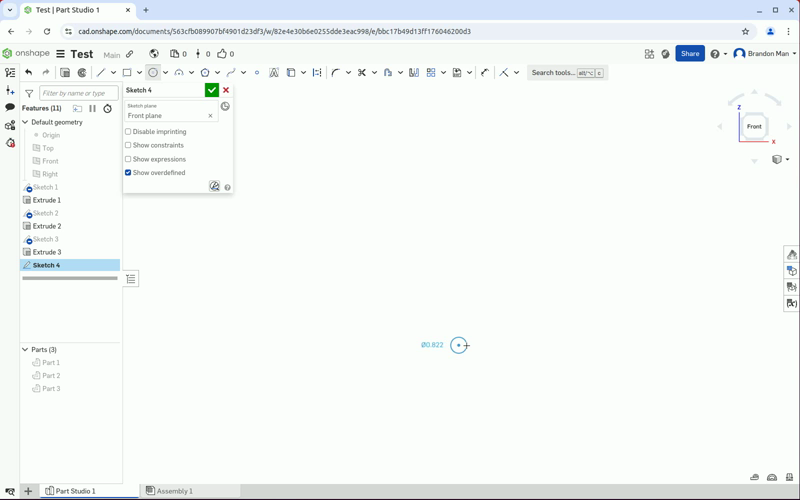
scroll(6)
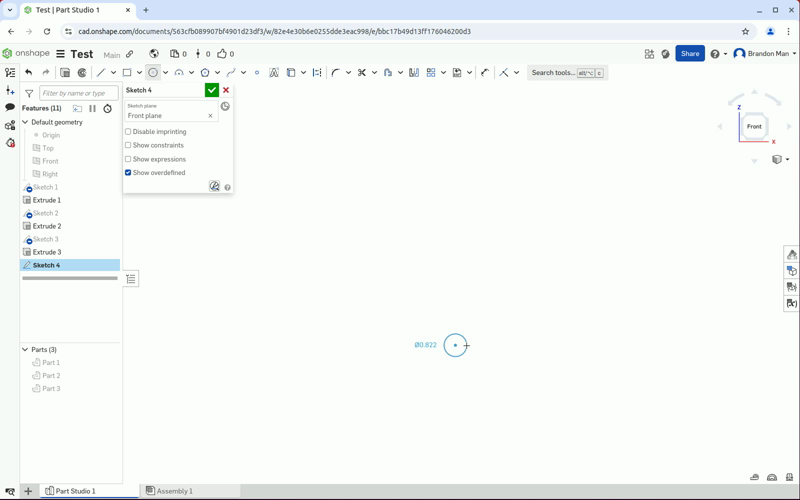
scroll(6)
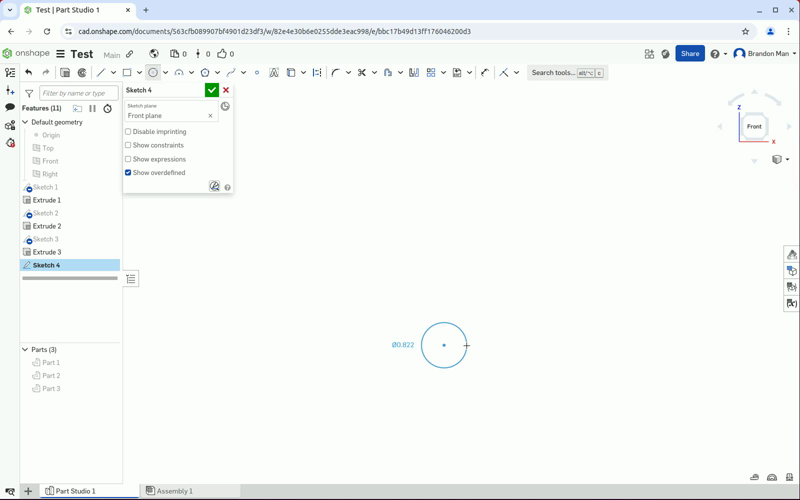
click(466, 345)
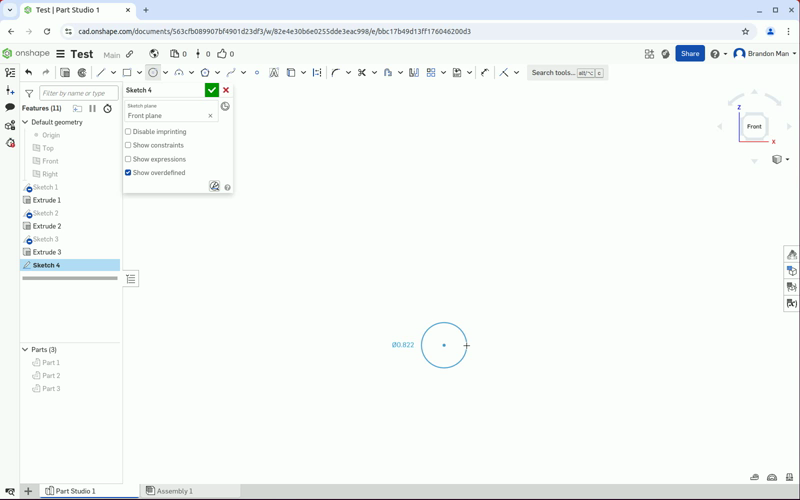
scroll(-6)
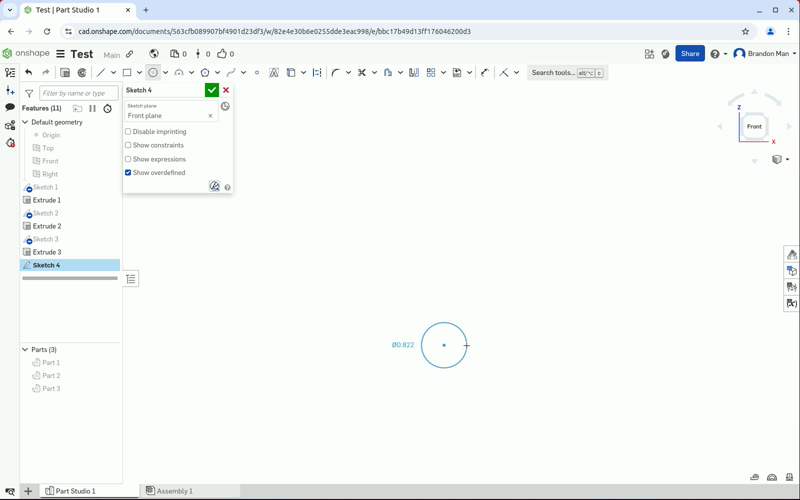
scroll(-6)
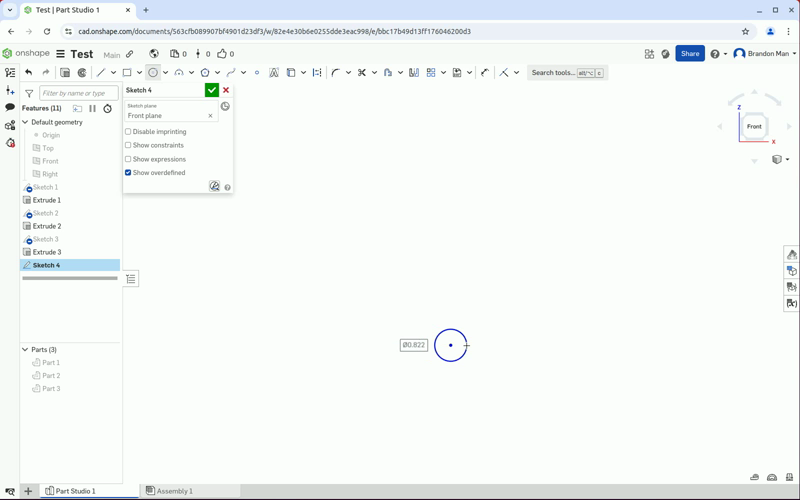
scroll(-6)
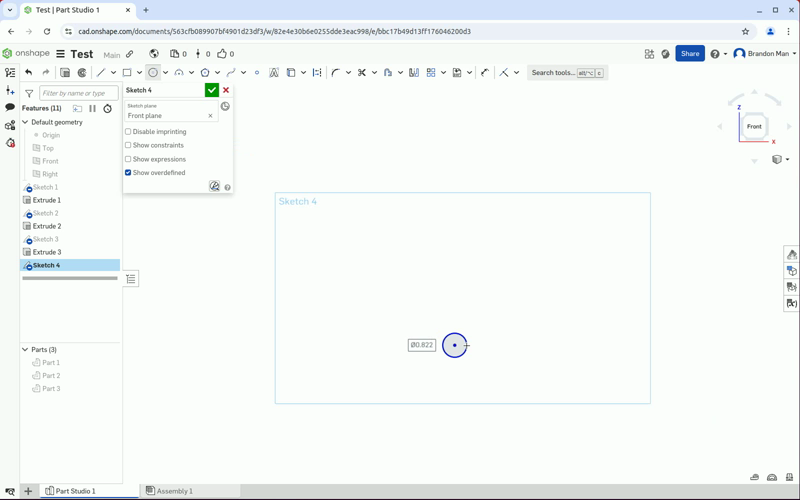
scroll(-6)
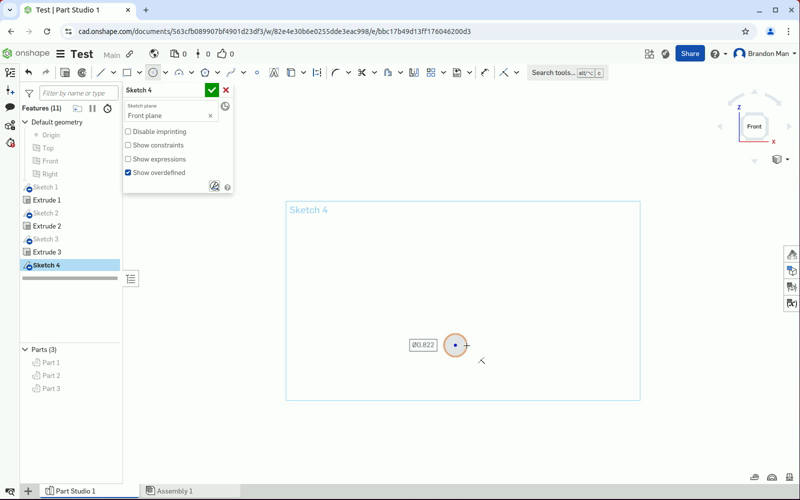
scroll(-6)
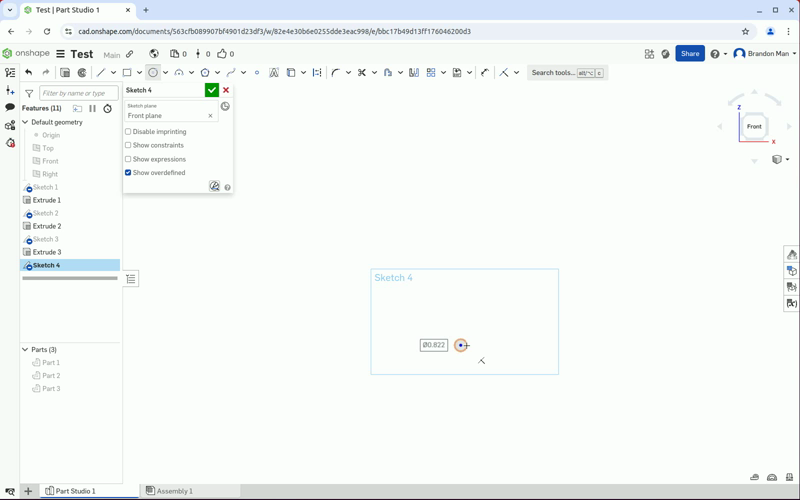
scroll(-6)
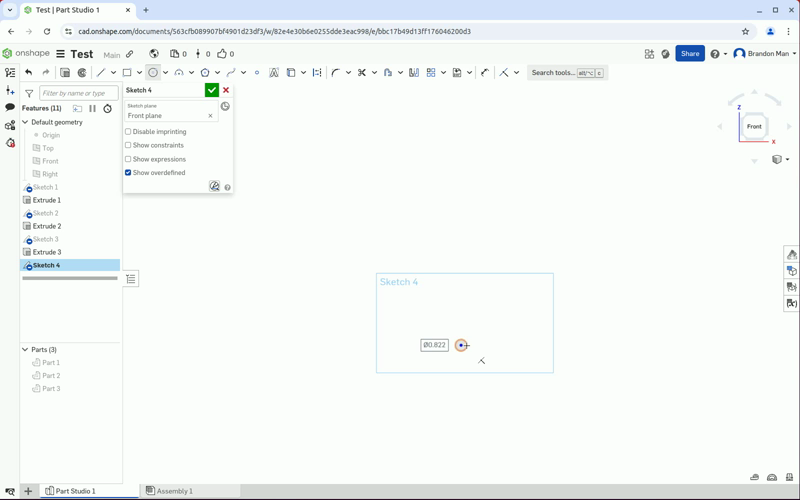
scroll(-6)
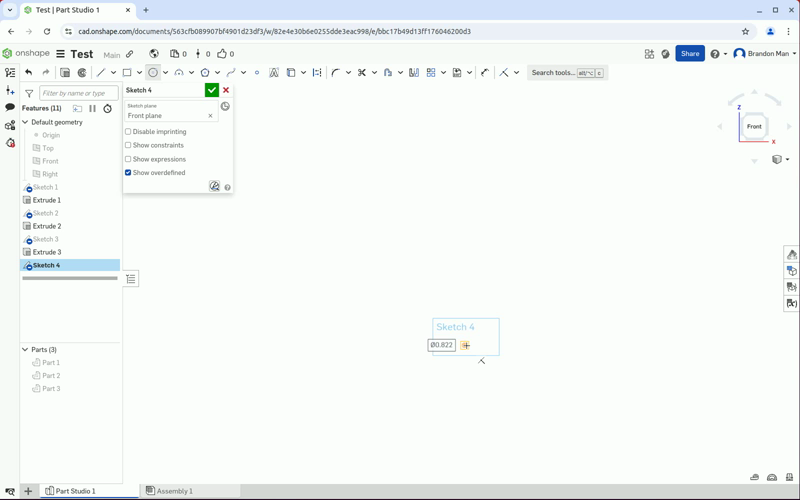
key(esc)
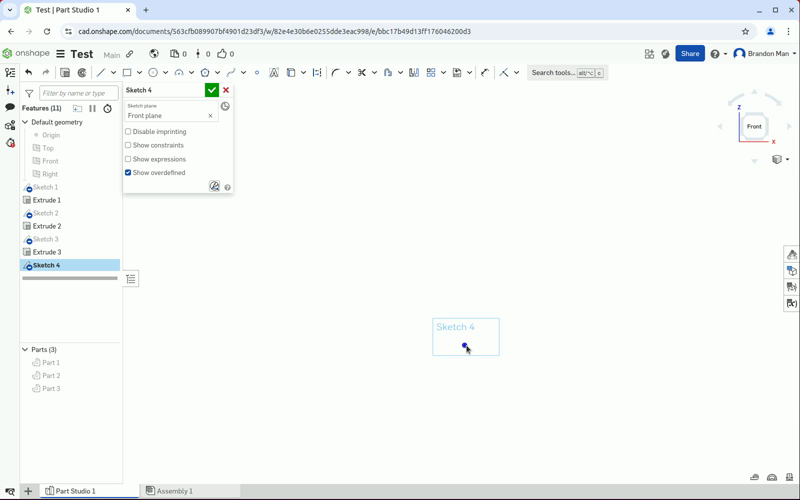
mouse_move(466, 346)
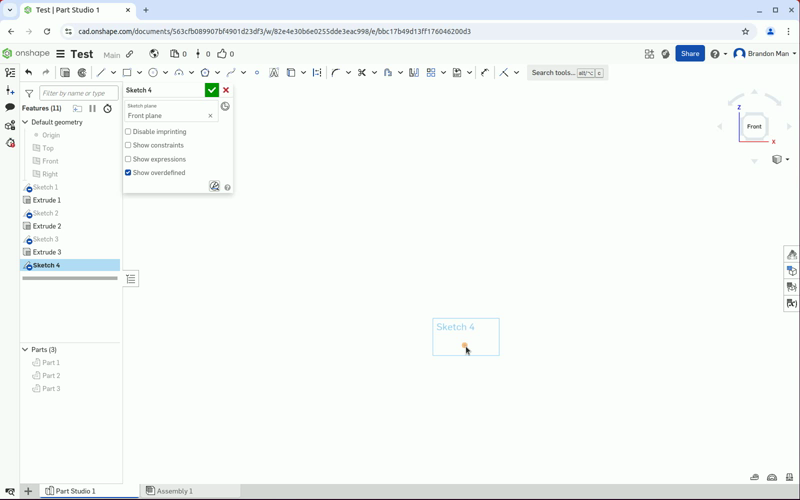
scroll(6)
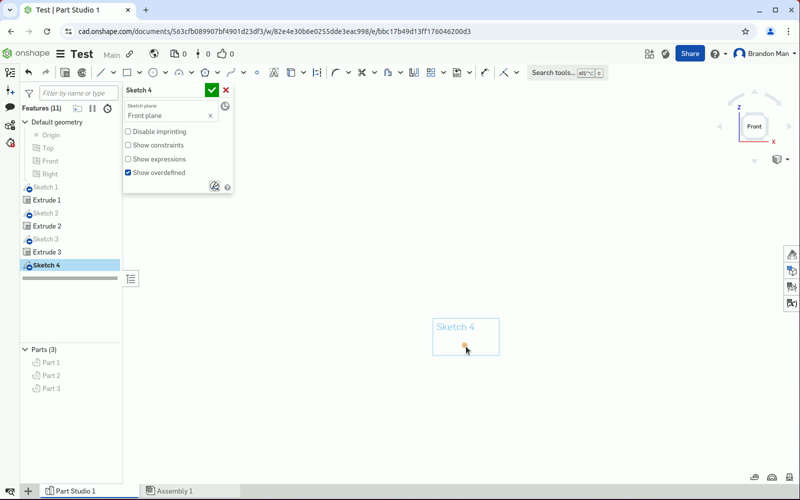
scroll(6)
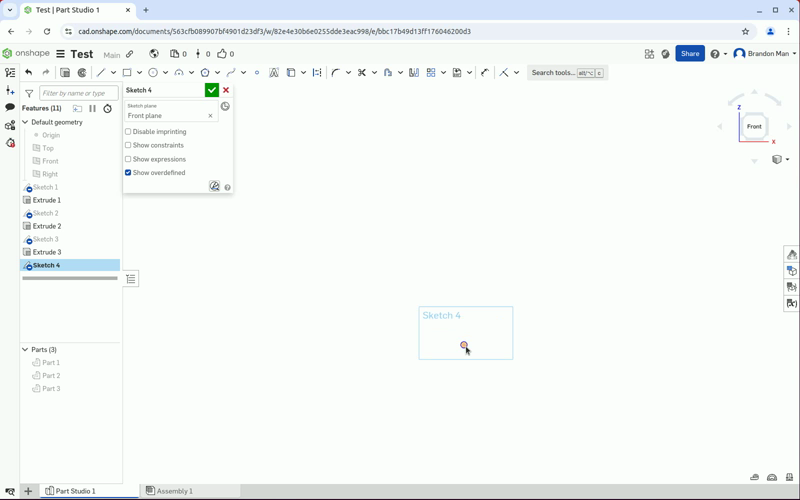
scroll(6)
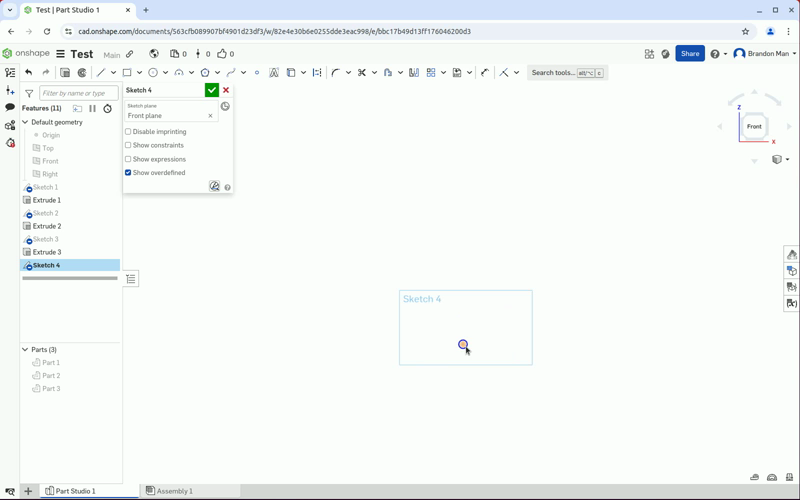
scroll(6)
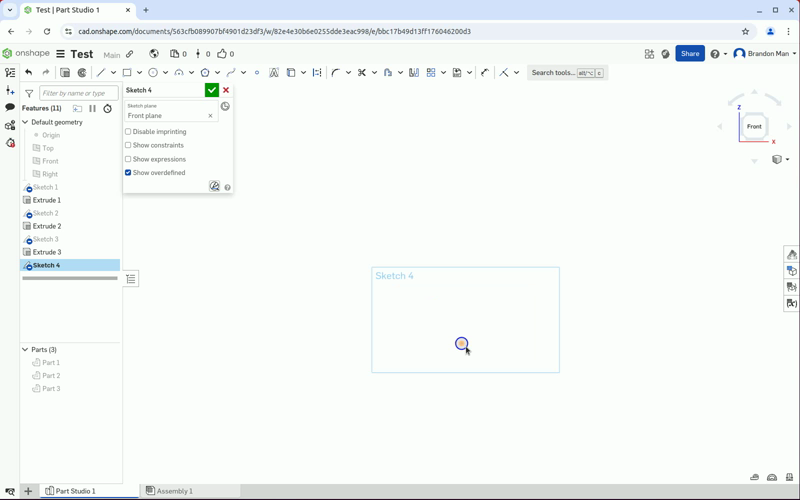
scroll(6)
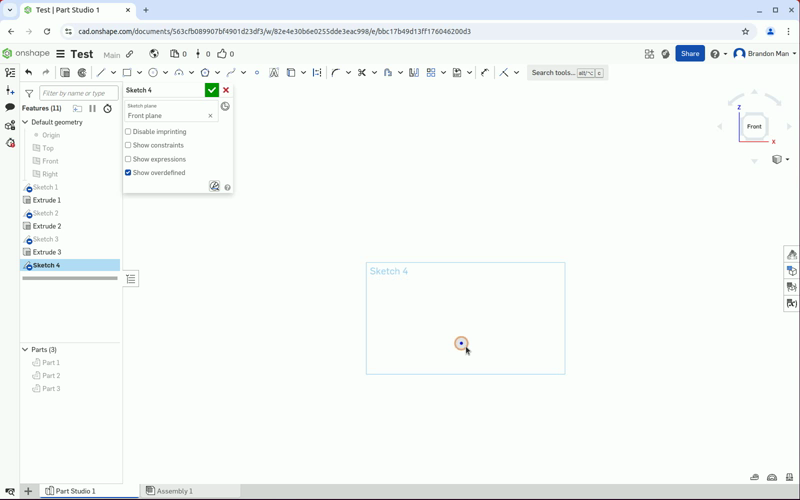
scroll(6)
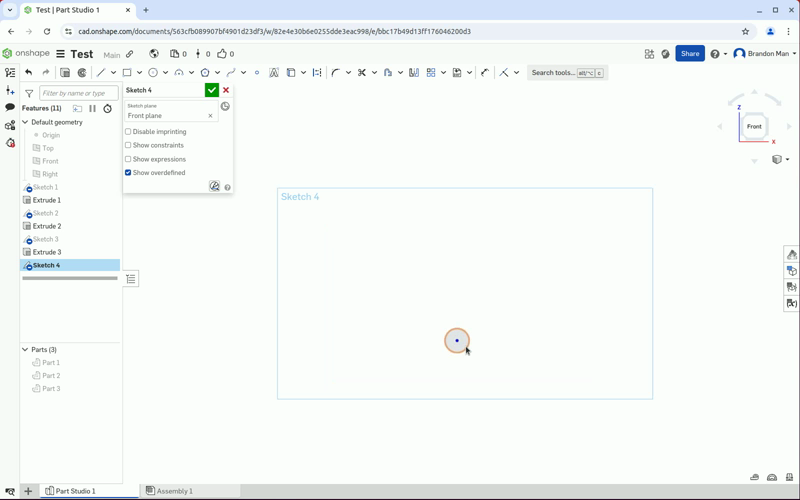
scroll(6)
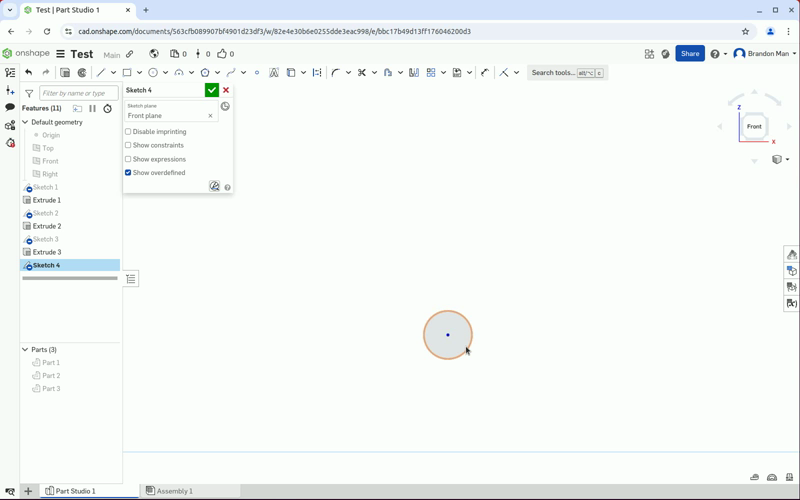
click(466, 346)
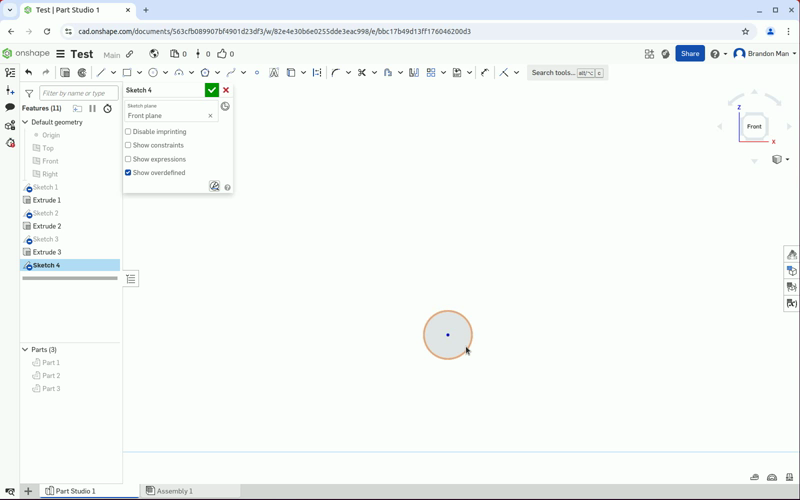
scroll(-6)
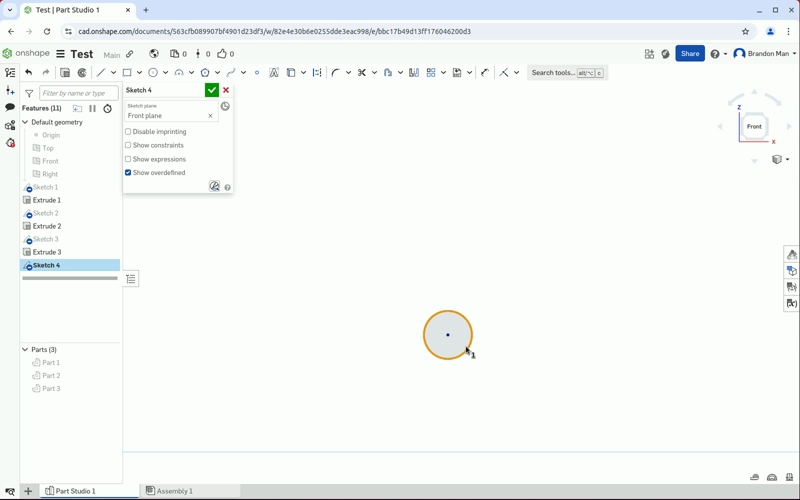
scroll(-6)
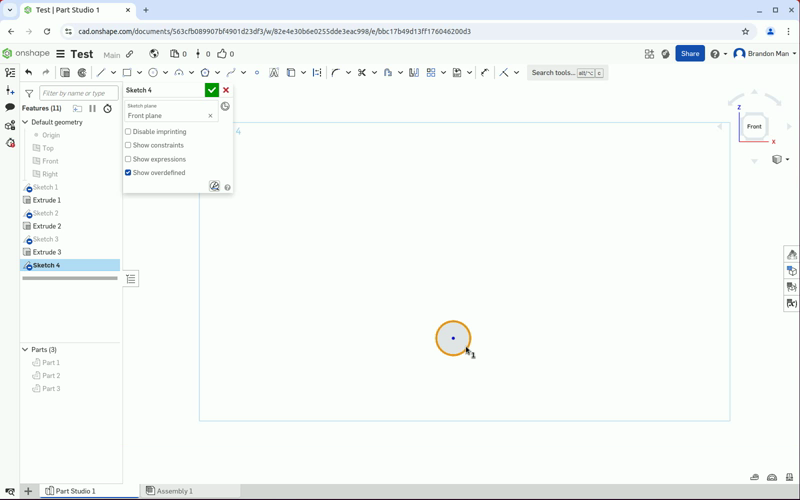
scroll(-6)
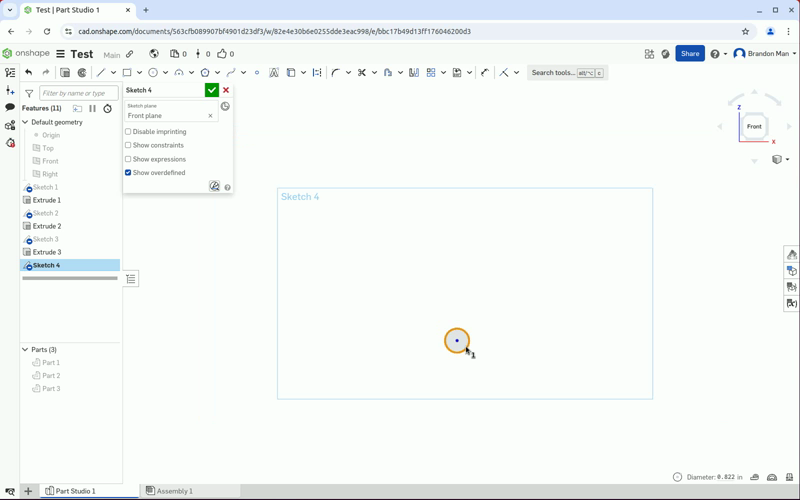
scroll(-6)
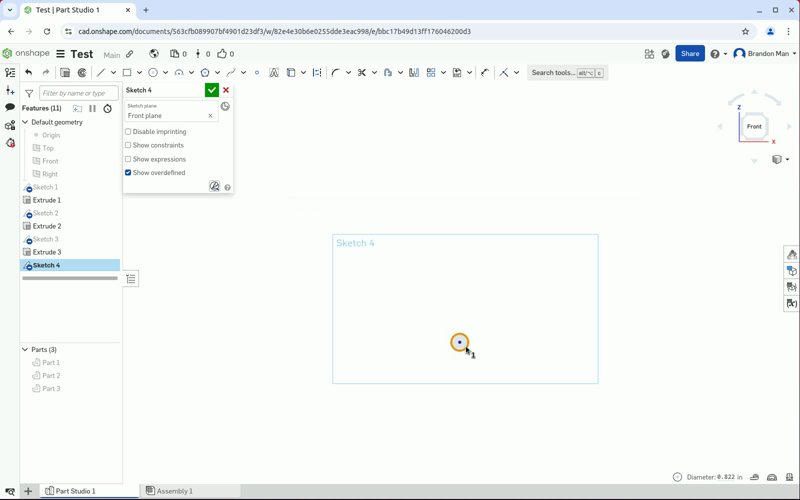
scroll(-6)
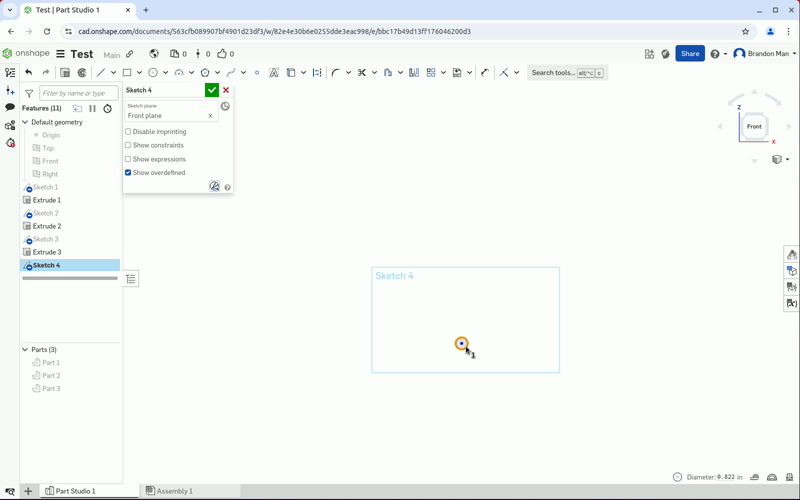
scroll(-6)
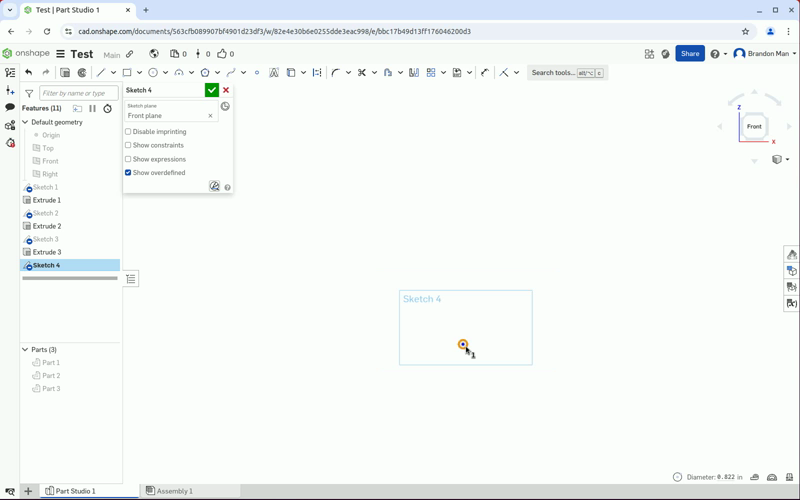
scroll(-6)
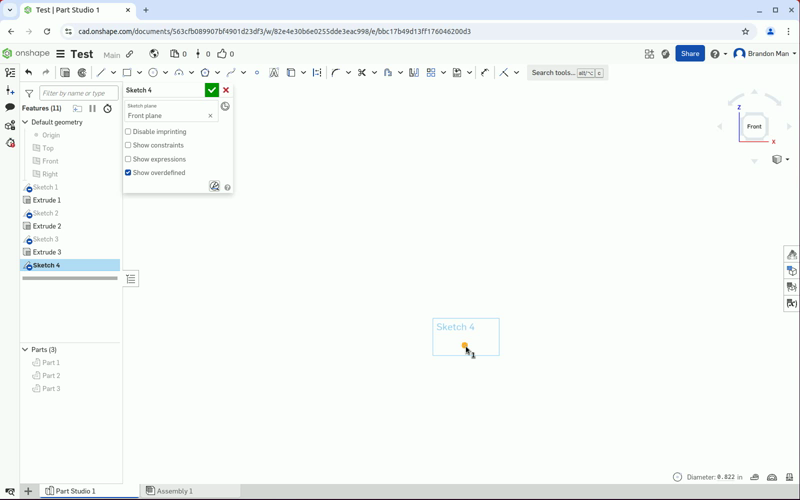
mouse_move(73, 352)
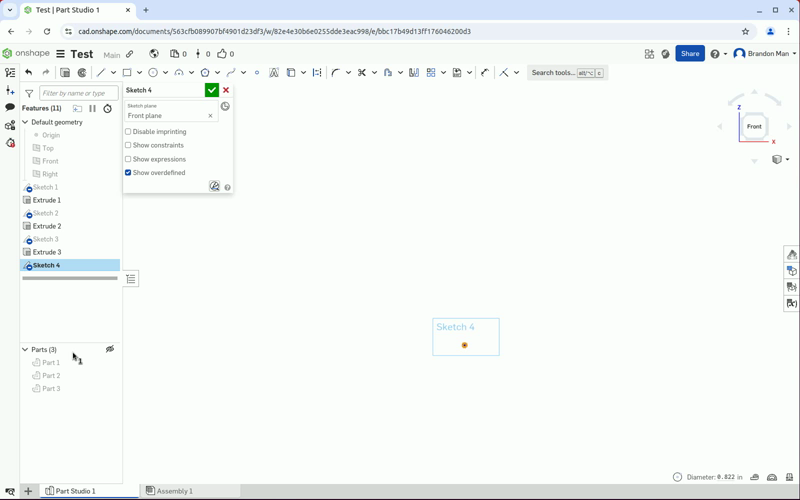
key(shift+y)
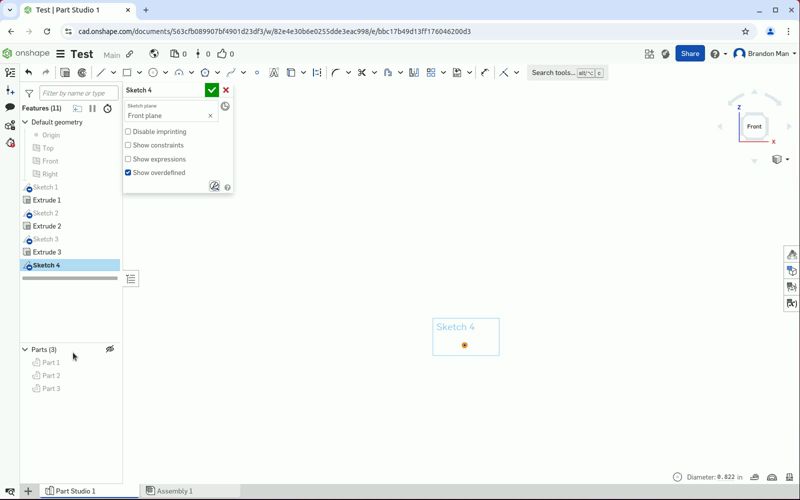
key(shift+e)
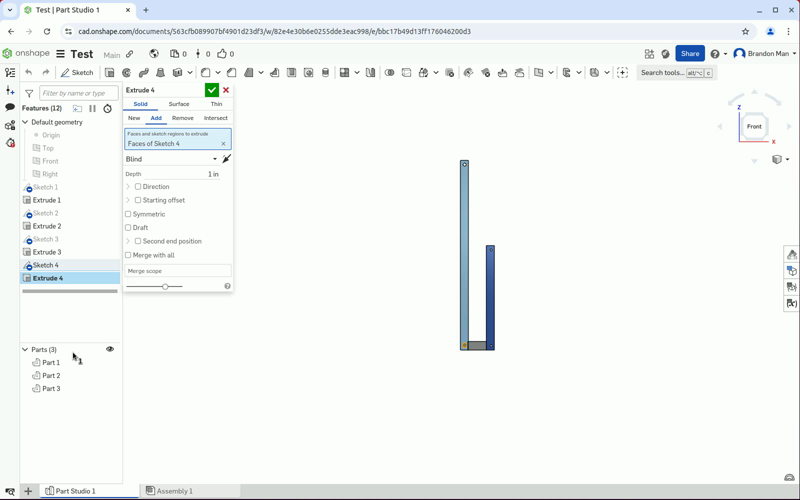
mouse_move(143, 106)
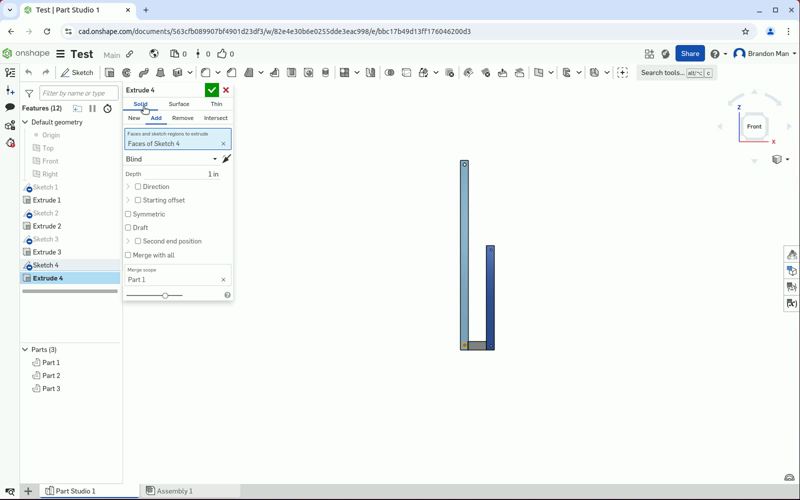
click(143, 106)
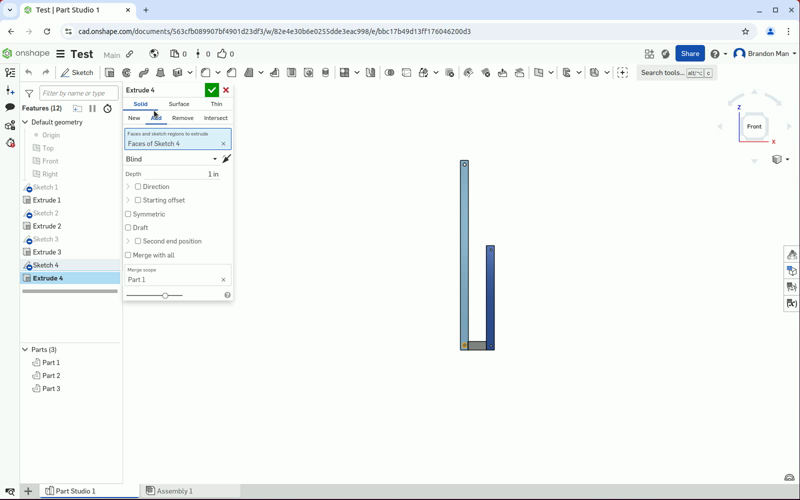
mouse_move(186, 120)
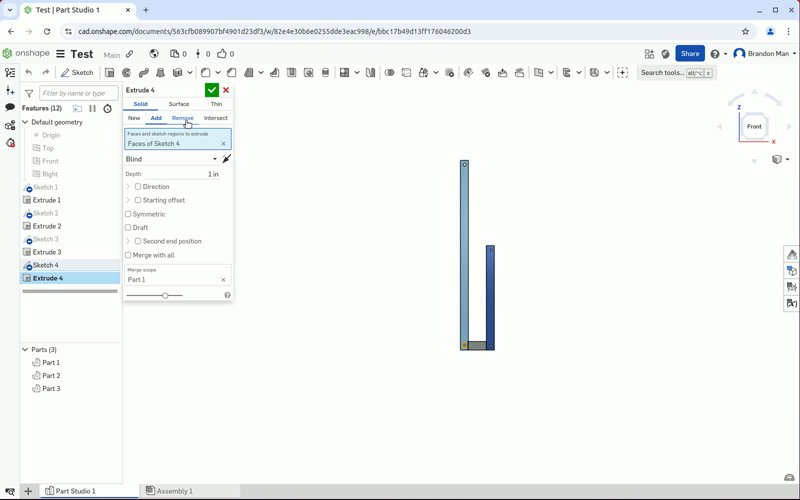
click(186, 120)
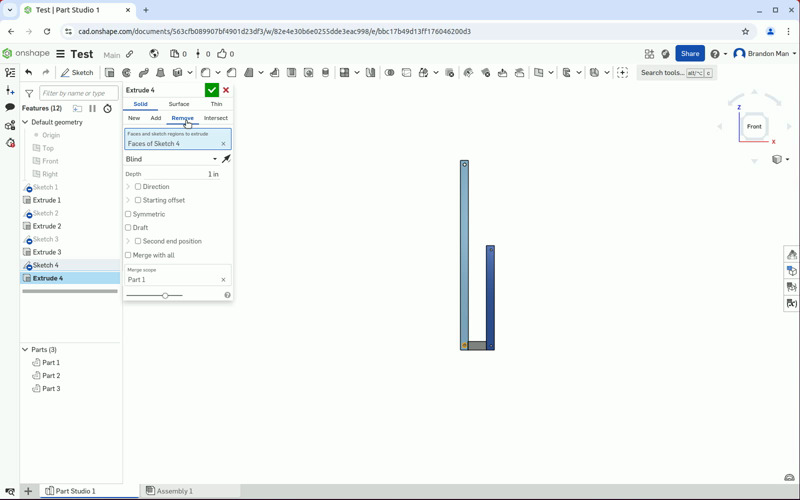
key(tab, 4)
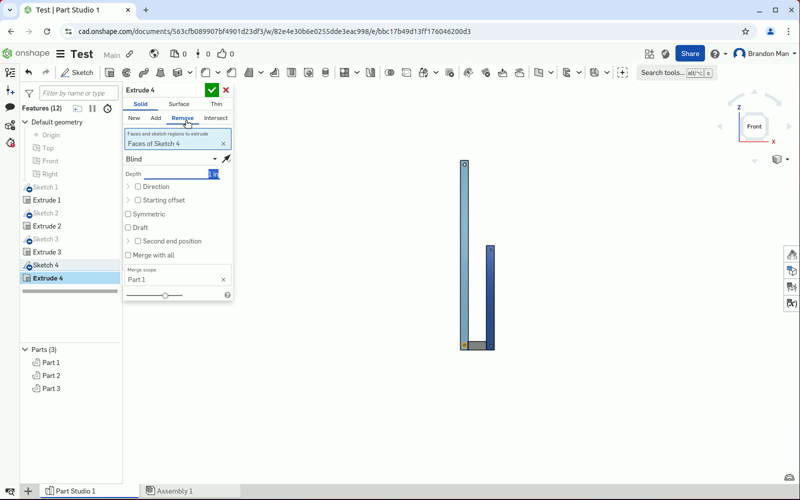
text(-1.444)
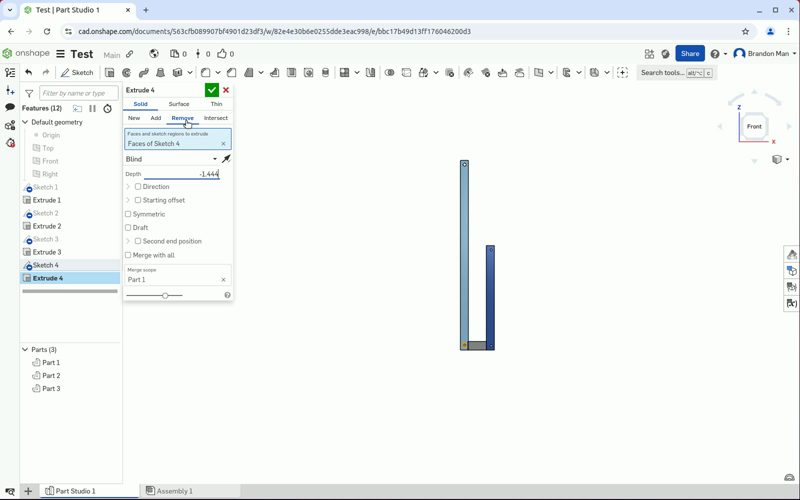
key(tab, 3)
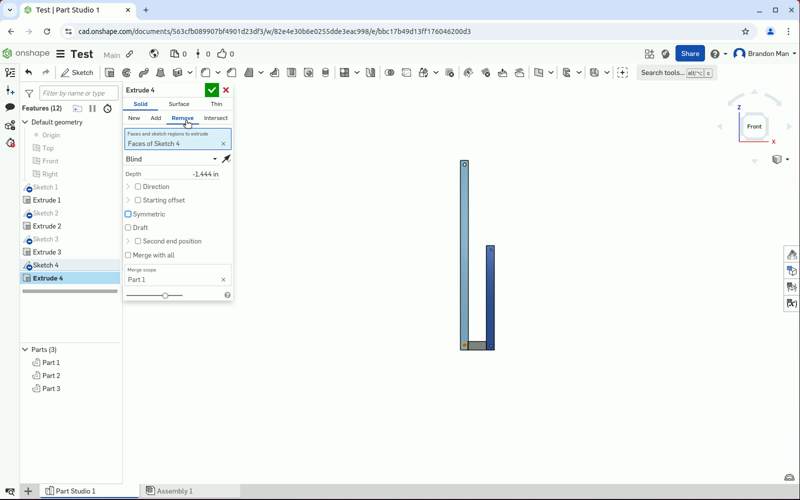
key(space)
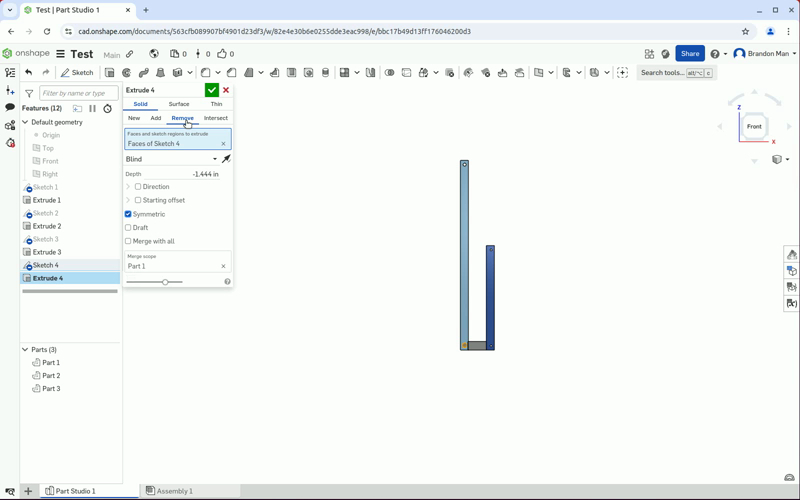
key(tab, 2)
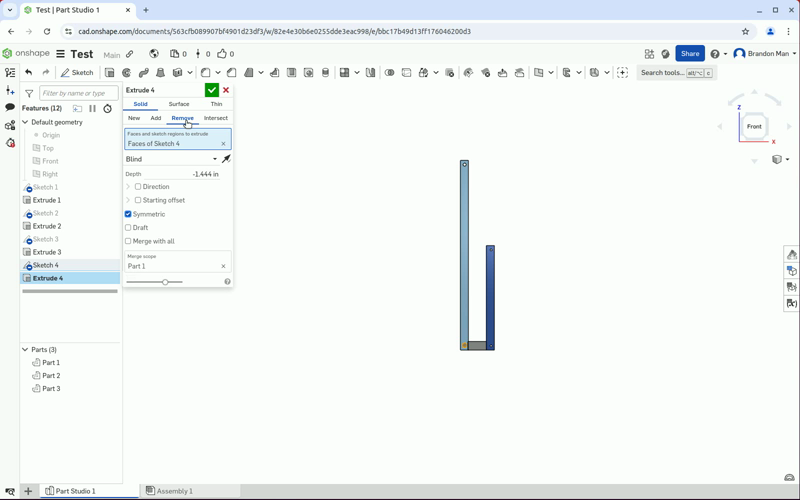
key(space)
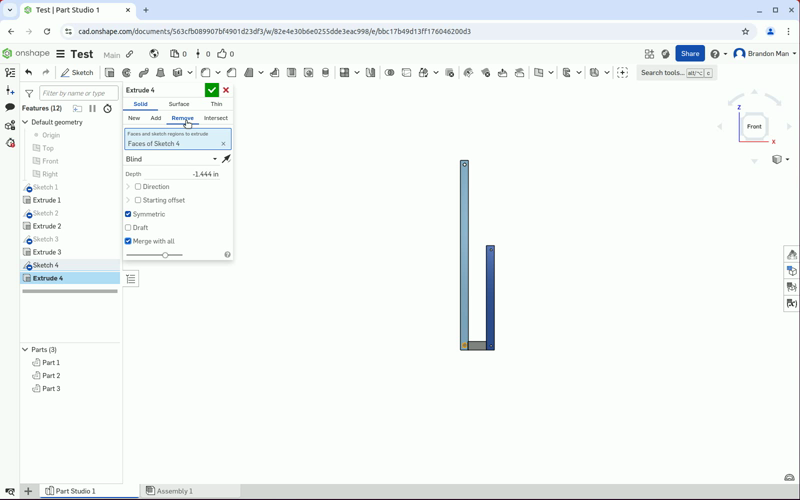
key(enter)
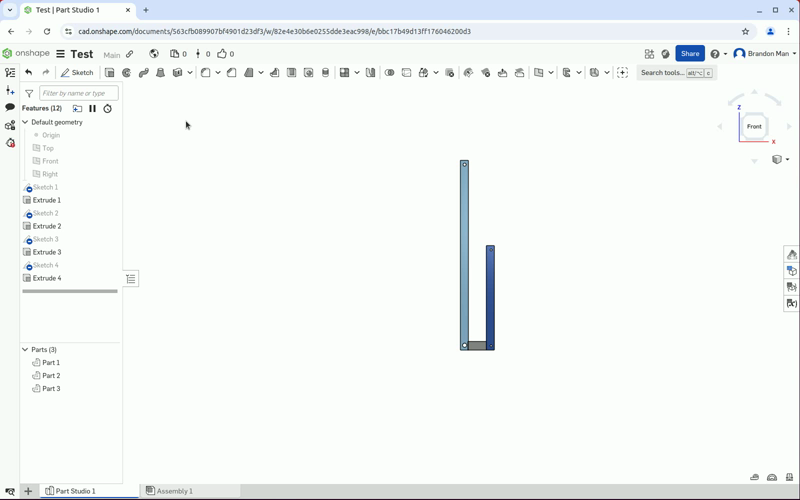
key(shift+h)
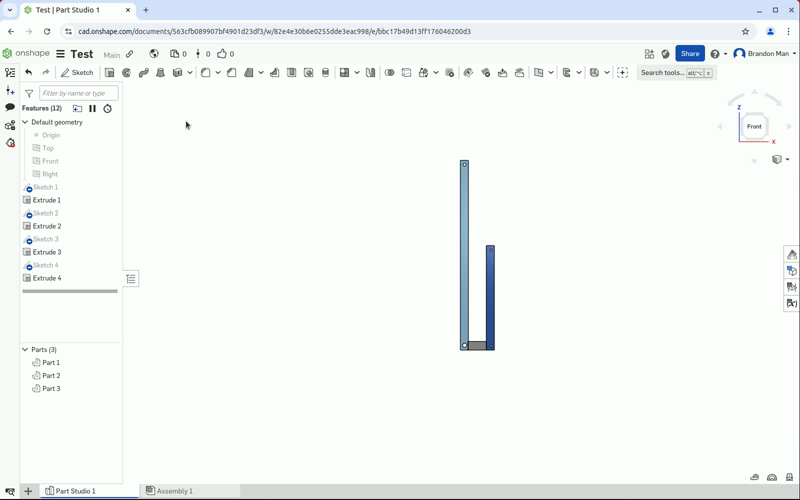
key(shift+h)
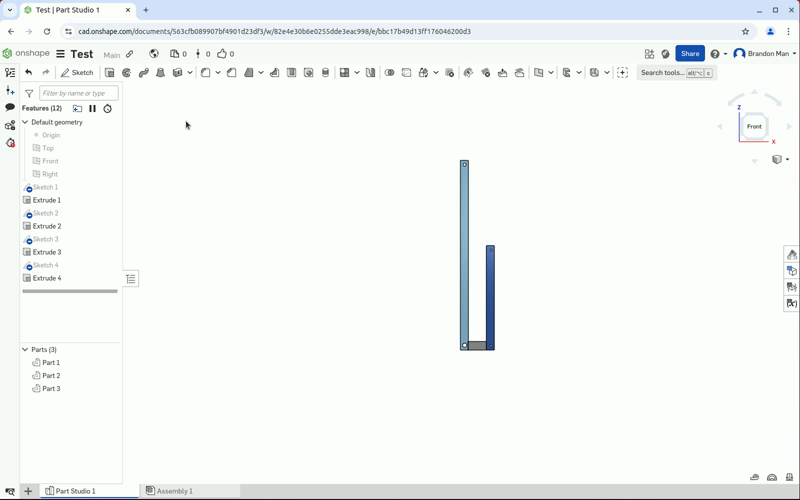
mouse_move(73, 189)
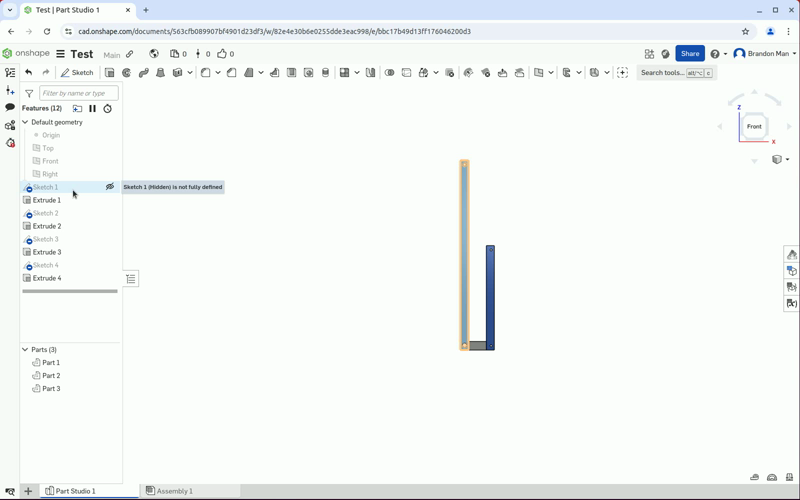
click(73, 189)
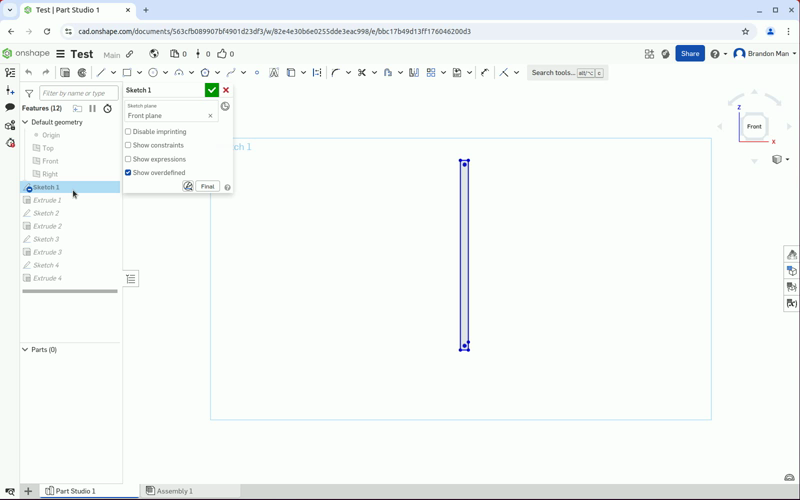
mouse_move(229, 92)
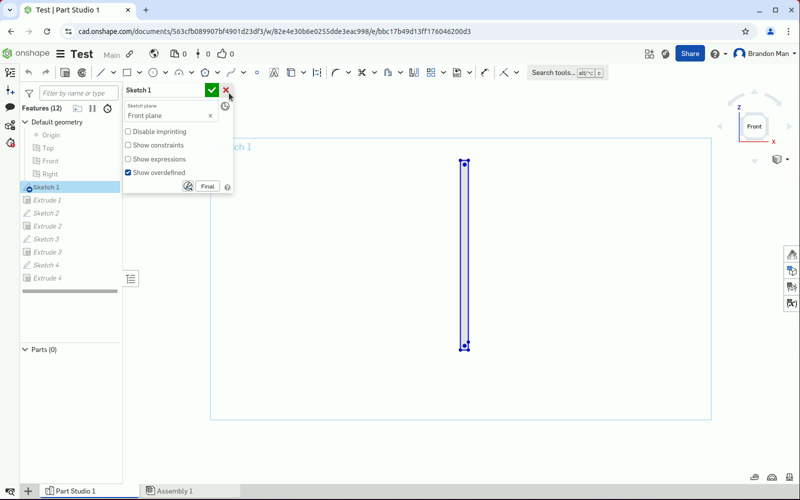
click(229, 92)
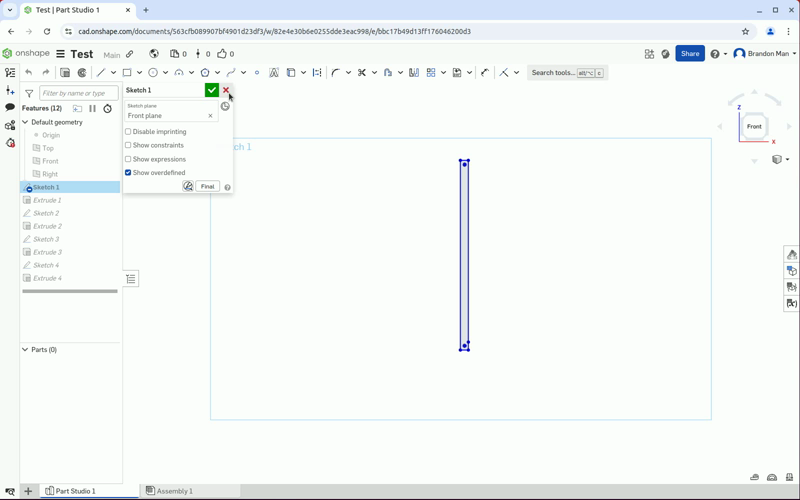
key(shift+s)
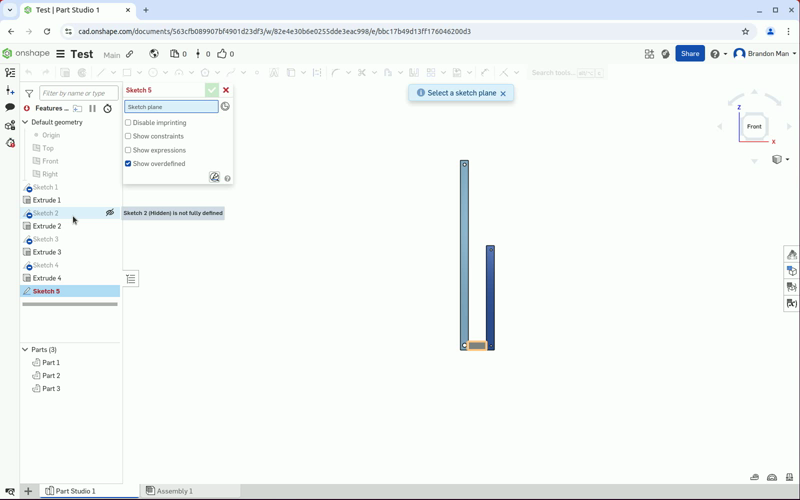
scroll(3)
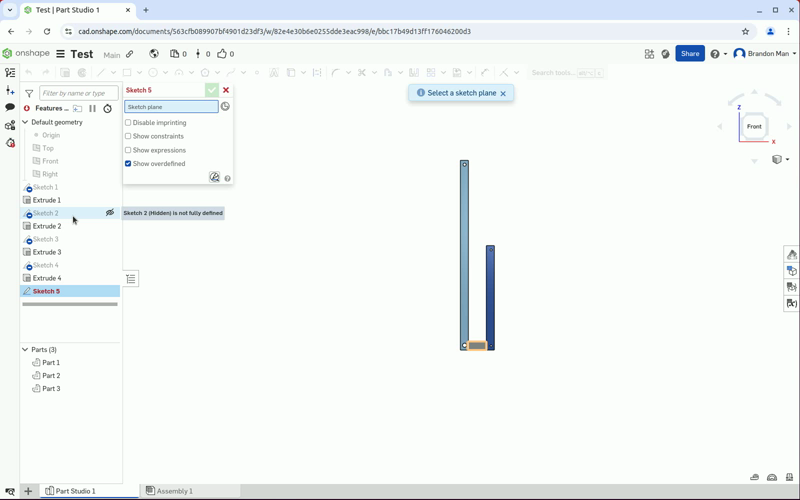
mouse_move(73, 163)
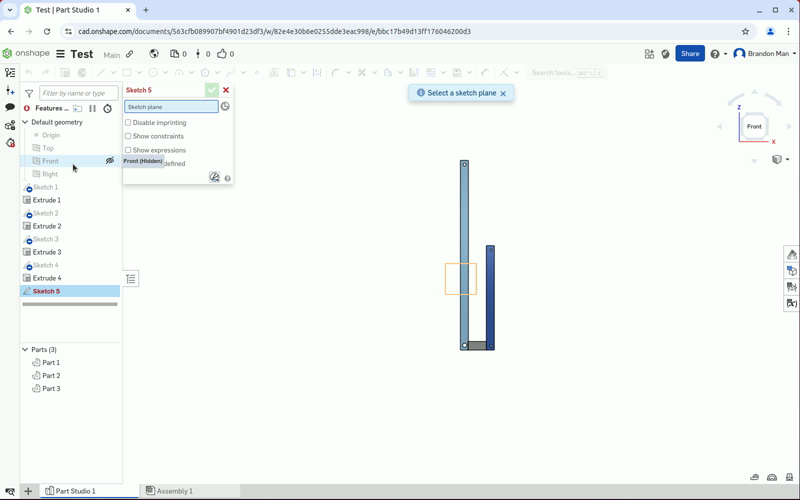
click(73, 163)
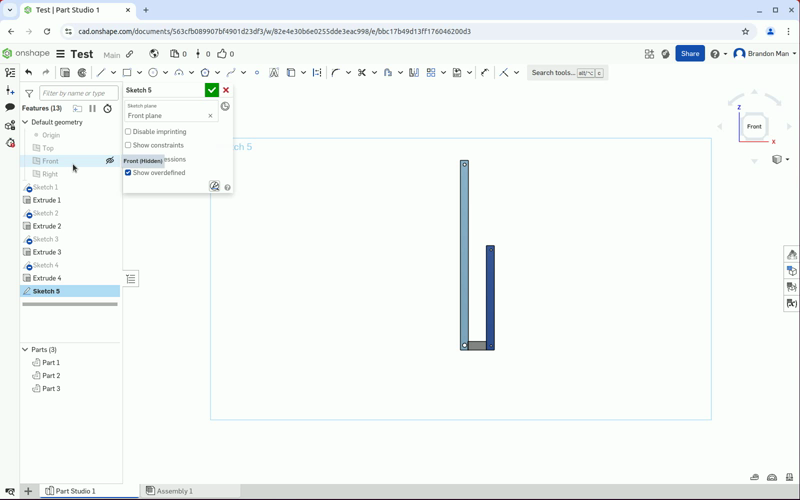
mouse_move(73, 352)
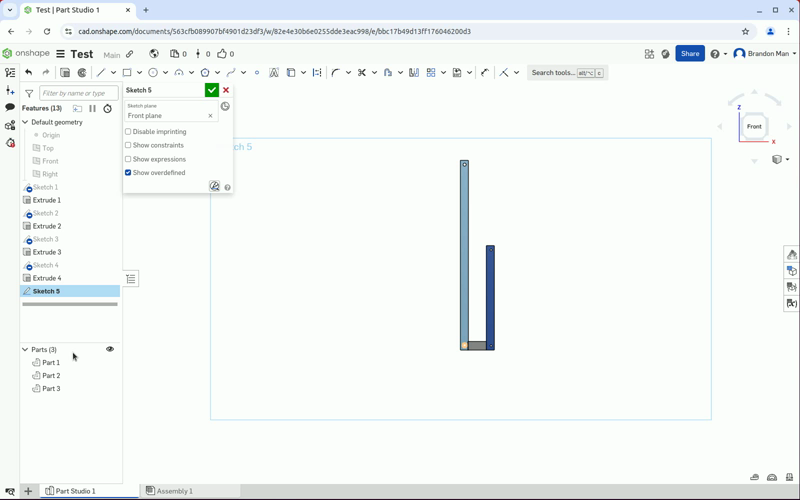
key(y)
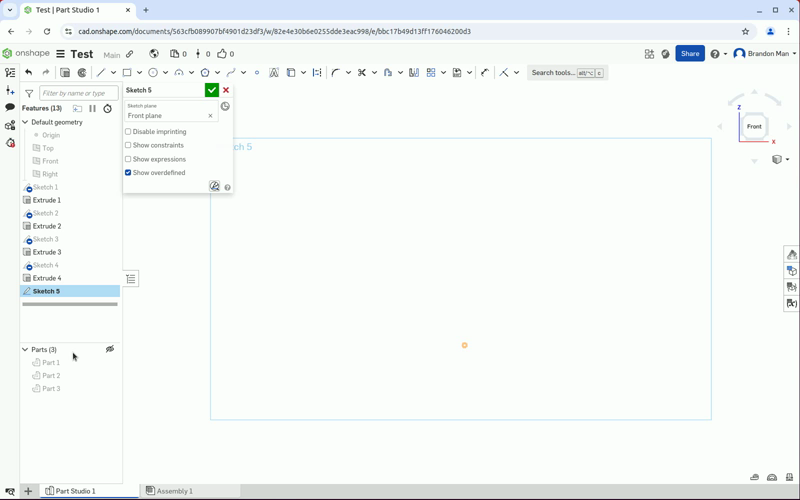
key(c)
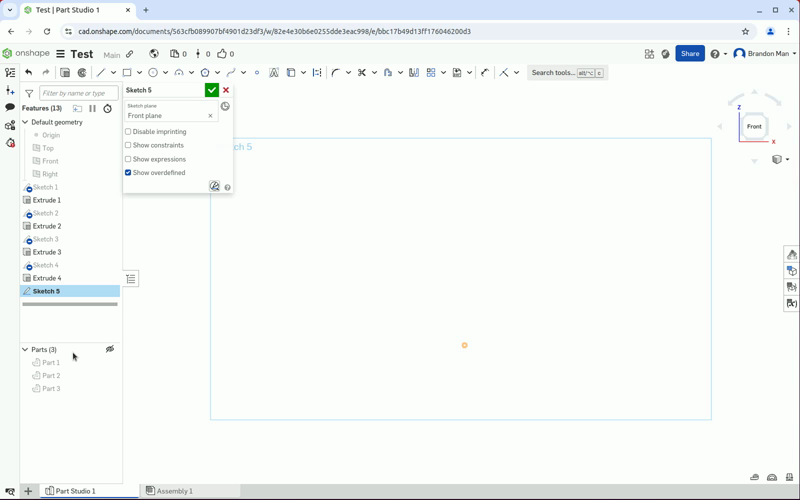
key_down(shift)
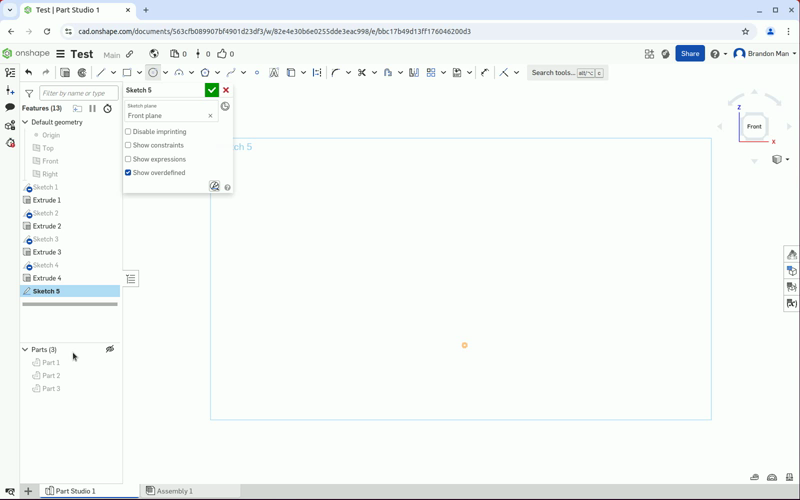
mouse_move(489, 345)
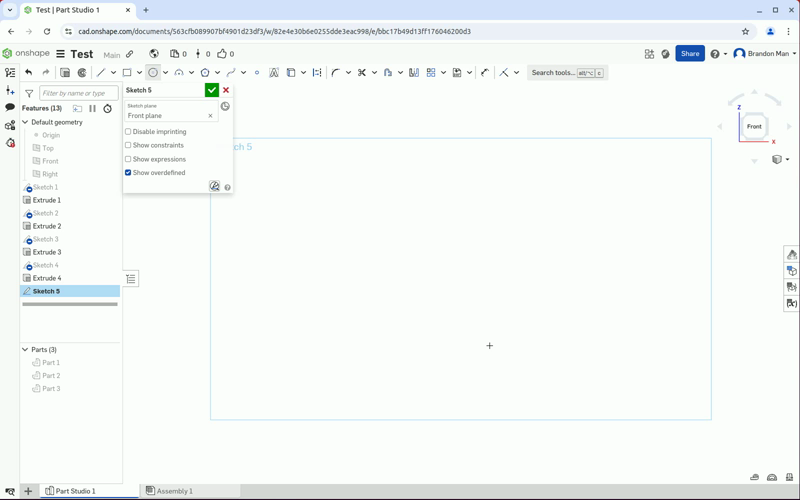
click(489, 345)
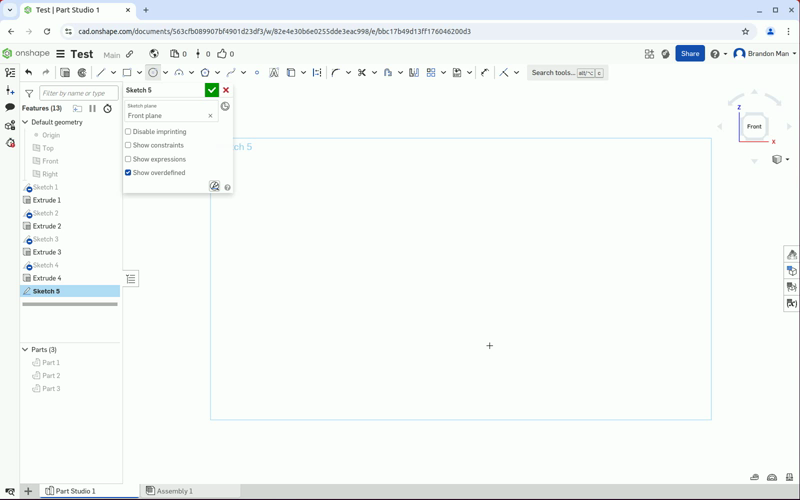
key_up(shift)
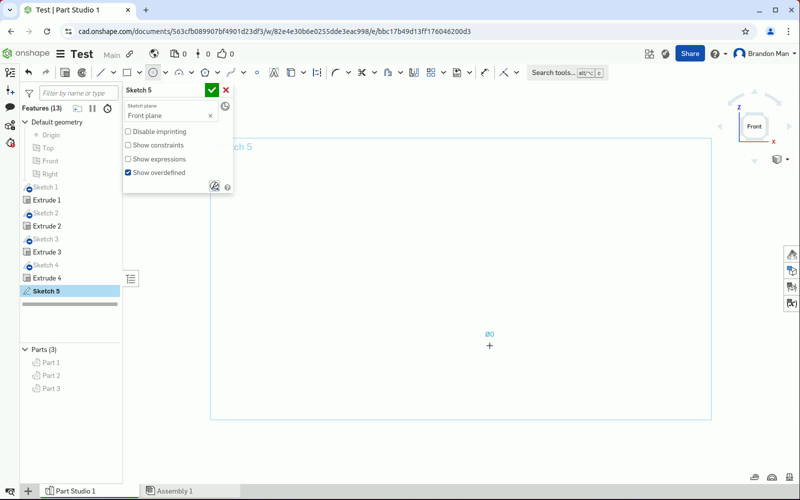
mouse_move(491, 345)
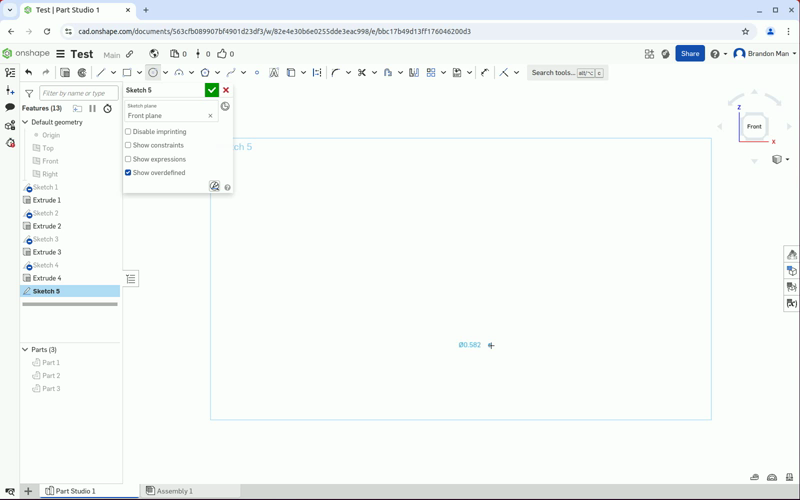
scroll(6)
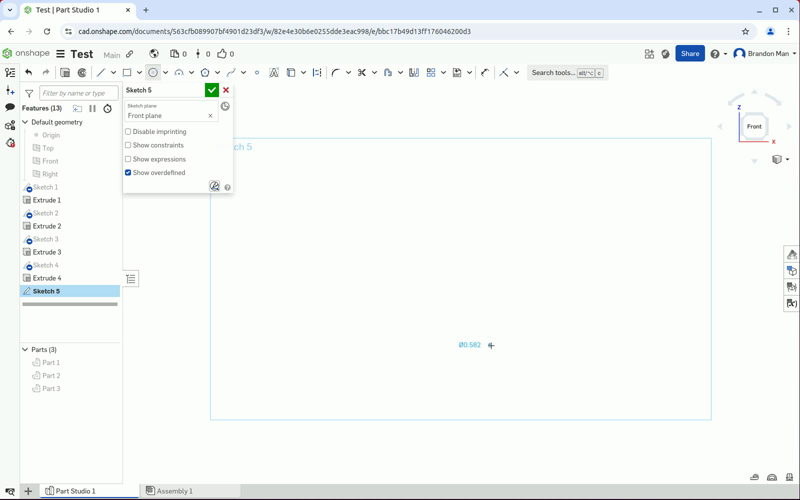
scroll(6)
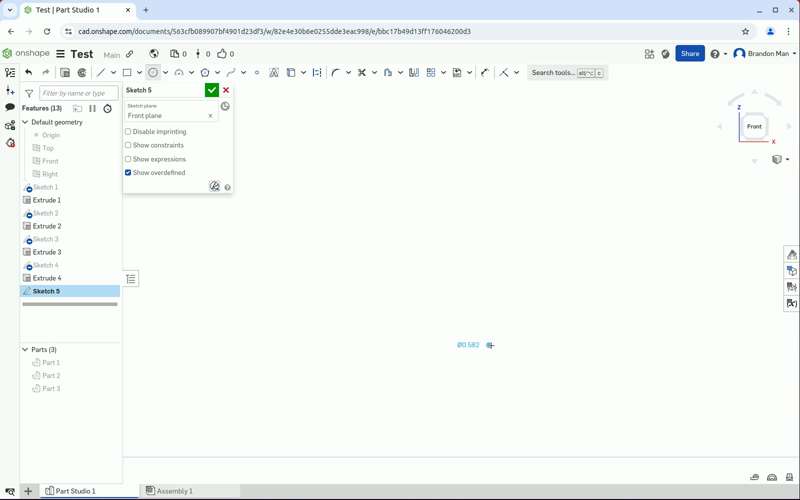
scroll(6)
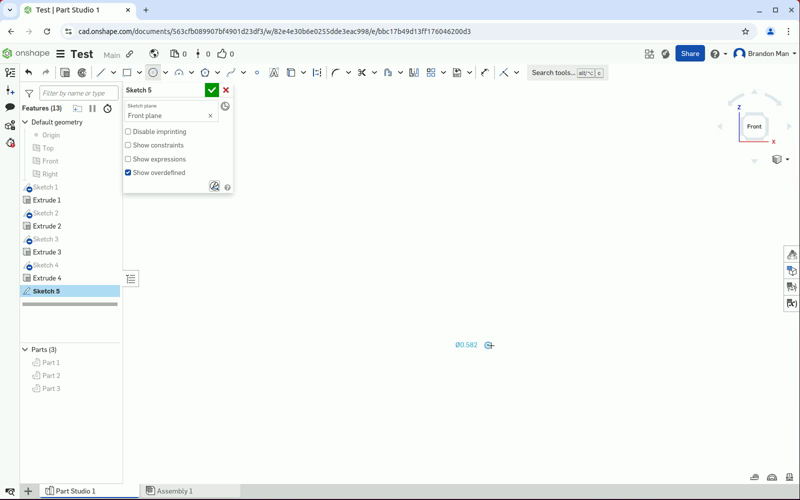
scroll(6)
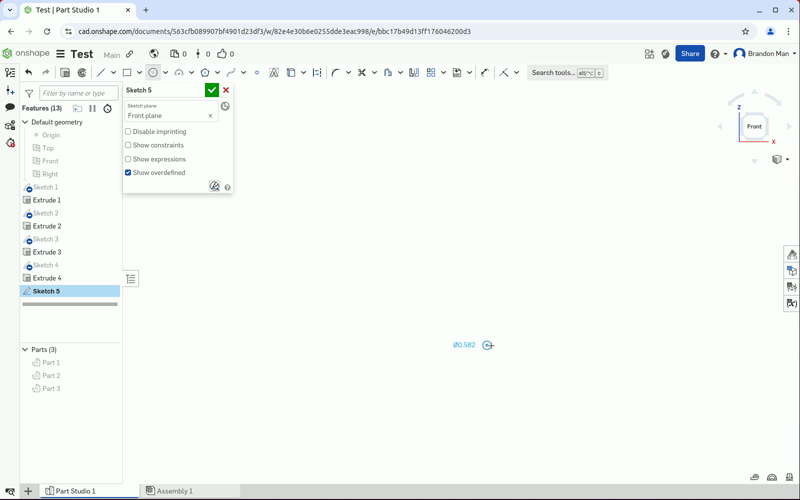
scroll(6)
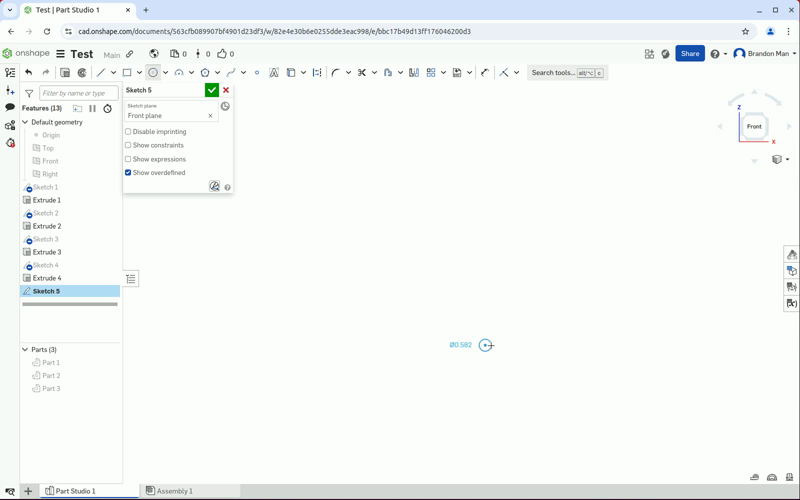
scroll(6)
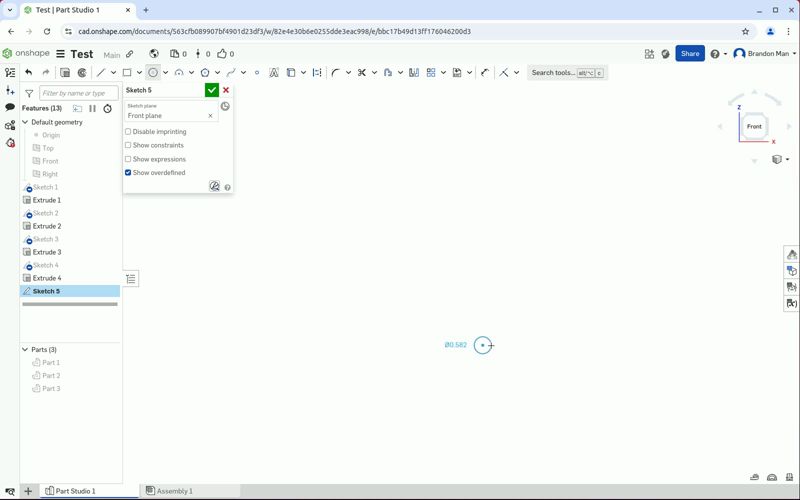
scroll(6)
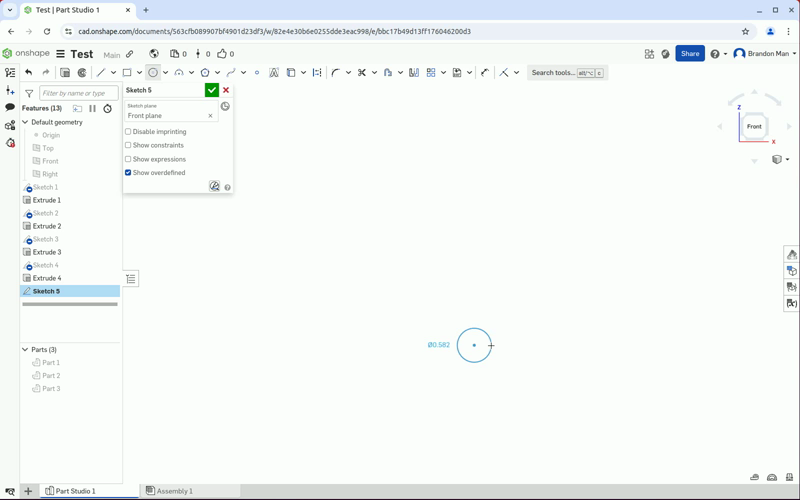
click(491, 345)
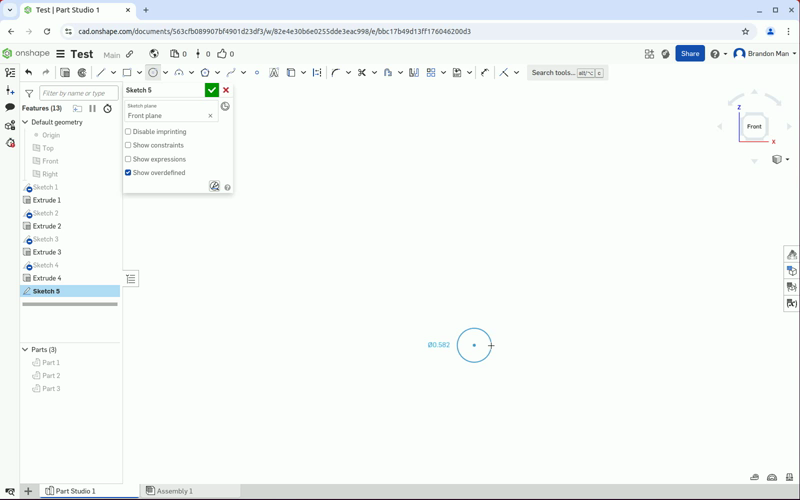
scroll(-6)
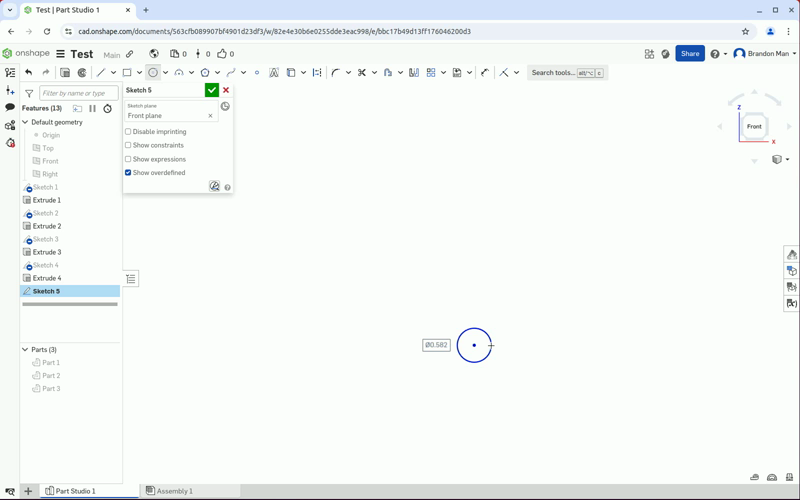
scroll(-6)
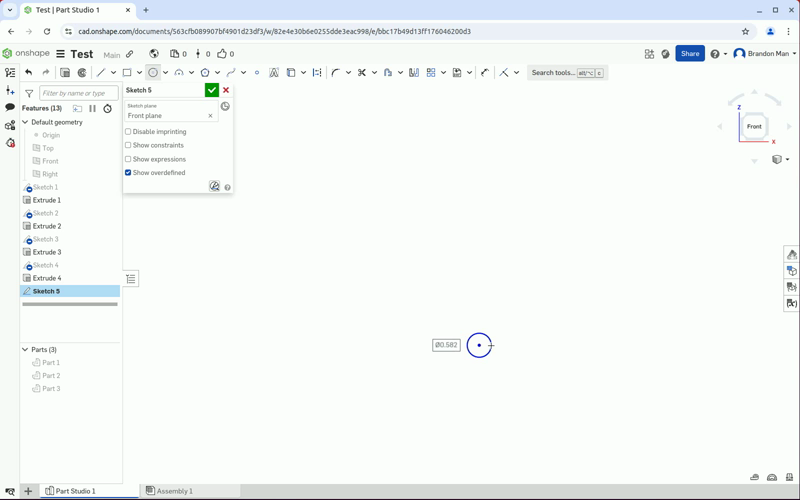
scroll(-6)
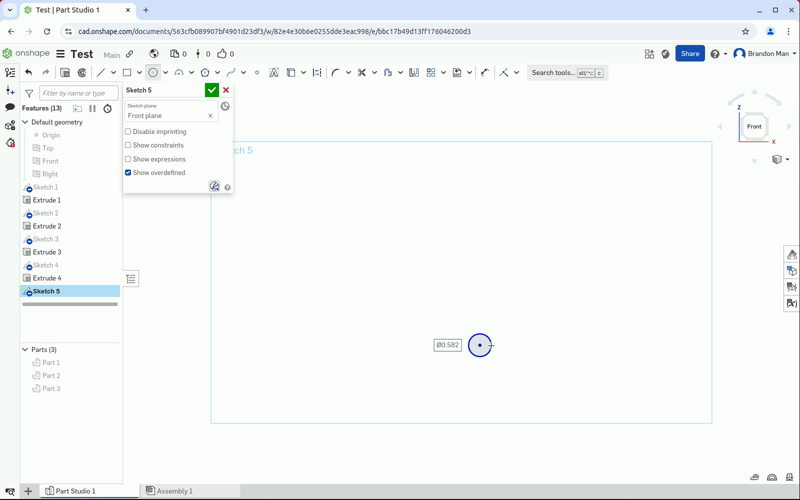
scroll(-6)
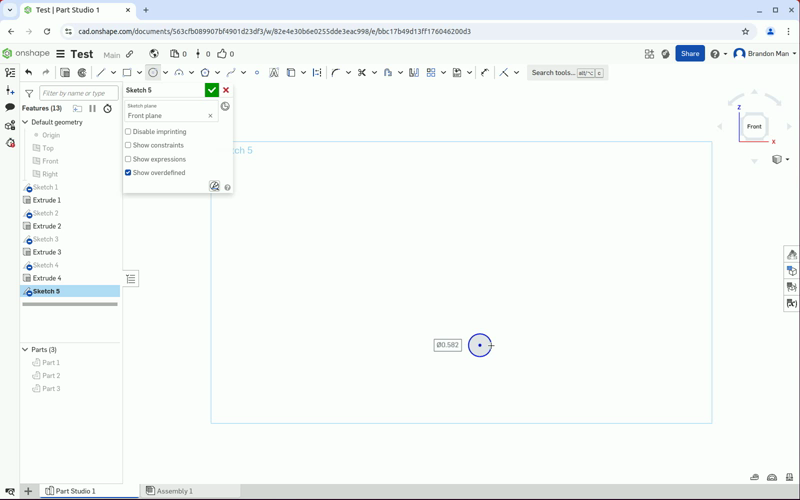
scroll(-6)
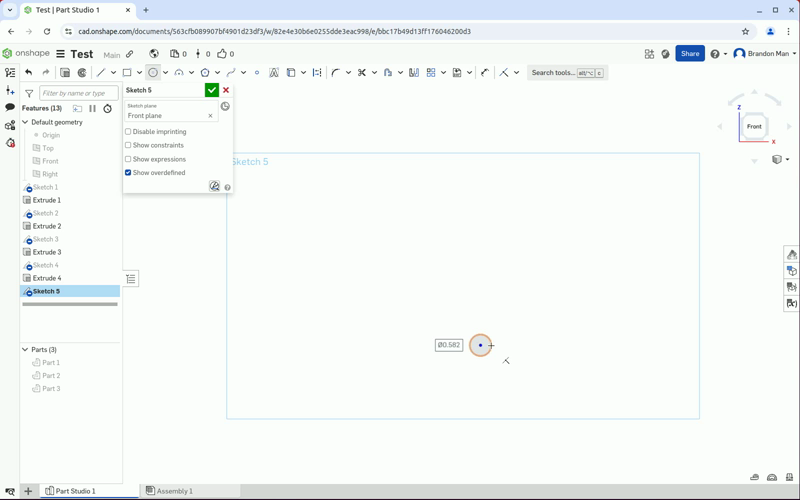
scroll(-6)
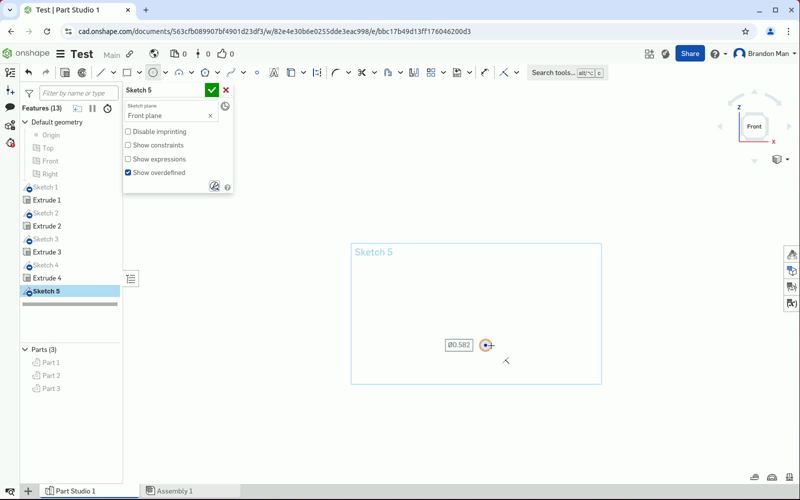
scroll(-6)
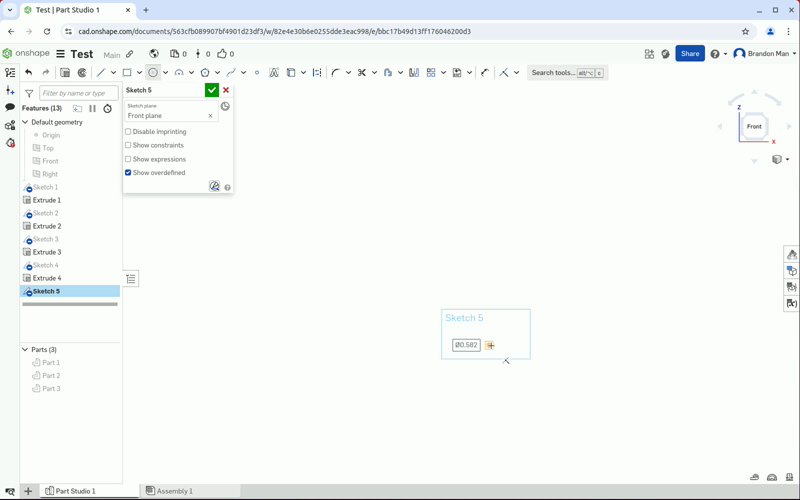
key(esc)
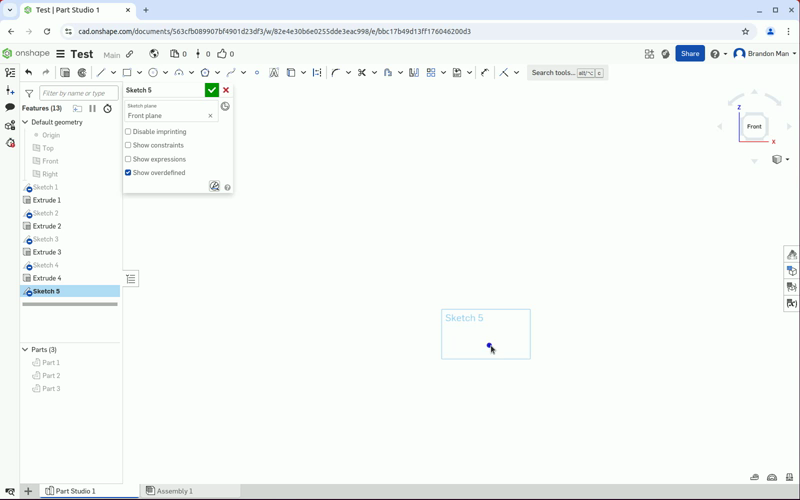
mouse_move(488, 343)
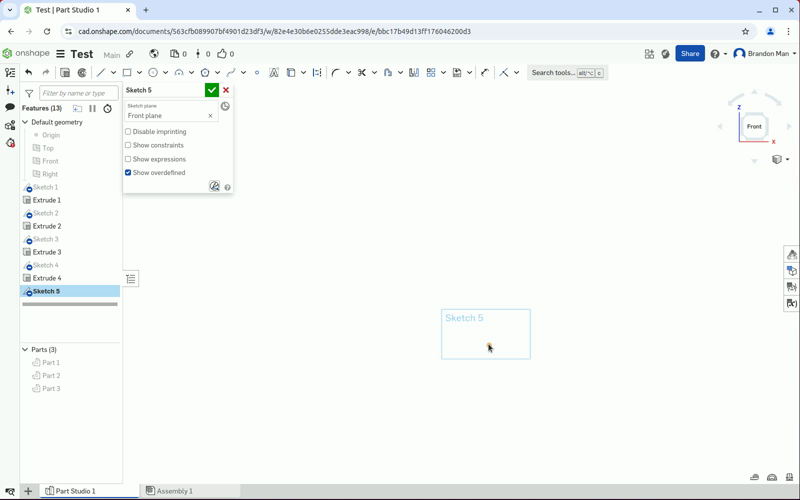
scroll(6)
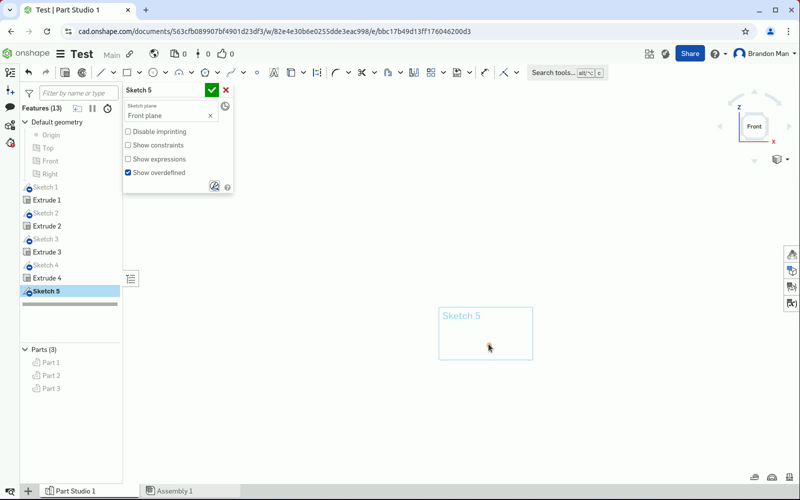
scroll(6)
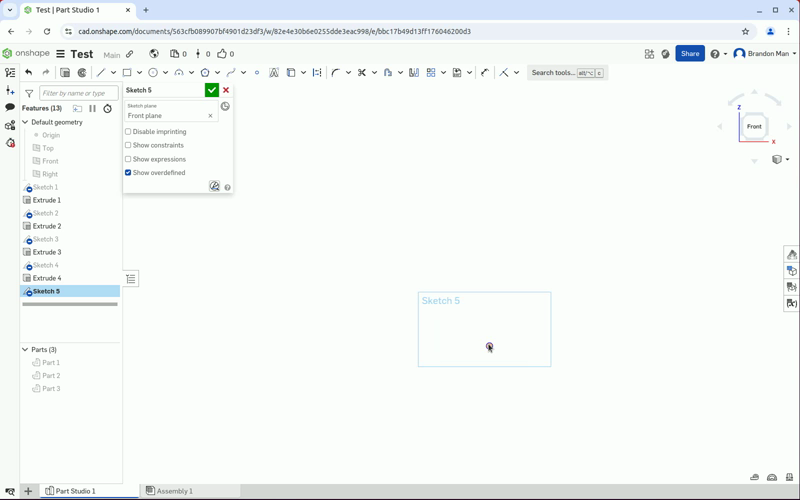
scroll(6)
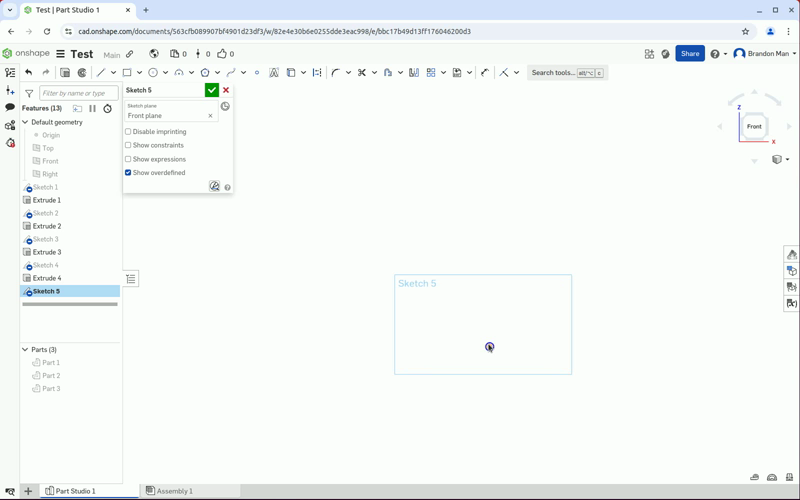
scroll(6)
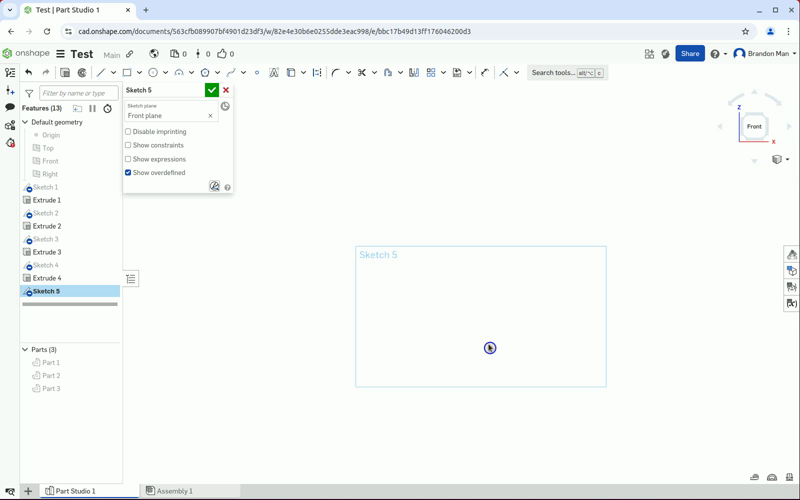
scroll(6)
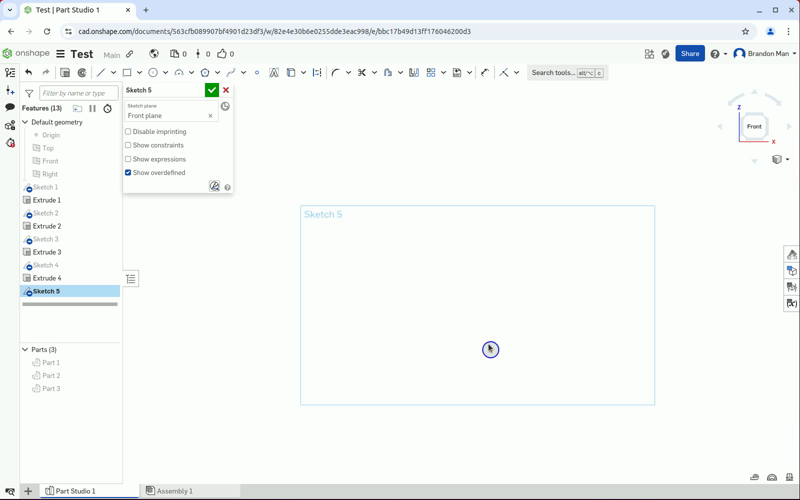
scroll(6)
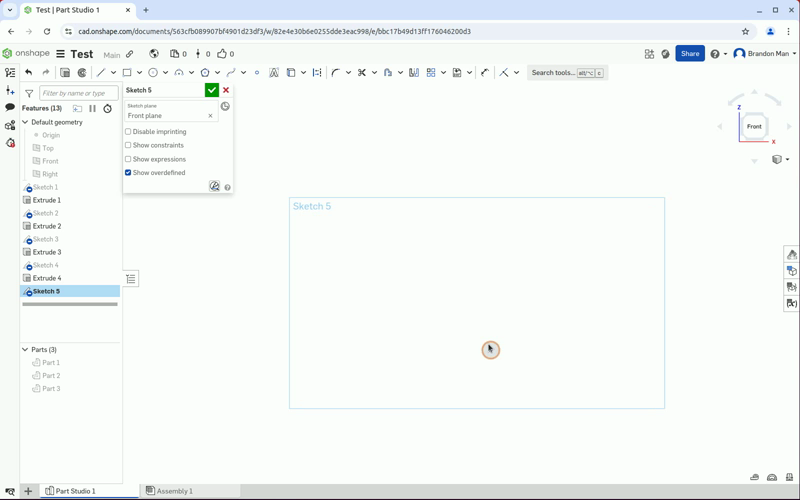
scroll(6)
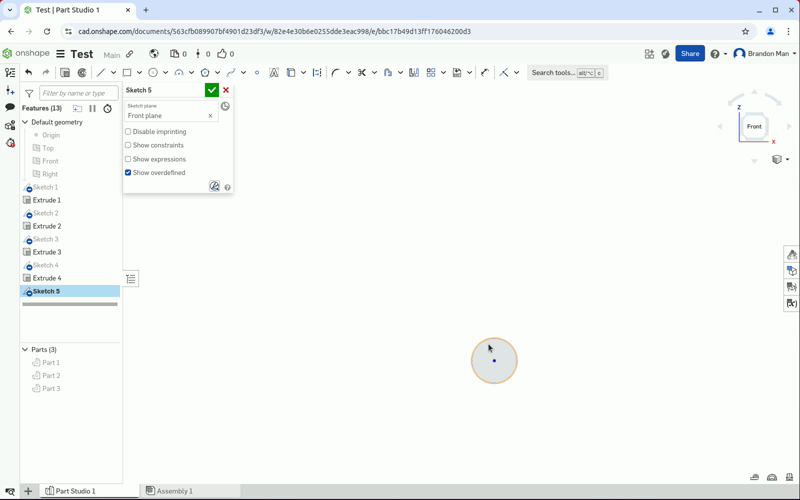
click(488, 343)
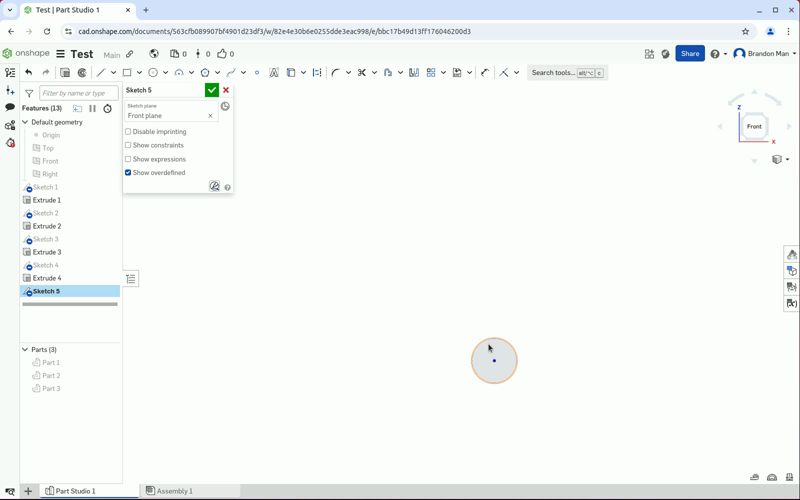
scroll(-6)
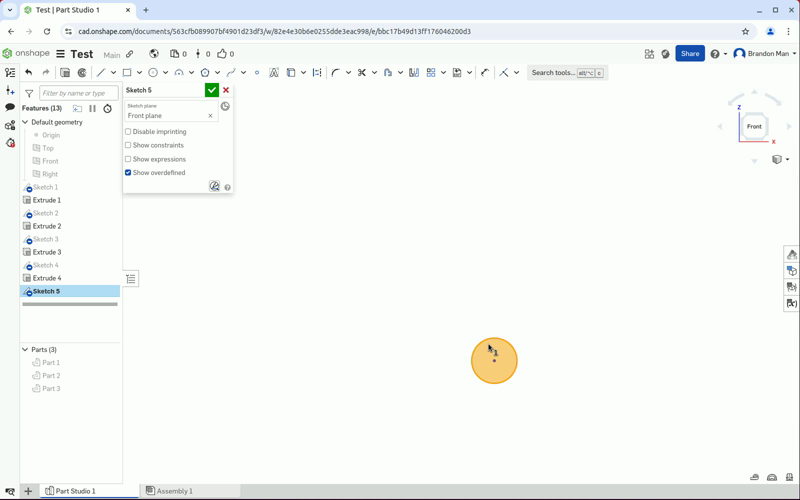
scroll(-6)
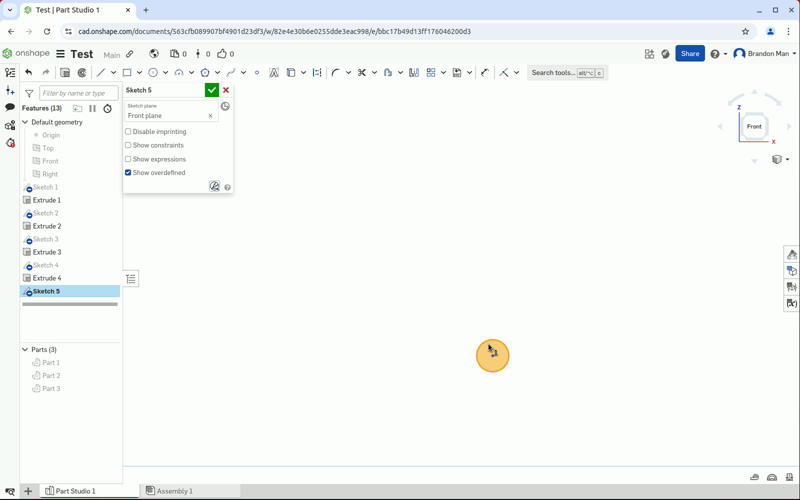
scroll(-6)
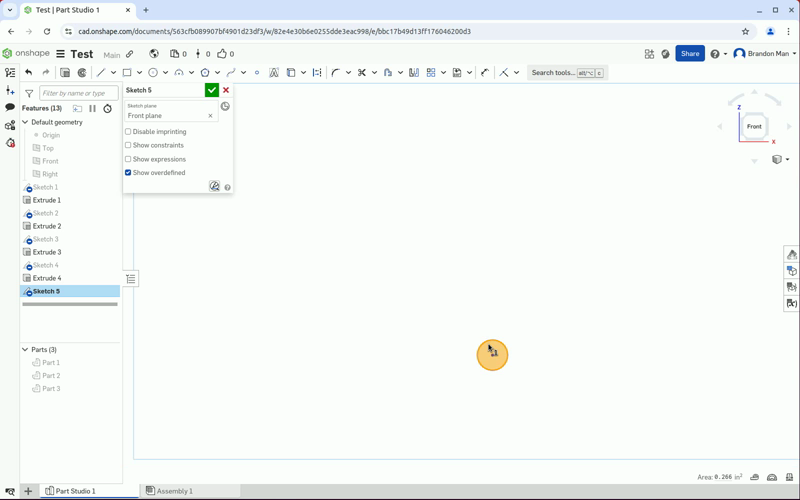
scroll(-6)
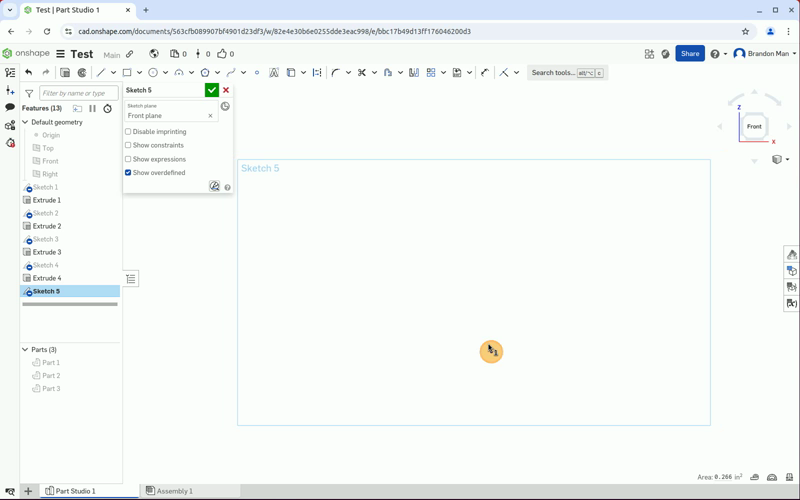
scroll(-6)
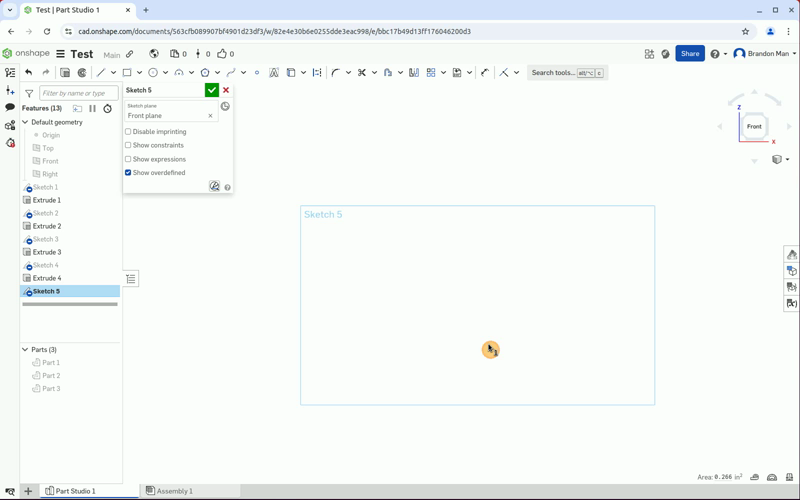
scroll(-6)
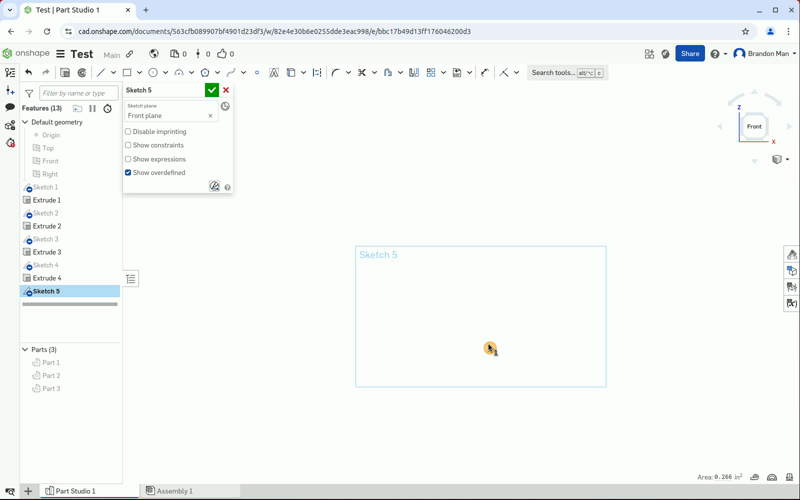
scroll(-6)
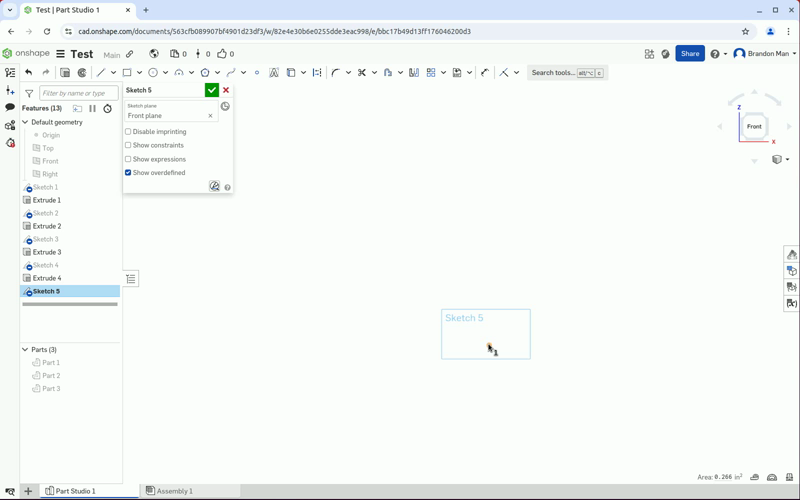
mouse_move(73, 352)
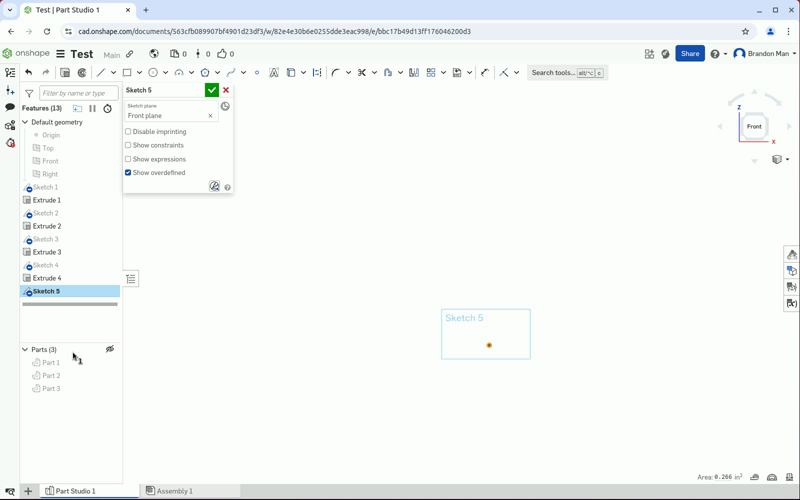
key(shift+y)
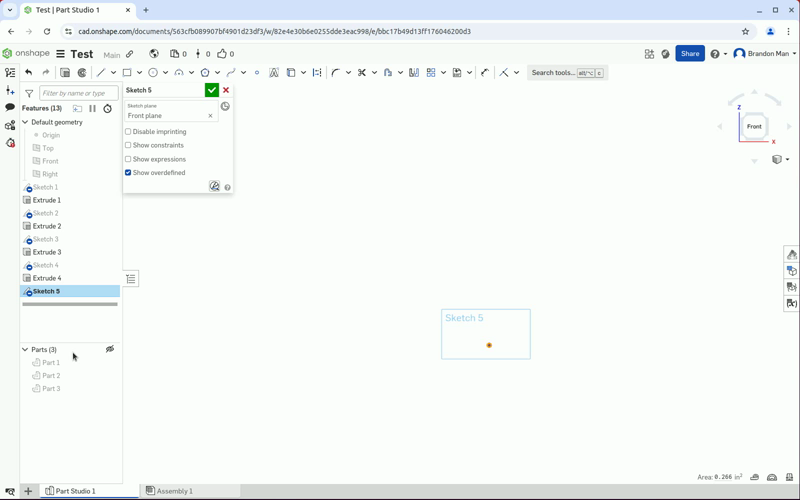
key(shift+e)
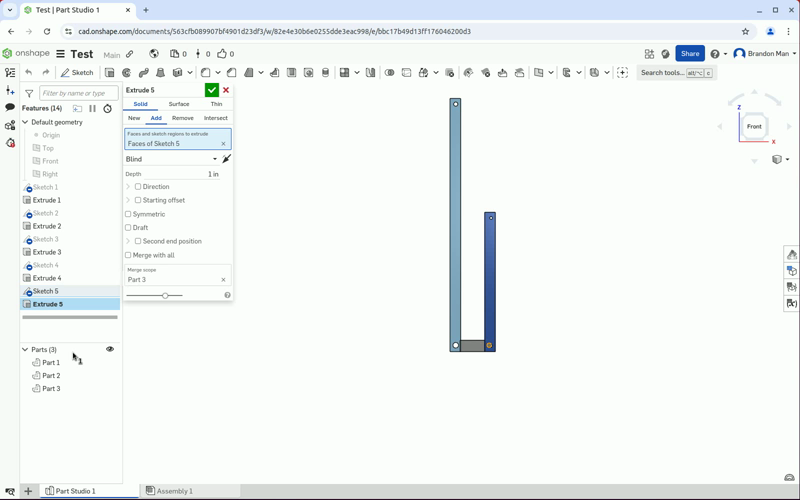
mouse_move(143, 106)
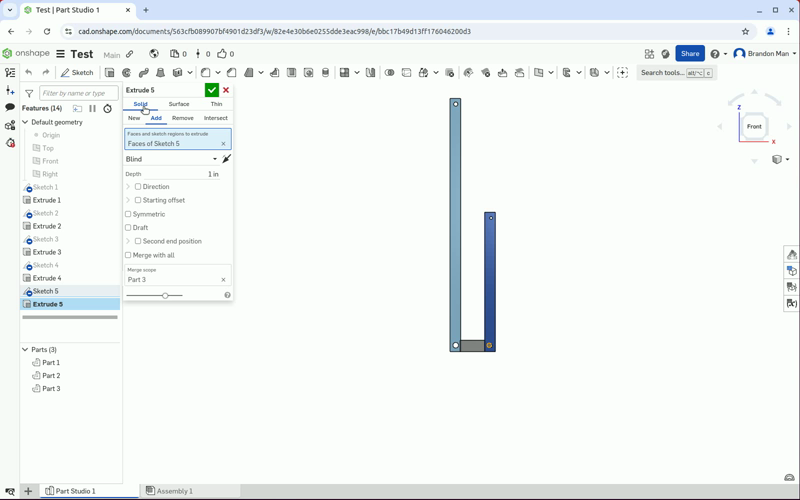
click(143, 106)
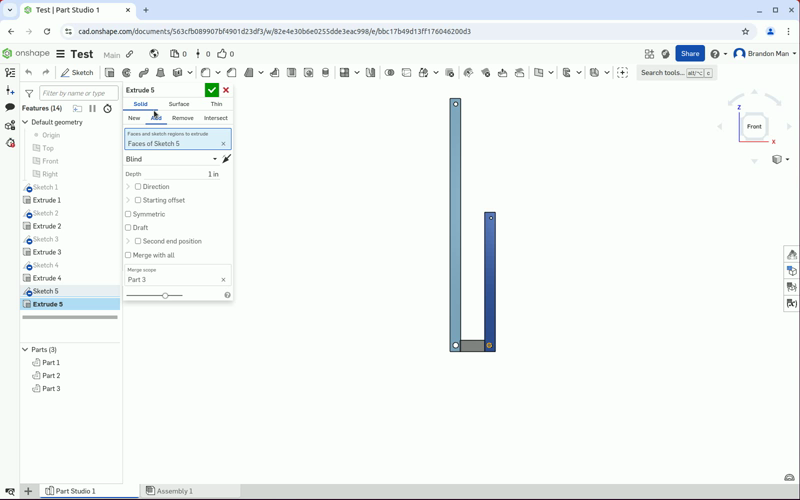
mouse_move(186, 120)
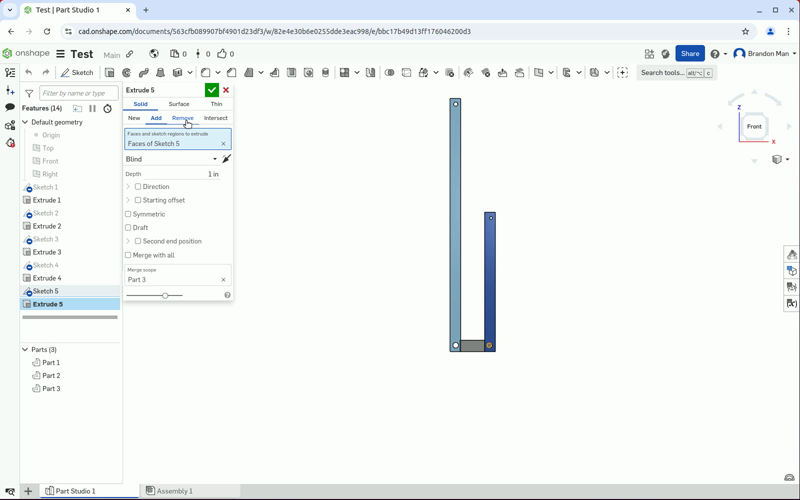
click(186, 120)
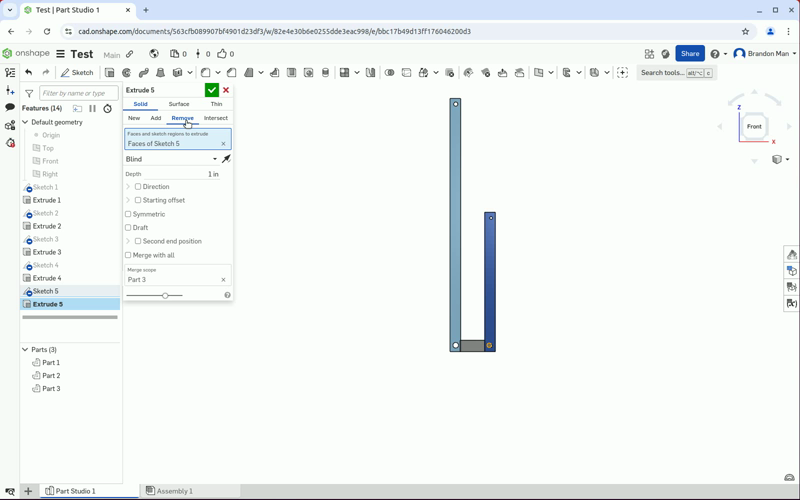
key(tab, 4)
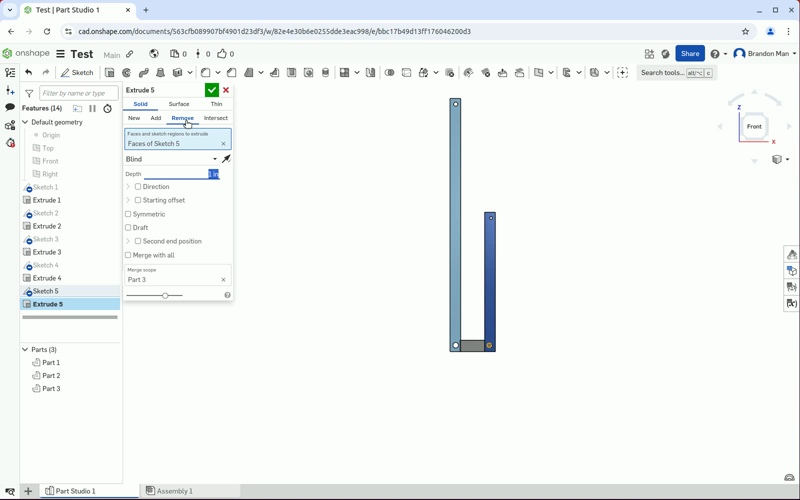
text(-1.444)
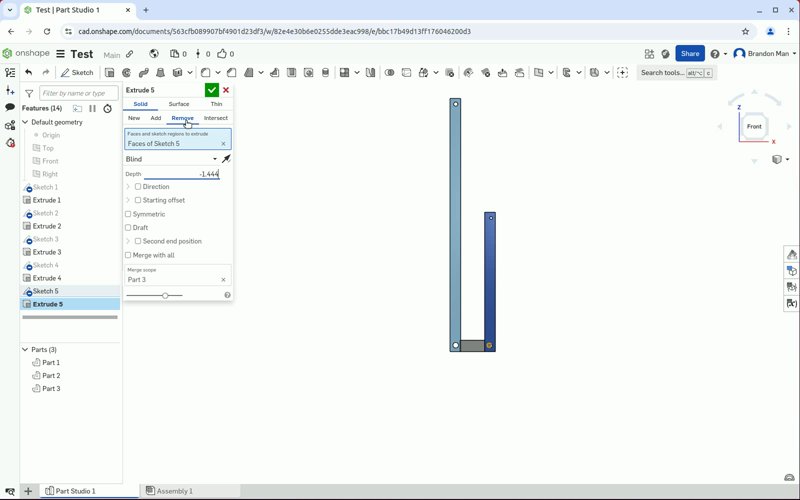
key(tab, 3)
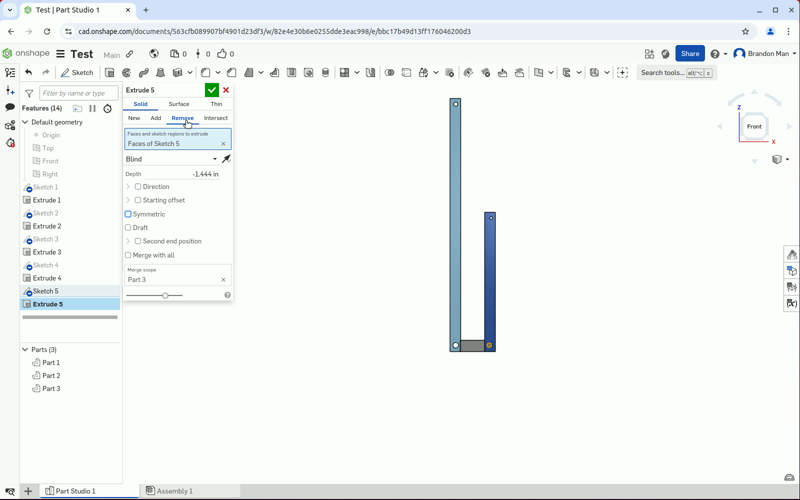
key(space)
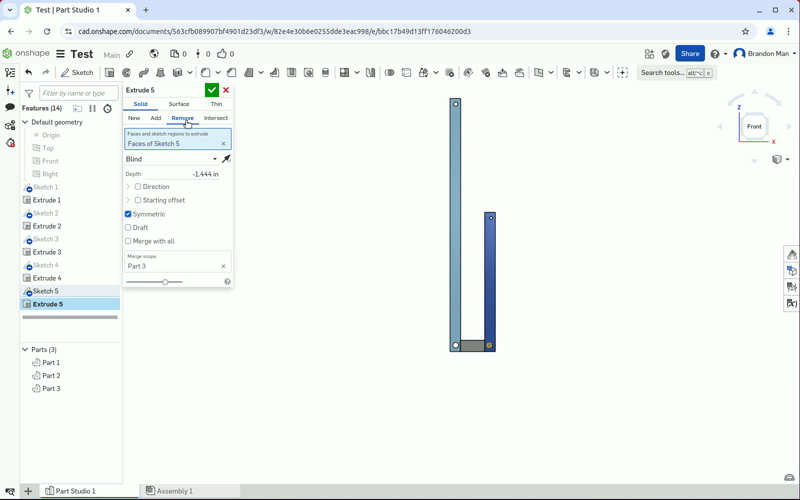
key(tab, 2)
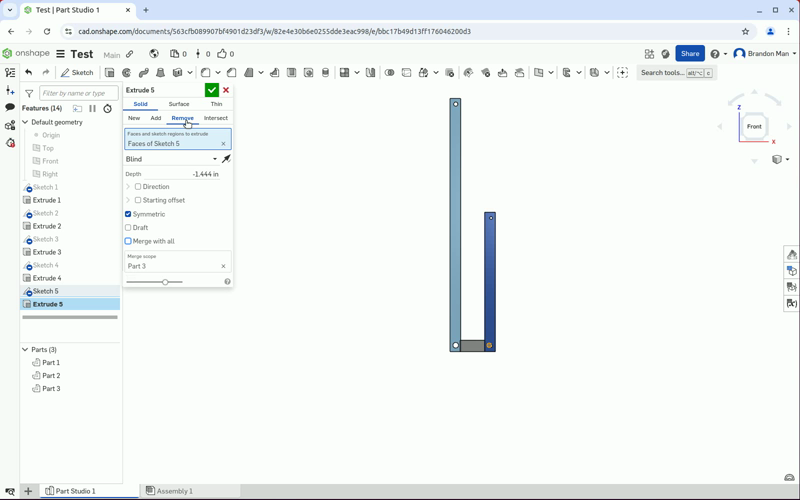
key(space)
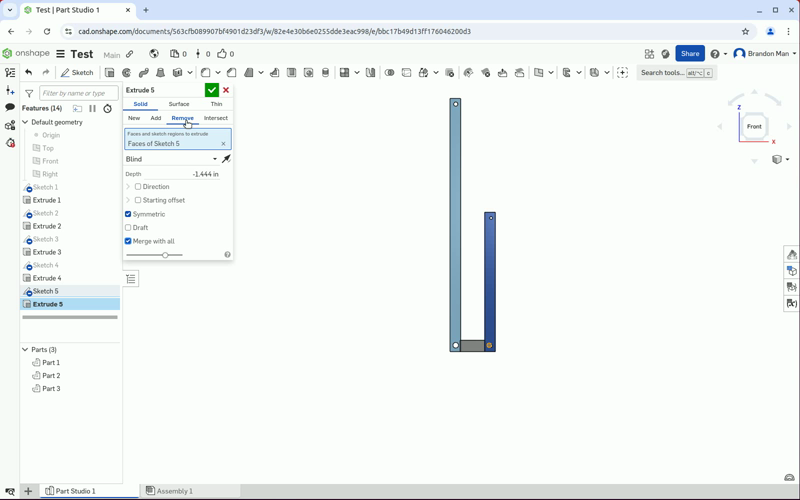
key(enter)
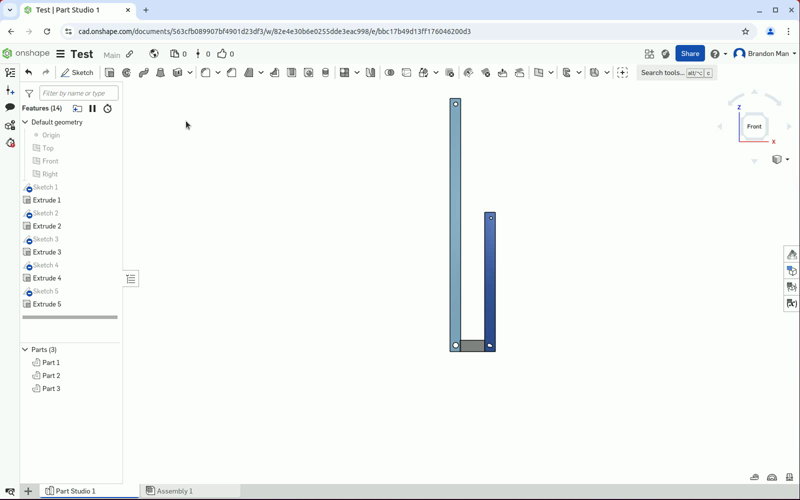
key(shift+h)
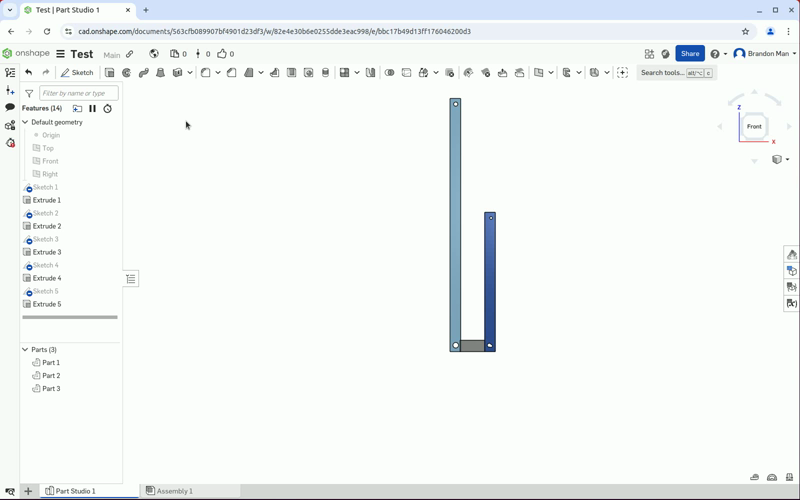
key(shift+h)
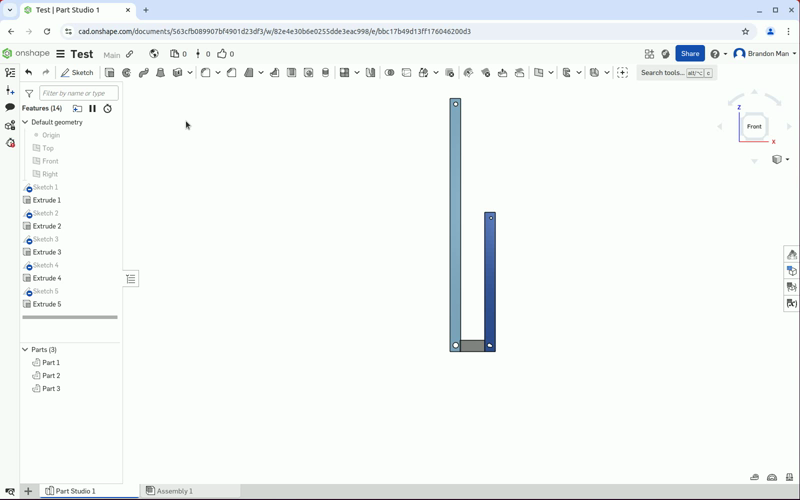
mouse_move(73, 189)
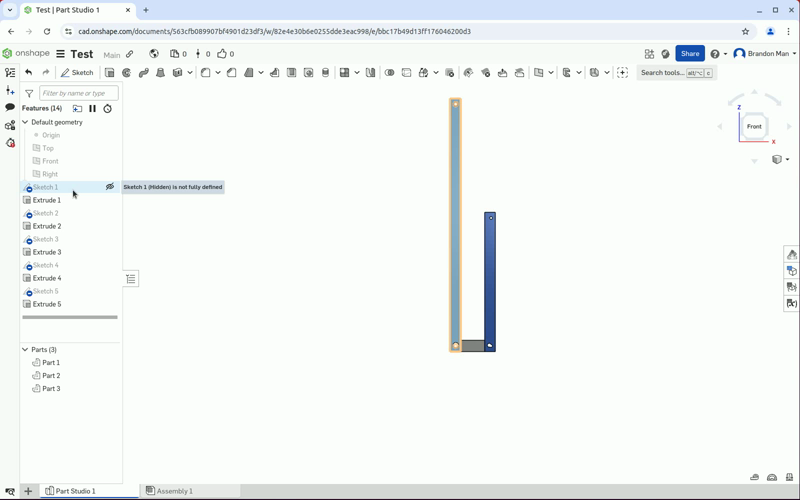
click(73, 189)
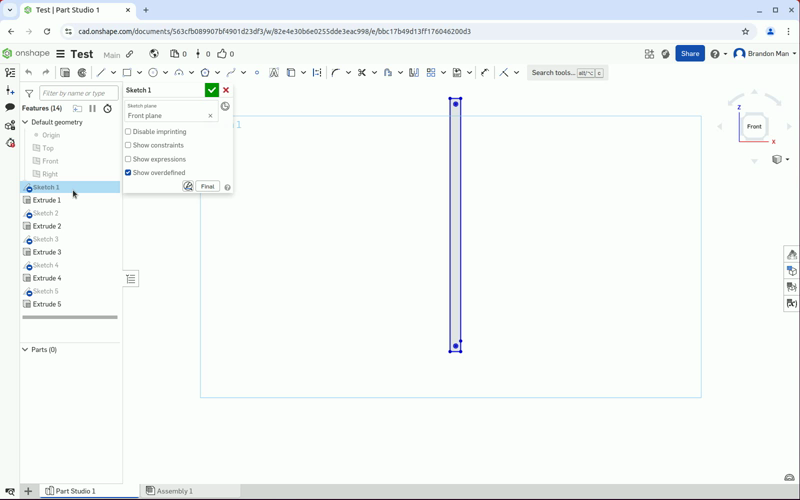
mouse_move(229, 92)
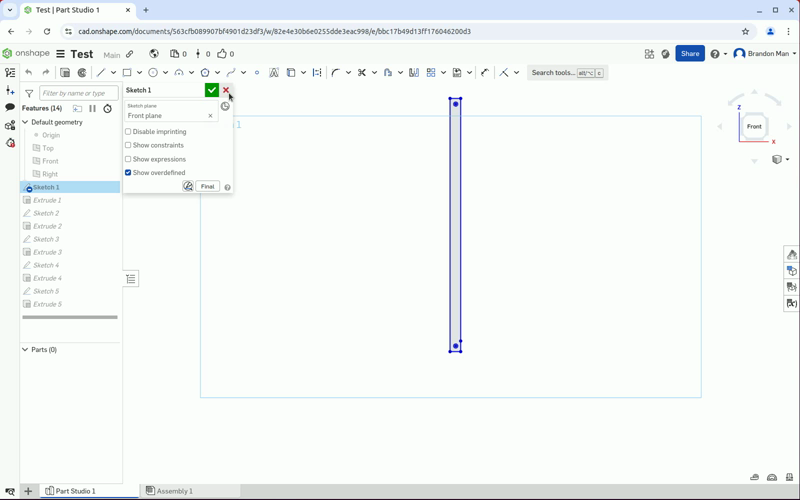
click(229, 92)
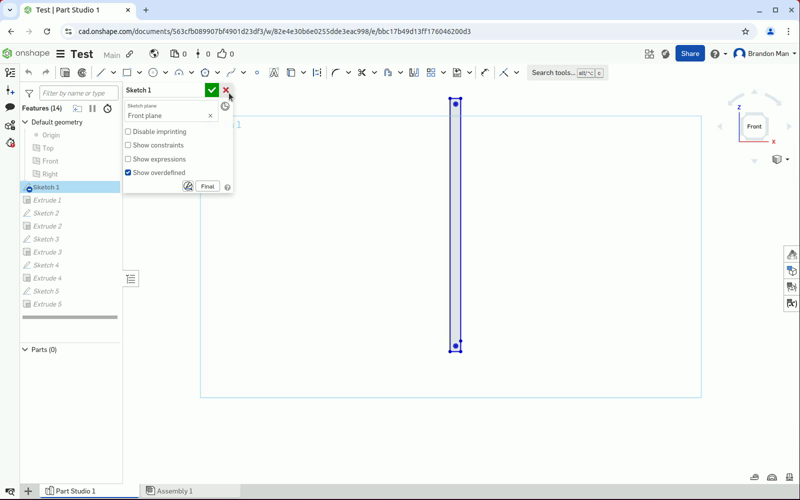
key(shift+s)
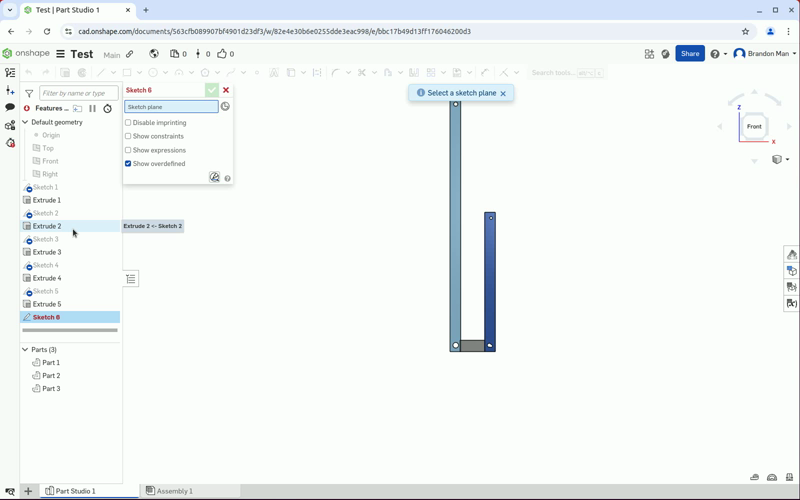
scroll(3)
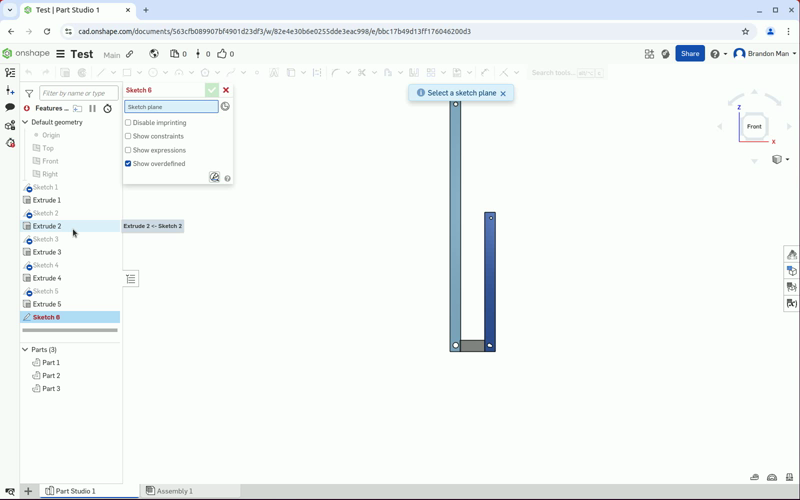
mouse_move(73, 163)
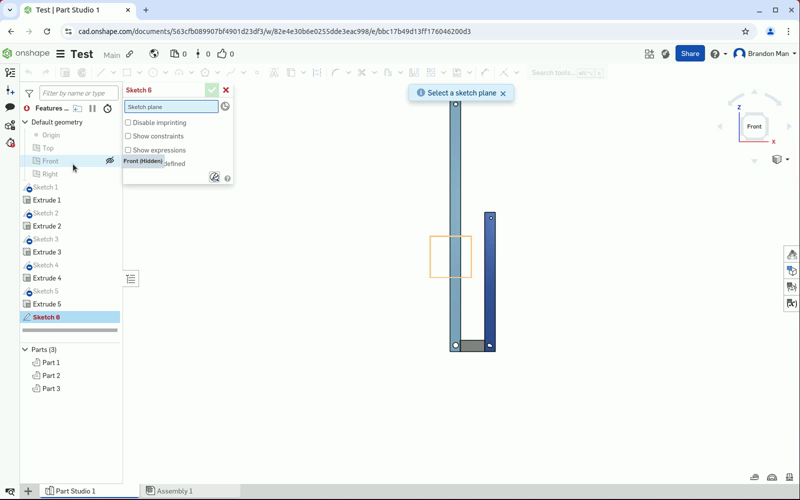
click(73, 163)
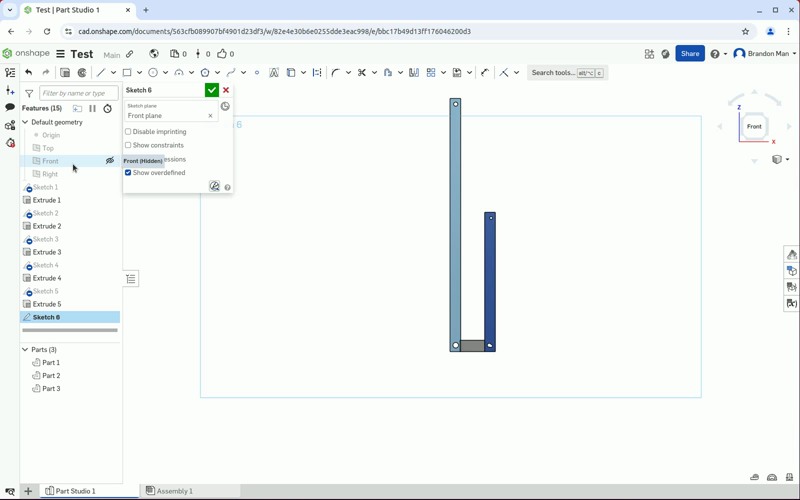
mouse_move(73, 352)
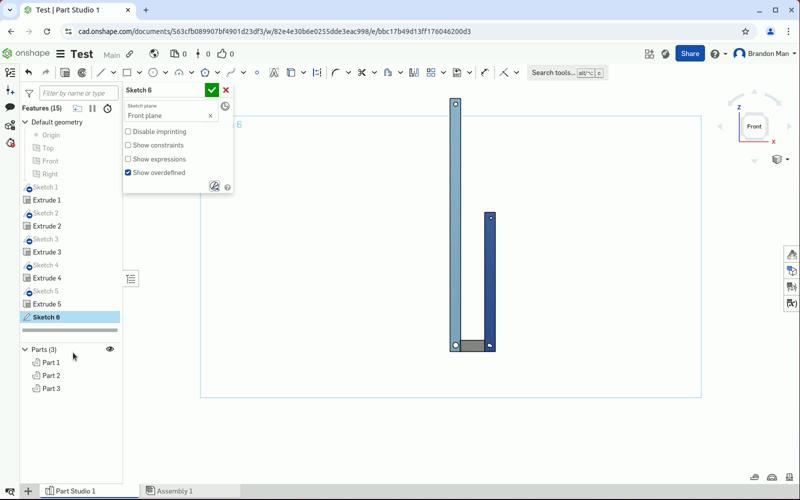
key(y)
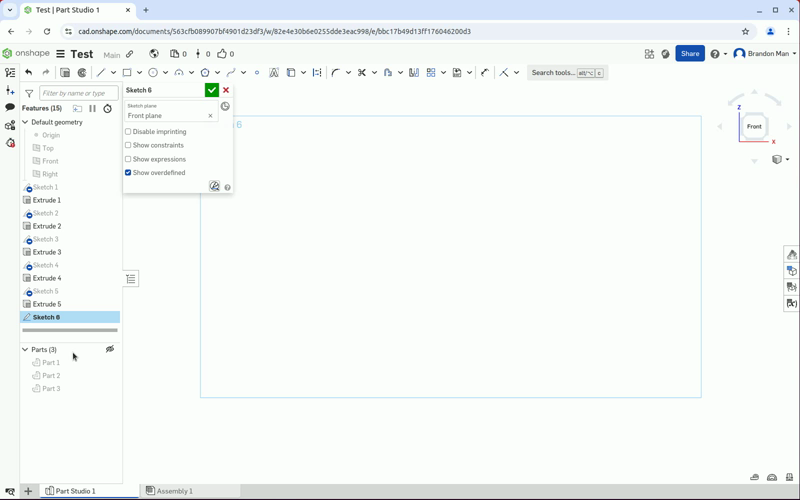
key(c)
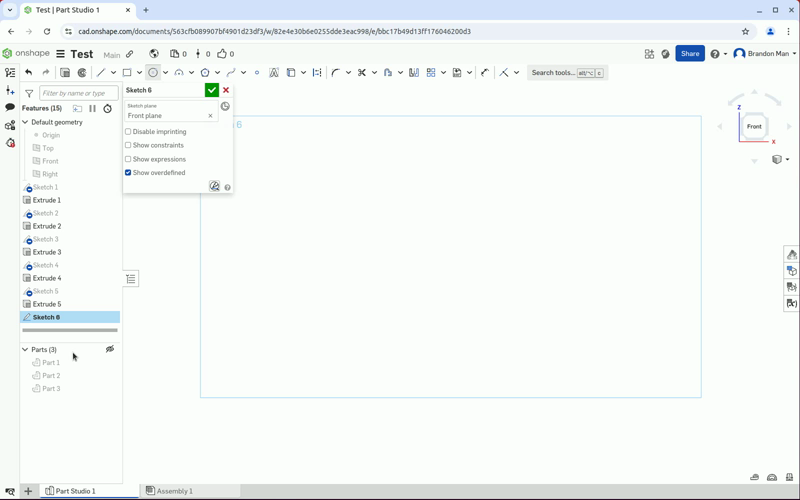
key_down(shift)
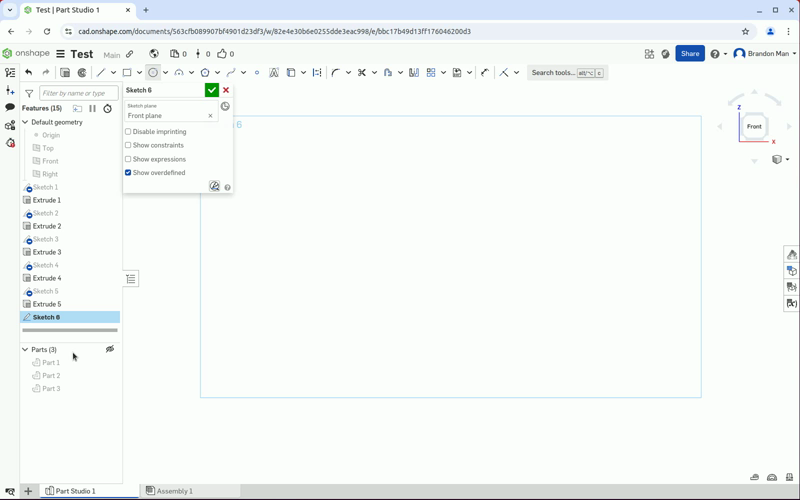
mouse_move(489, 253)
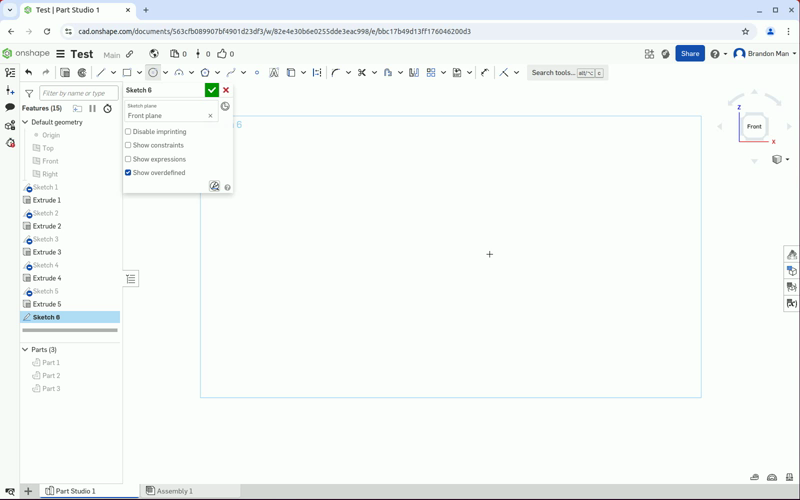
click(489, 253)
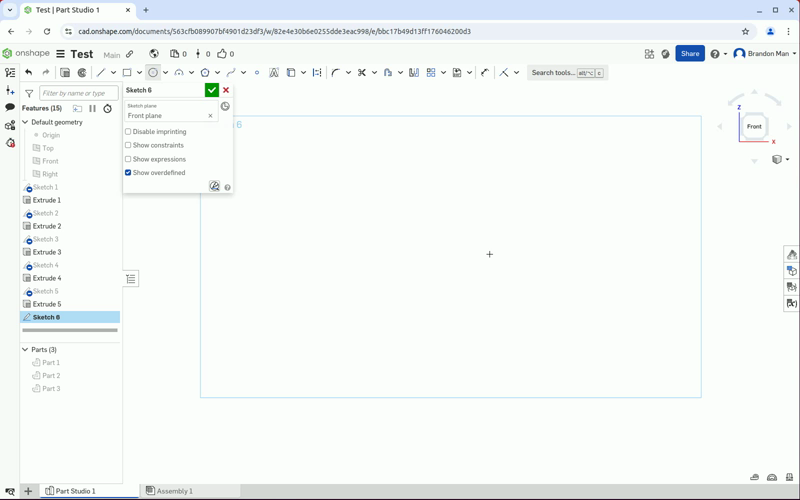
key_up(shift)
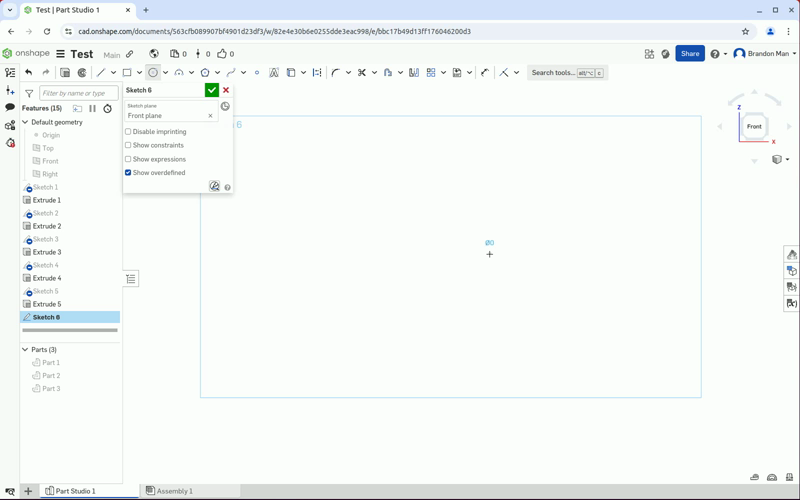
mouse_move(491, 253)
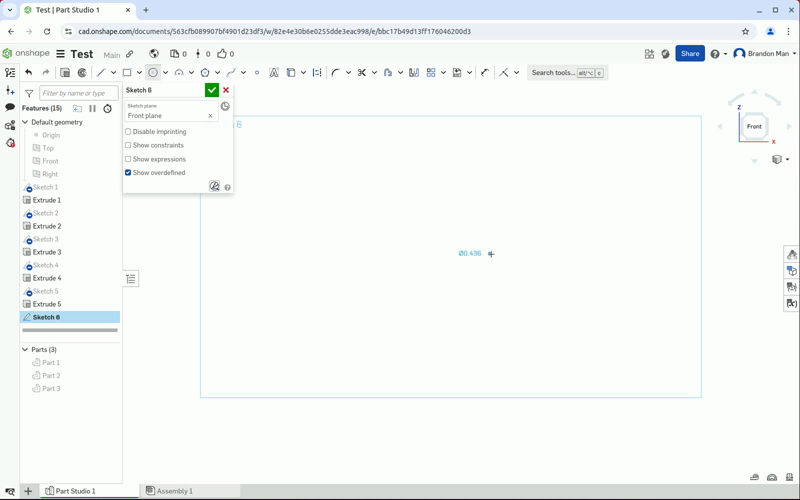
scroll(6)
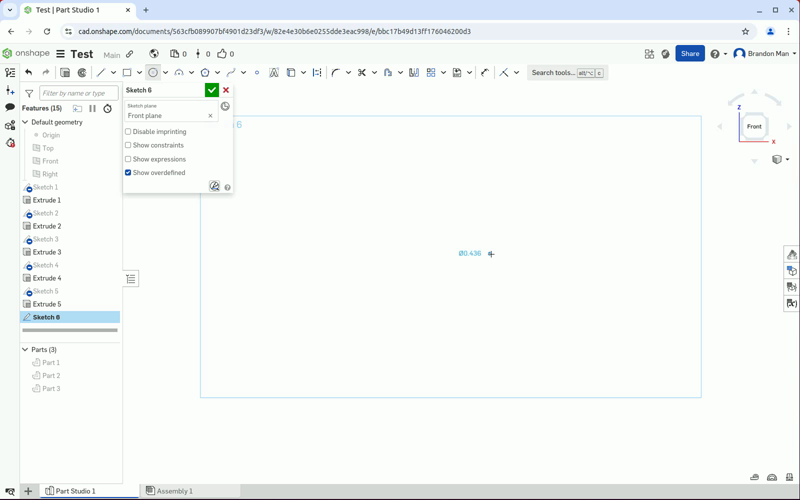
scroll(6)
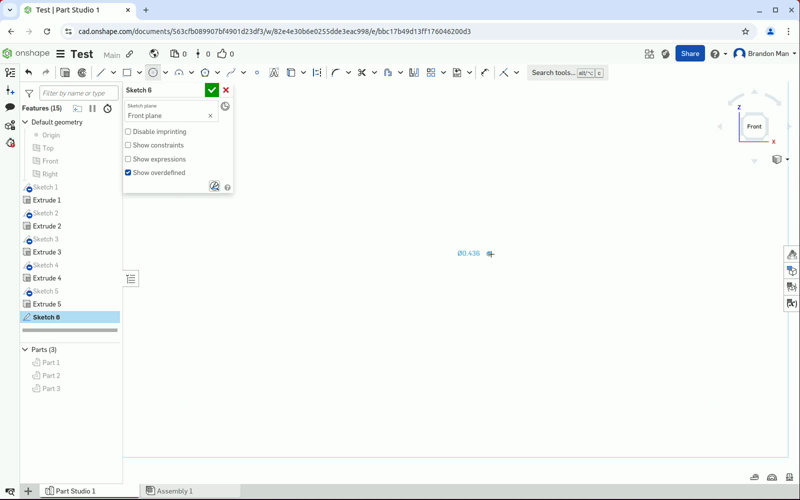
scroll(6)
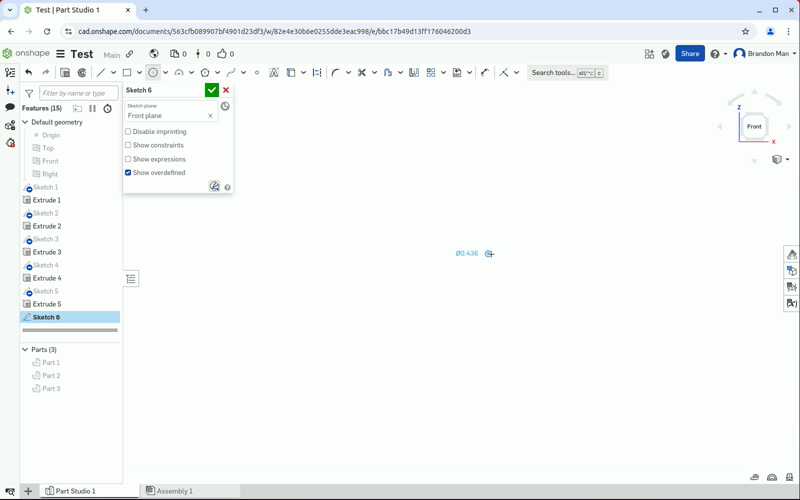
scroll(6)
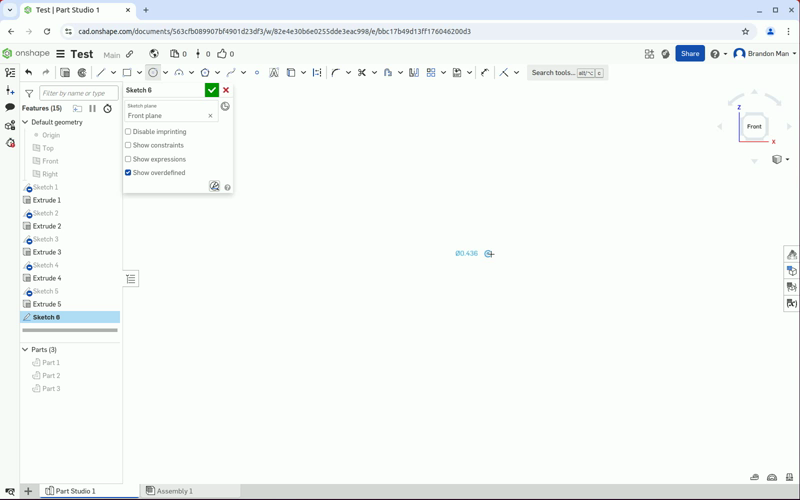
scroll(6)
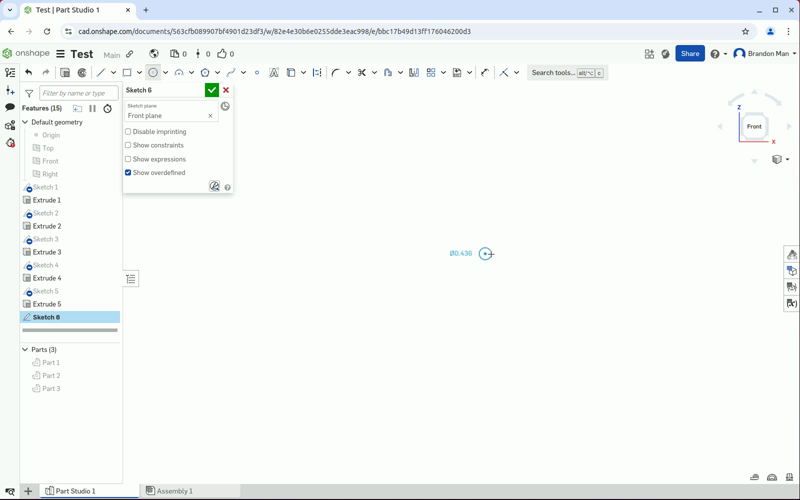
scroll(6)
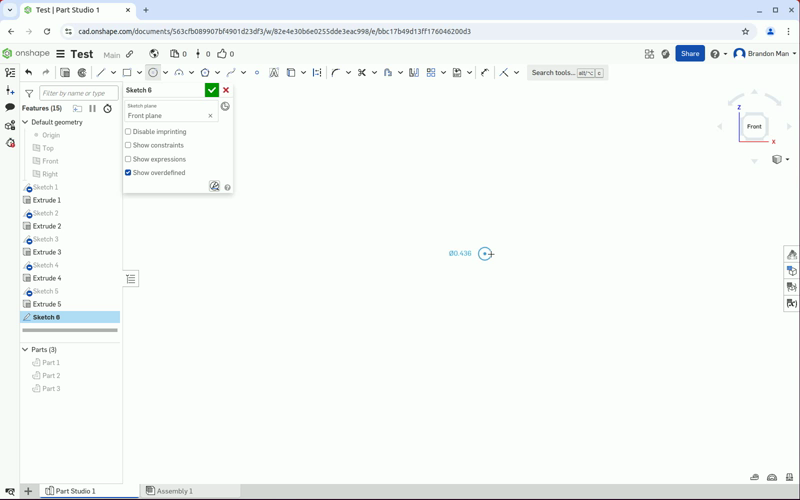
scroll(6)
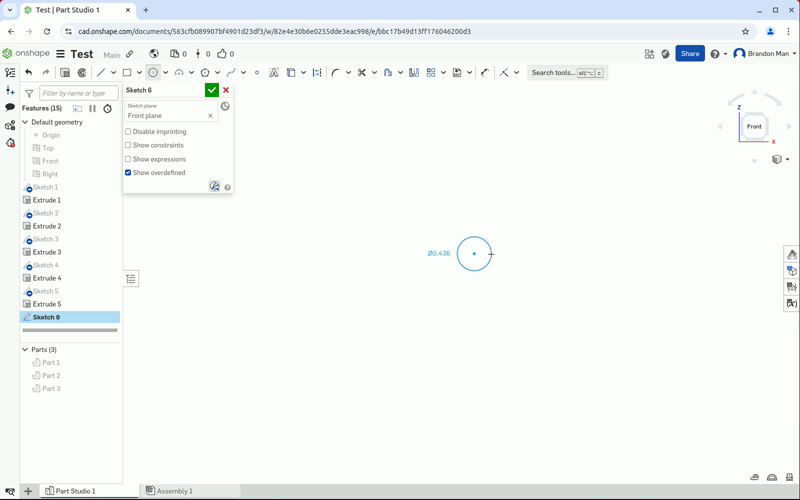
click(491, 253)
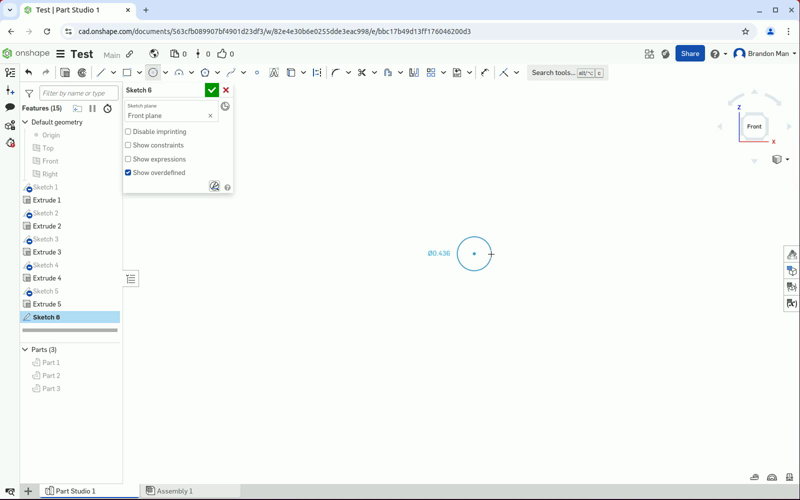
scroll(-6)
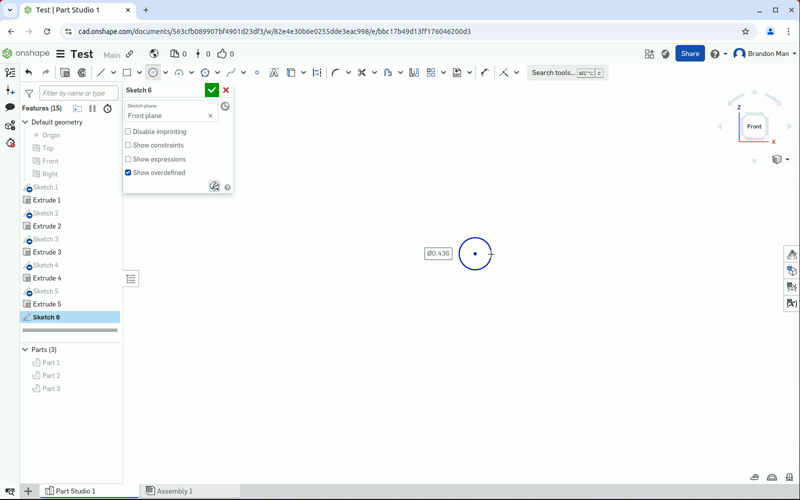
scroll(-6)
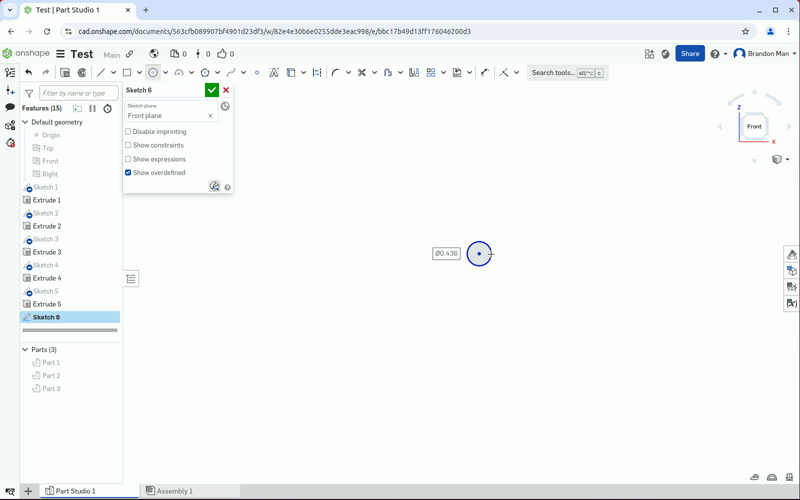
scroll(-6)
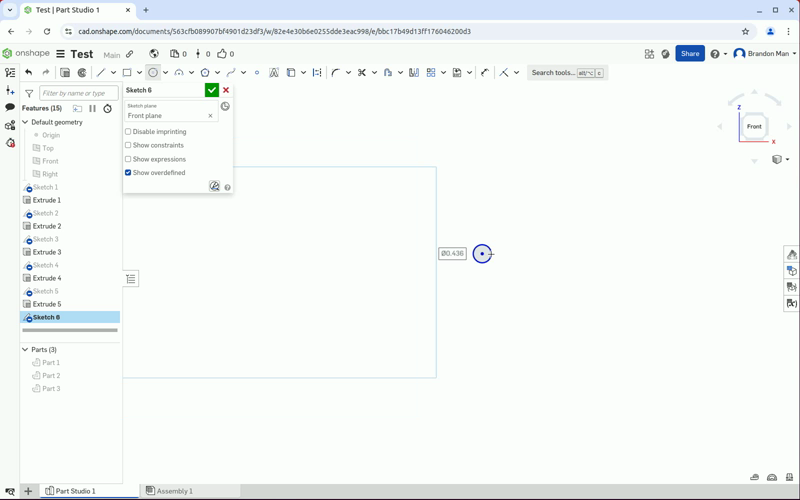
scroll(-6)
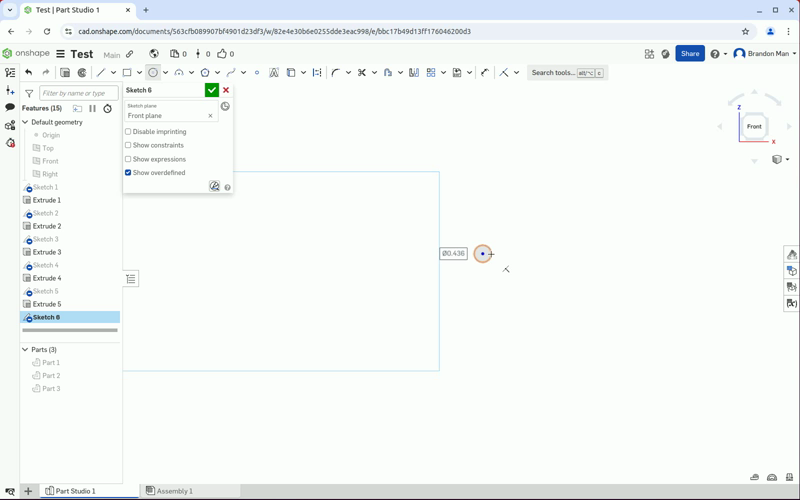
scroll(-6)
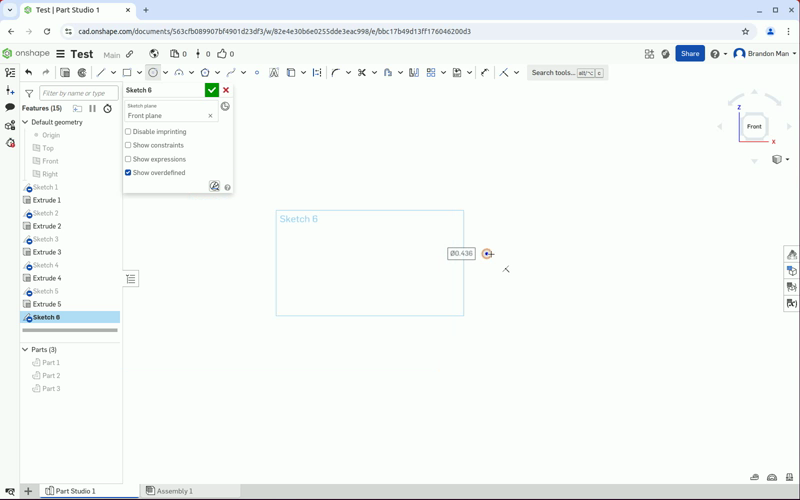
scroll(-6)
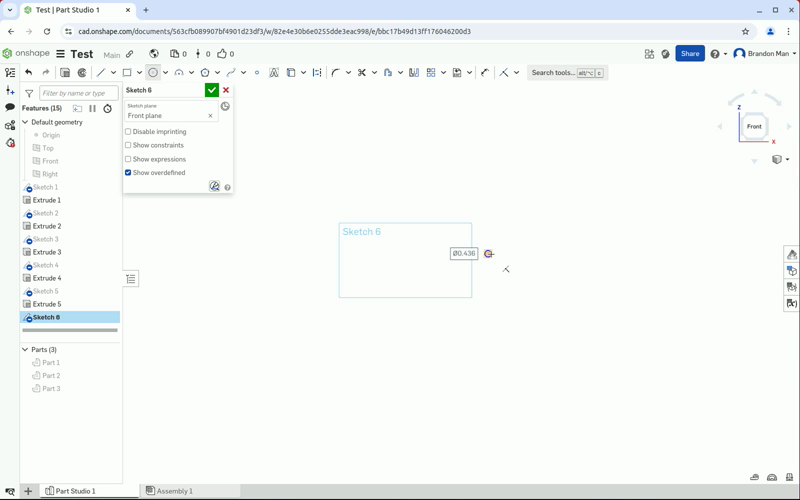
scroll(-6)
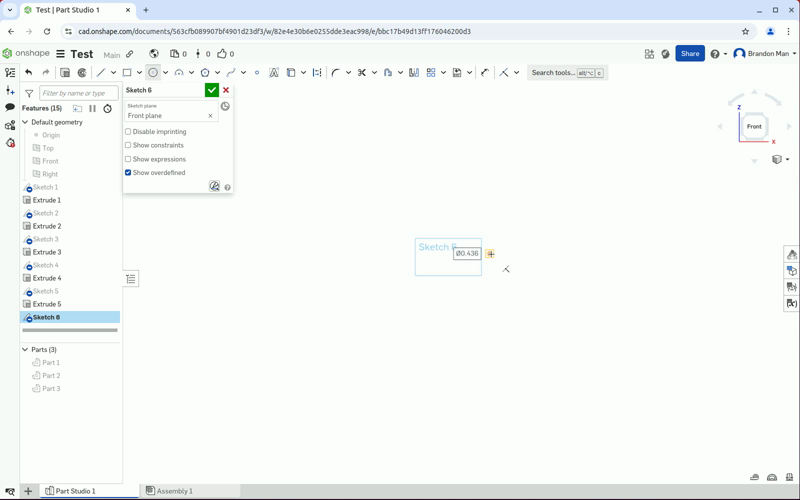
key(esc)
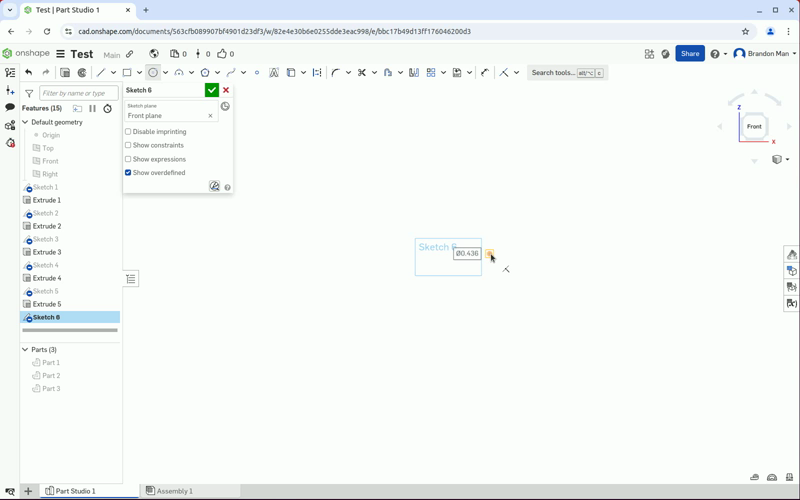
mouse_move(488, 254)
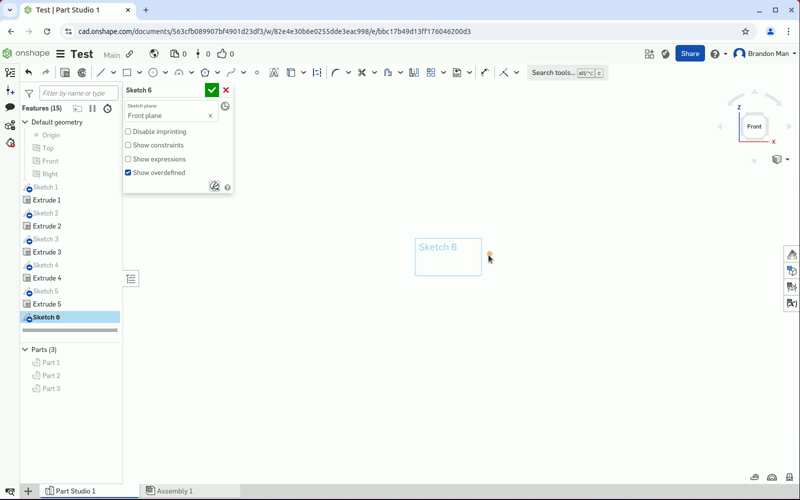
scroll(6)
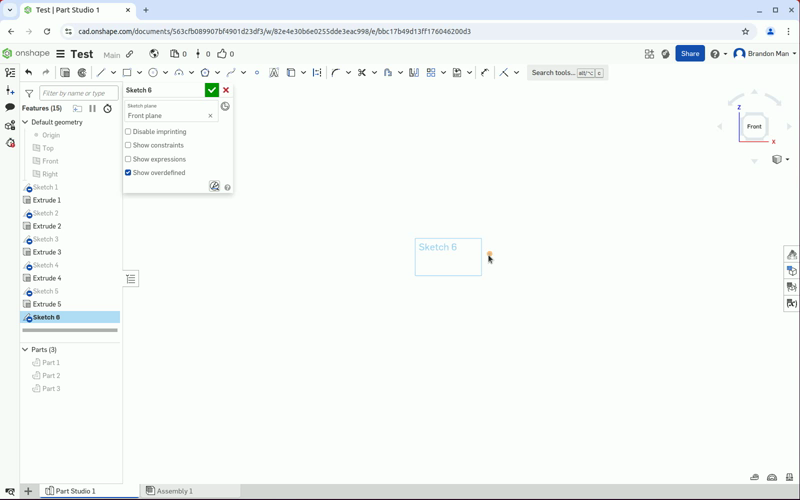
scroll(6)
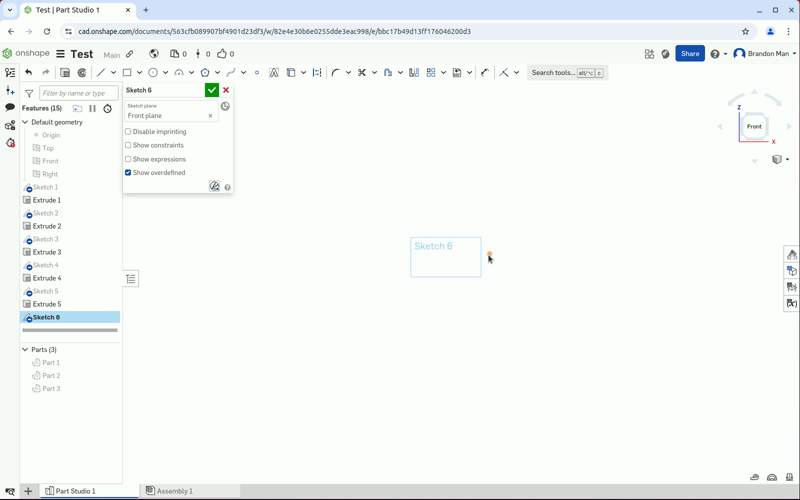
scroll(6)
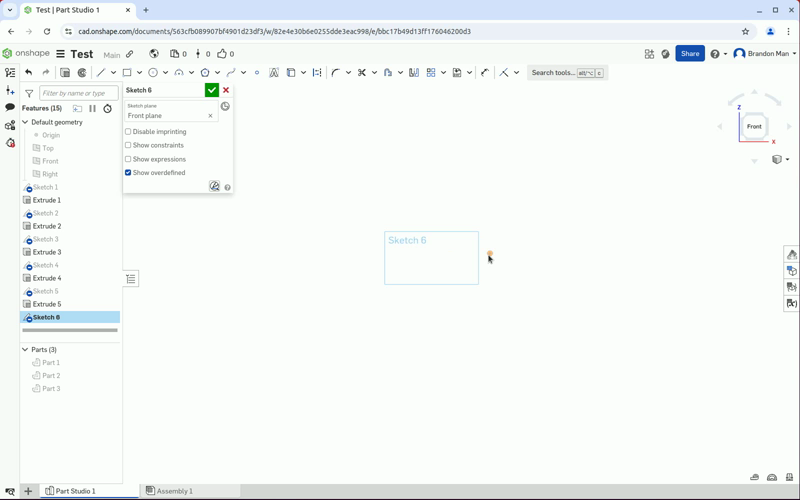
scroll(6)
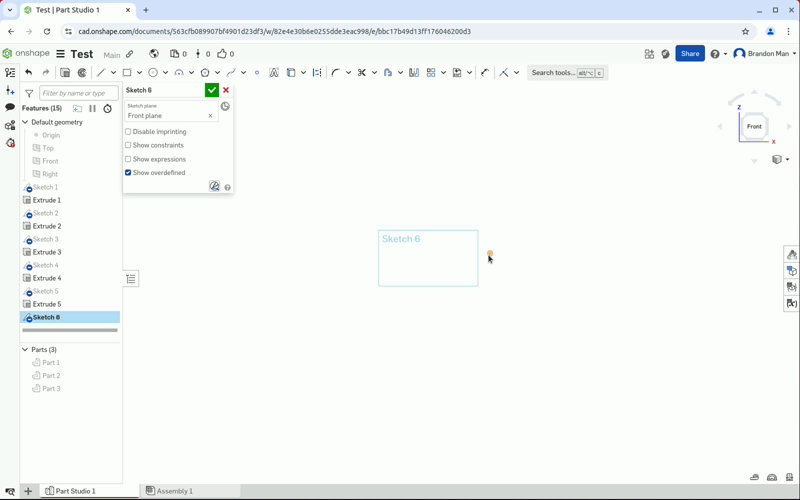
scroll(6)
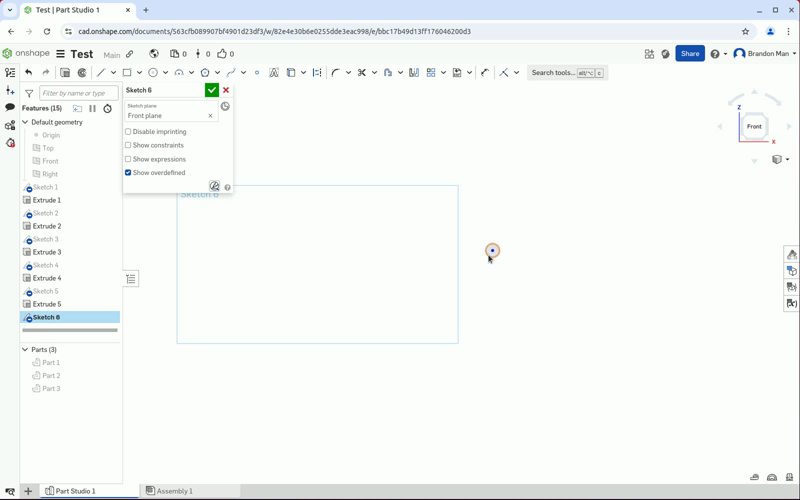
scroll(6)
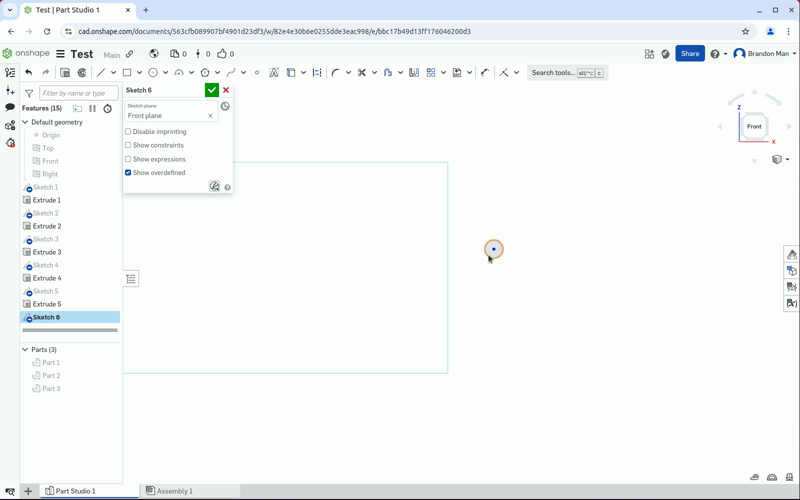
scroll(6)
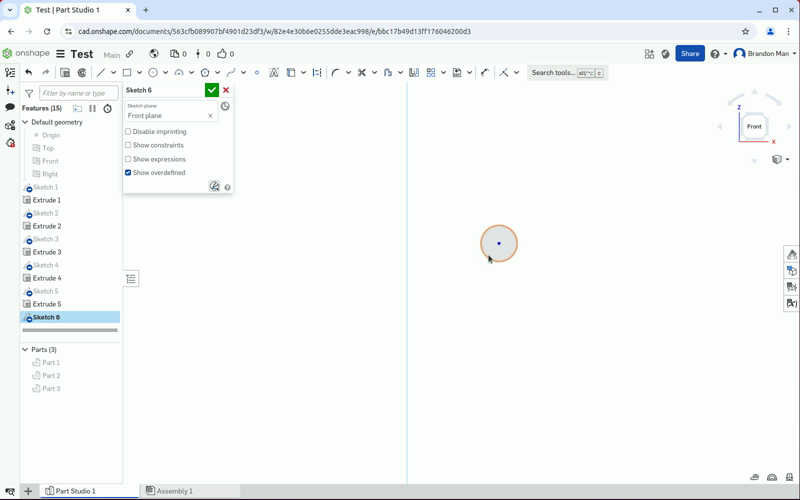
click(488, 254)
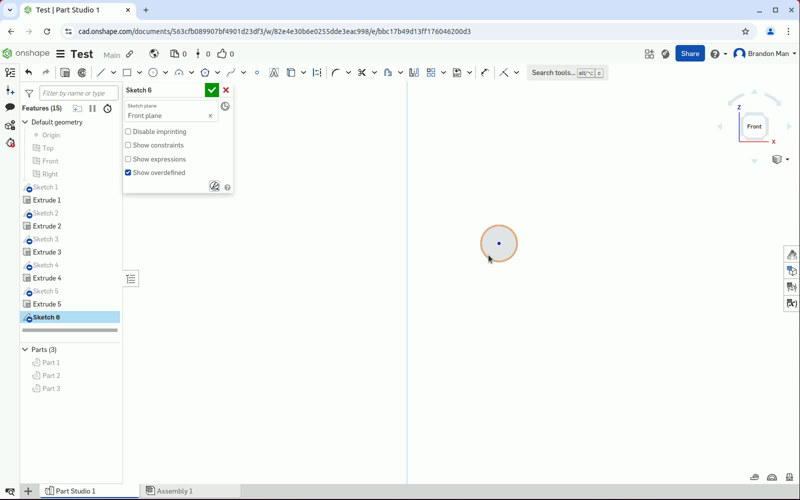
scroll(-6)
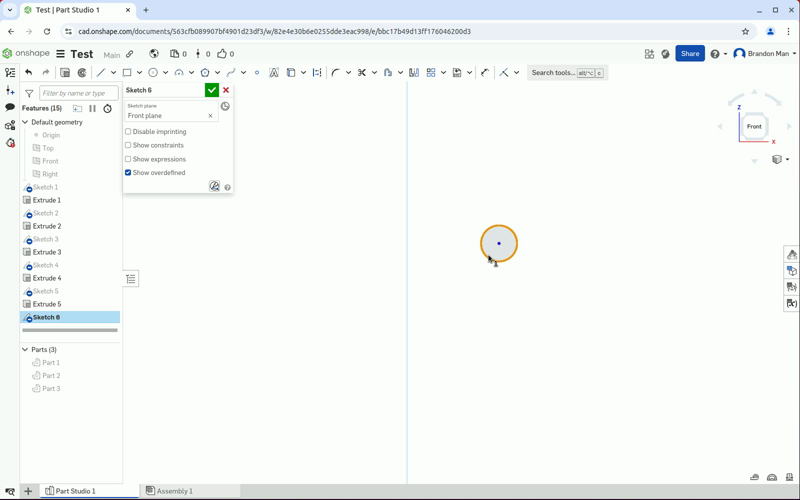
scroll(-6)
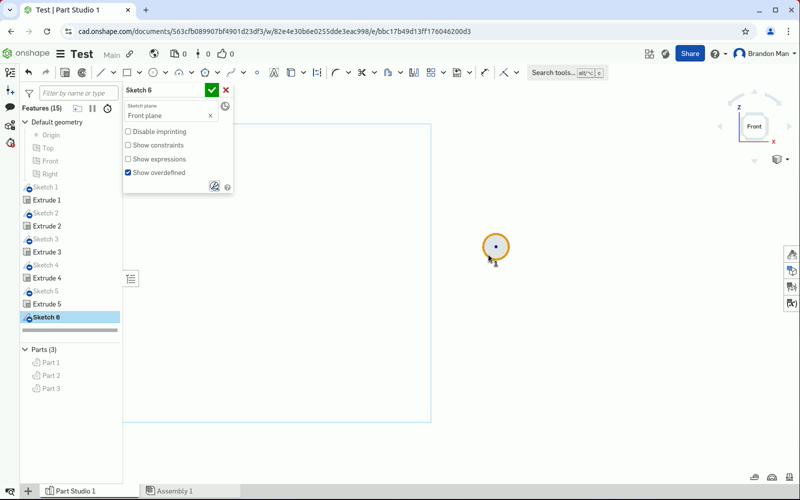
scroll(-6)
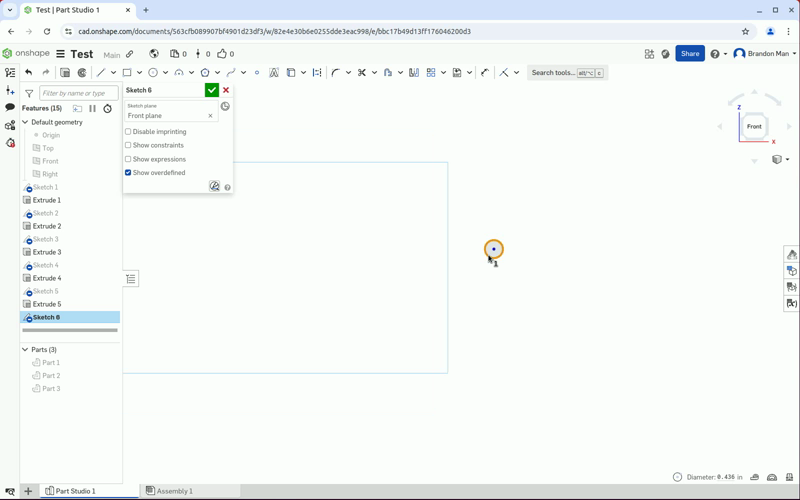
scroll(-6)
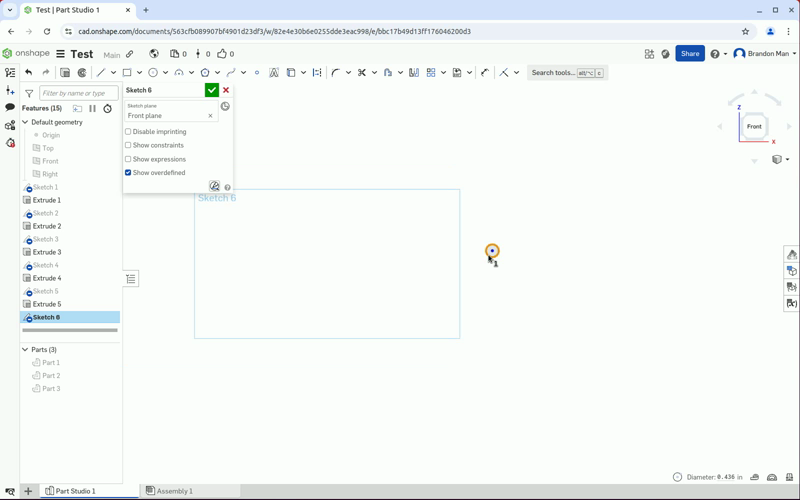
scroll(-6)
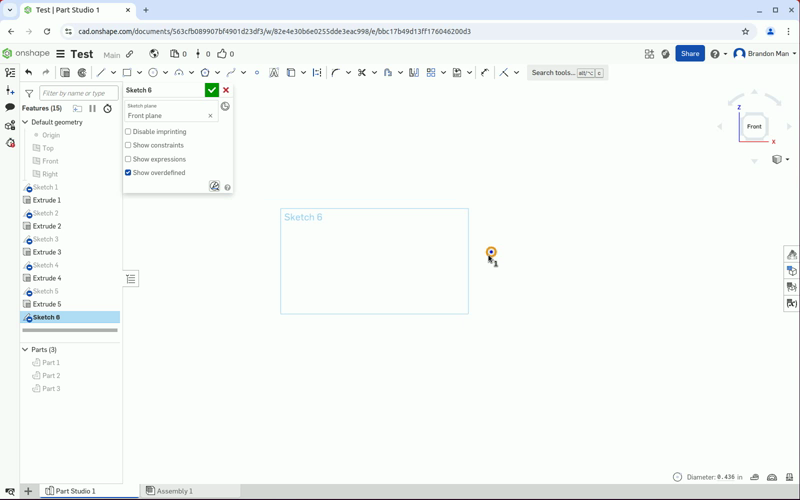
scroll(-6)
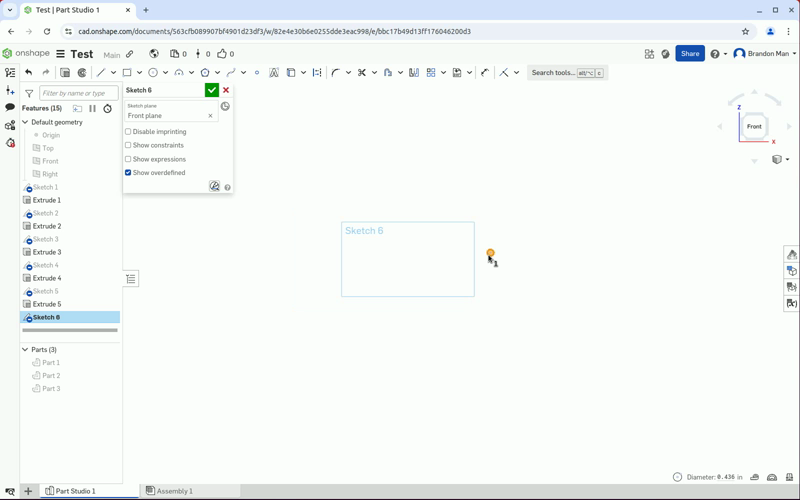
scroll(-6)
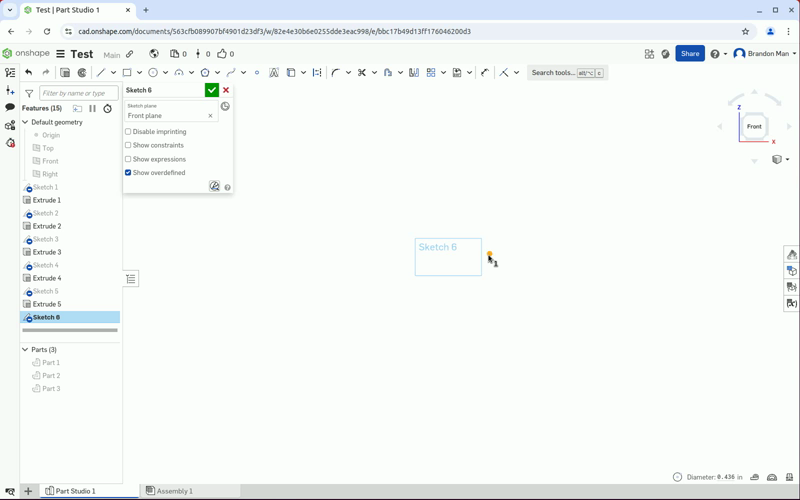
mouse_move(73, 352)
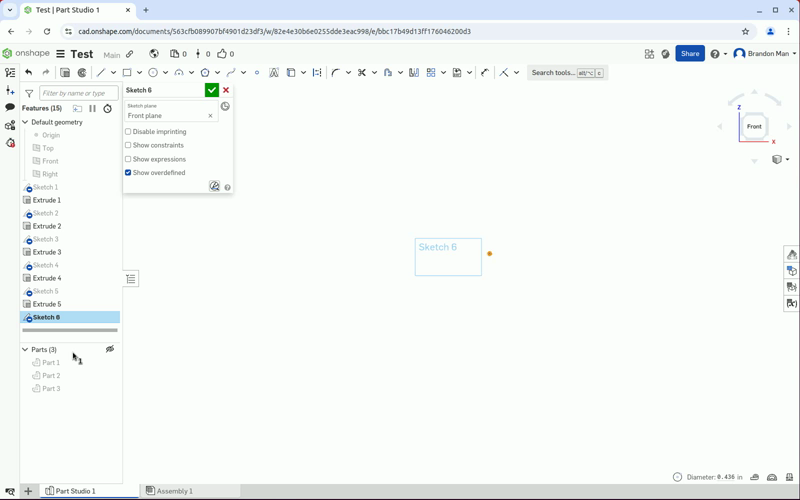
key(shift+y)
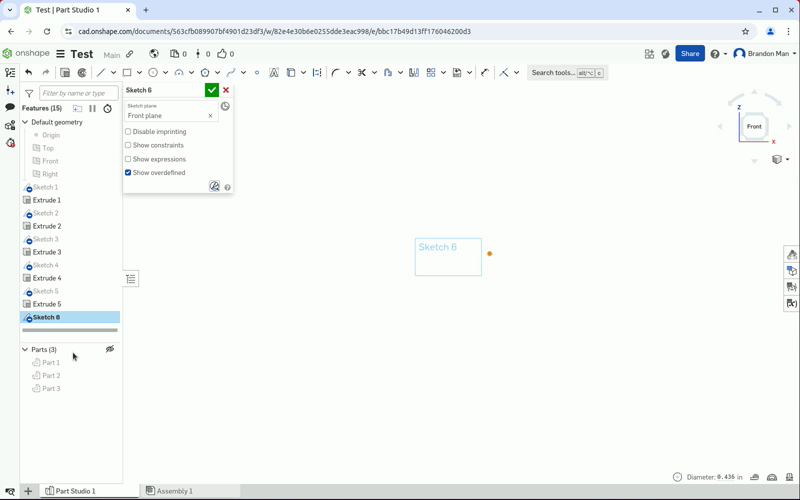
key(shift+e)
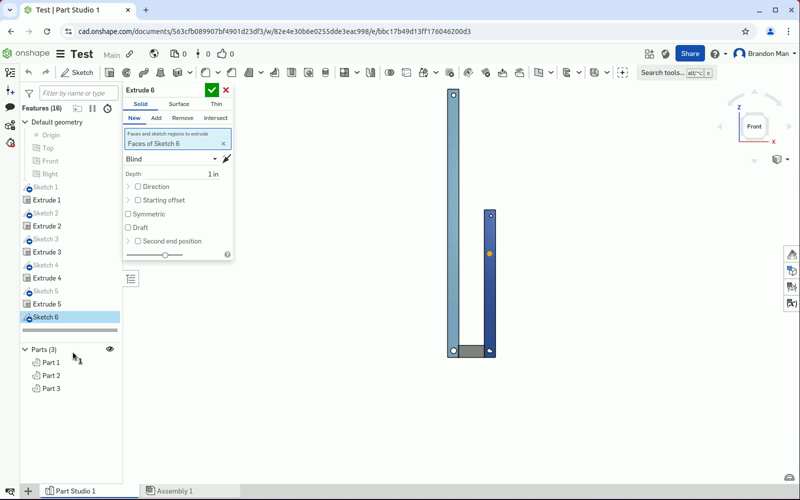
mouse_move(143, 106)
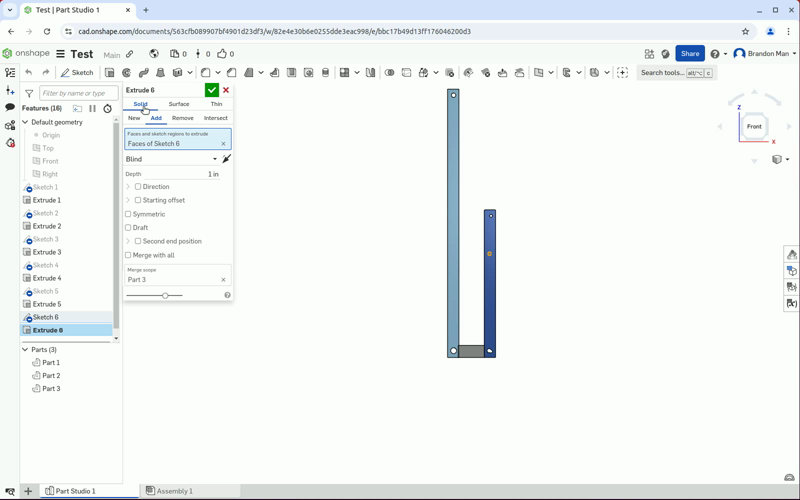
click(143, 106)
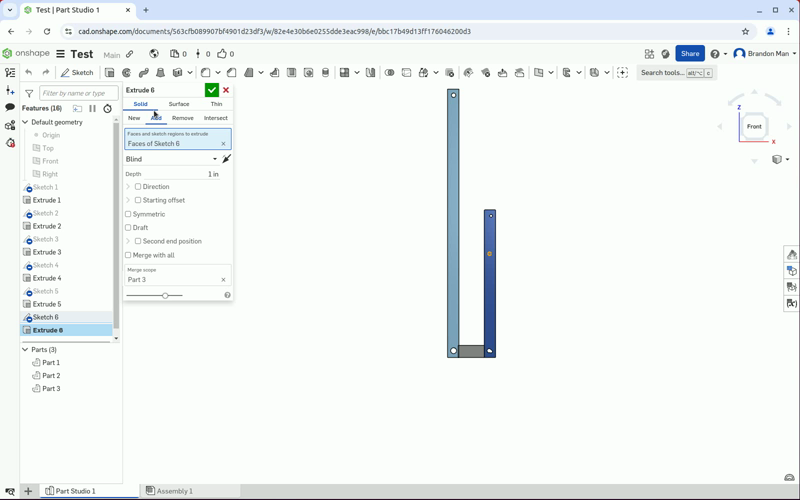
mouse_move(186, 120)
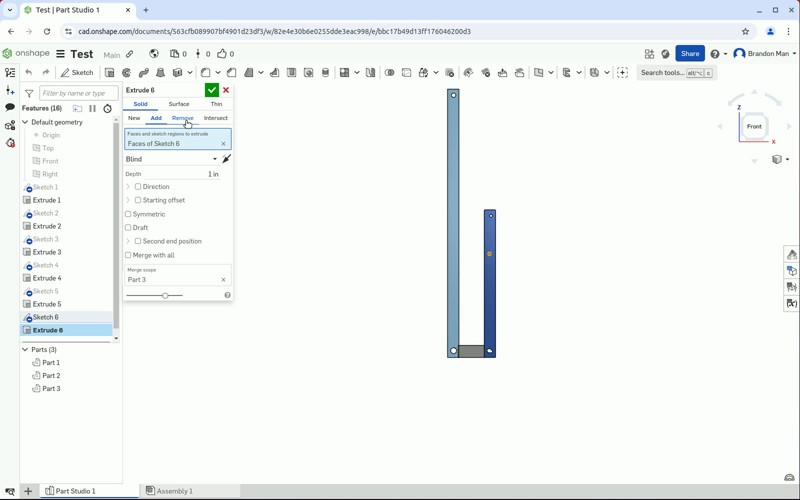
click(186, 120)
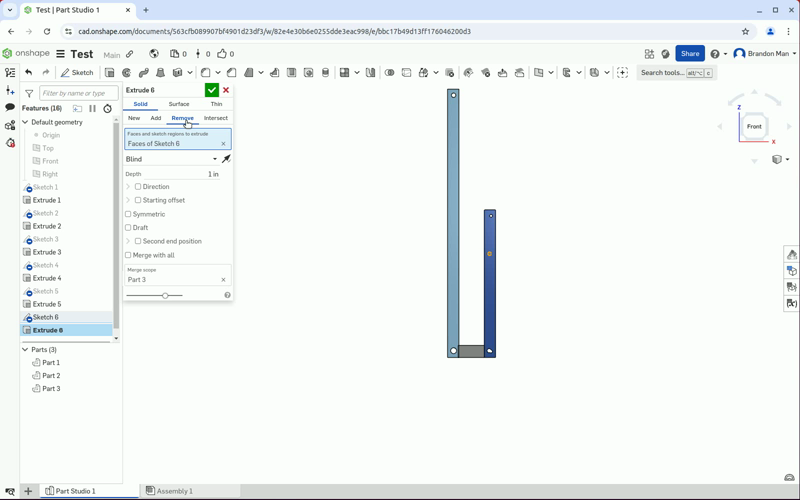
key(tab, 4)
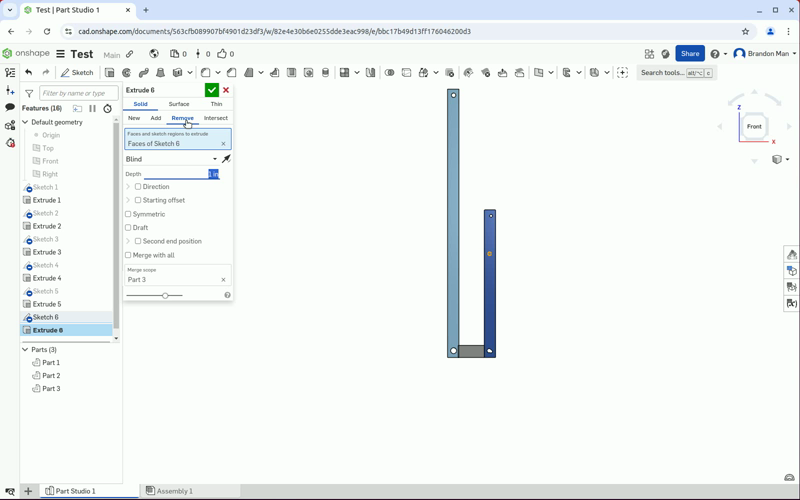
text(-1.444)
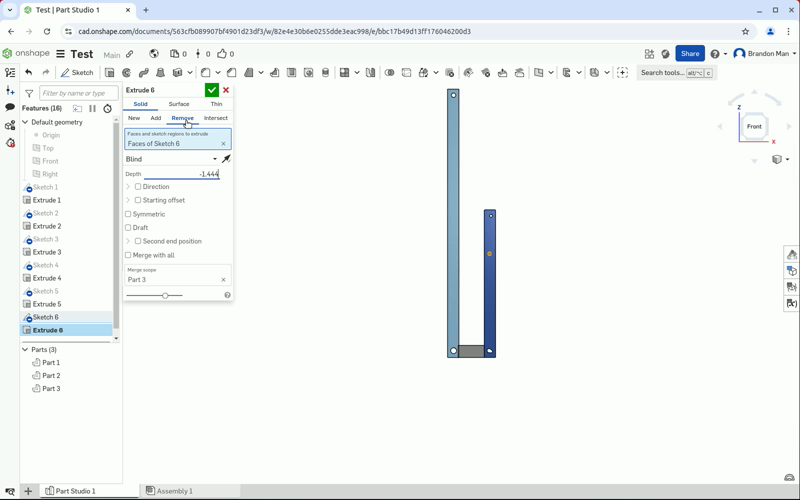
key(tab, 3)
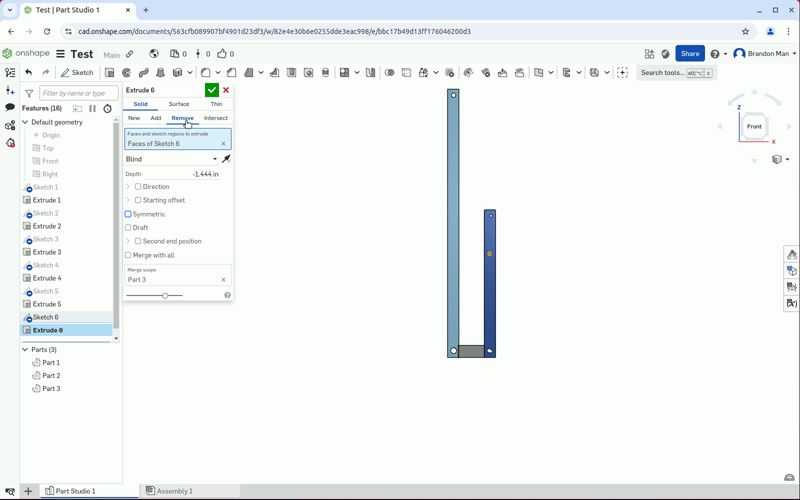
key(space)
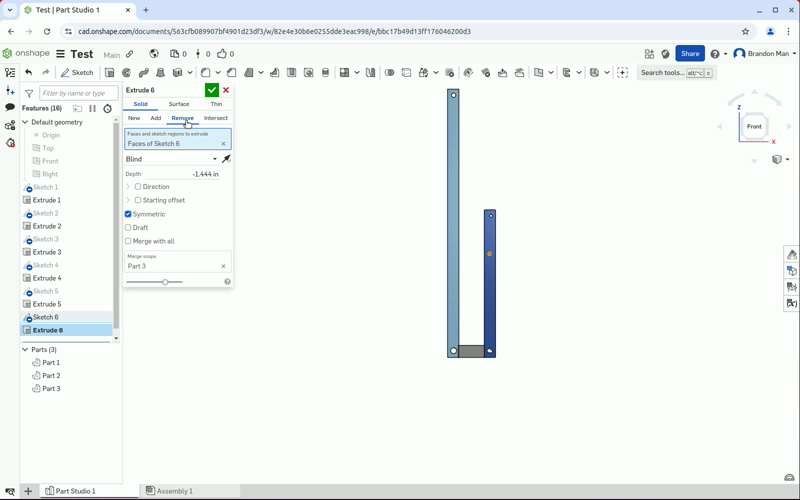
key(tab, 2)
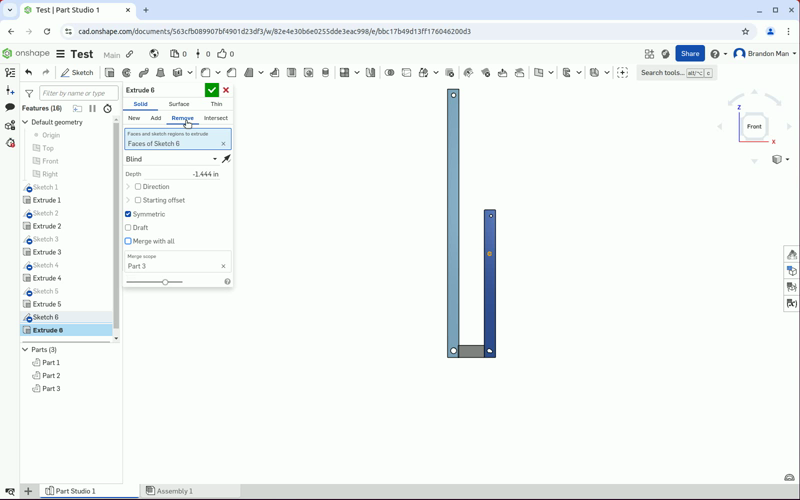
key(space)
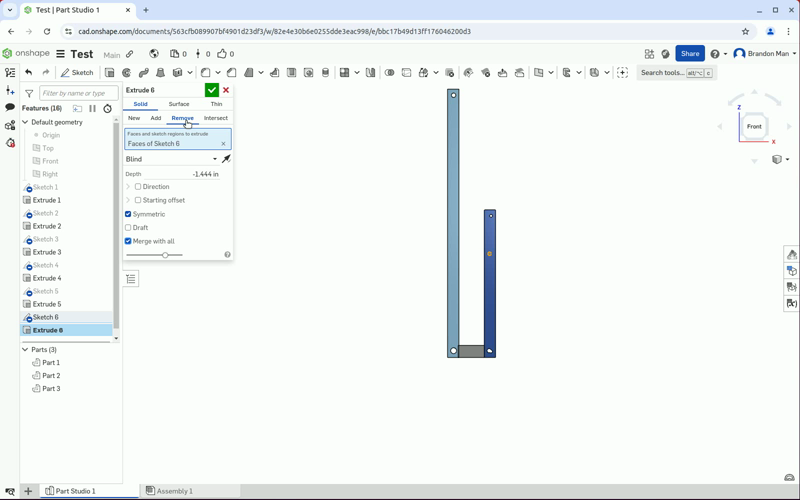
key(enter)
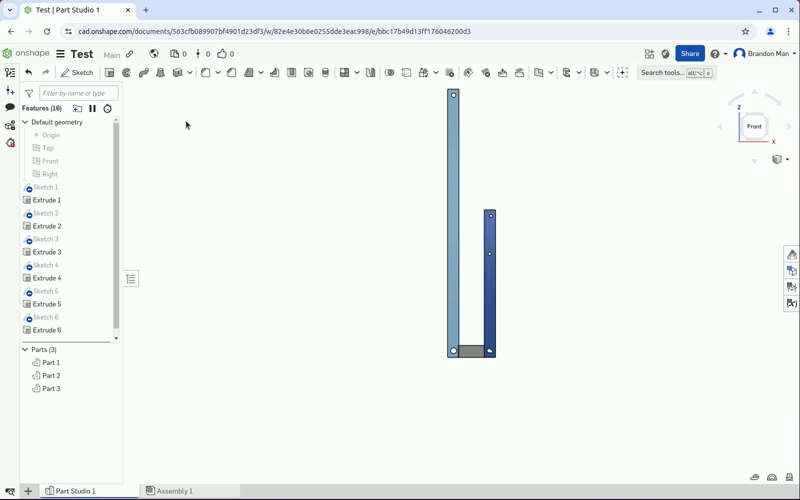
key(shift+h)
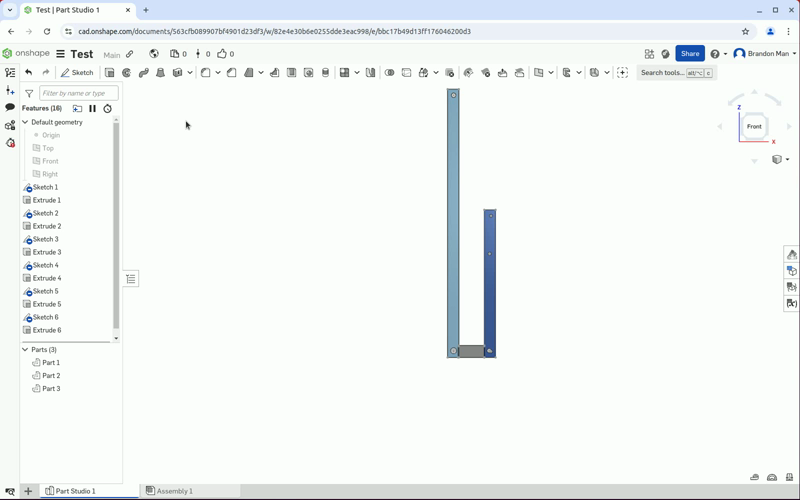
key(shift+h)
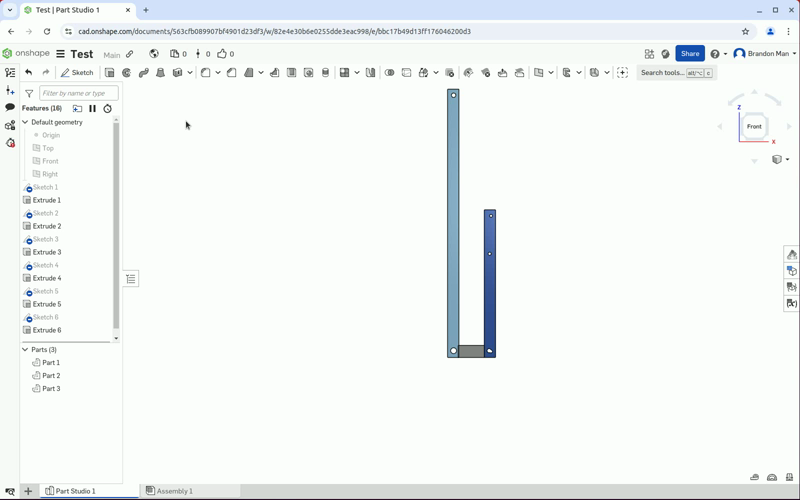
mouse_move(69, 189)
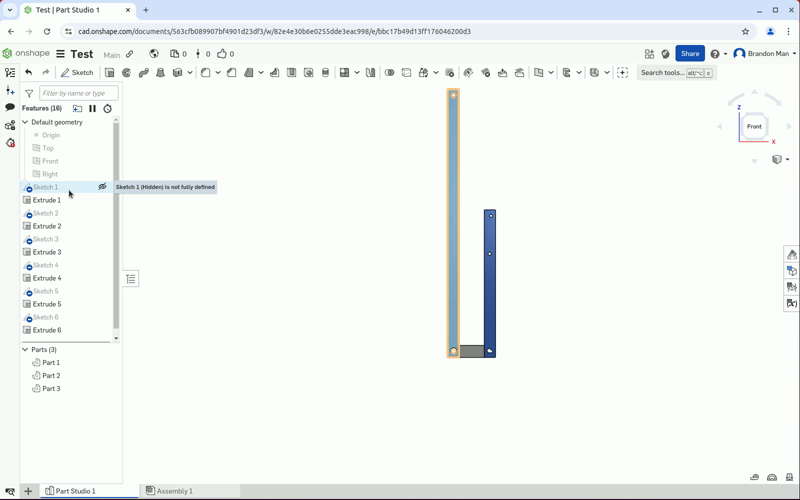
click(69, 189)
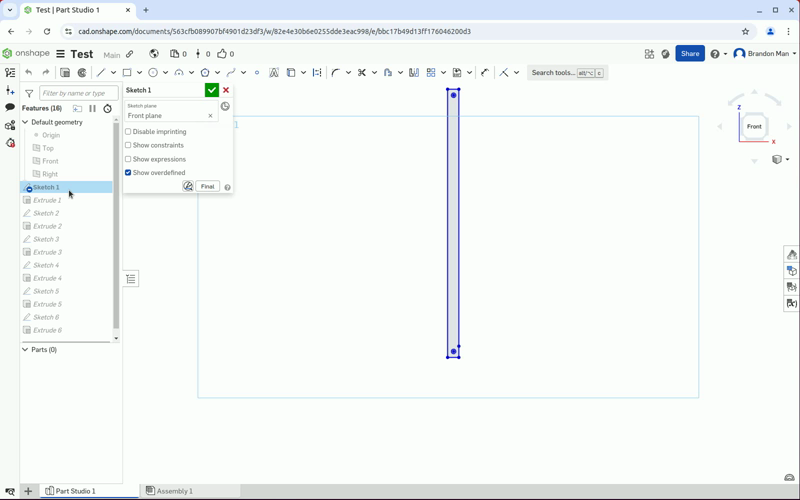
mouse_move(229, 92)
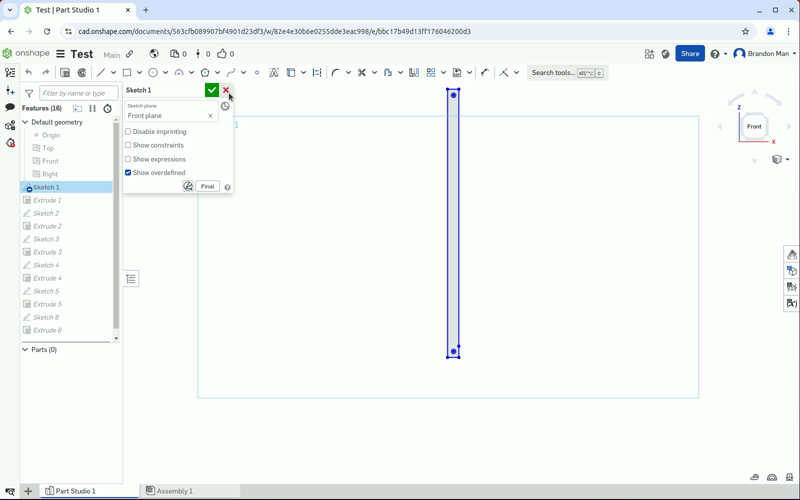
click(229, 92)
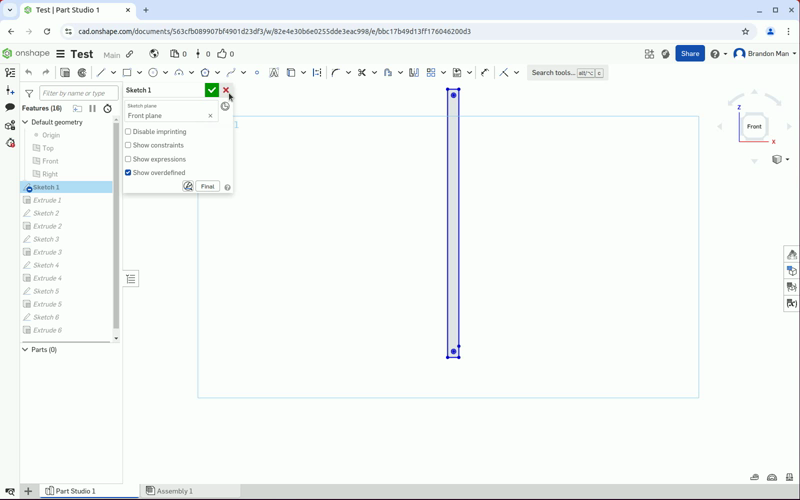
key(shift+s)
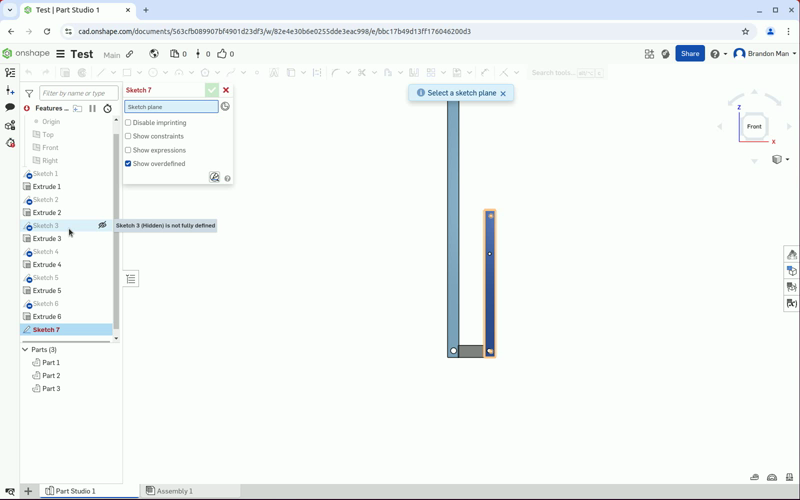
scroll(3)
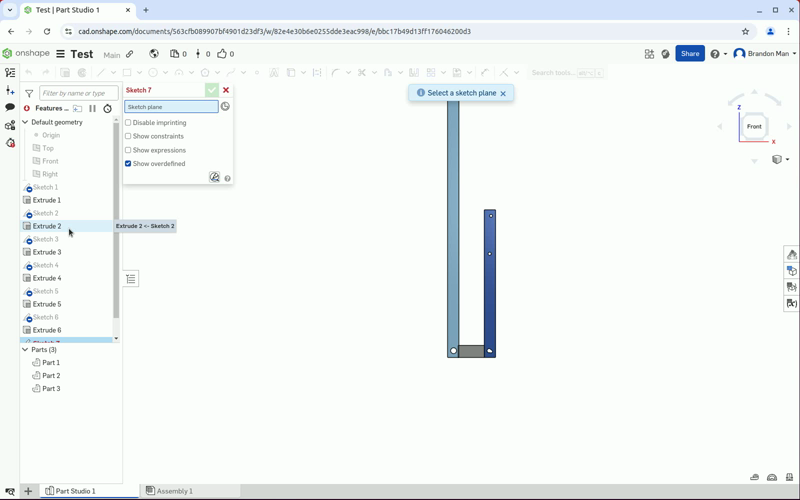
mouse_move(69, 163)
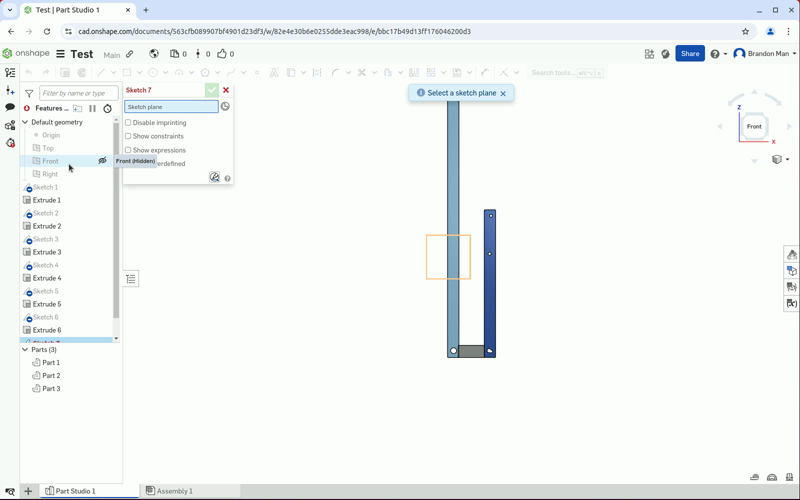
click(69, 163)
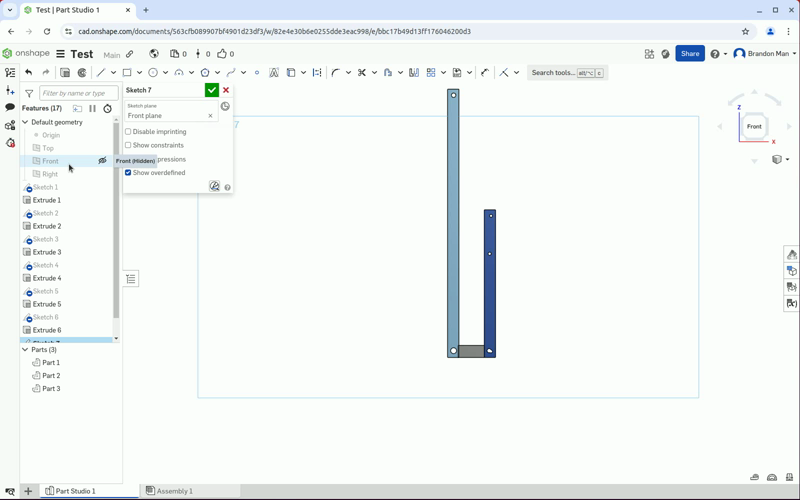
mouse_move(73, 352)
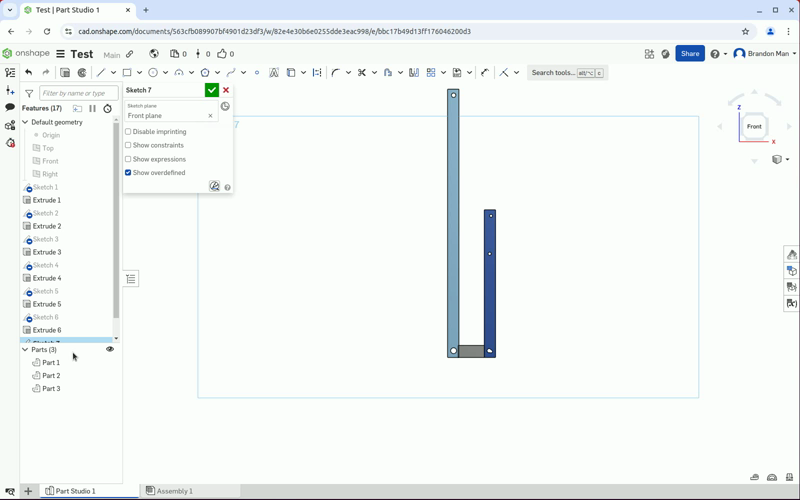
key(y)
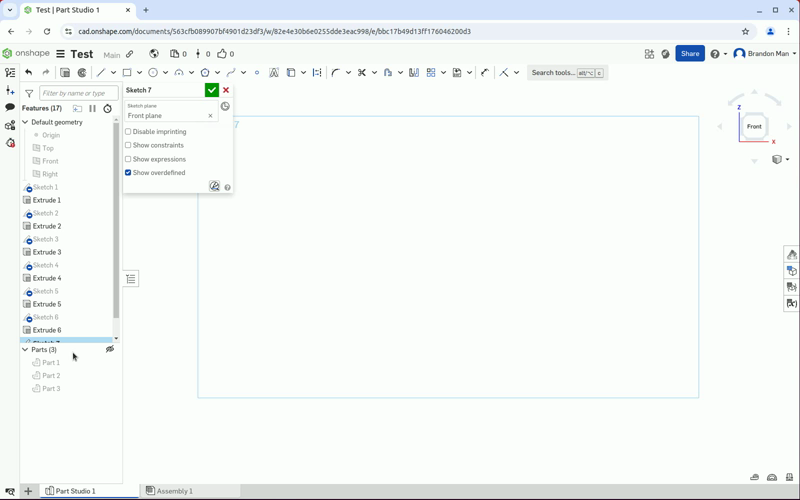
key(c)
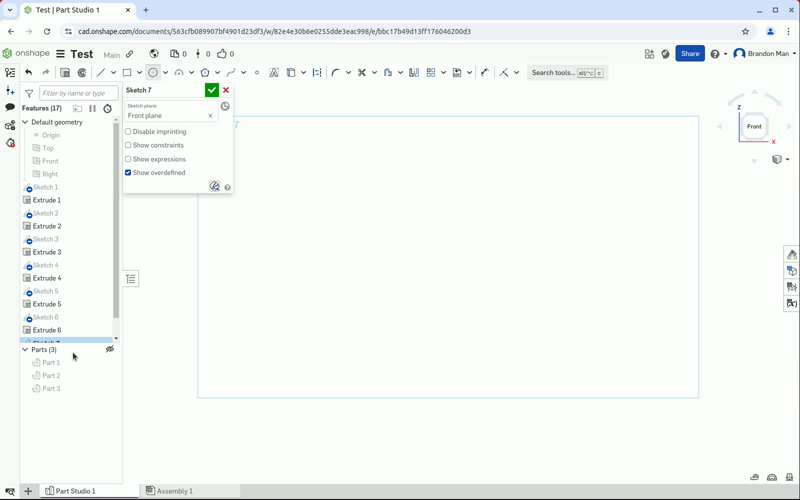
key_down(shift)
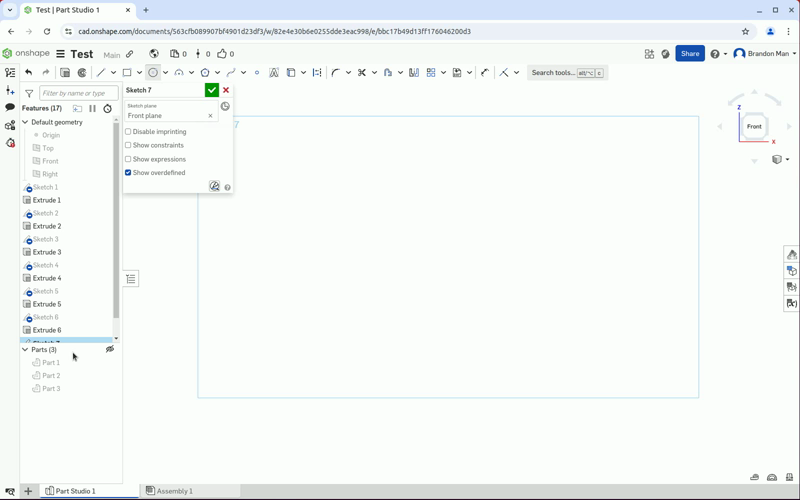
mouse_move(464, 174)
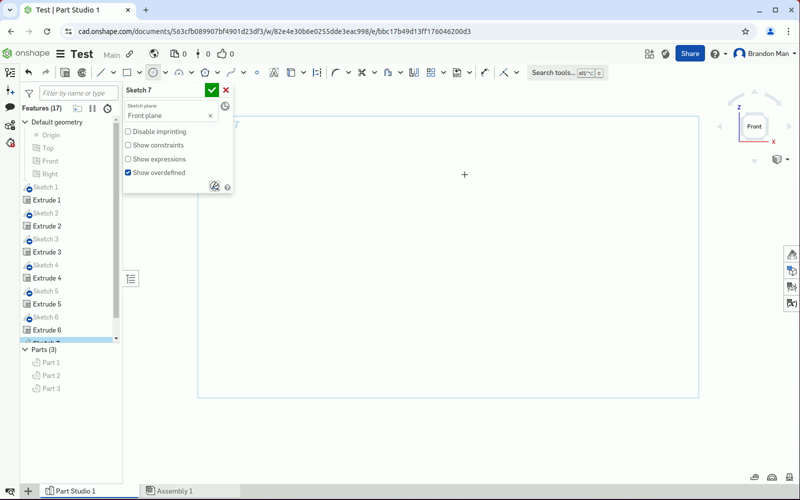
click(464, 174)
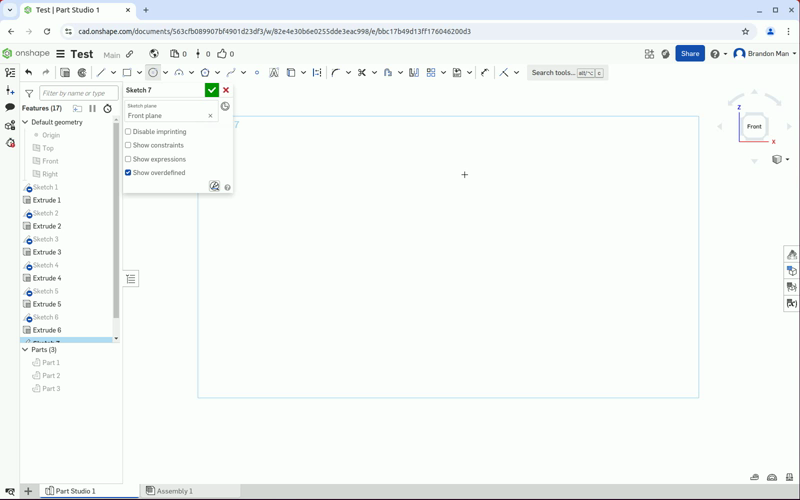
key_up(shift)
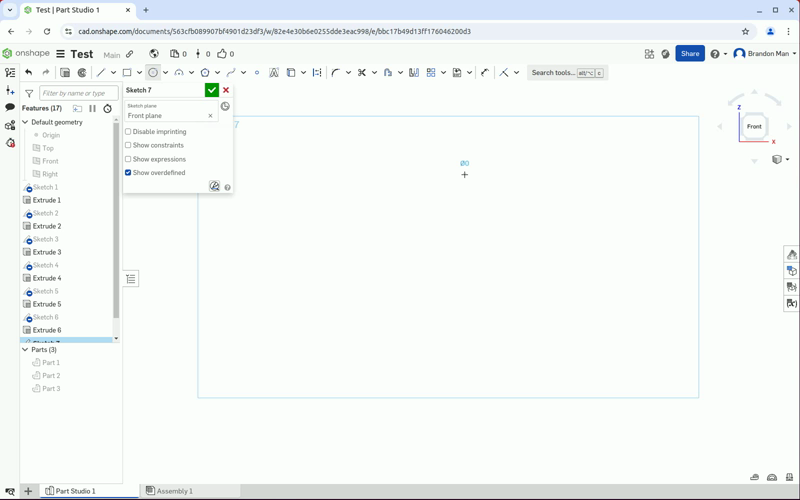
mouse_move(466, 174)
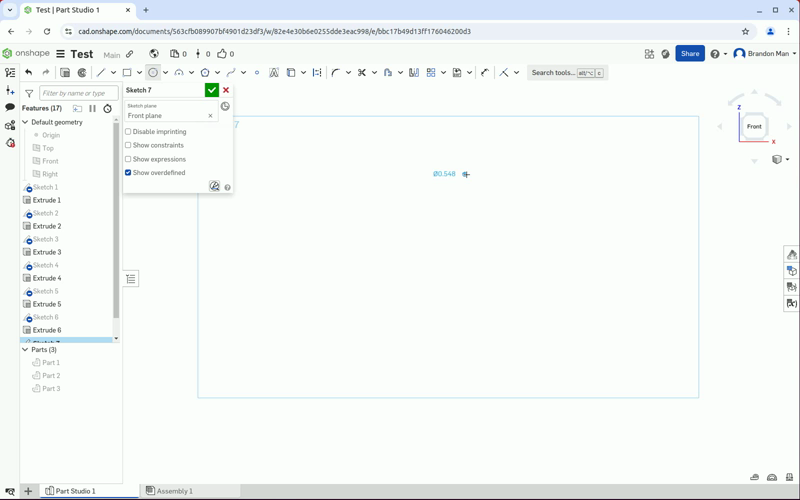
scroll(6)
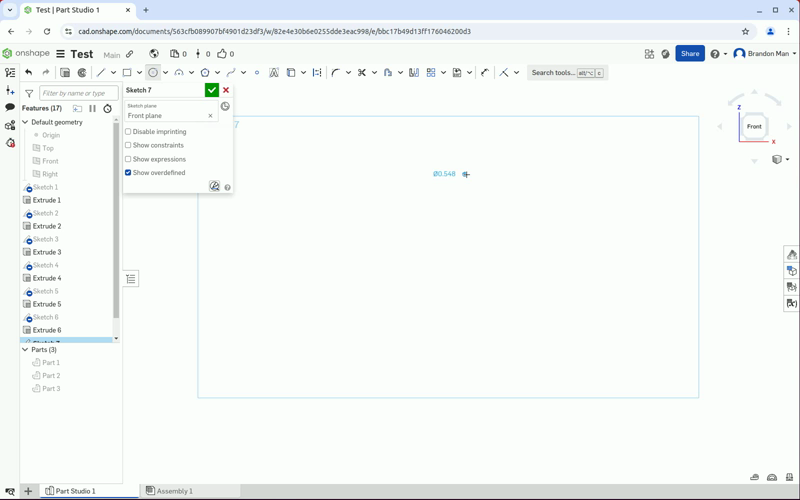
scroll(6)
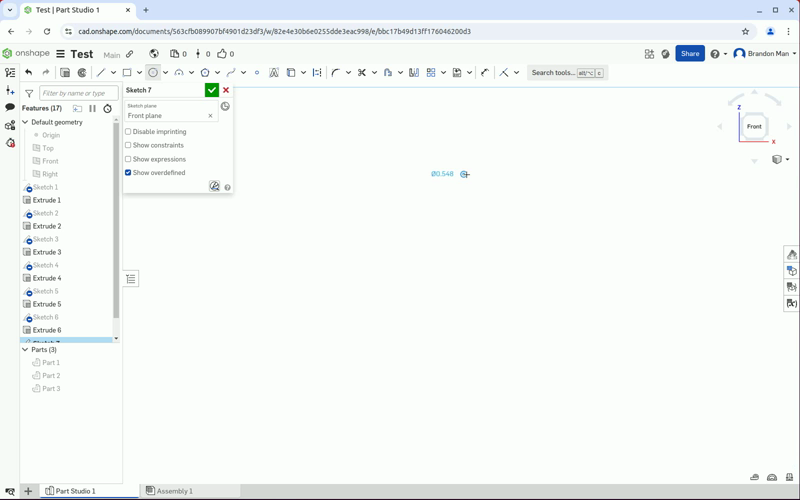
scroll(6)
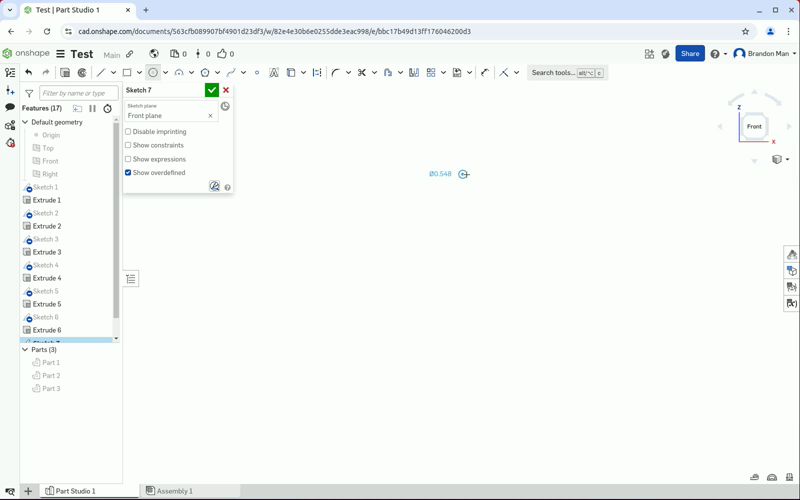
scroll(6)
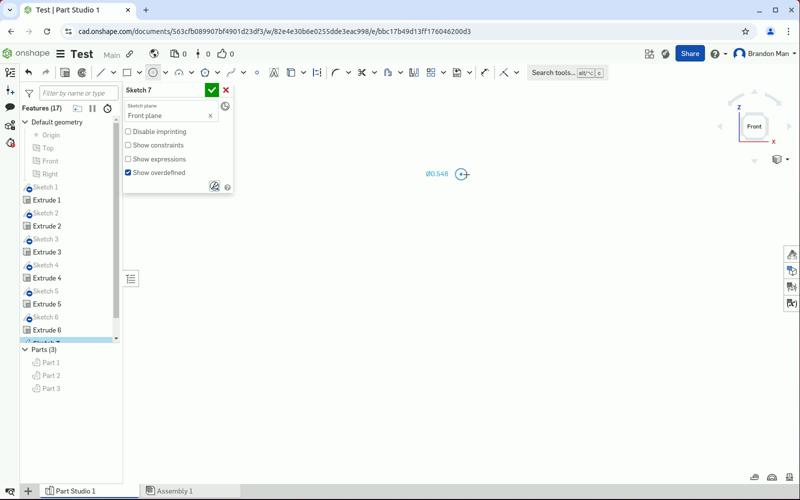
scroll(6)
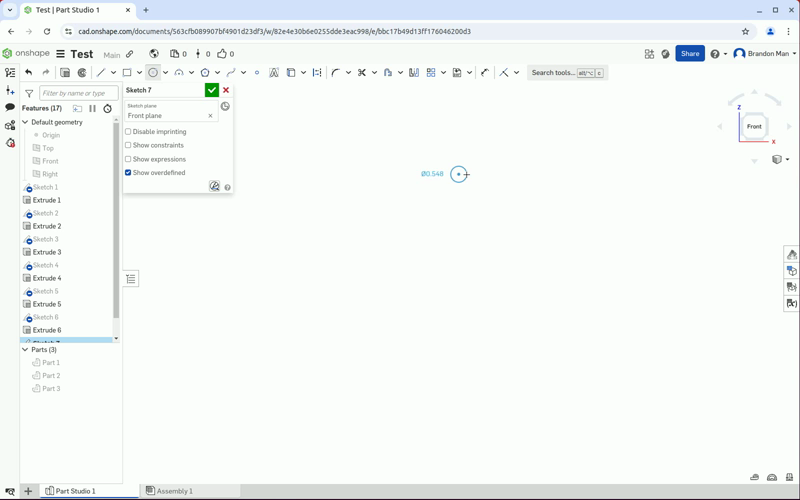
scroll(6)
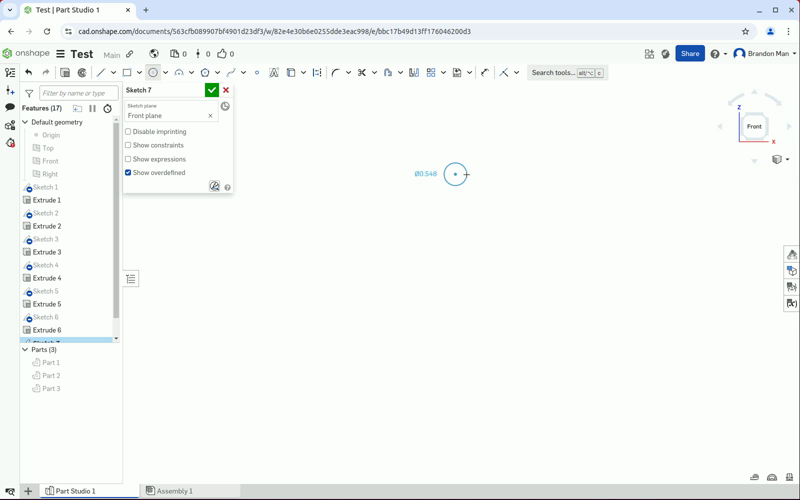
scroll(6)
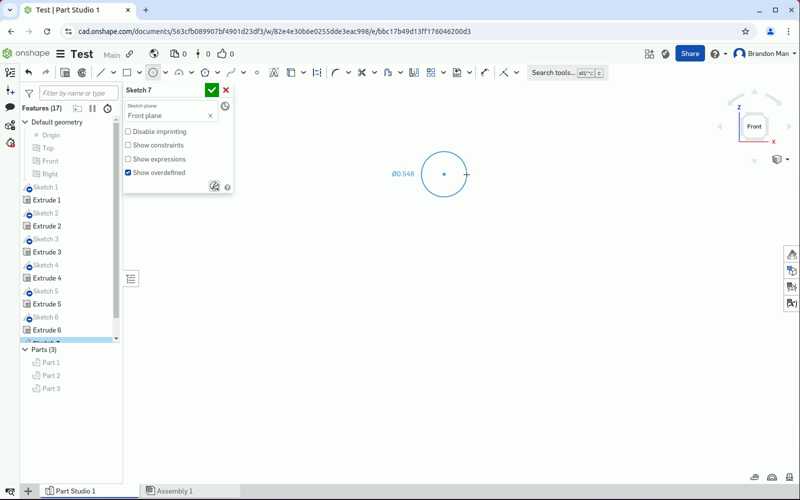
click(466, 174)
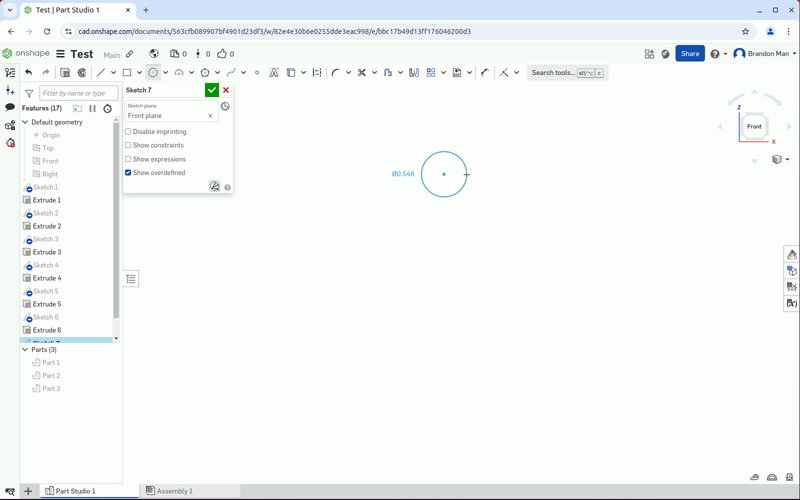
scroll(-6)
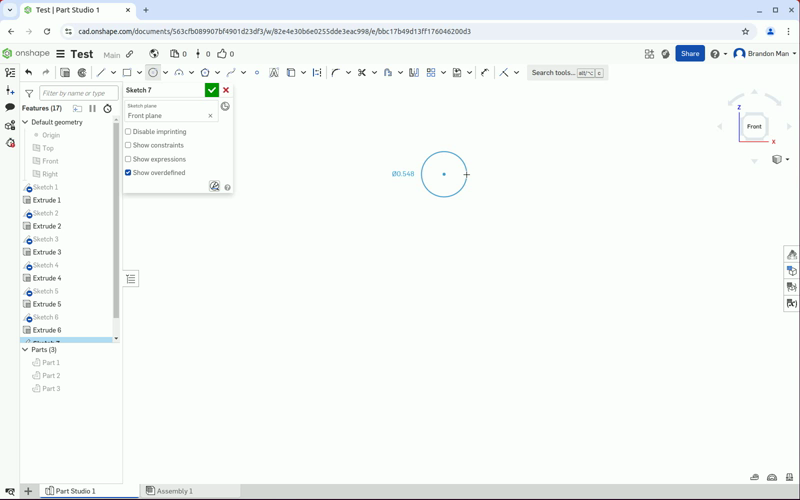
scroll(-6)
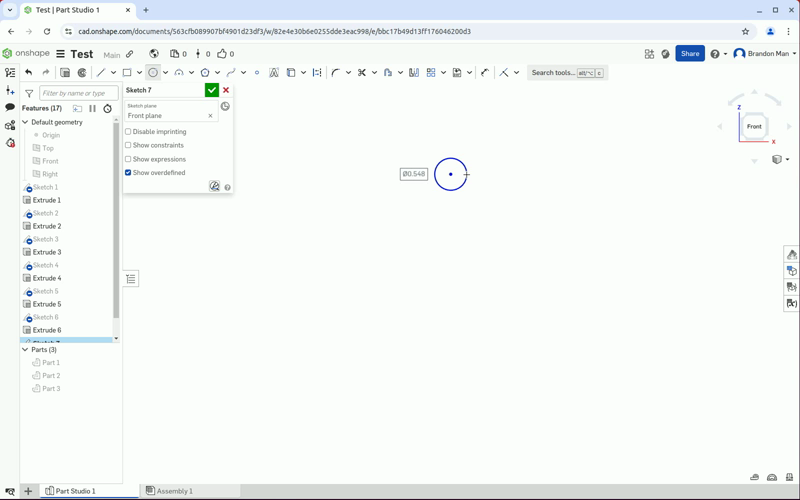
scroll(-6)
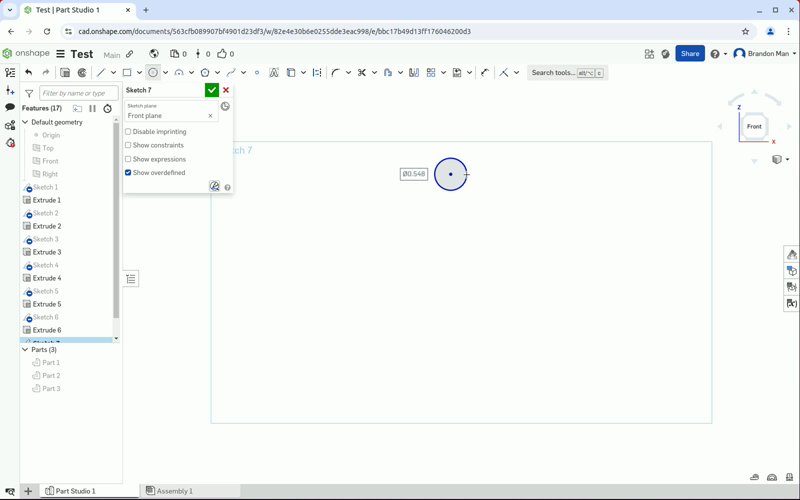
scroll(-6)
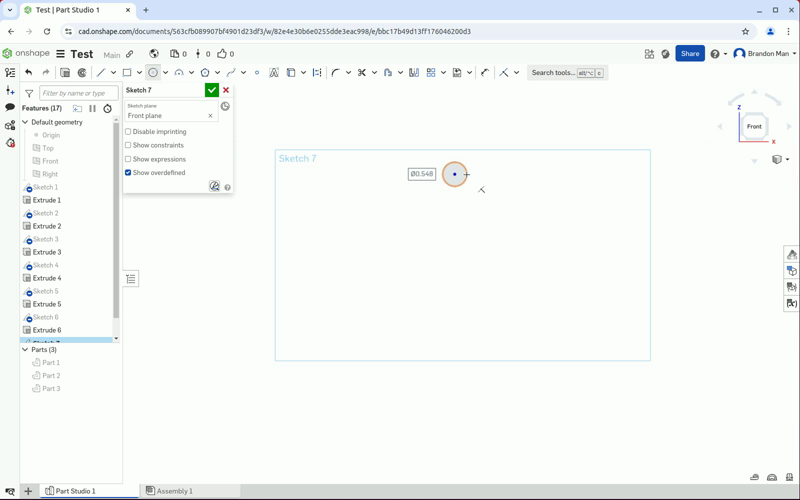
scroll(-6)
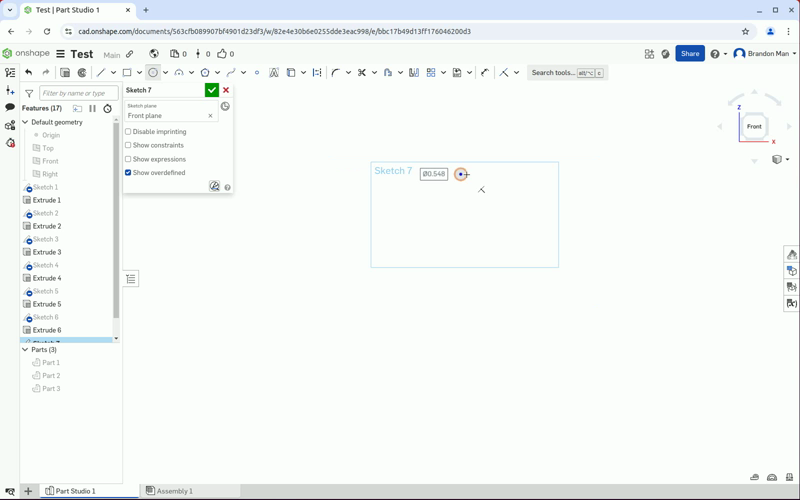
scroll(-6)
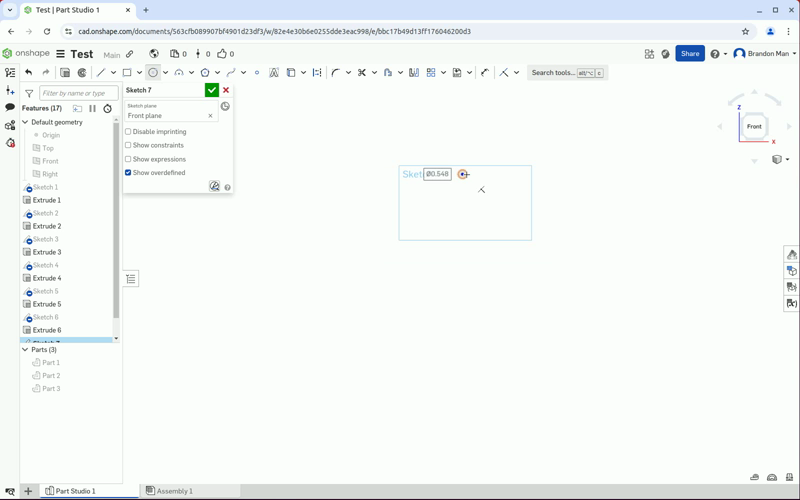
scroll(-6)
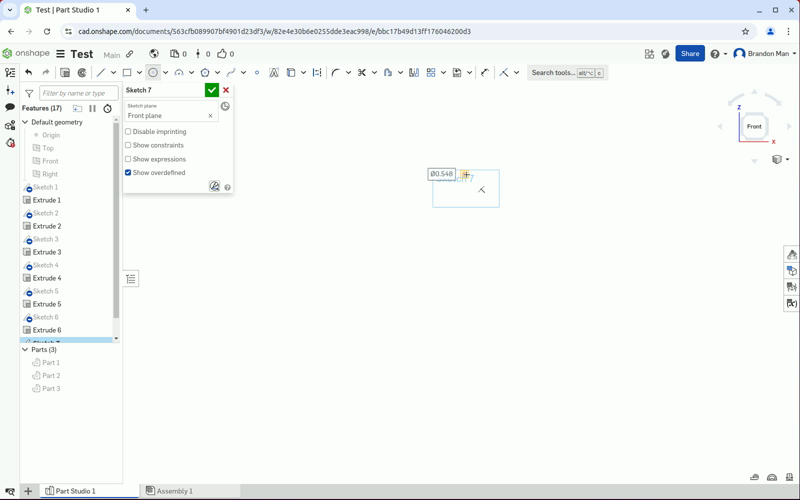
key(esc)
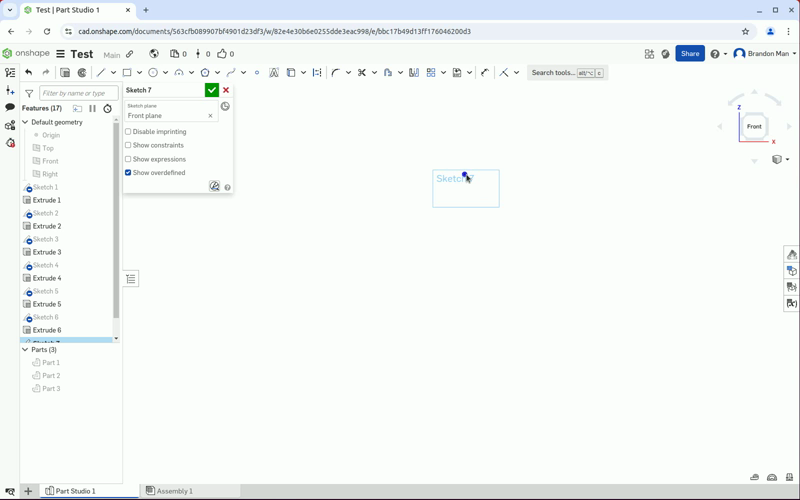
mouse_move(463, 174)
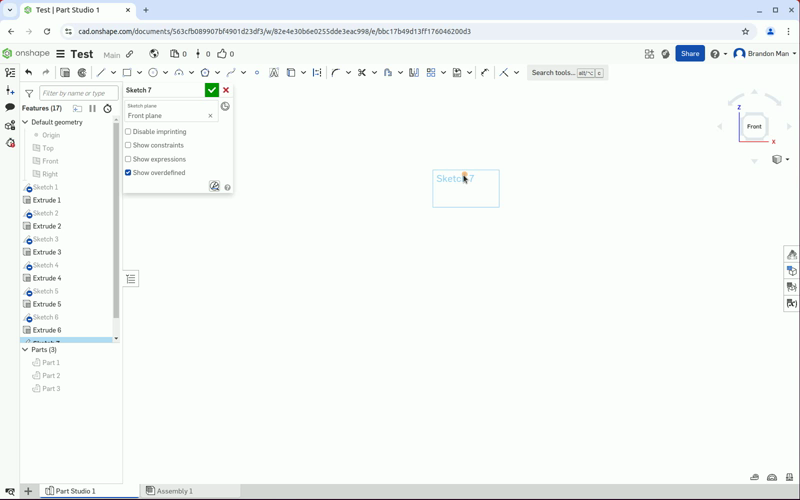
scroll(6)
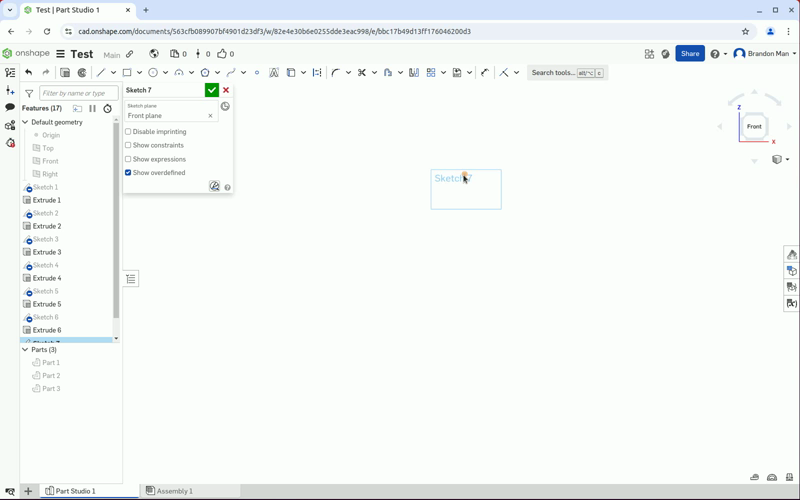
scroll(6)
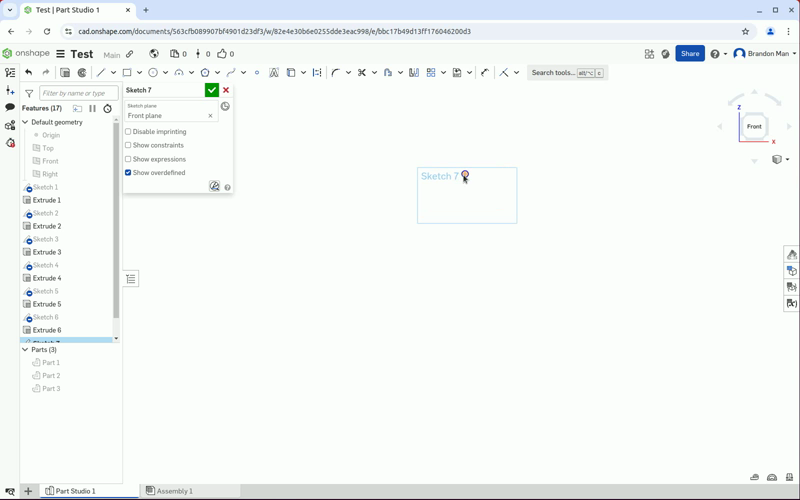
scroll(6)
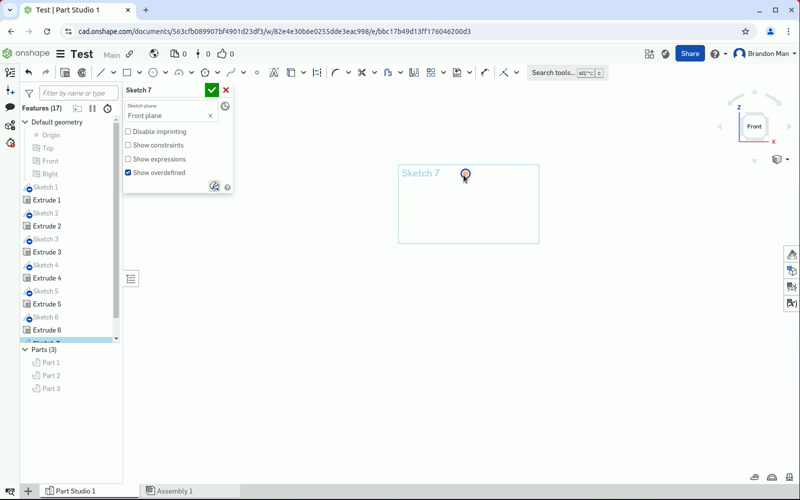
scroll(6)
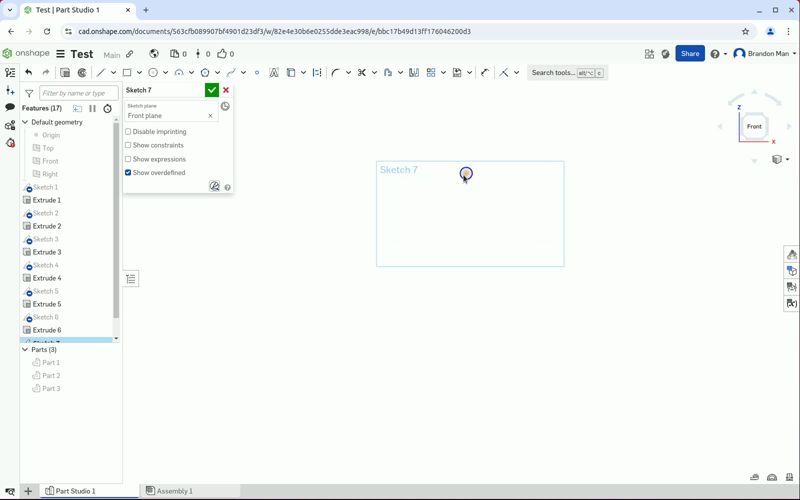
scroll(6)
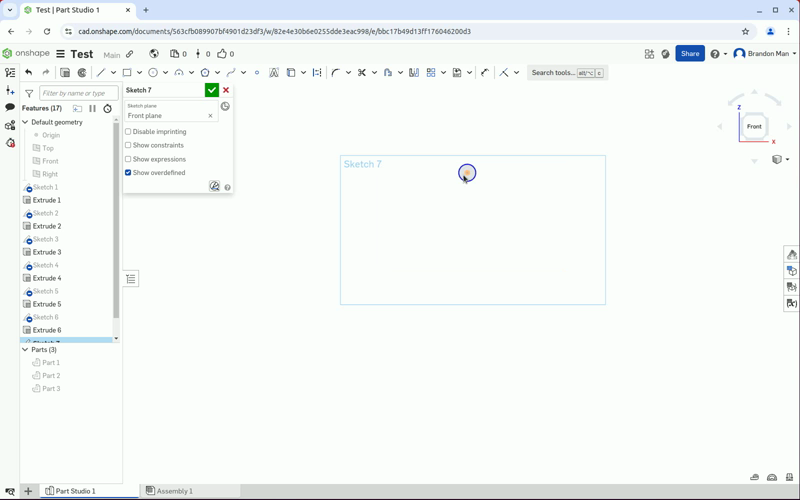
scroll(6)
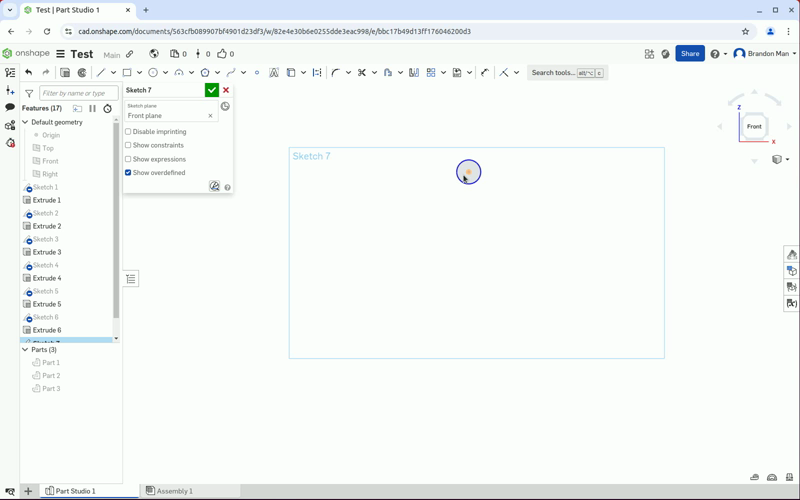
scroll(6)
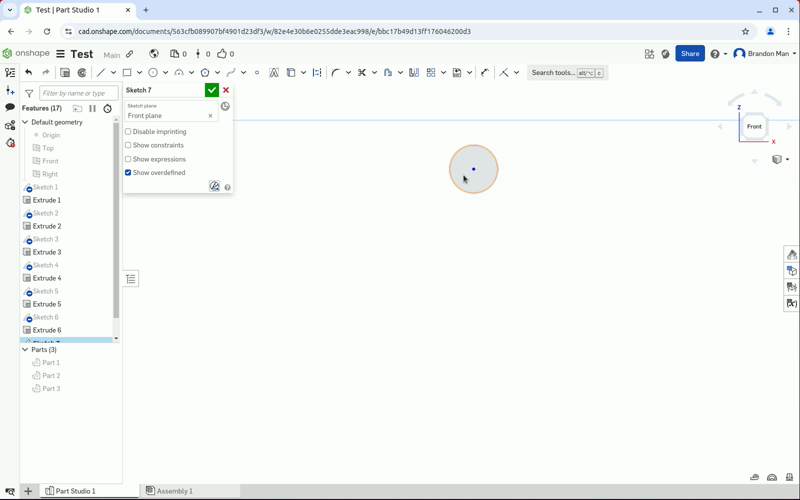
click(463, 174)
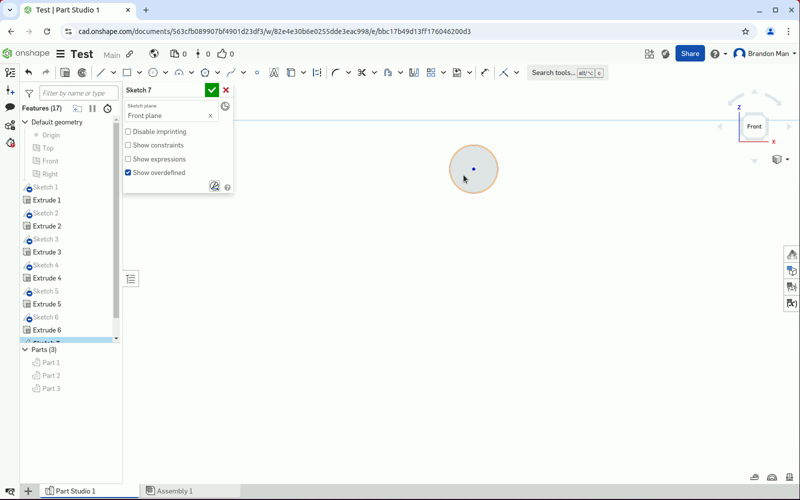
scroll(-6)
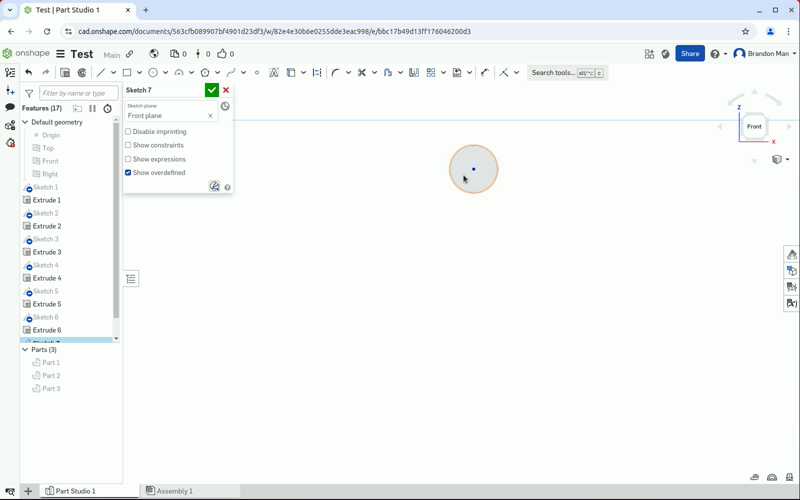
scroll(-6)
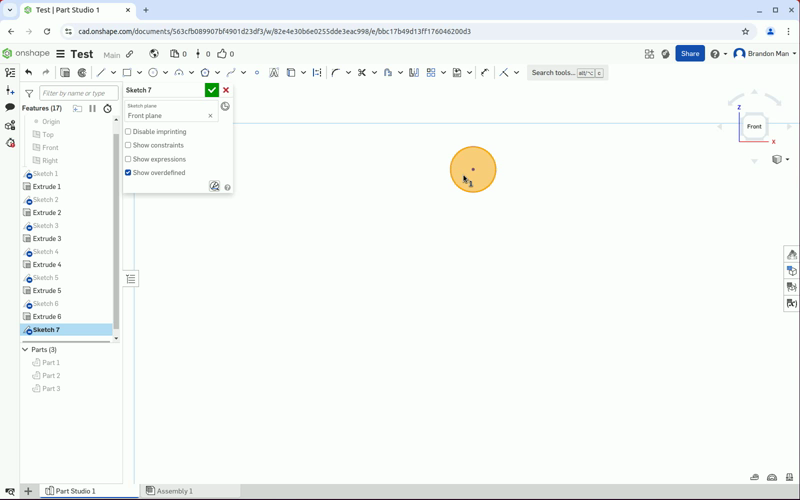
scroll(-6)
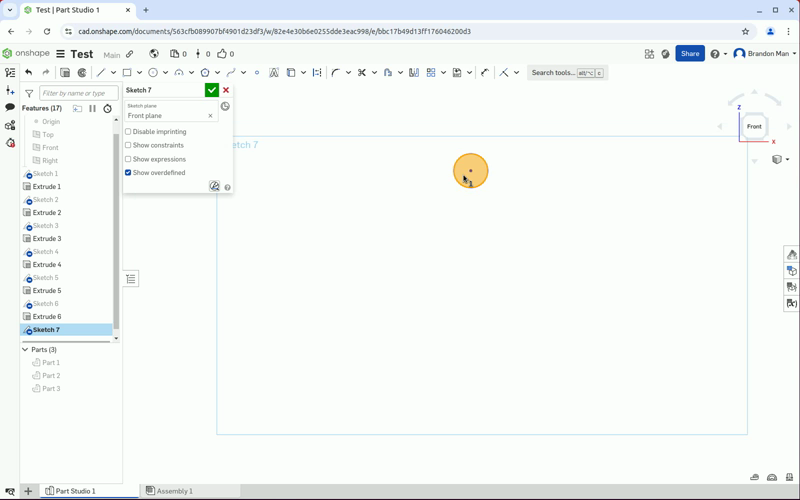
scroll(-6)
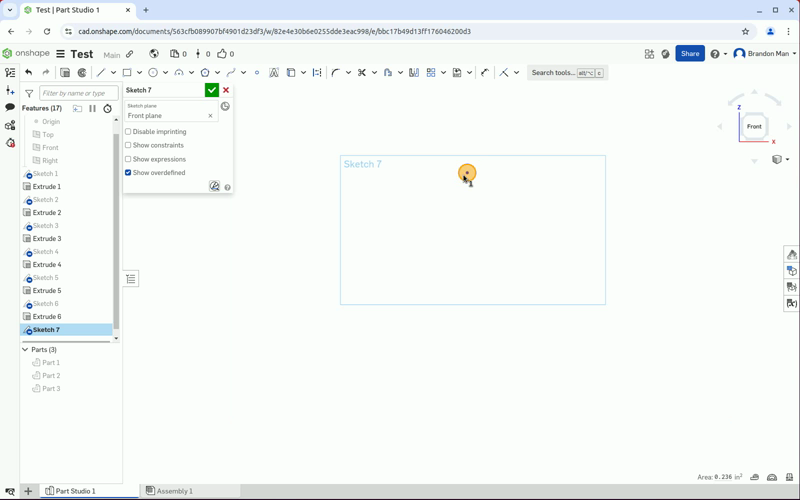
scroll(-6)
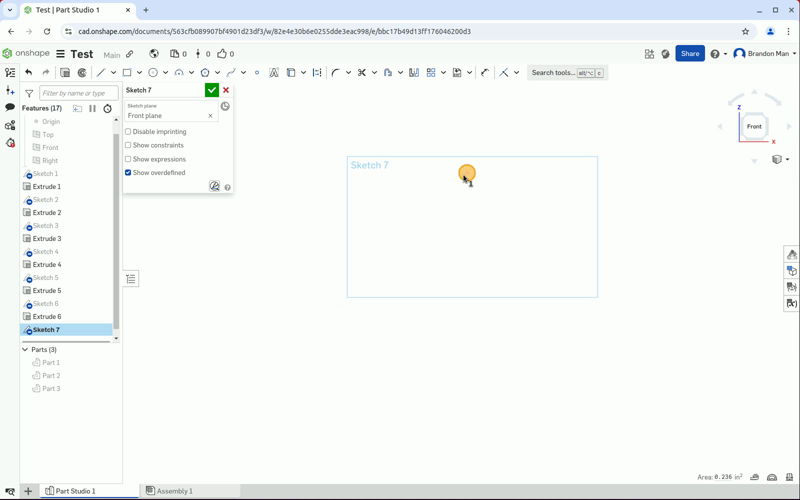
scroll(-6)
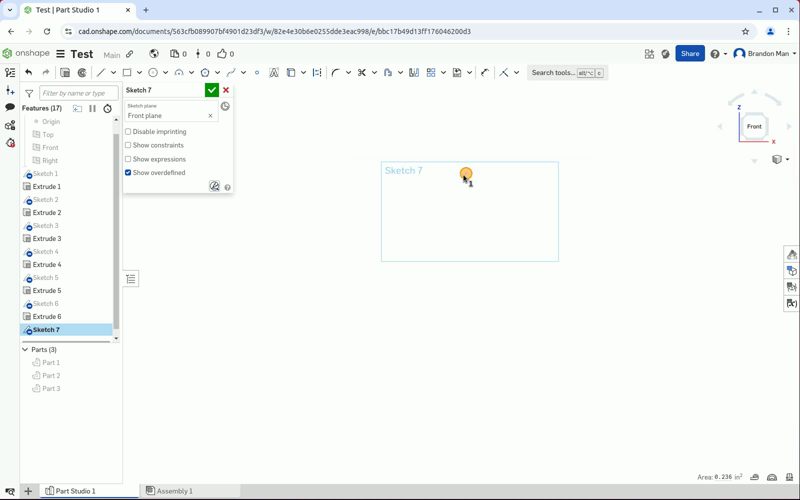
scroll(-6)
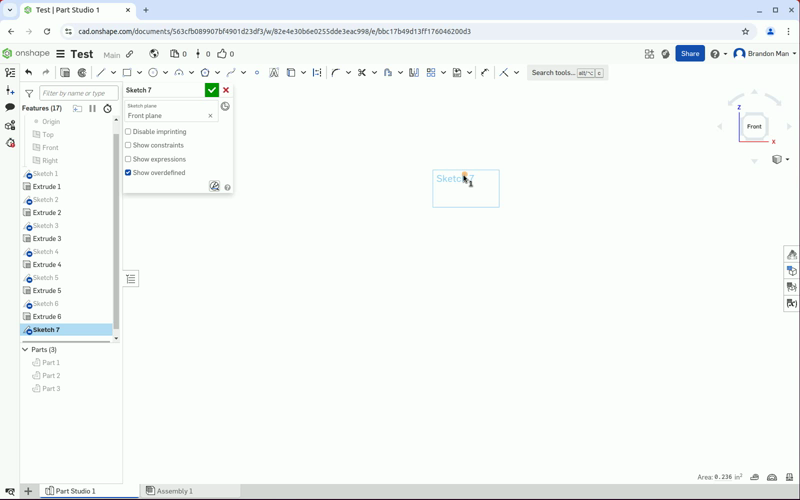
mouse_move(73, 352)
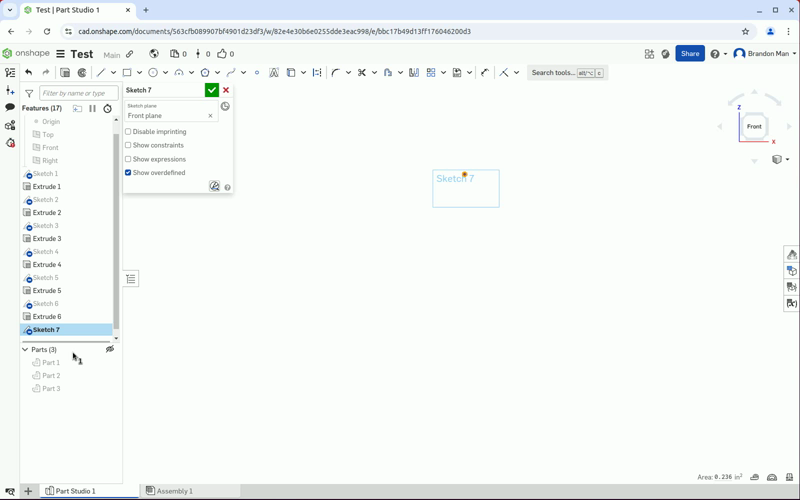
key(shift+y)
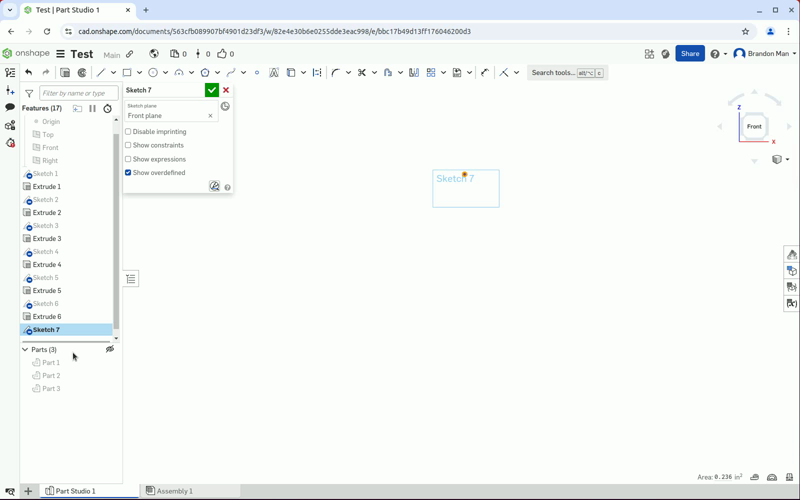
key(shift+e)
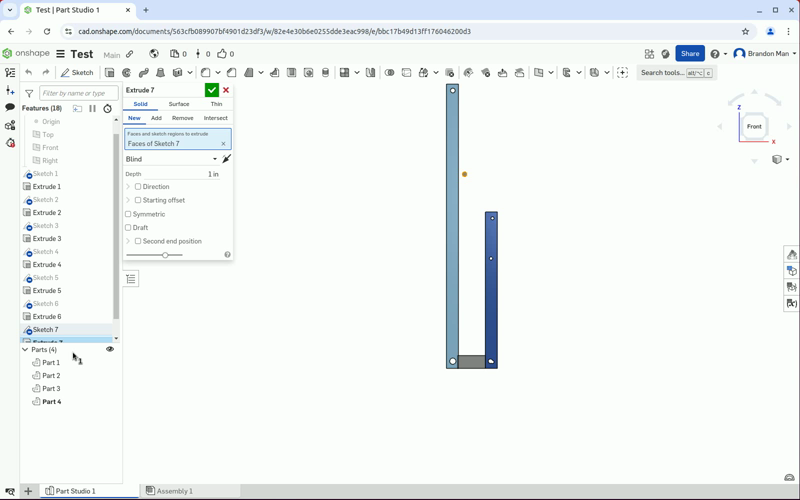
mouse_move(143, 106)
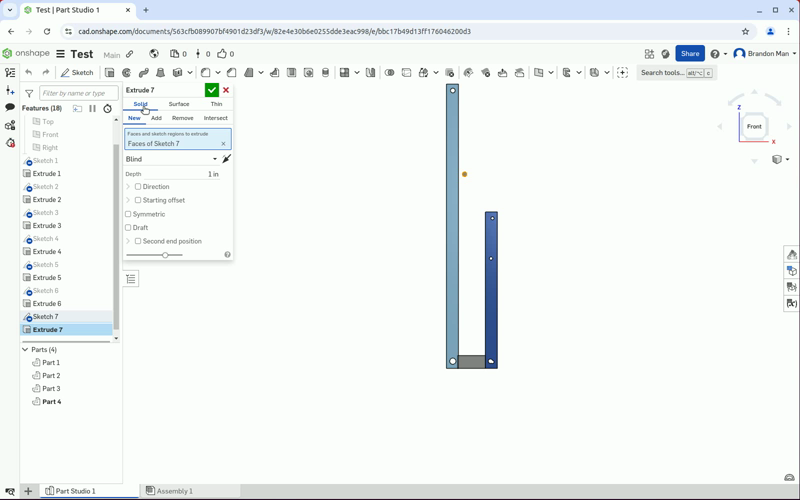
click(143, 106)
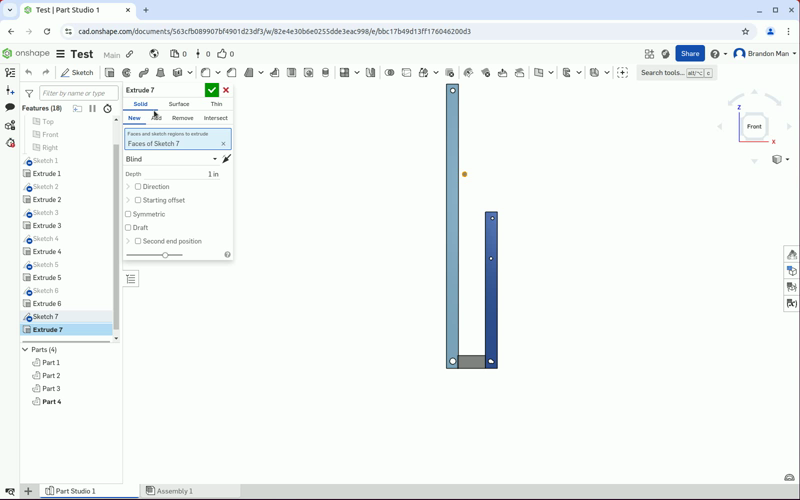
mouse_move(186, 120)
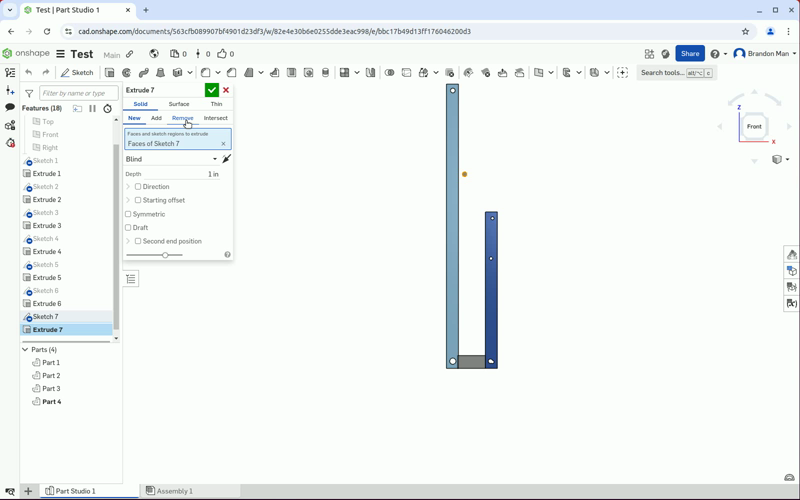
click(186, 120)
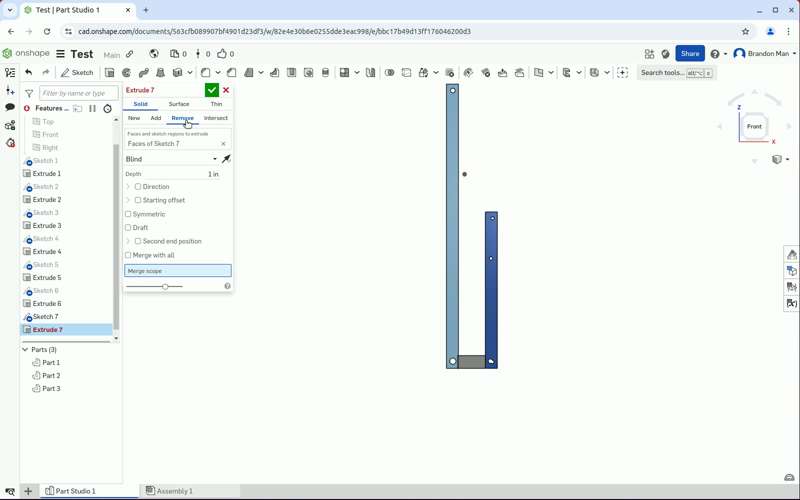
key(tab, 4)
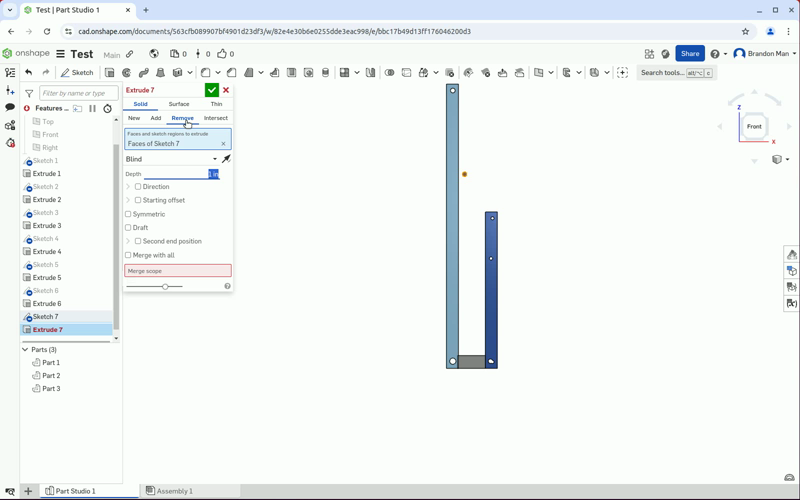
text(-1.444)
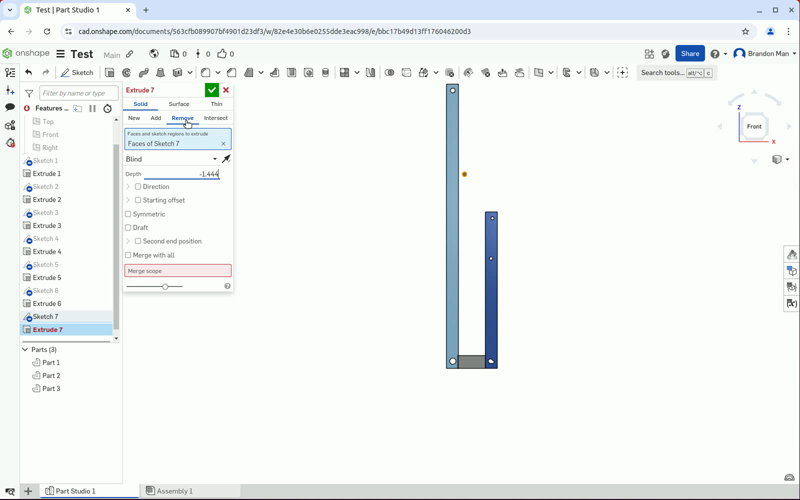
key(tab, 3)
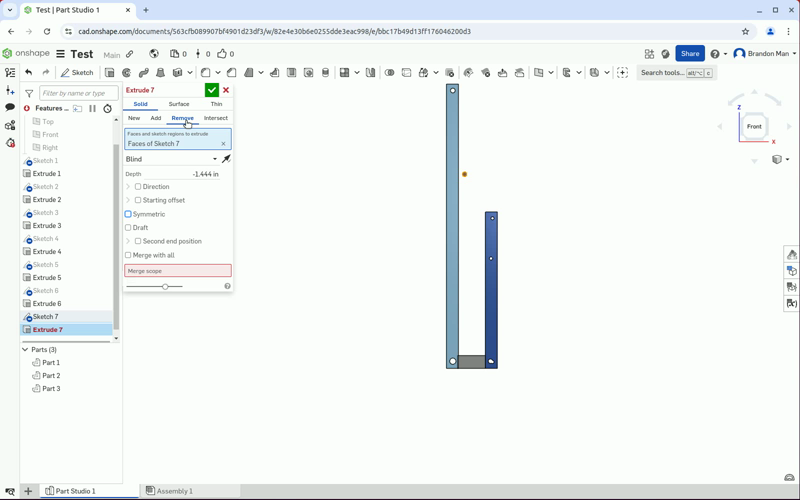
key(space)
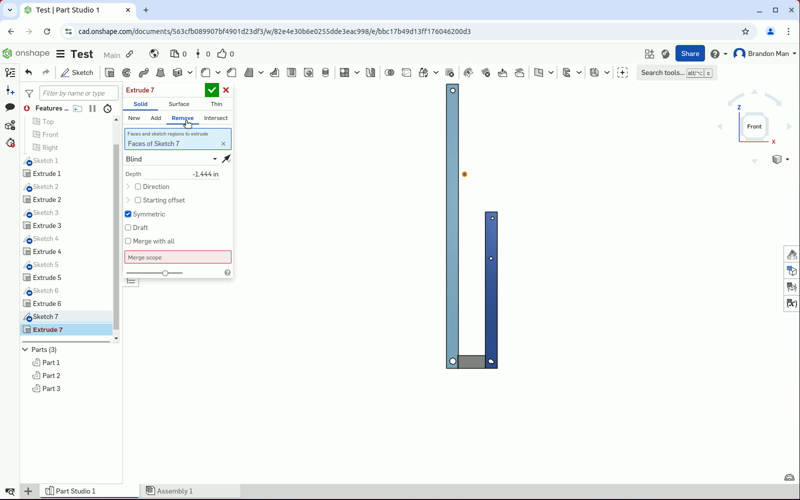
key(tab, 2)
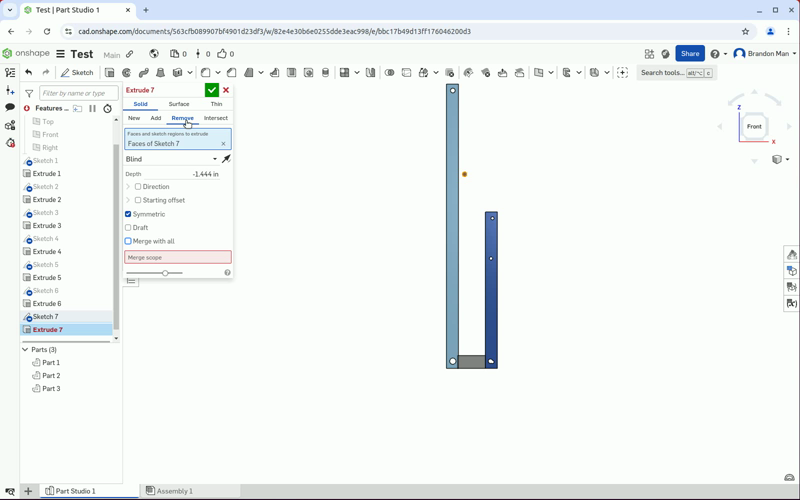
key(space)
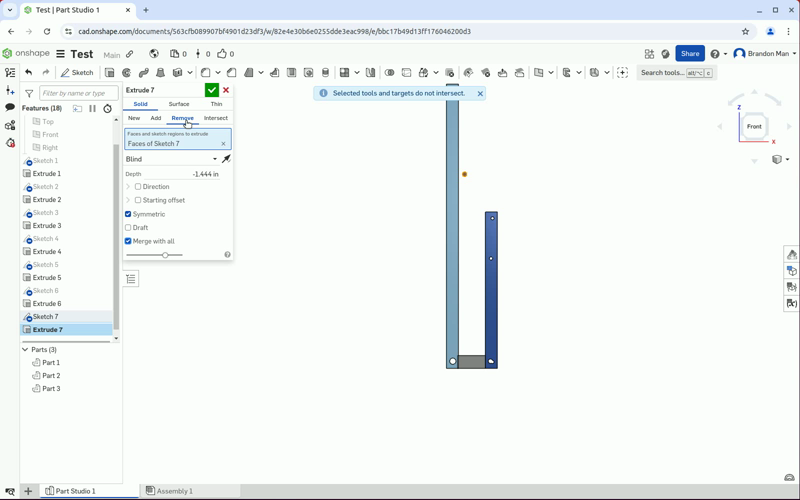
key(enter)
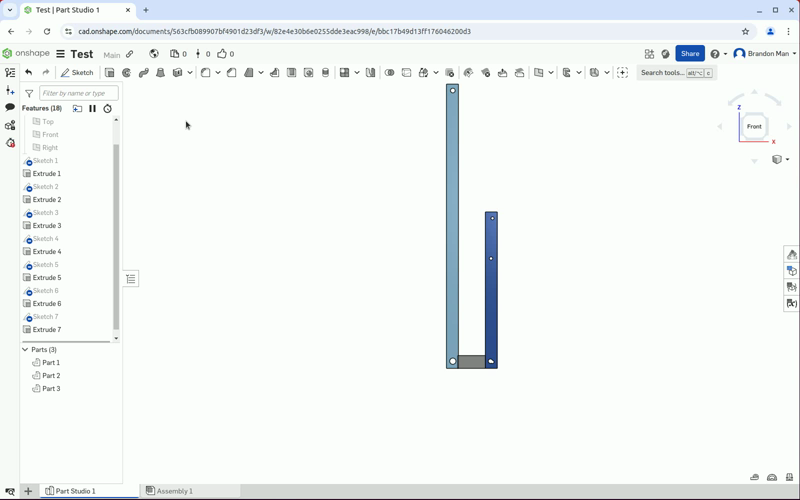
key(shift+h)
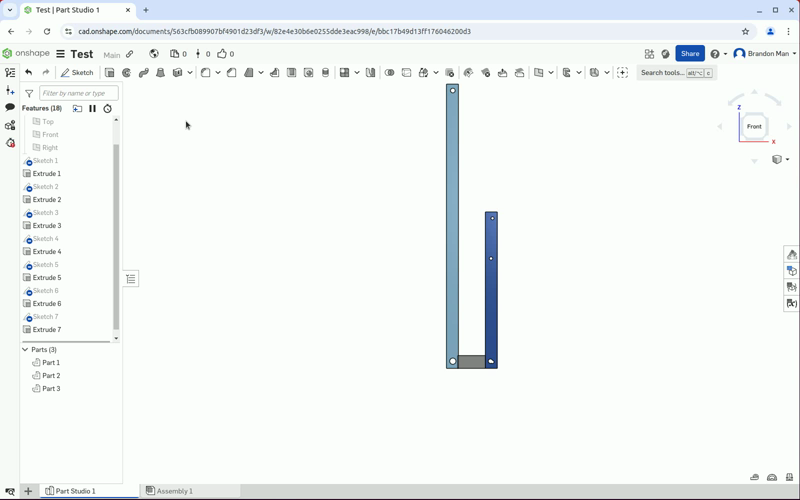
key(shift+h)
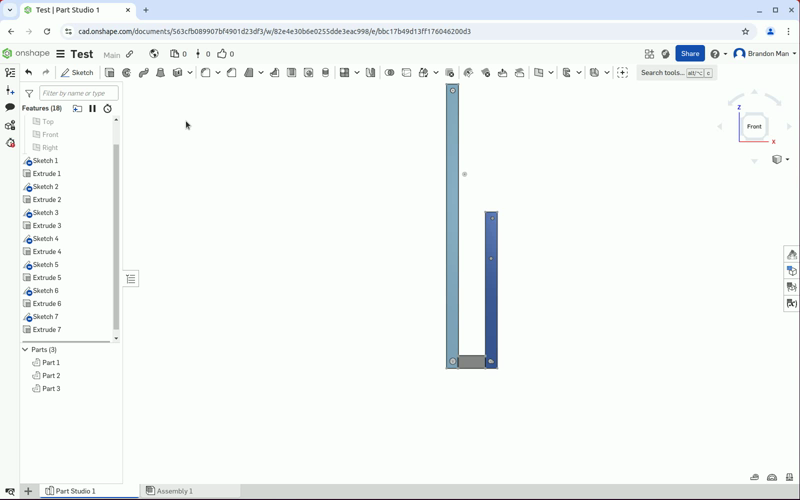
key(shift+7)
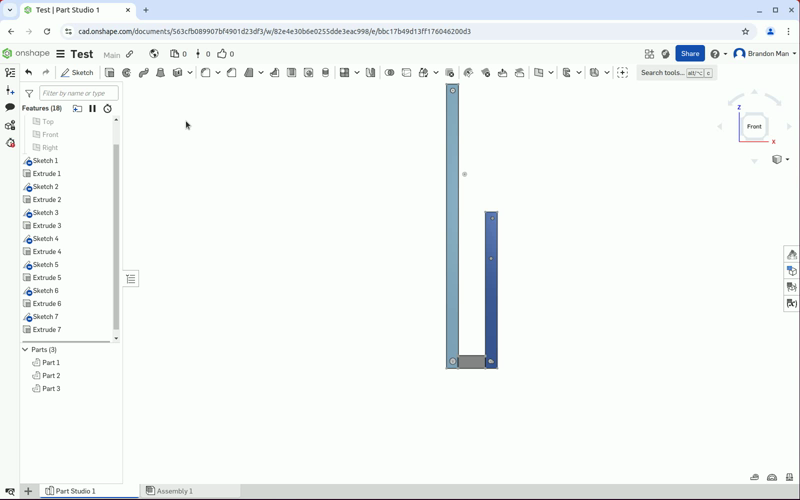
key(left, 2)
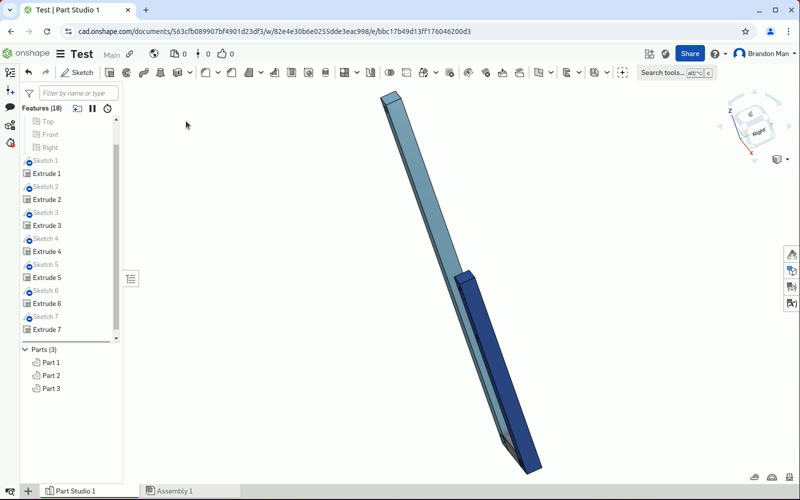
key(down, 2)
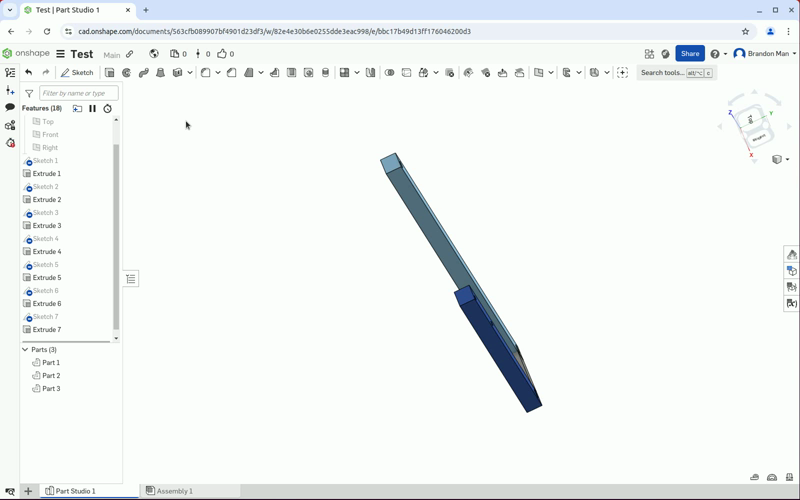
key(up, 2)
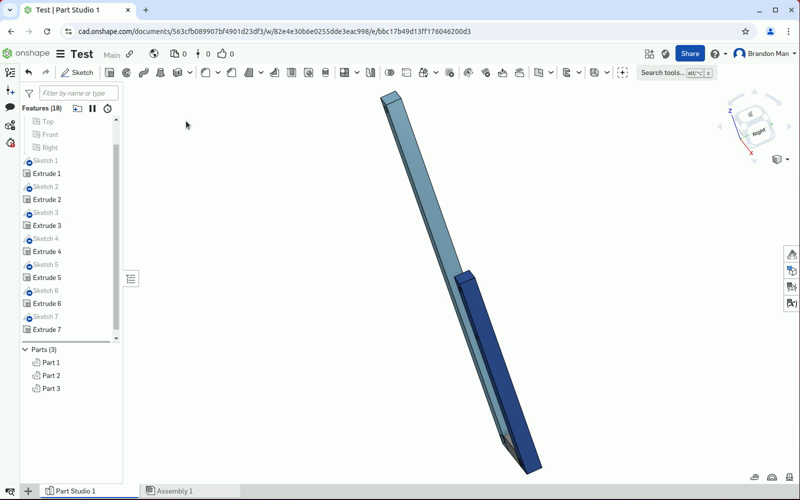
key(right, 2)
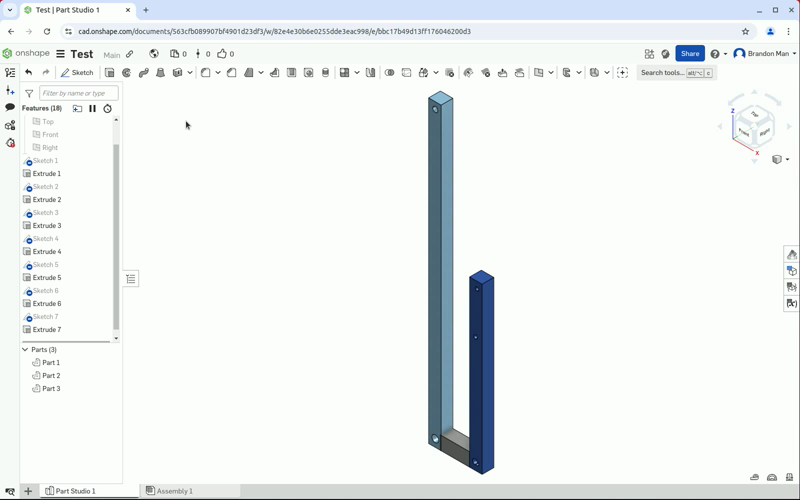
mouse_move(69, 163)
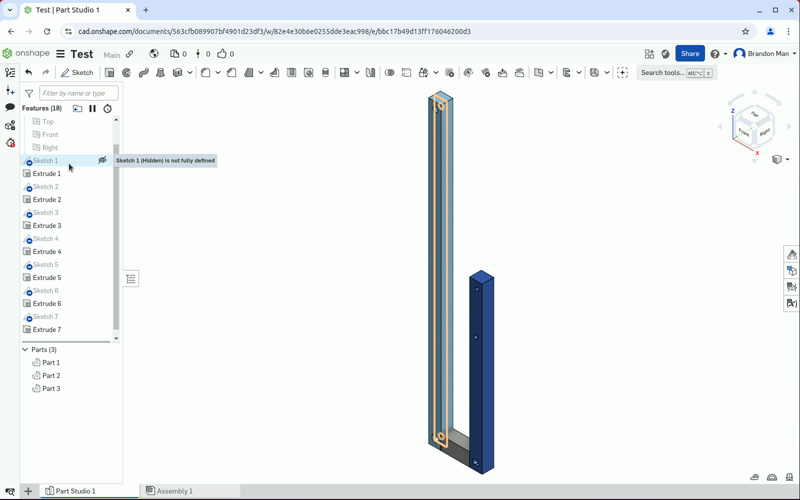
click(69, 163)